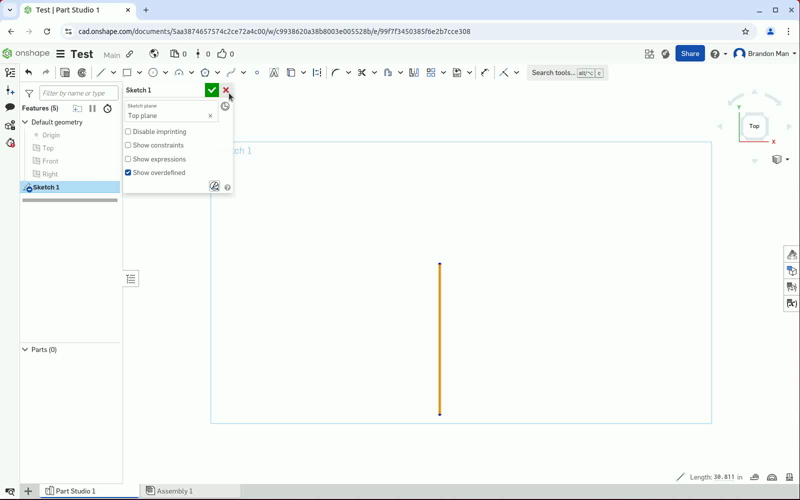
key(shift+h)
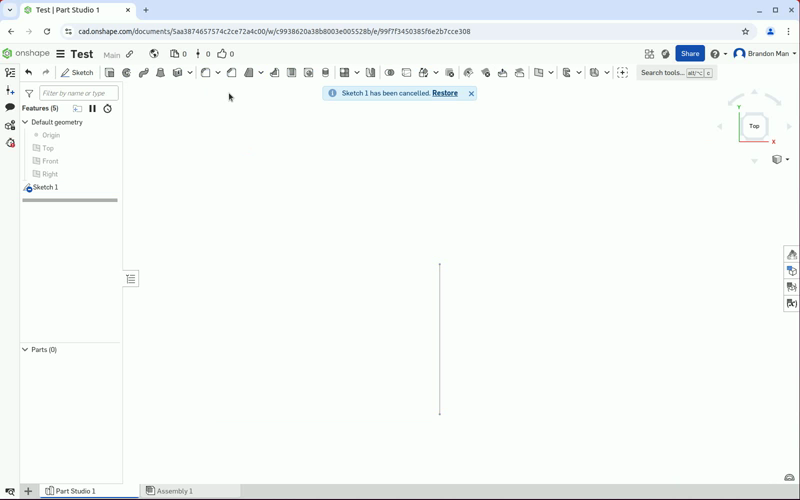
key(shift+s)
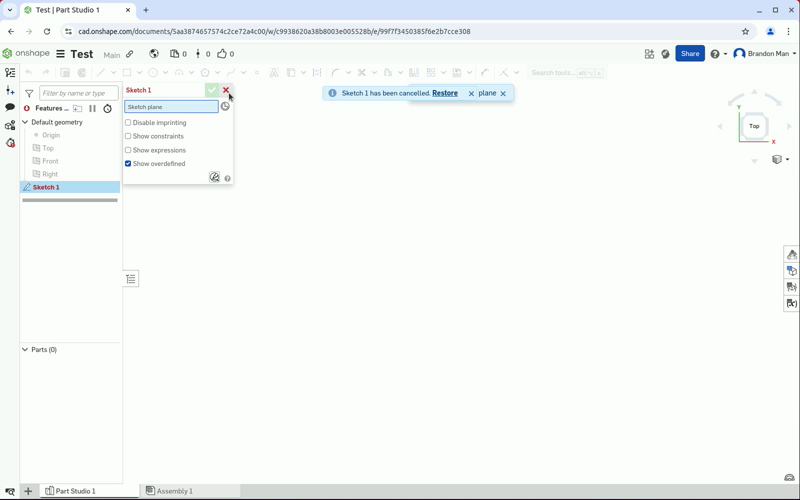
mouse_move(73, 150)
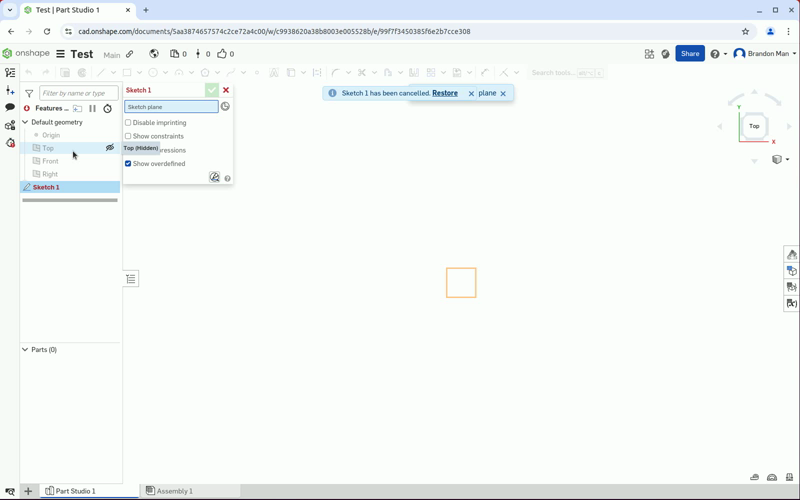
click(73, 150)
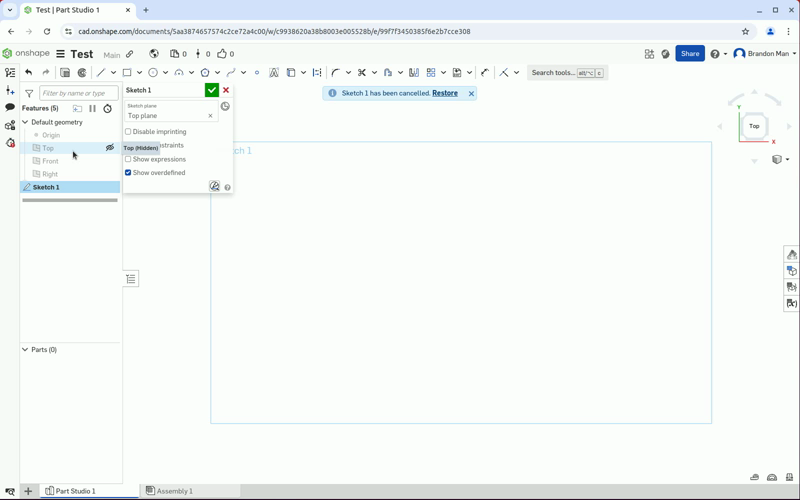
mouse_move(73, 352)
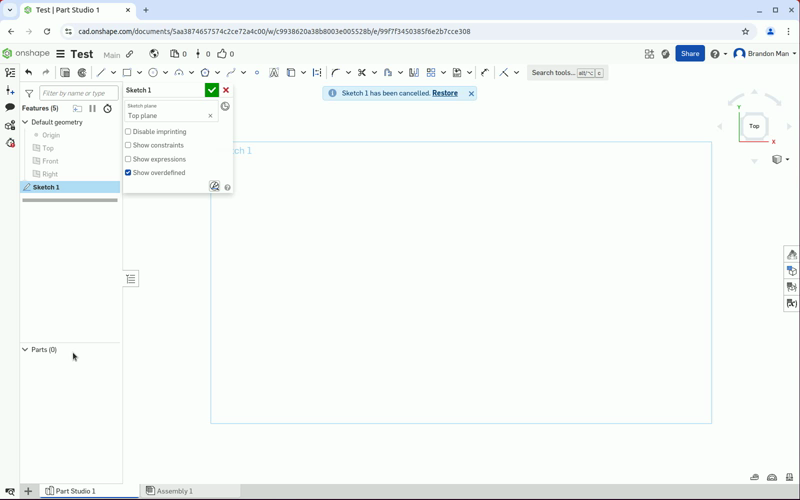
key(y)
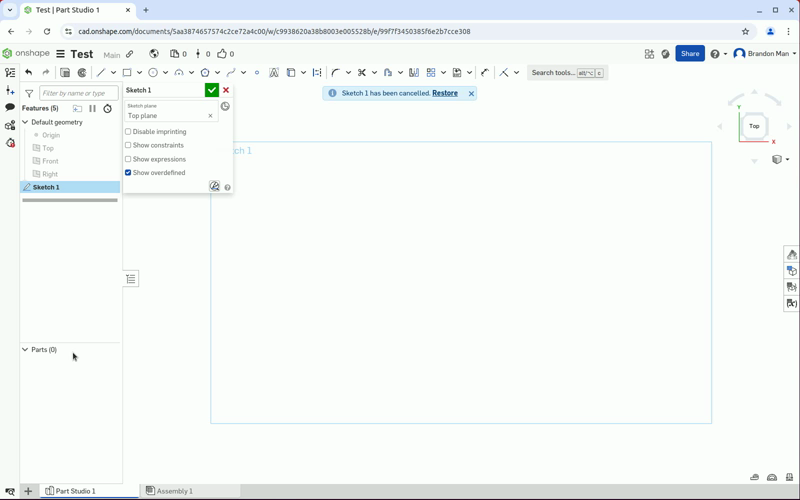
key(l)
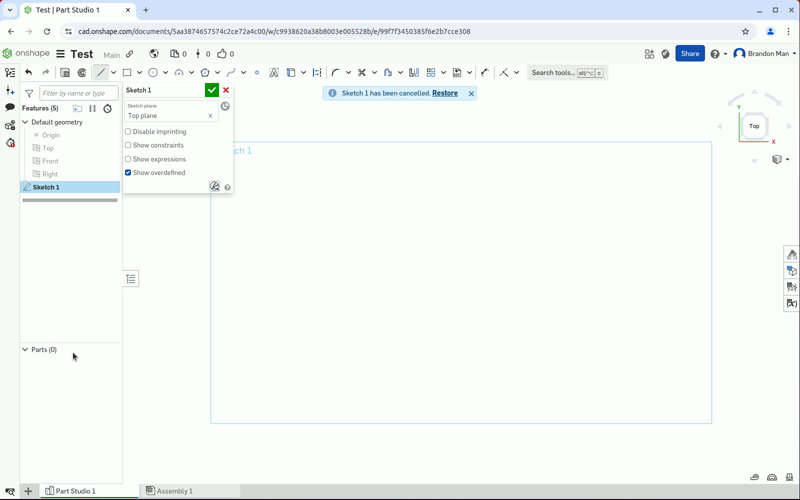
key_down(shift)
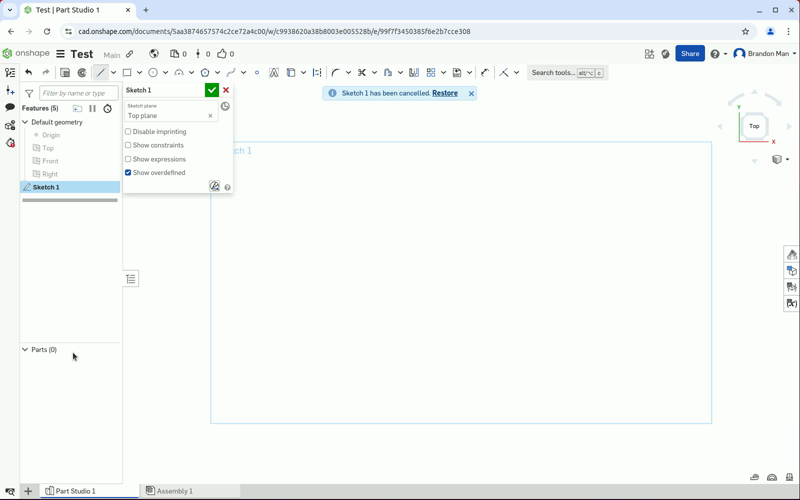
mouse_move(376, 339)
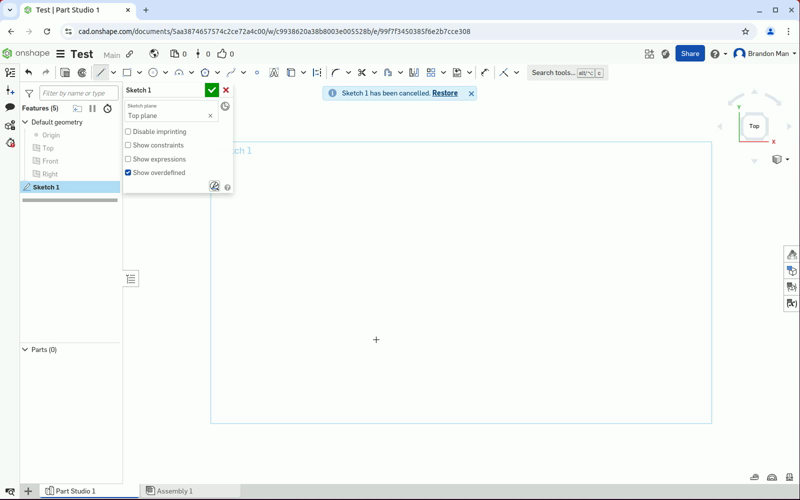
click(376, 339)
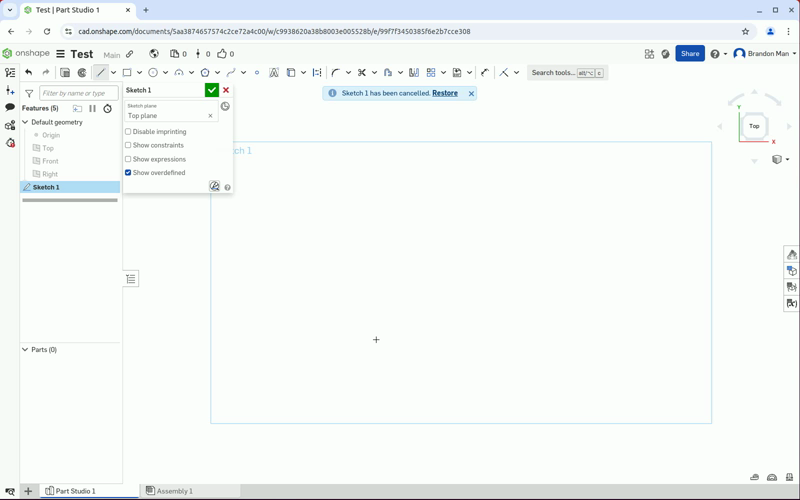
key_up(shift)
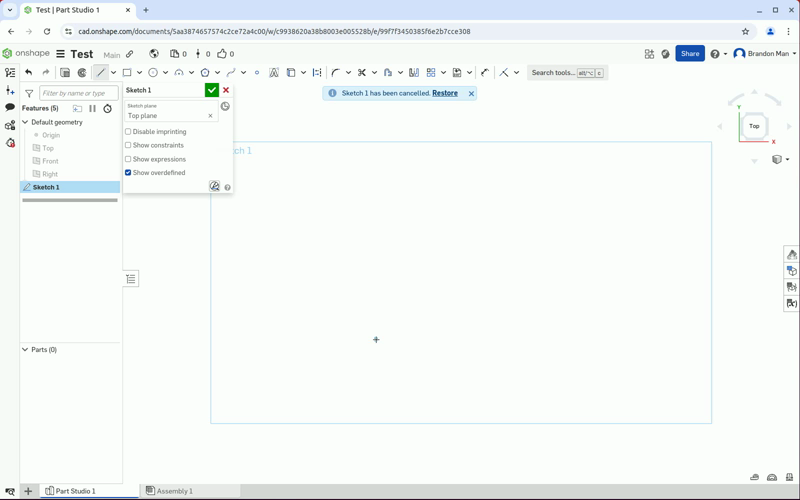
key_down(shift)
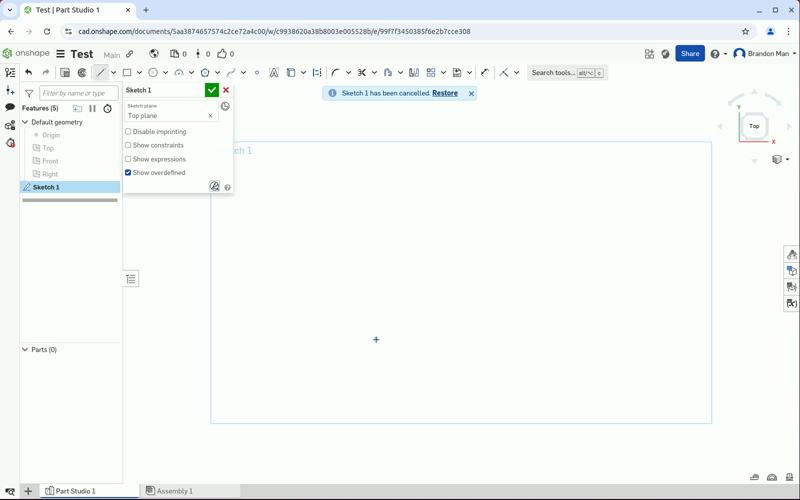
mouse_move(544, 339)
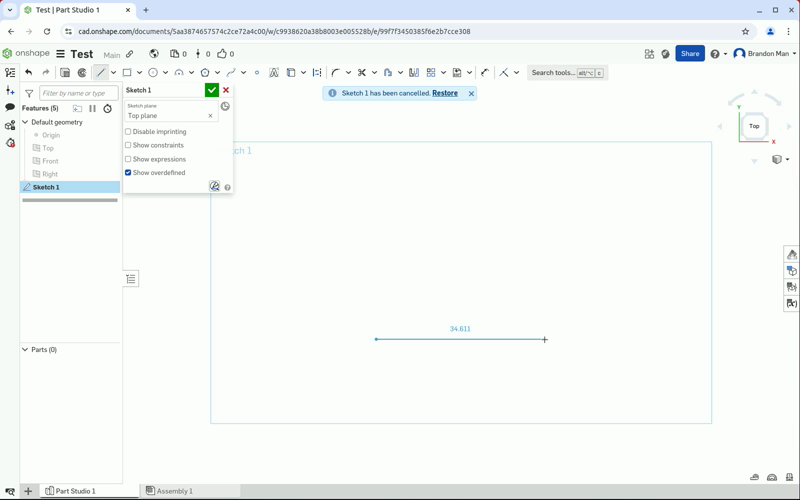
click(544, 339)
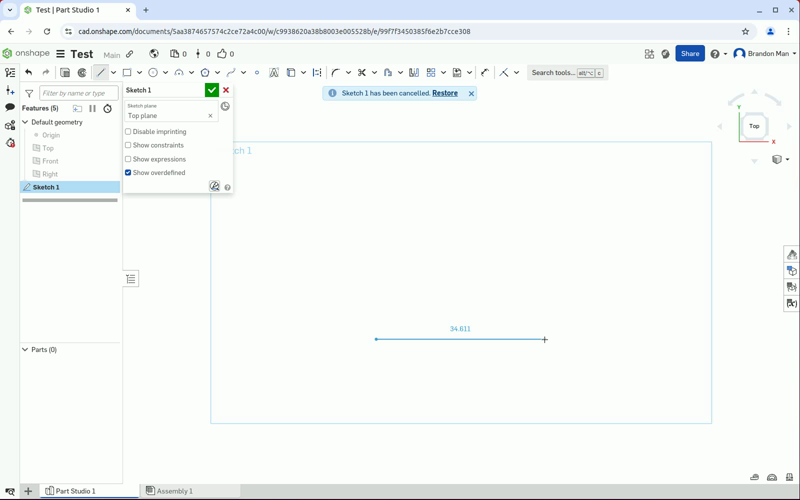
key_up(shift)
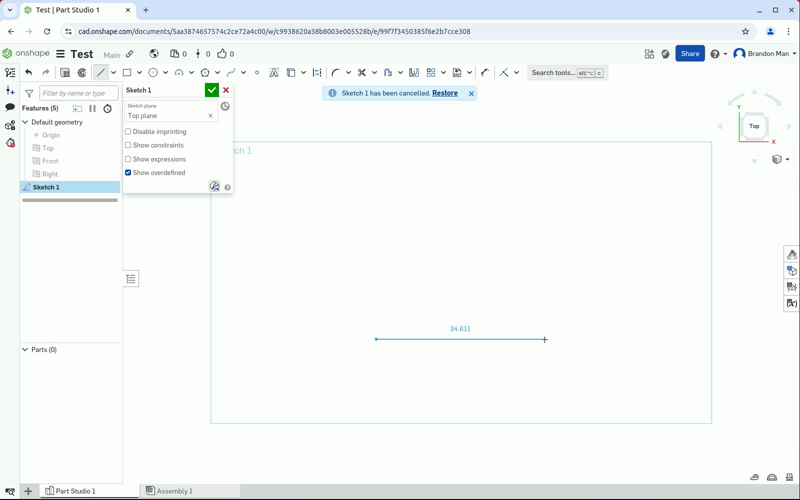
key_down(shift)
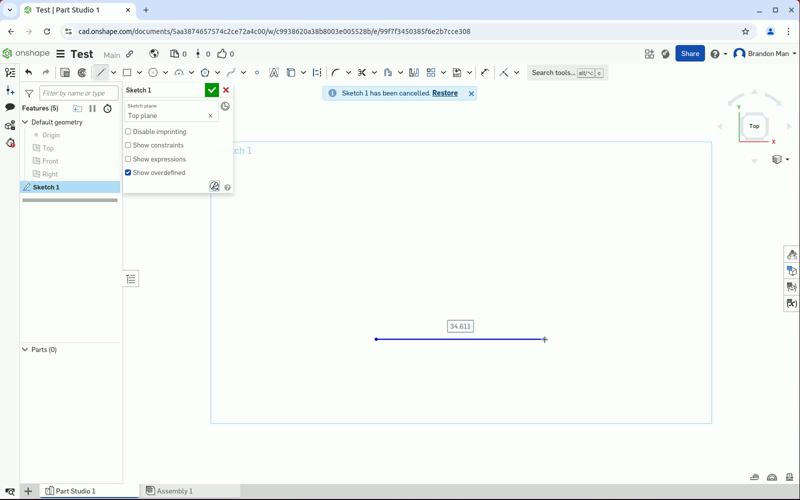
mouse_move(544, 227)
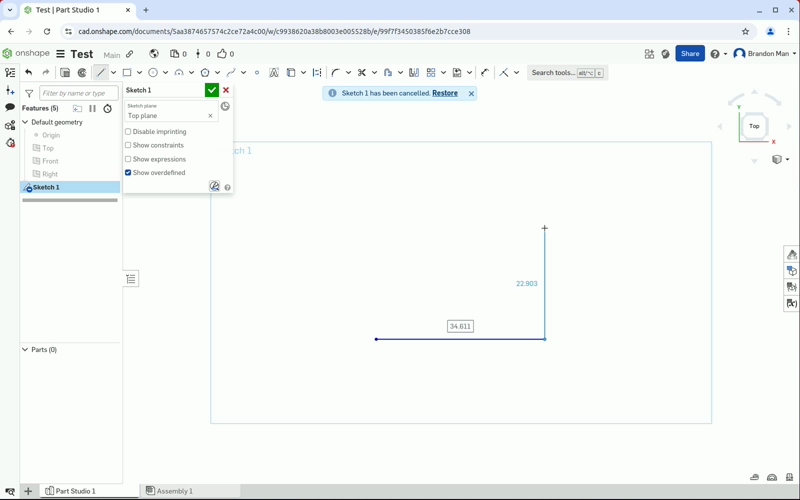
click(544, 227)
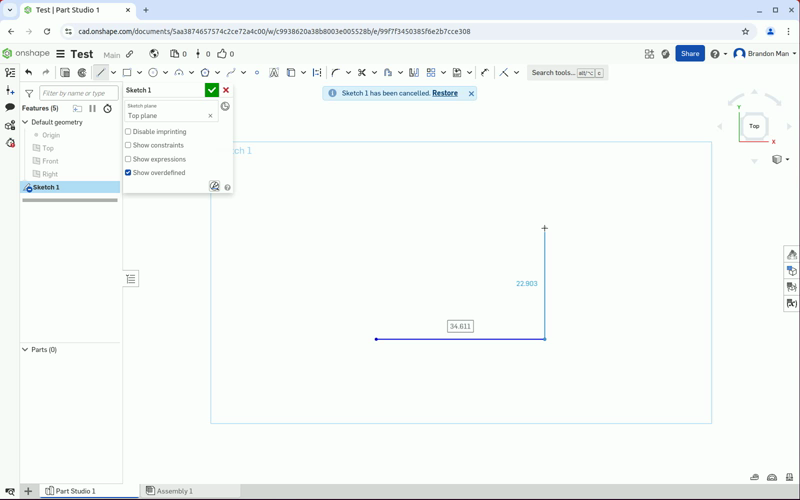
key_up(shift)
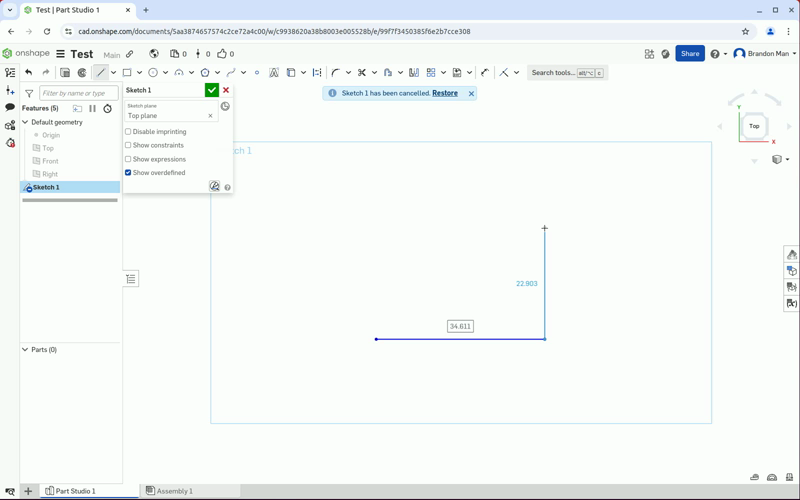
key_down(shift)
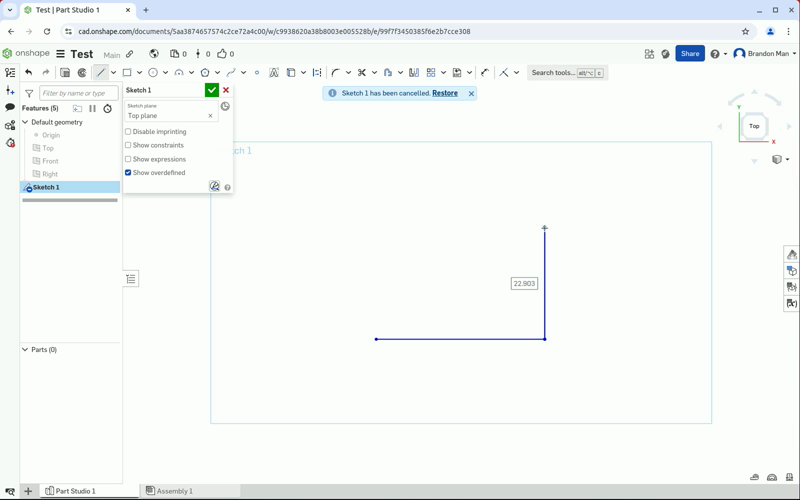
mouse_move(376, 227)
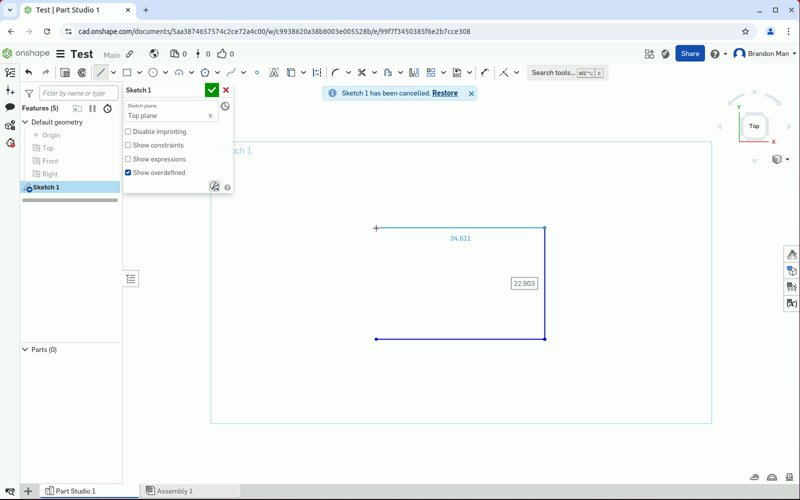
click(376, 227)
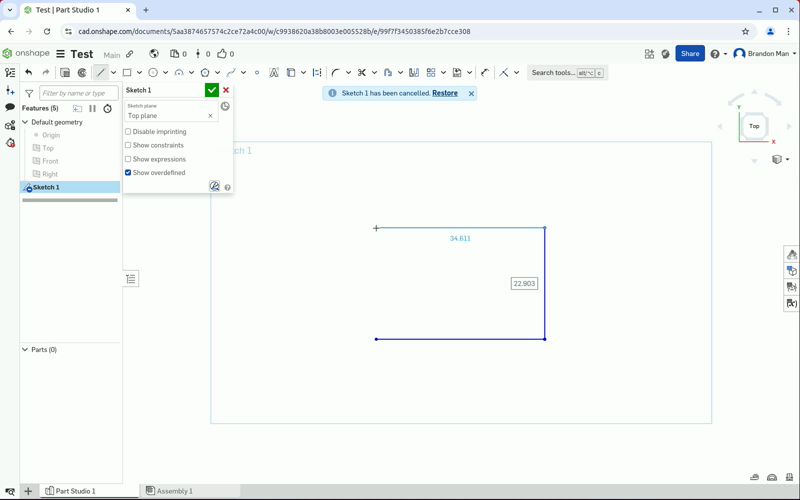
key_up(shift)
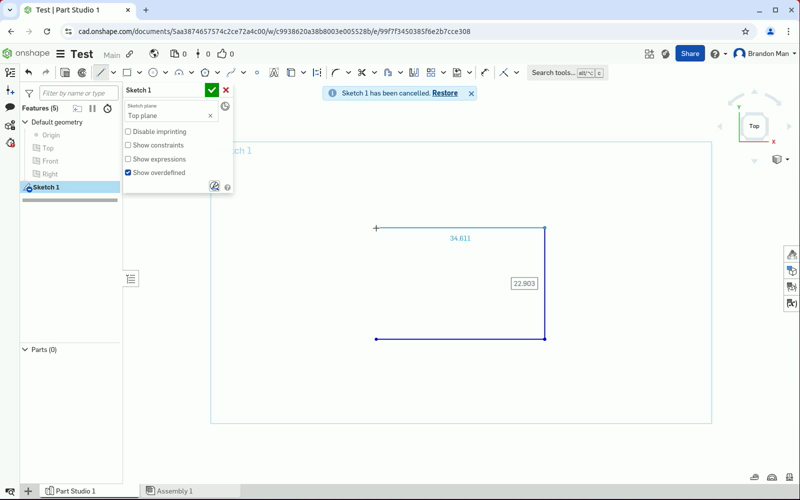
key_down(shift)
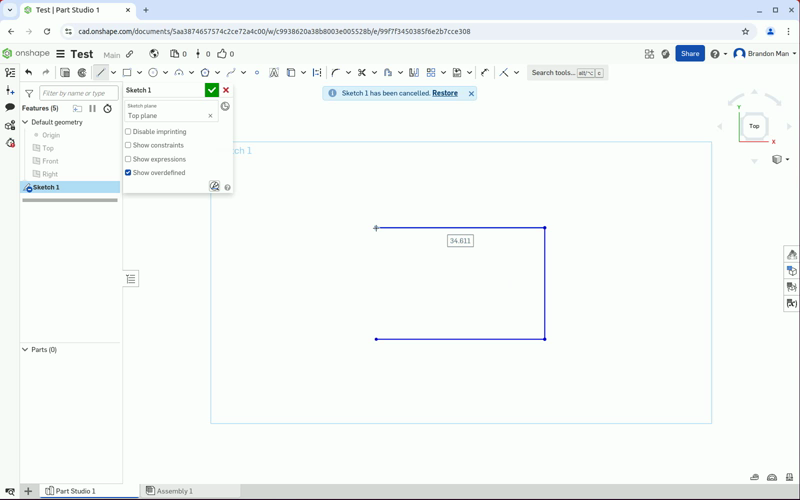
mouse_move(376, 339)
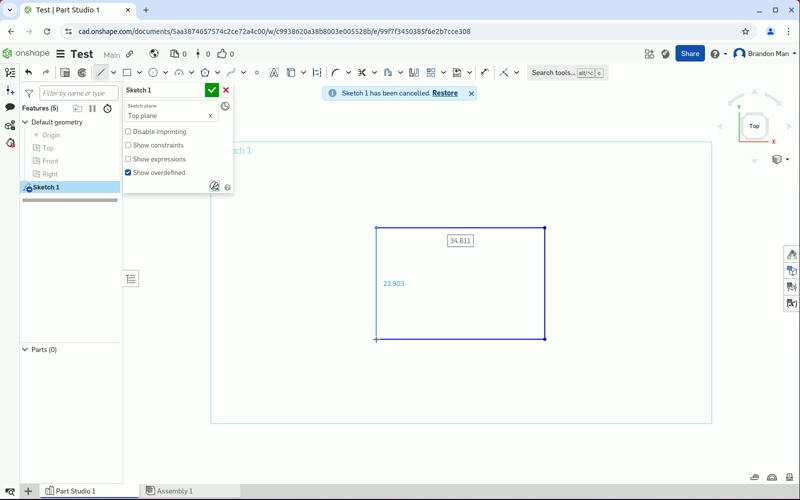
key_up(shift)
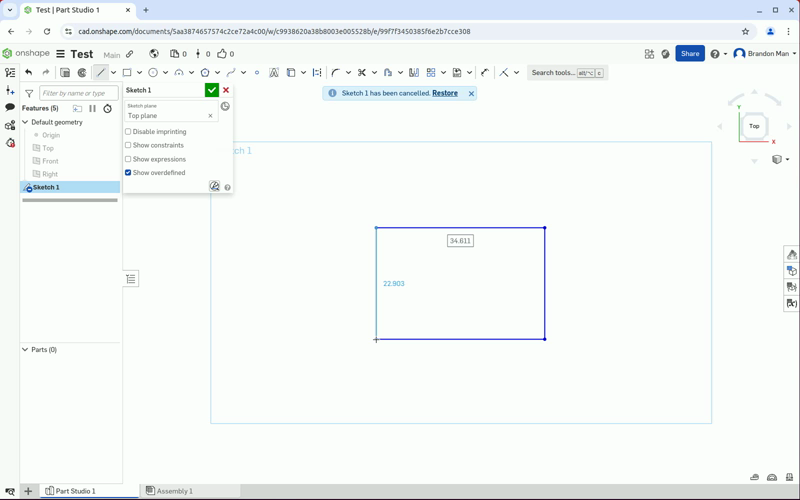
click(376, 339)
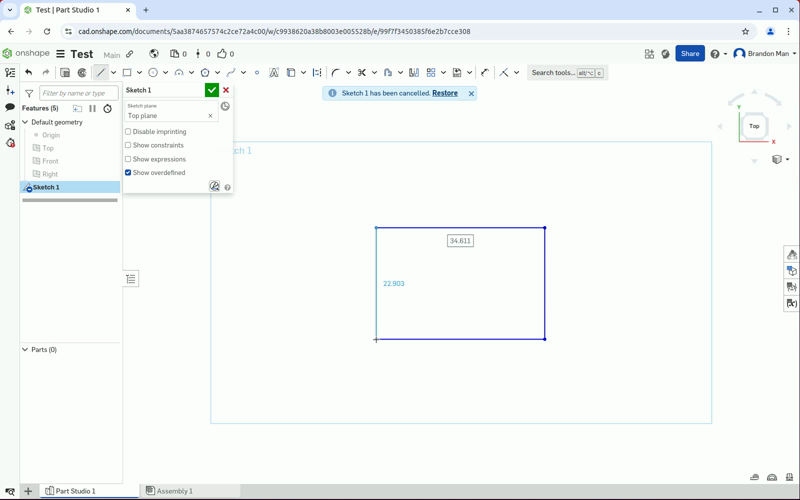
key(esc)
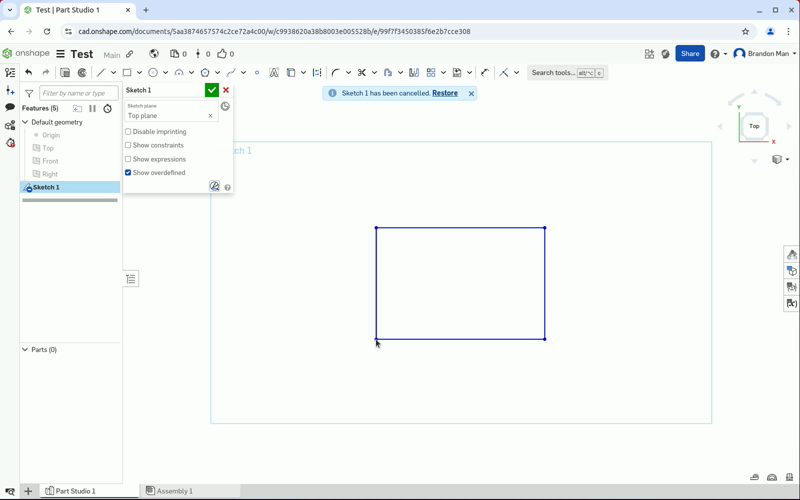
key(c)
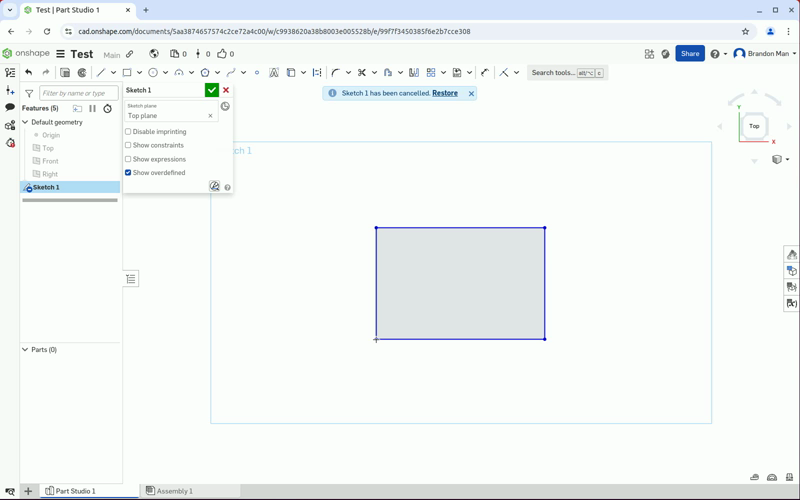
key_down(shift)
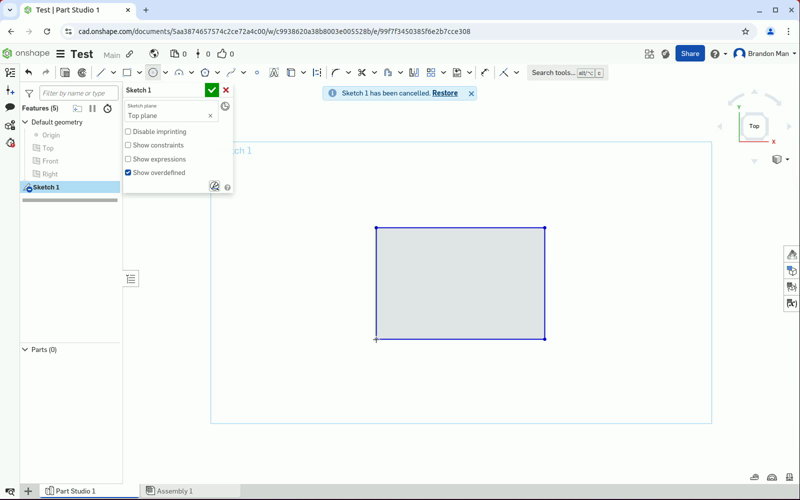
mouse_move(461, 282)
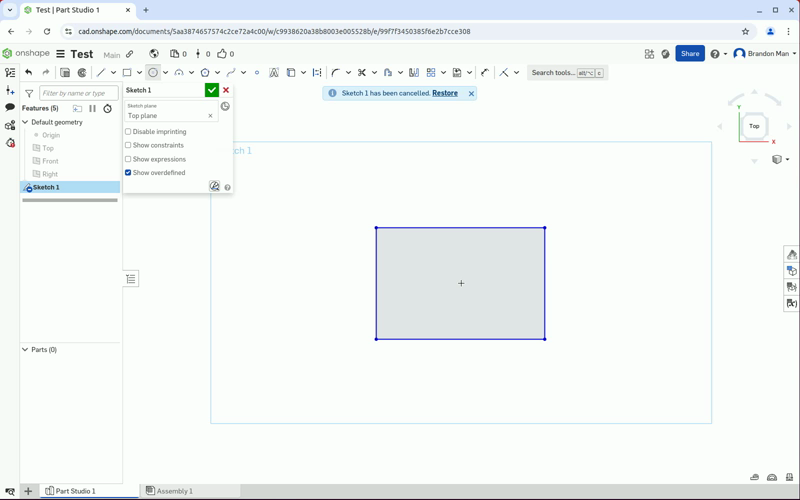
click(461, 282)
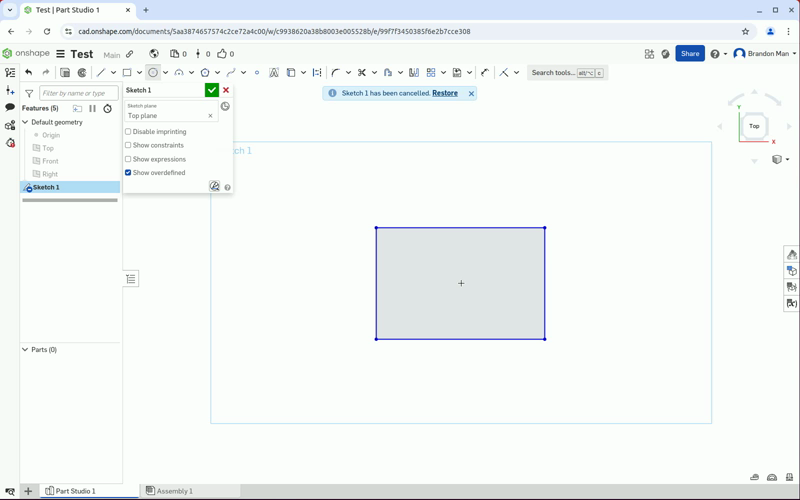
key_up(shift)
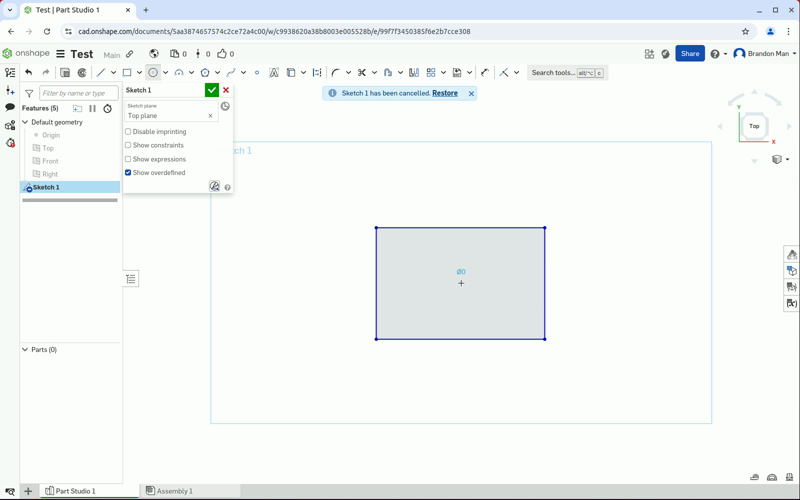
mouse_move(489, 282)
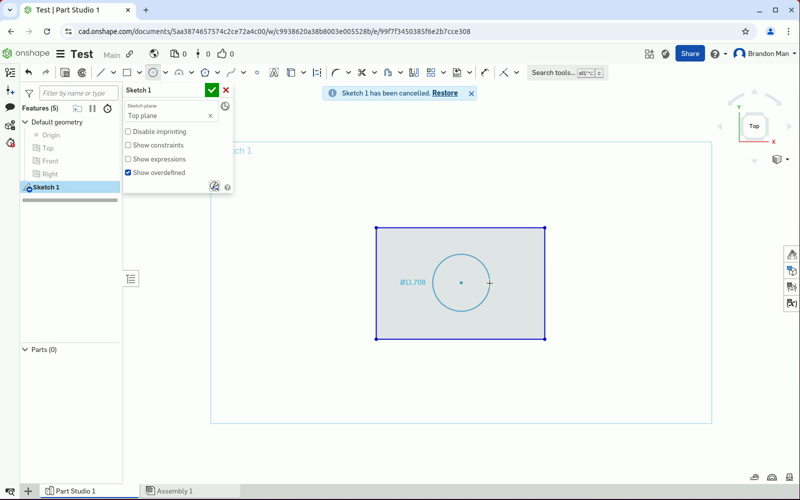
click(489, 282)
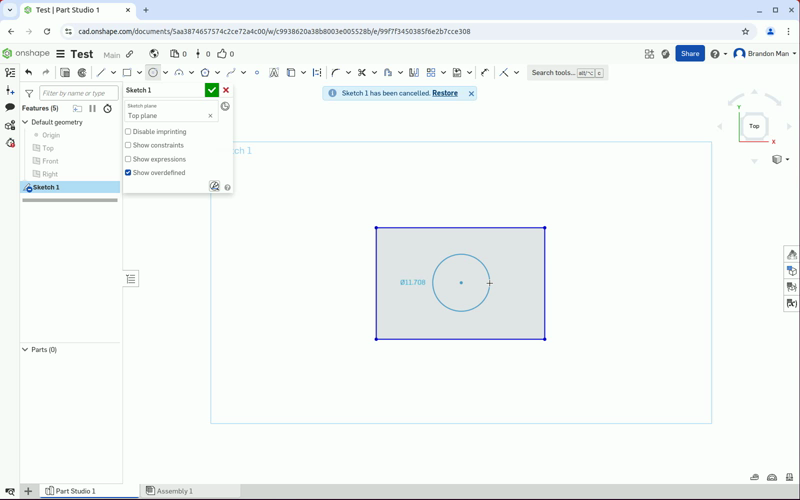
key(esc)
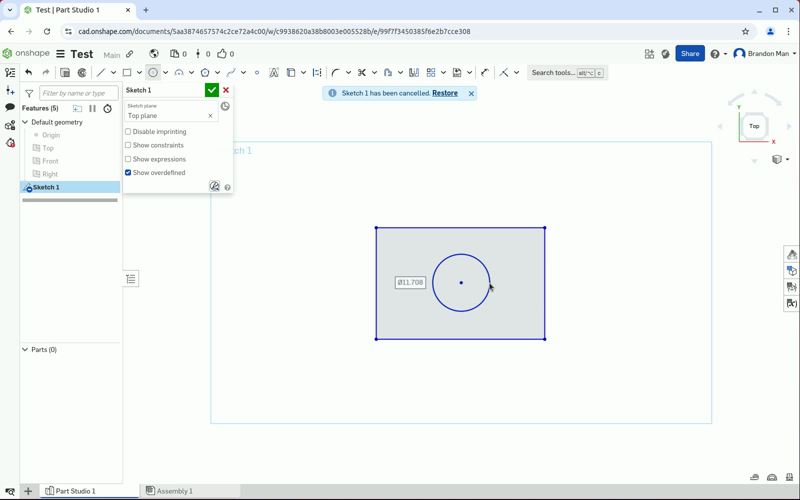
mouse_move(399, 289)
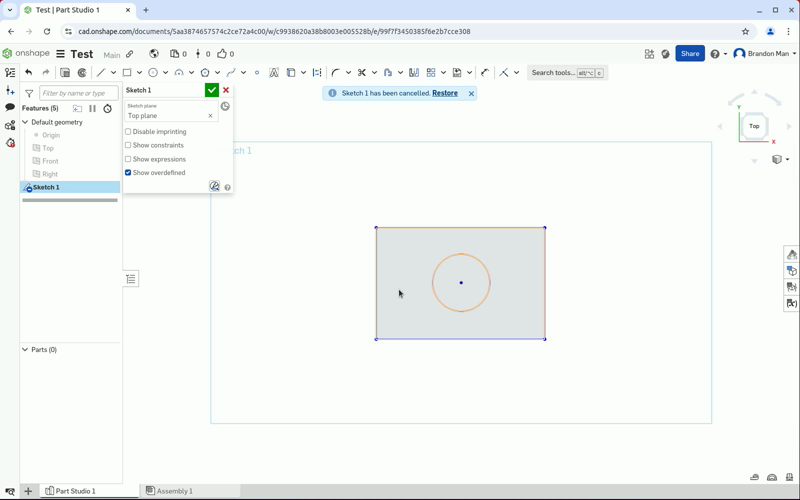
click(399, 289)
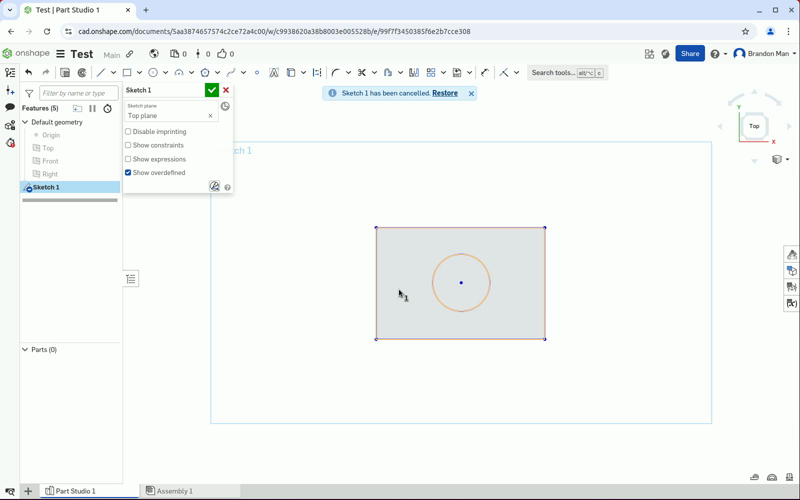
mouse_move(73, 352)
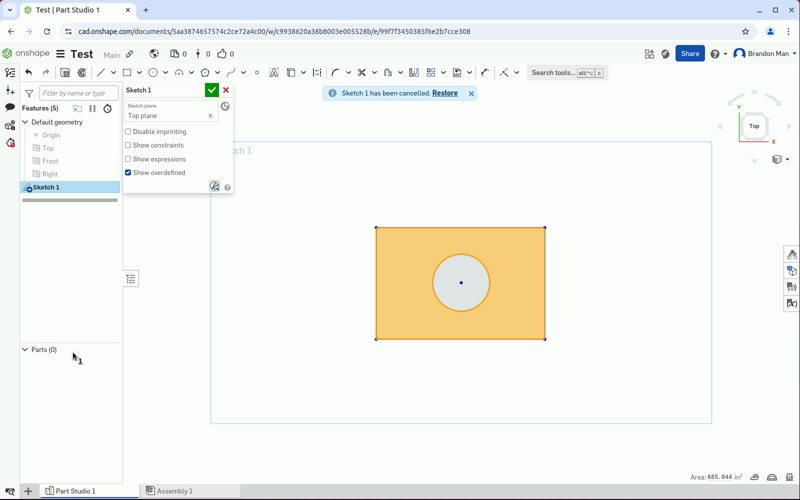
key(shift+y)
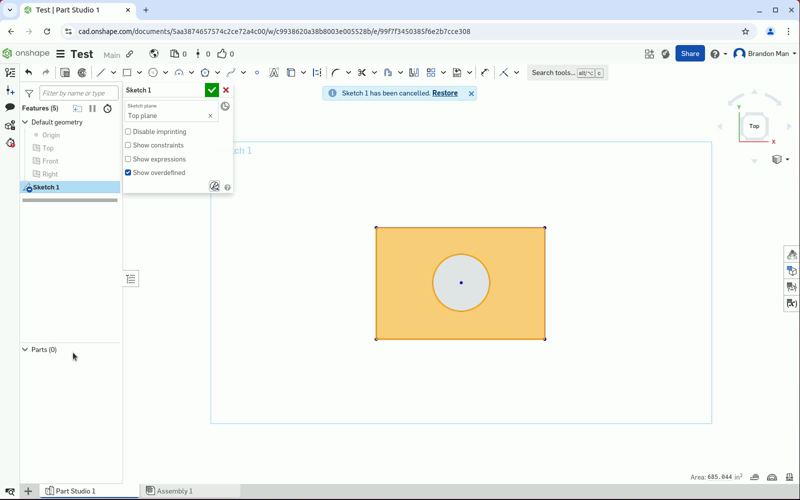
key(shift+e)
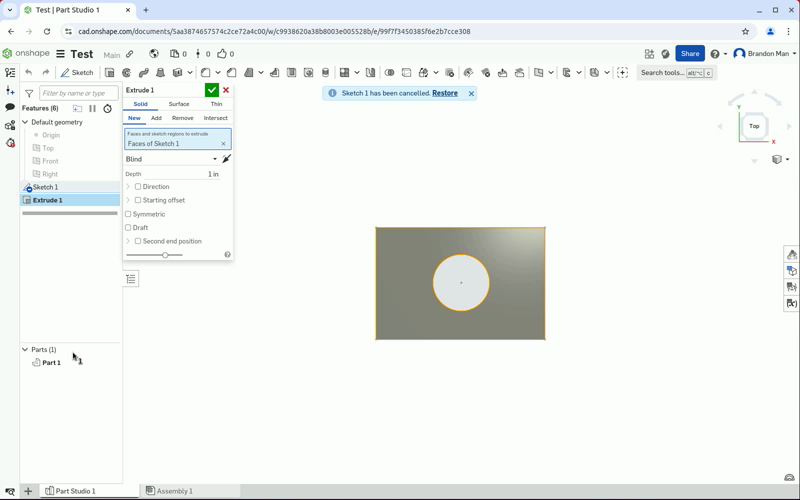
mouse_move(143, 106)
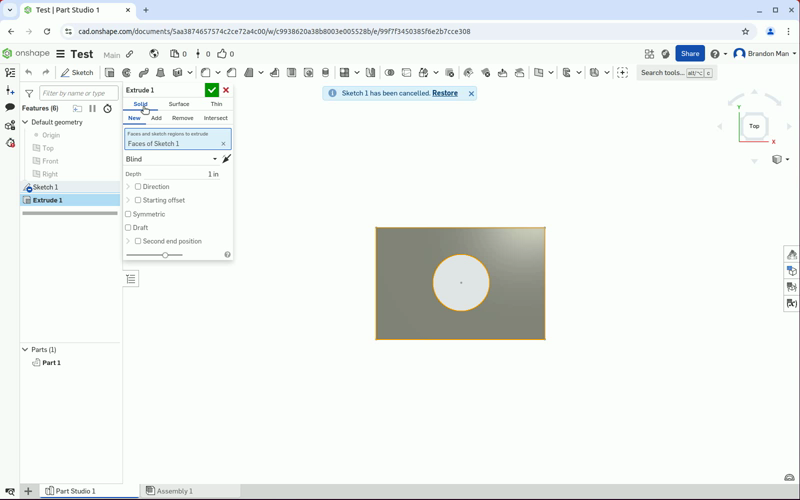
click(143, 106)
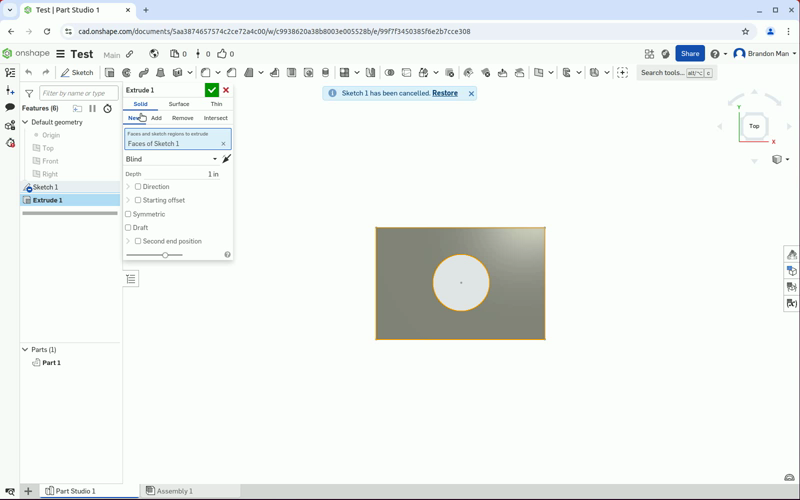
mouse_move(137, 120)
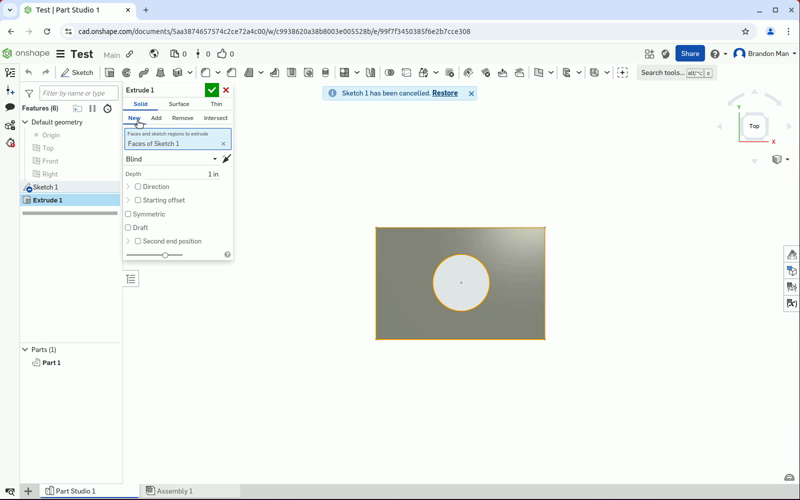
click(137, 120)
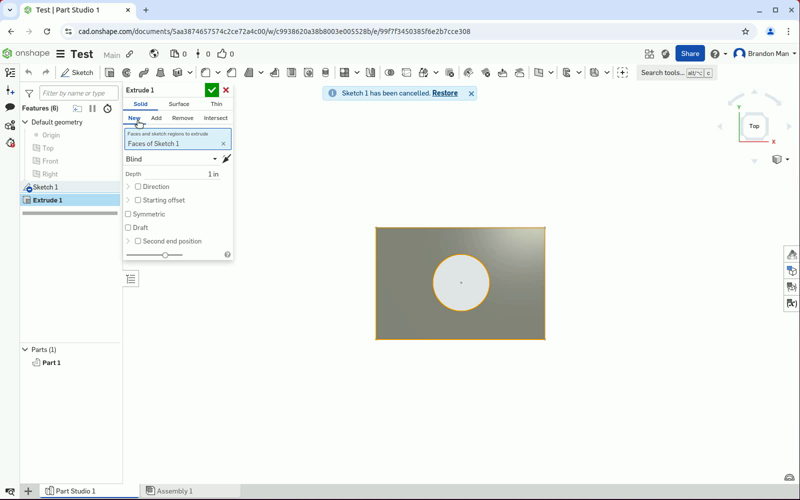
key(tab, 4)
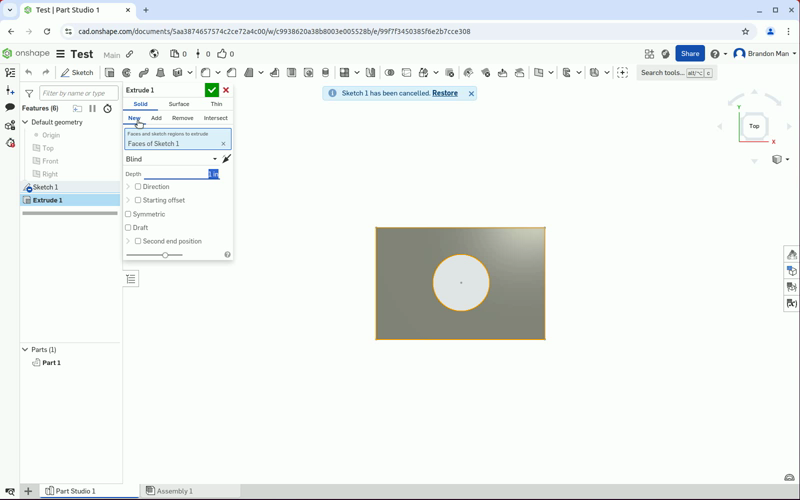
text(5.777)
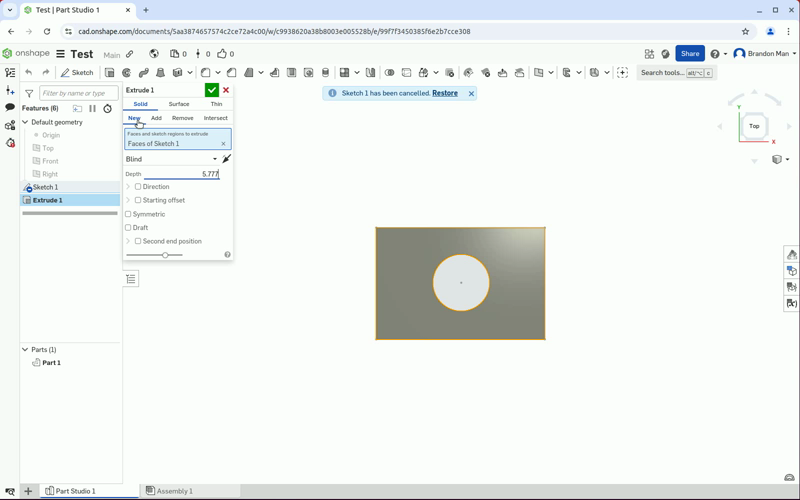
key(enter)
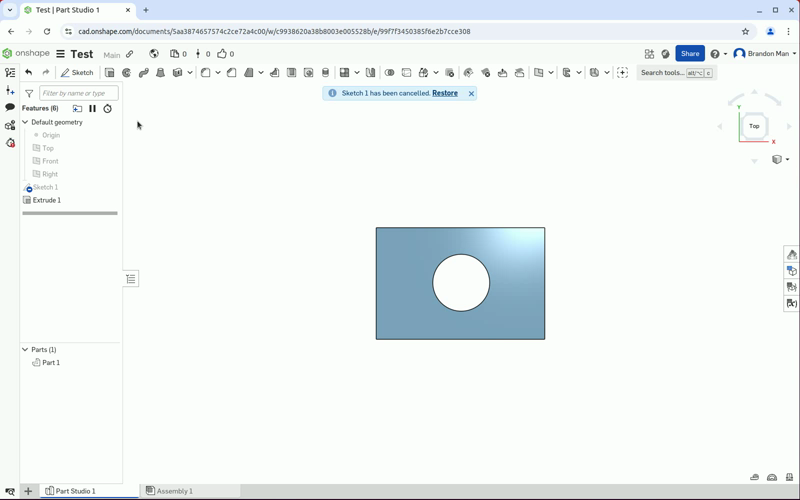
key(shift+h)
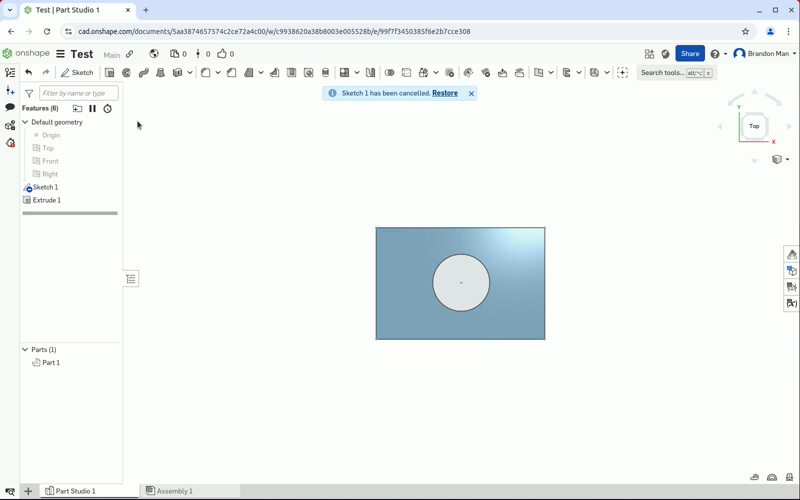
key(shift+h)
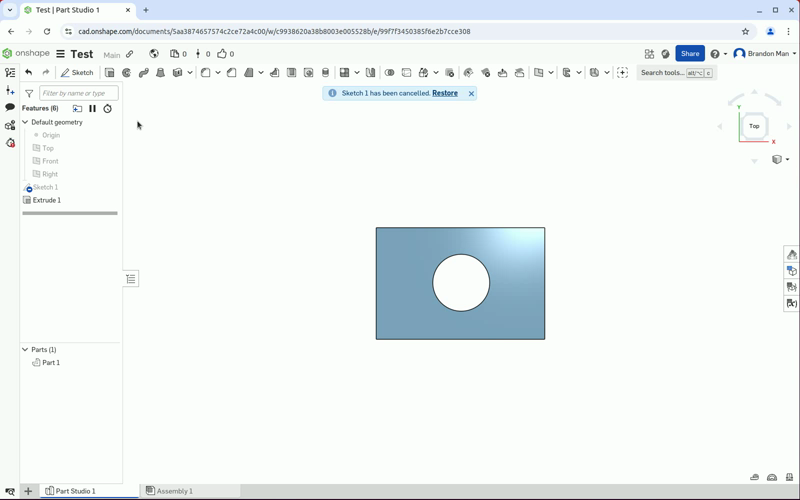
mouse_move(73, 189)
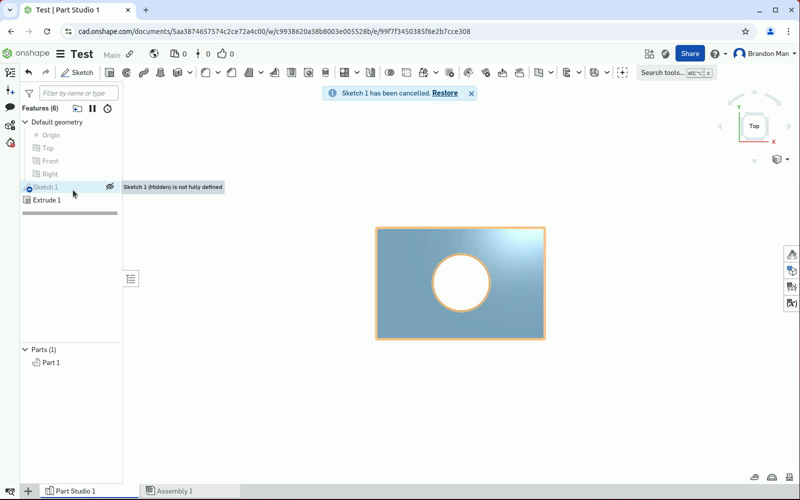
click(73, 189)
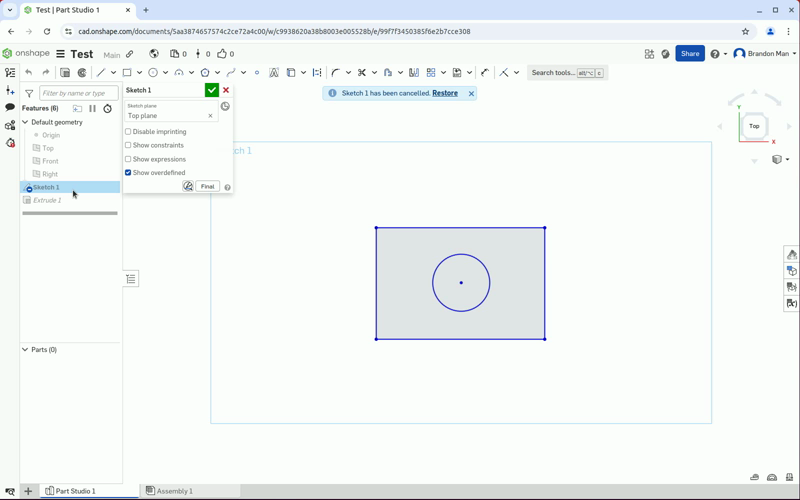
mouse_move(229, 92)
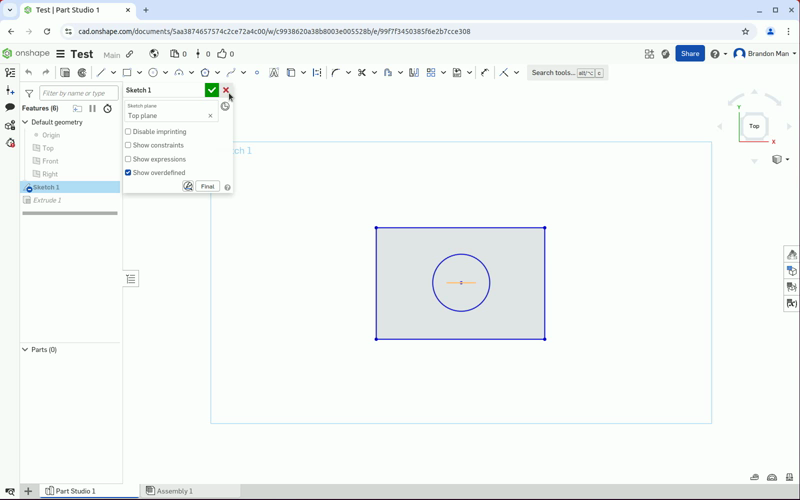
click(229, 92)
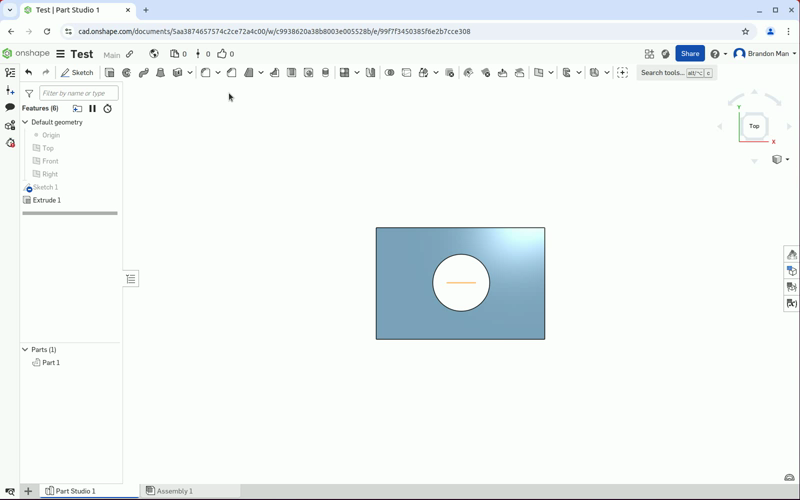
mouse_move(541, 75)
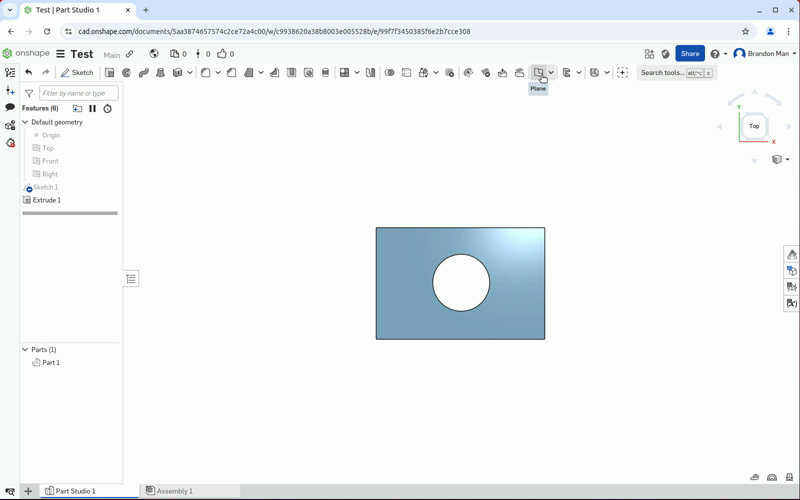
click(541, 75)
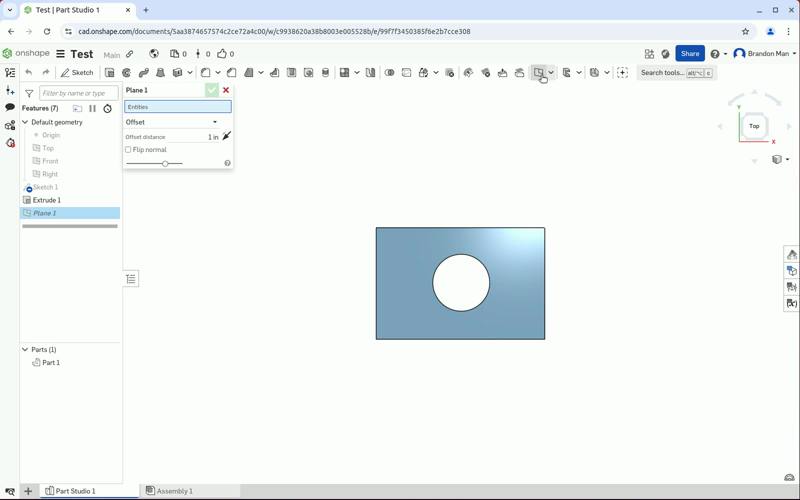
mouse_move(73, 150)
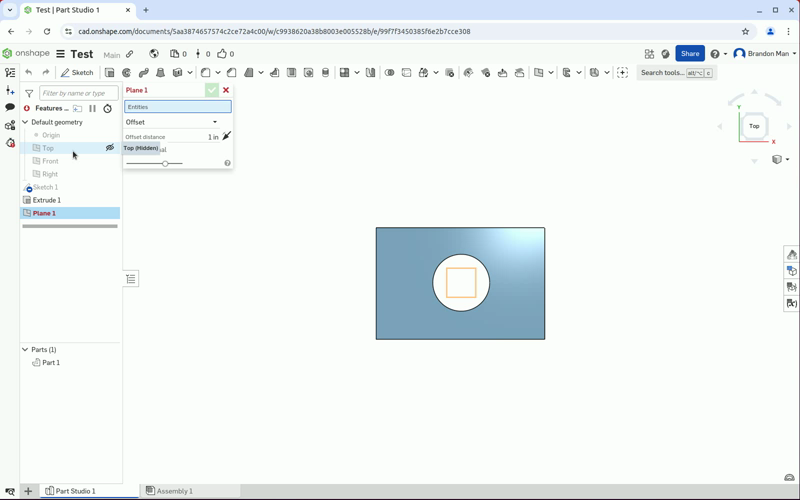
click(73, 150)
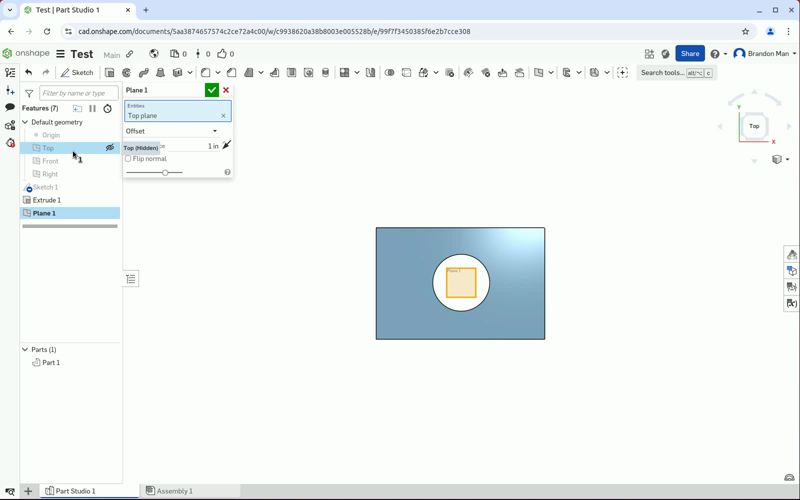
key(tab, 2)
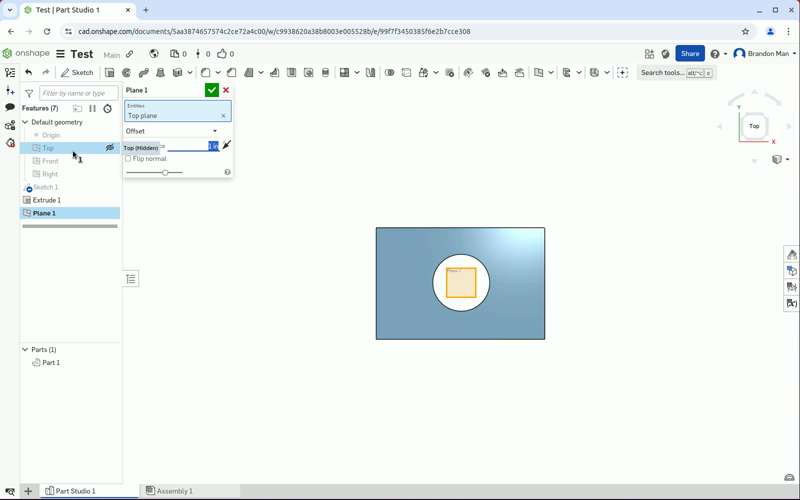
text(5.792)
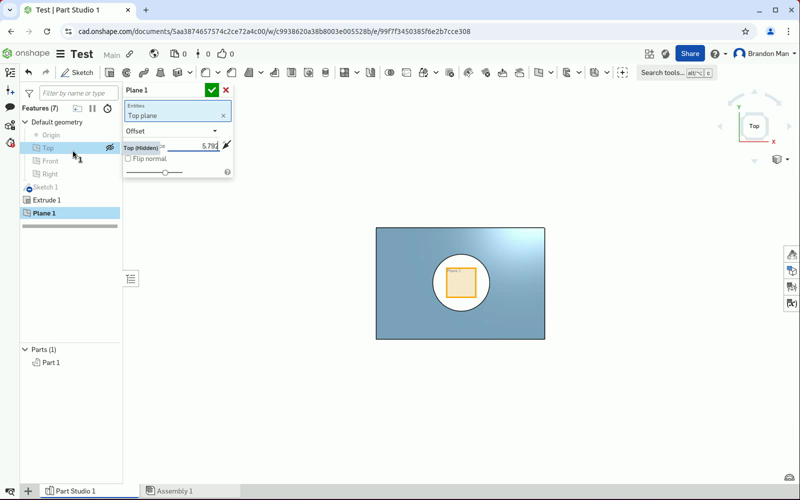
key(enter, 2)
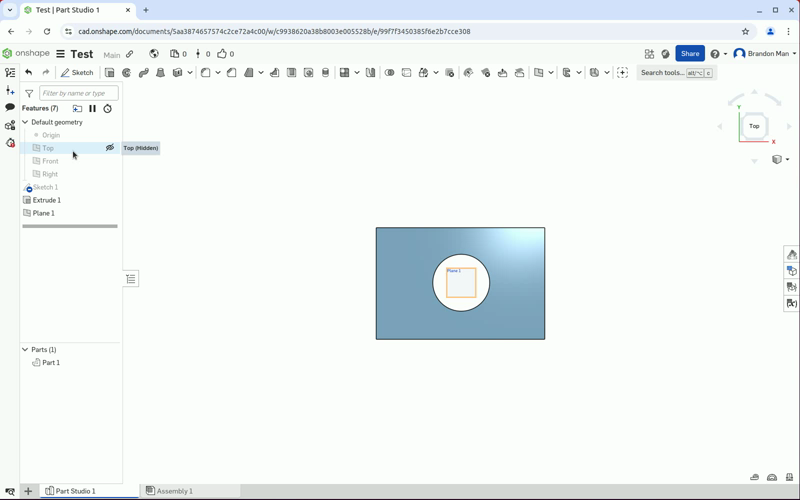
key(shift+s)
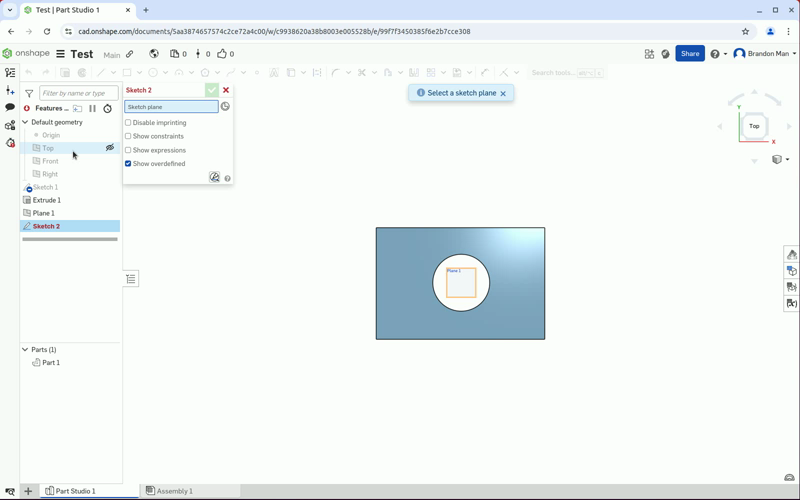
mouse_move(73, 215)
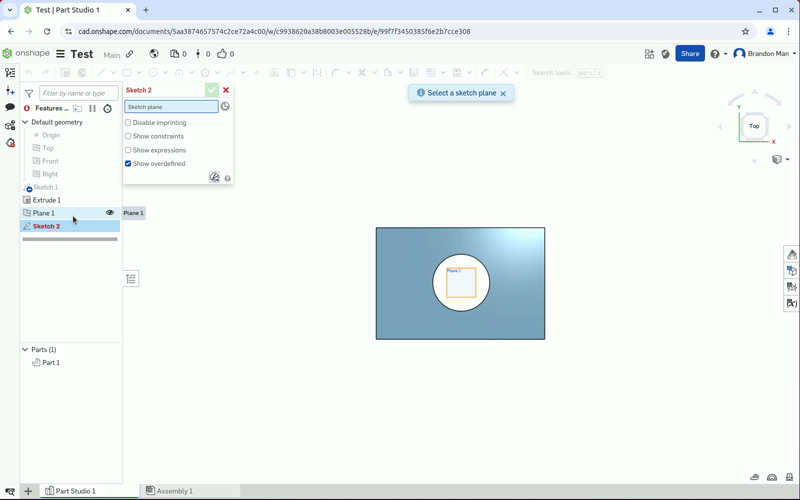
click(73, 215)
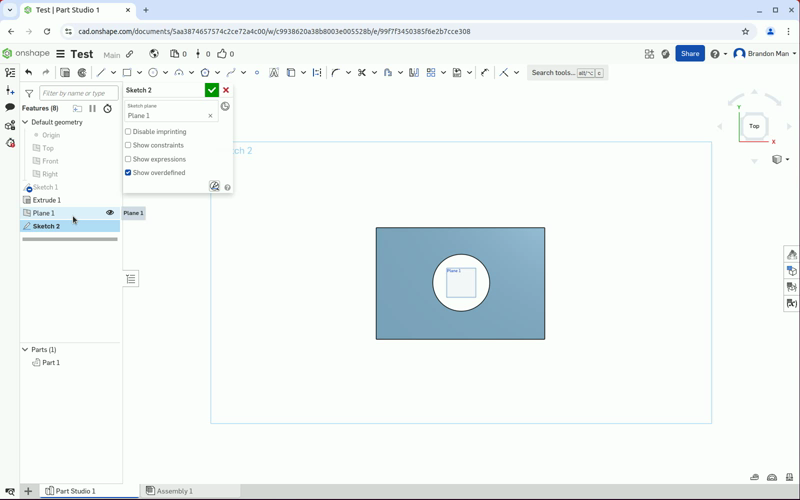
mouse_move(73, 352)
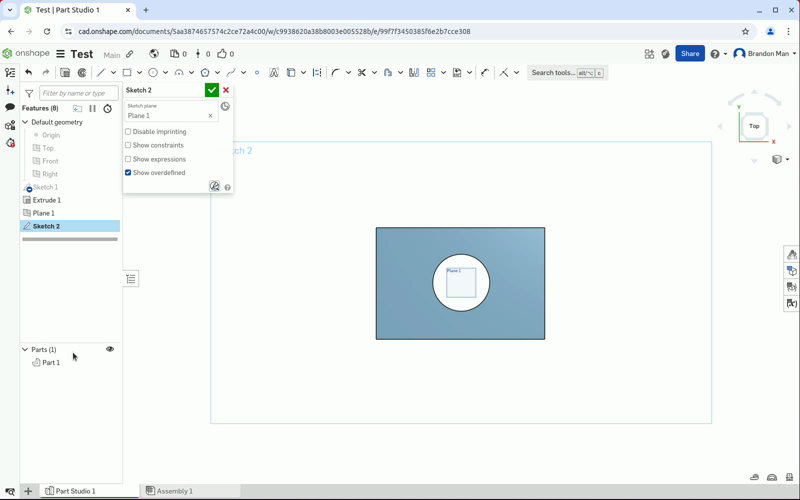
key(y)
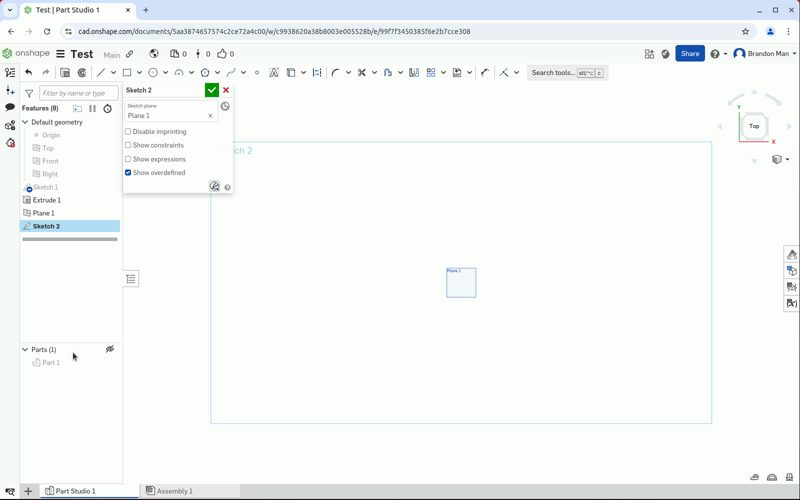
key(l)
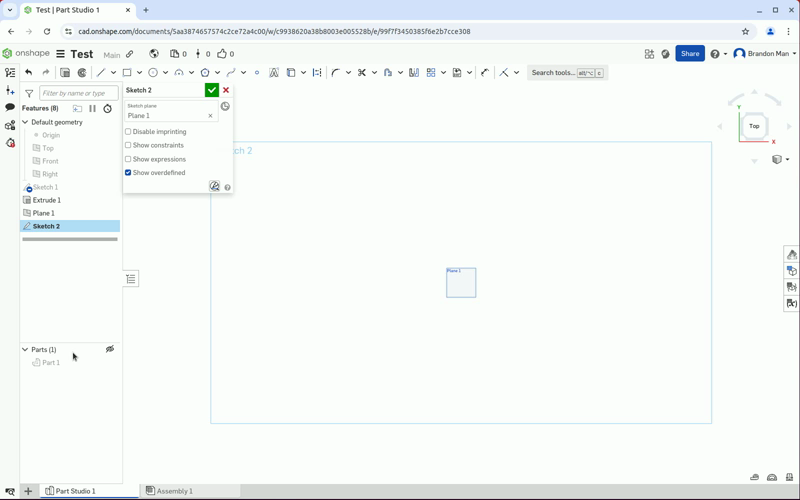
key_down(shift)
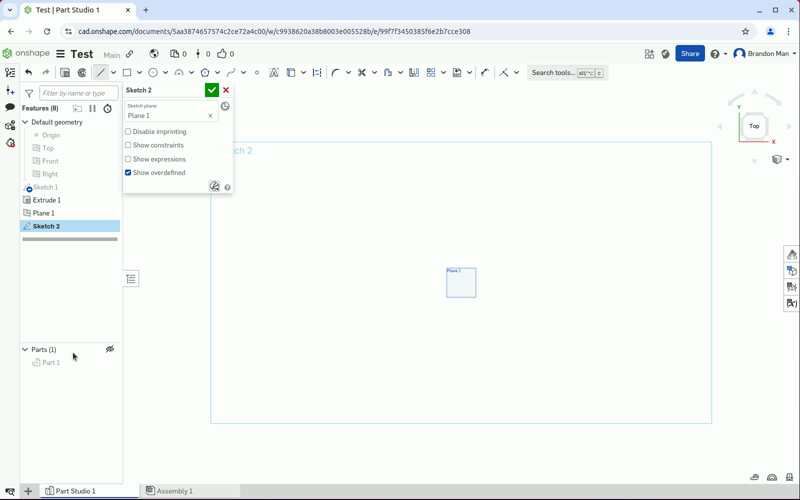
mouse_move(382, 339)
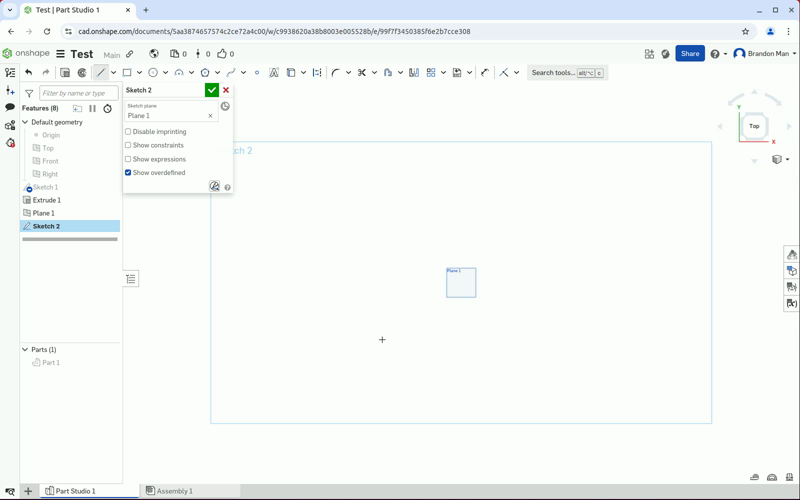
click(382, 339)
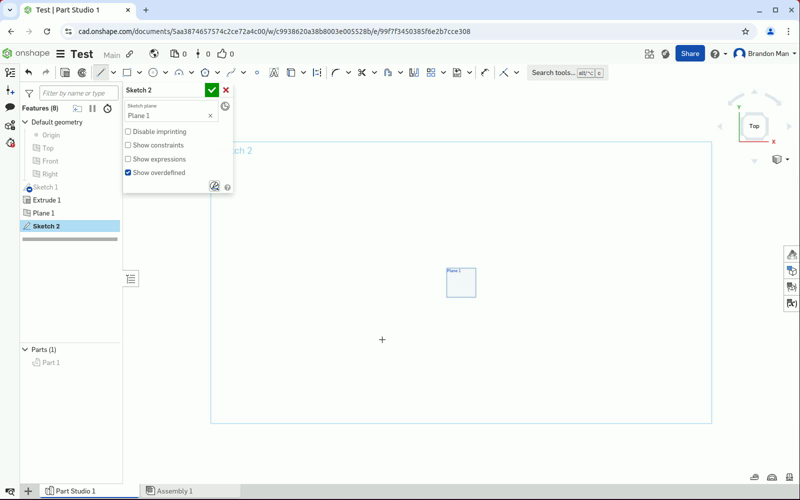
key_up(shift)
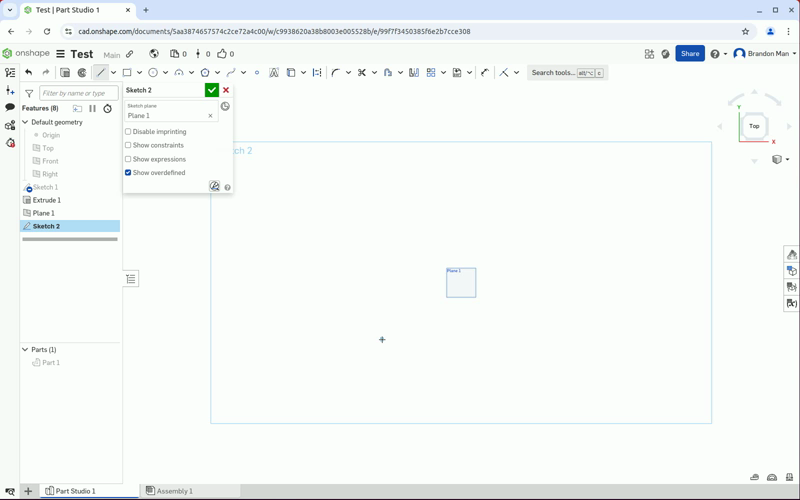
key_down(shift)
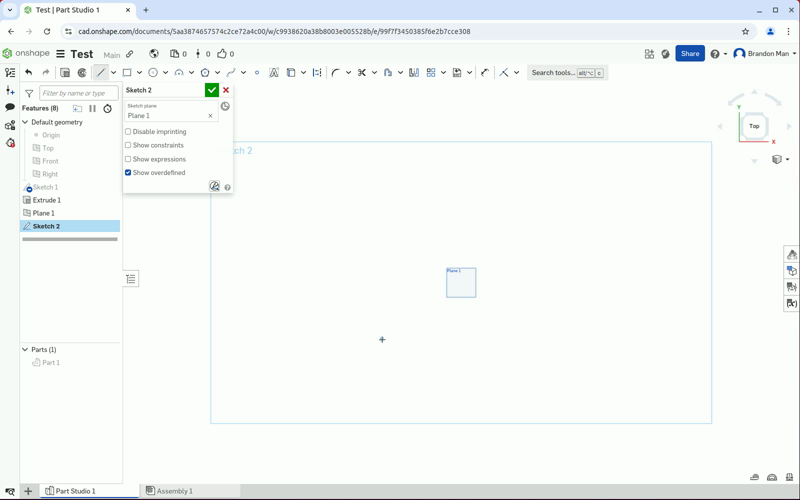
mouse_move(412, 339)
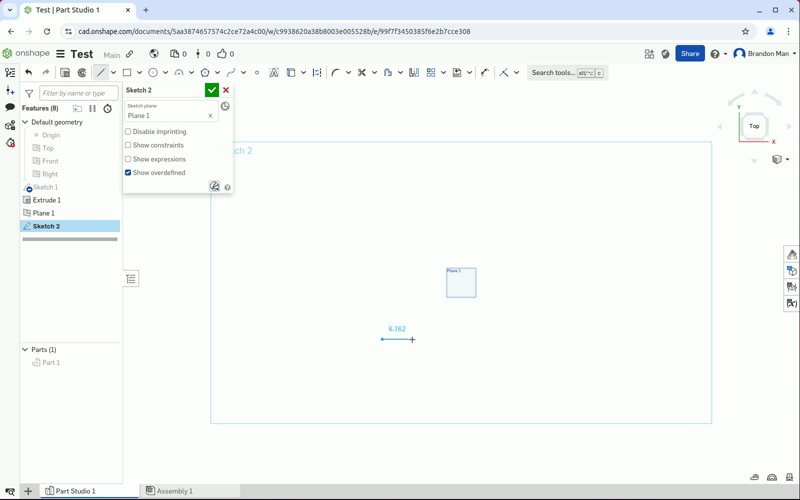
mouse_move(396, 339)
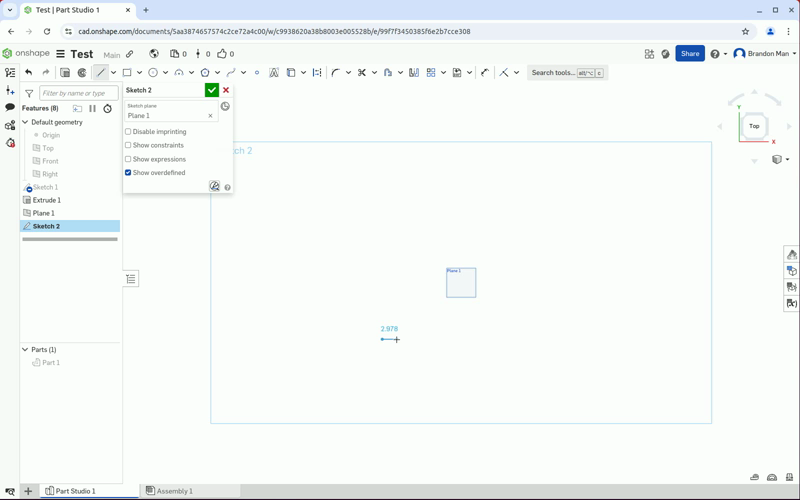
click(396, 339)
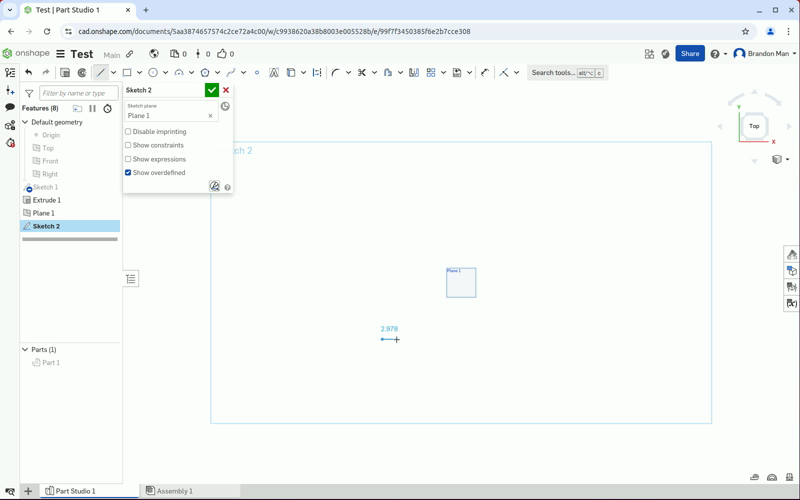
key_up(shift)
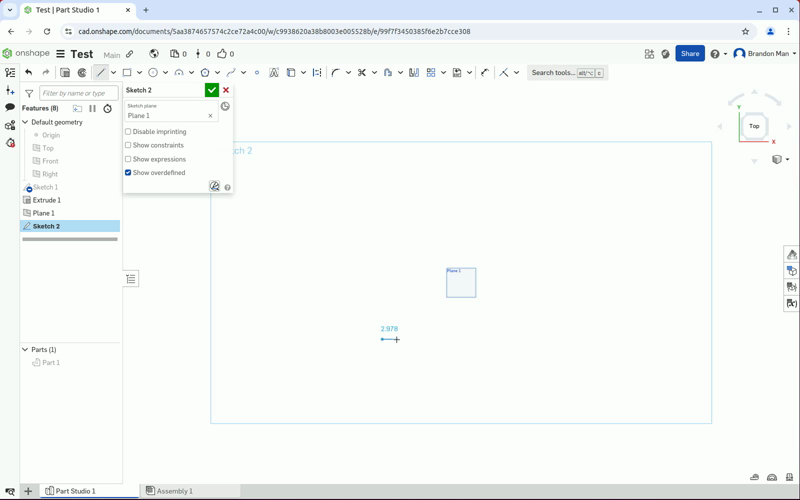
key_down(shift)
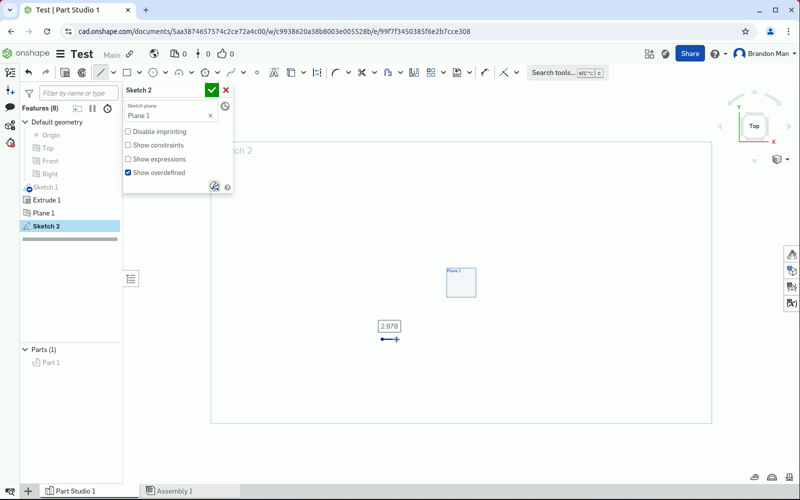
mouse_move(396, 226)
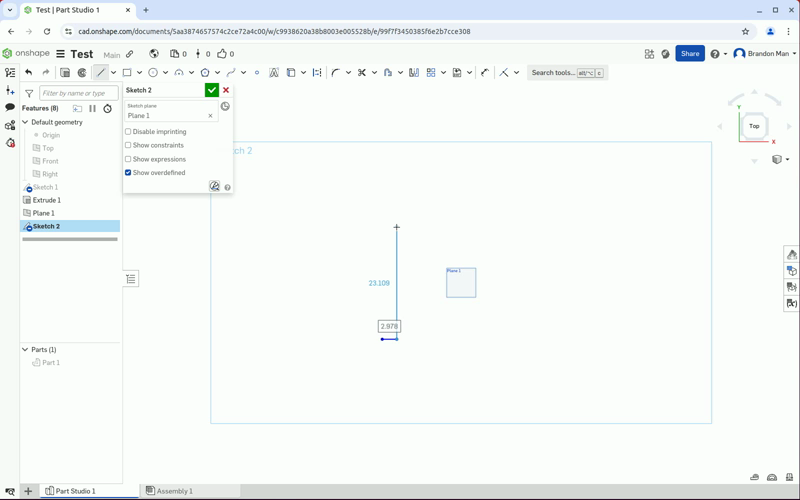
click(396, 226)
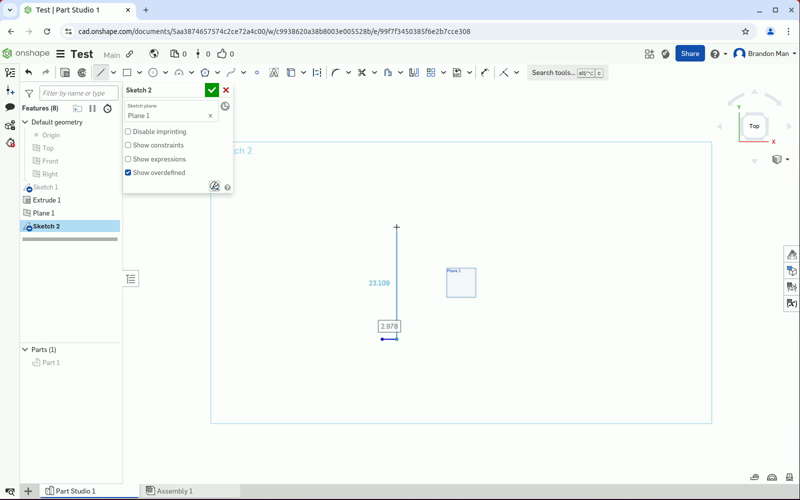
key_up(shift)
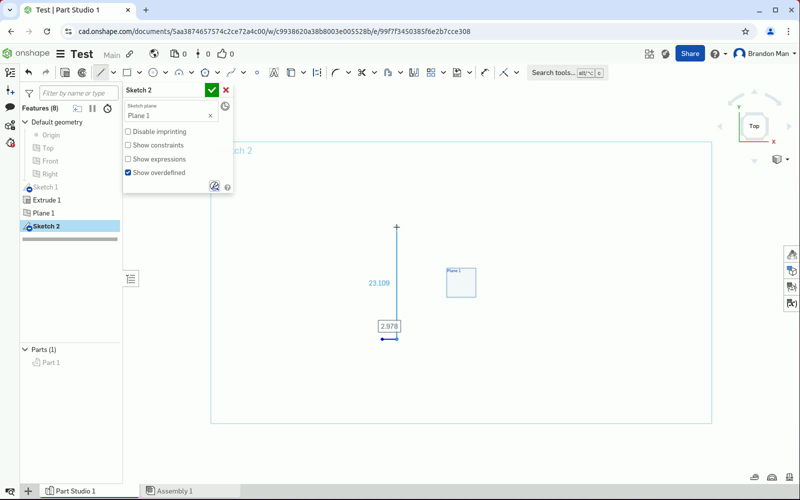
key_down(shift)
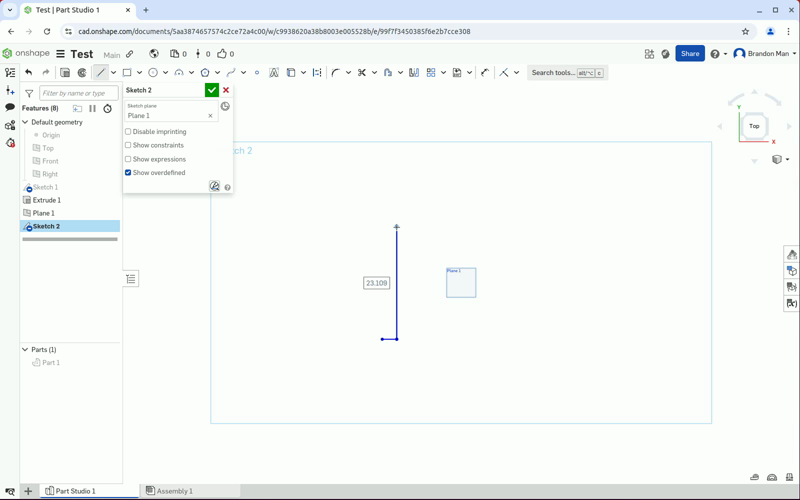
mouse_move(426, 226)
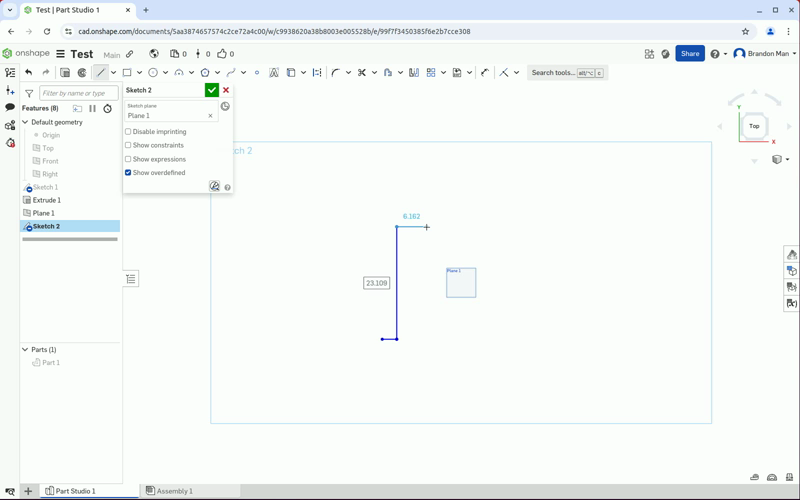
mouse_move(382, 226)
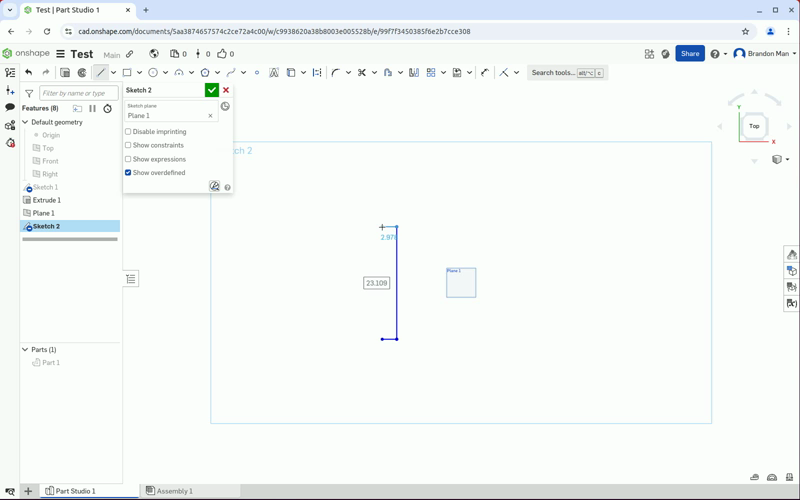
click(382, 226)
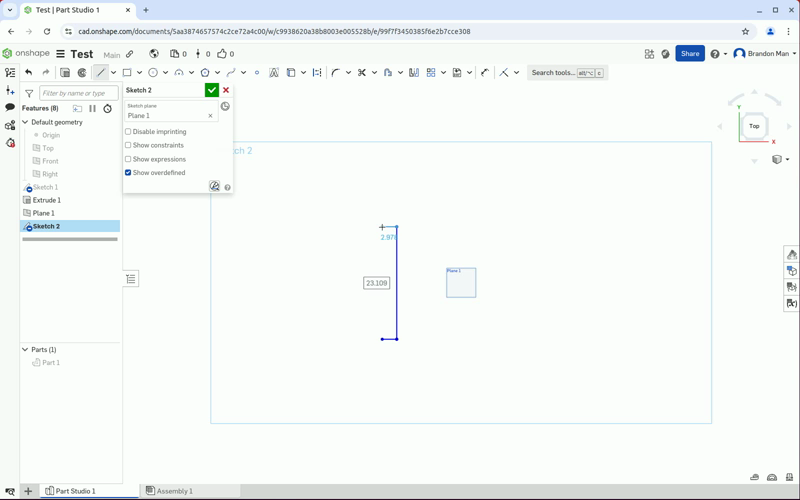
key_up(shift)
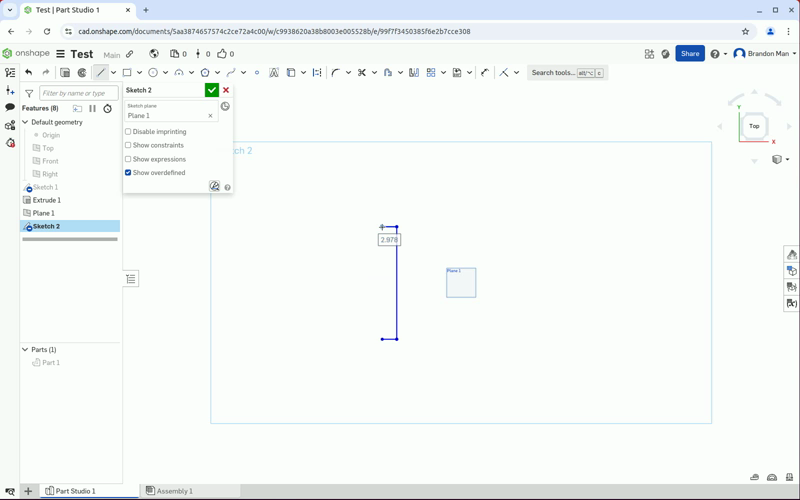
key_down(shift)
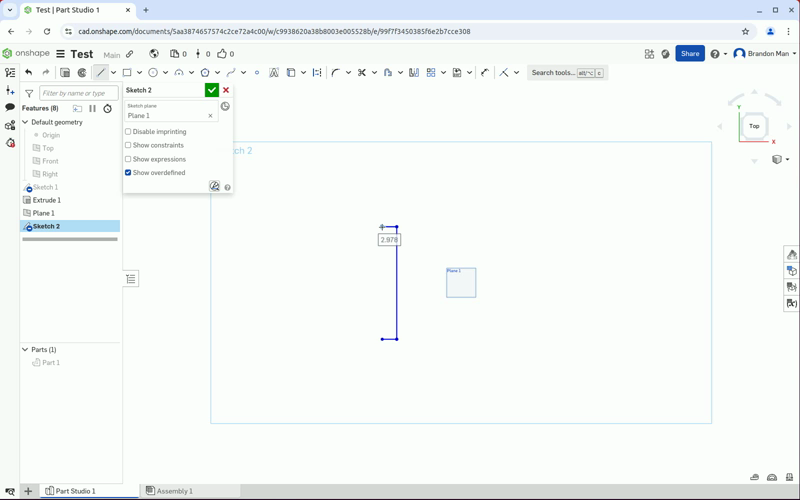
mouse_move(382, 339)
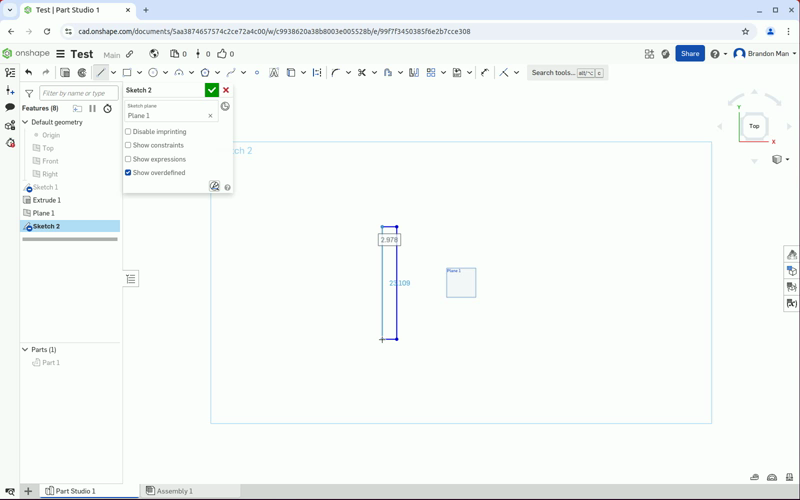
key_up(shift)
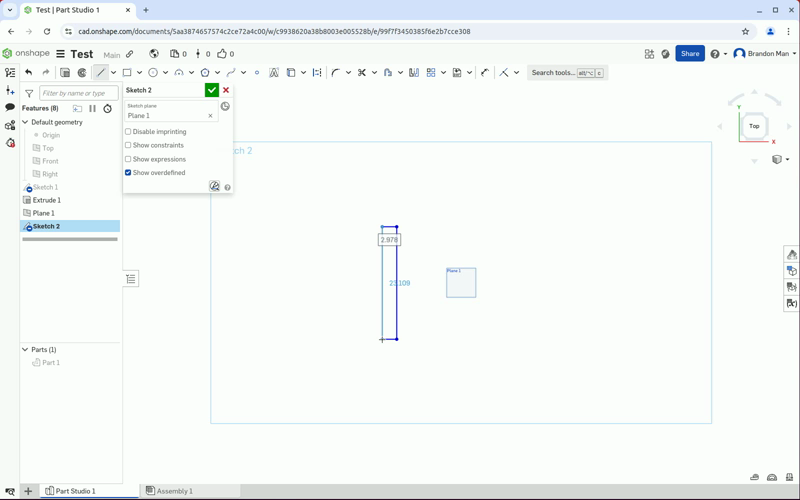
click(382, 339)
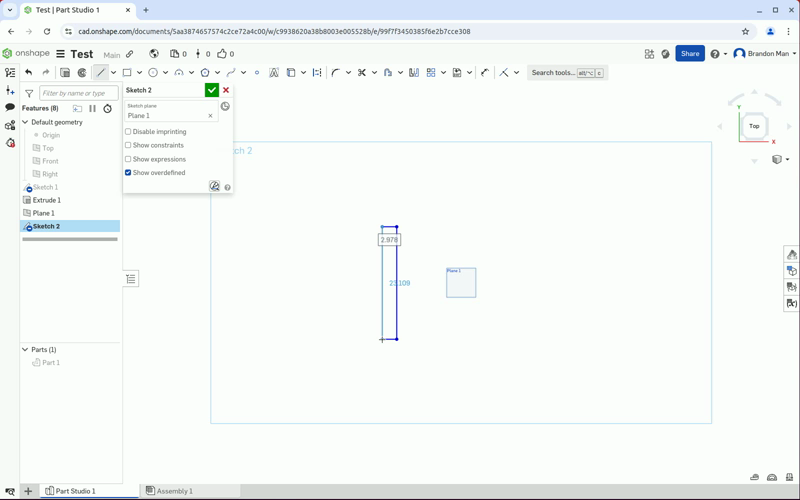
key(esc)
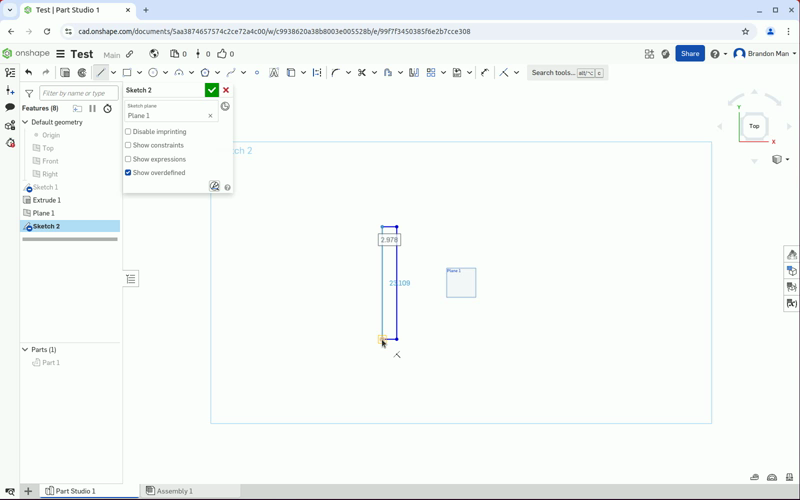
mouse_move(392, 246)
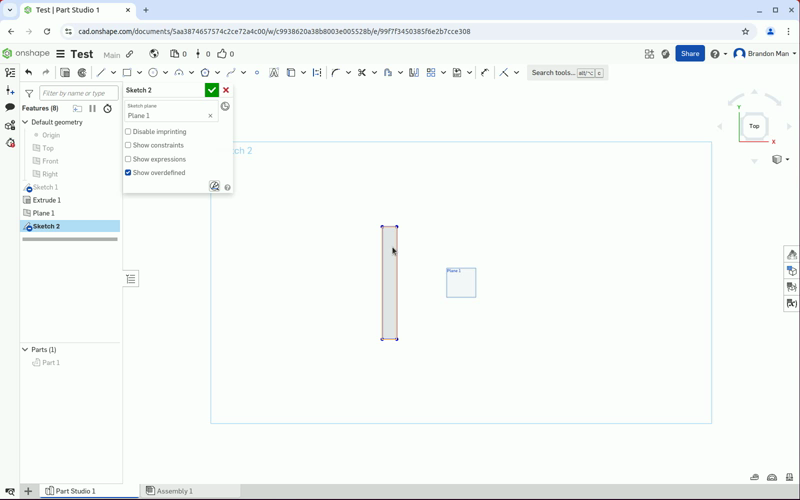
scroll(6)
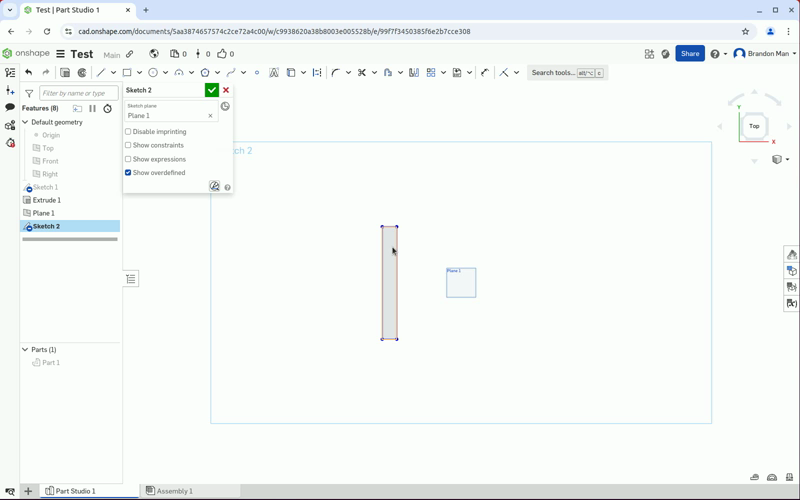
scroll(6)
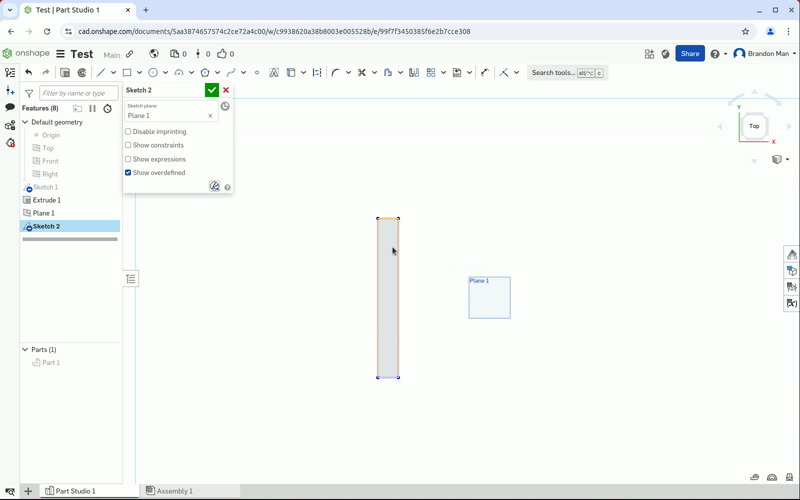
scroll(6)
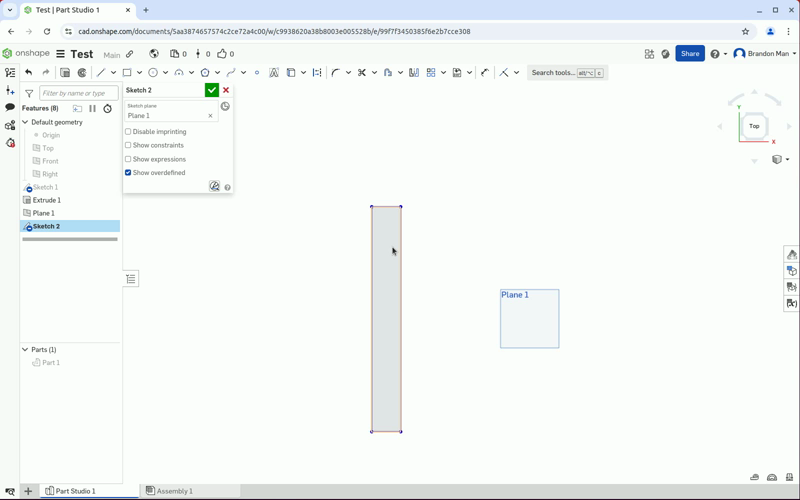
scroll(6)
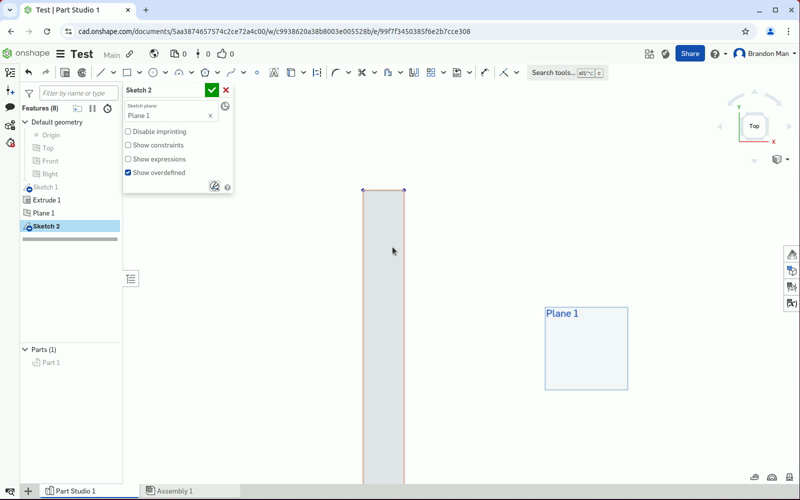
scroll(6)
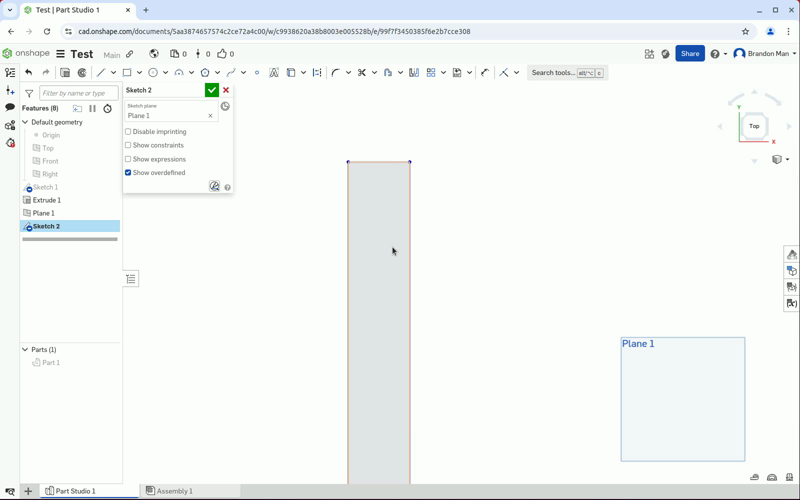
scroll(6)
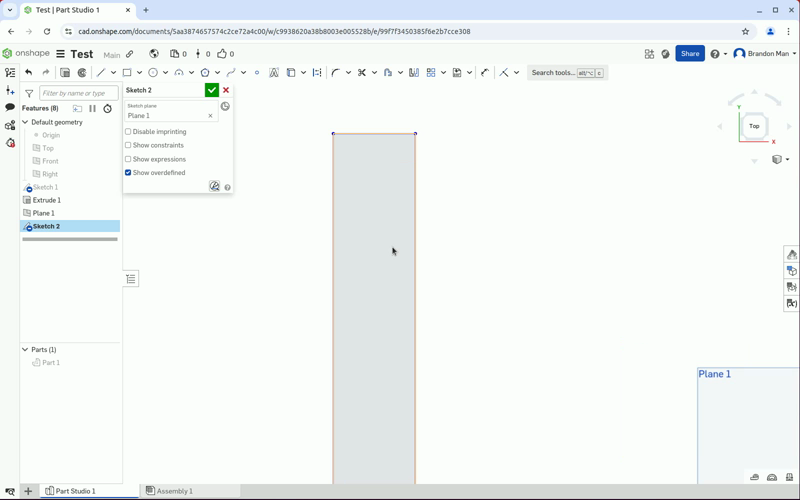
scroll(6)
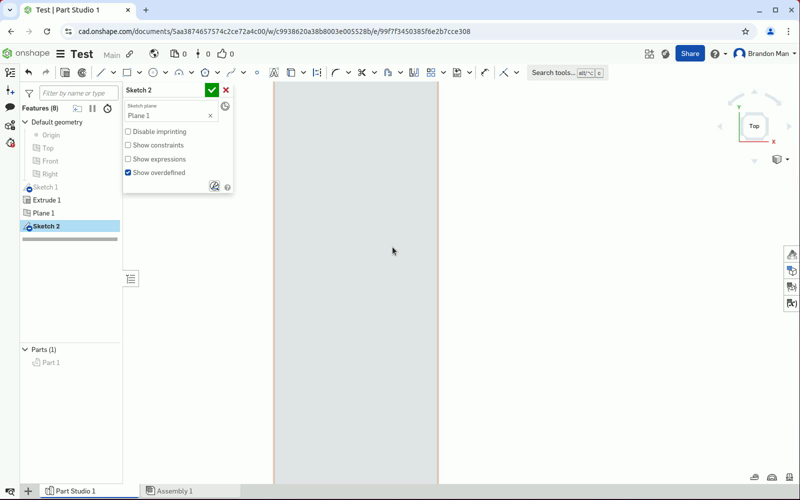
click(392, 246)
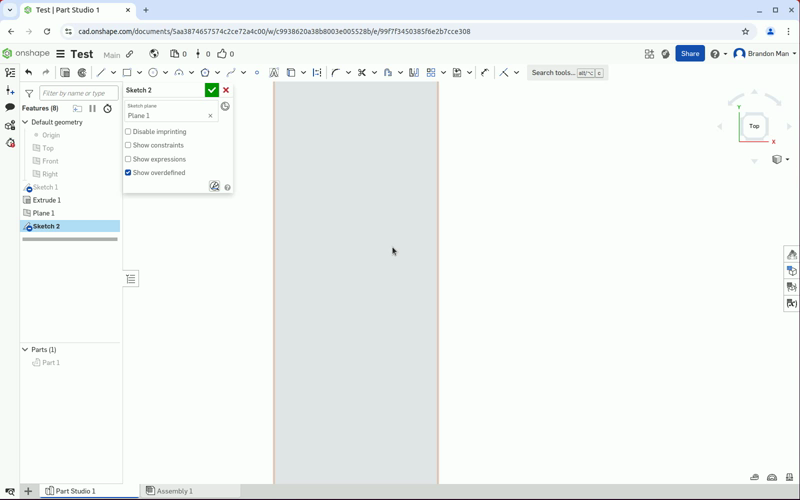
scroll(-6)
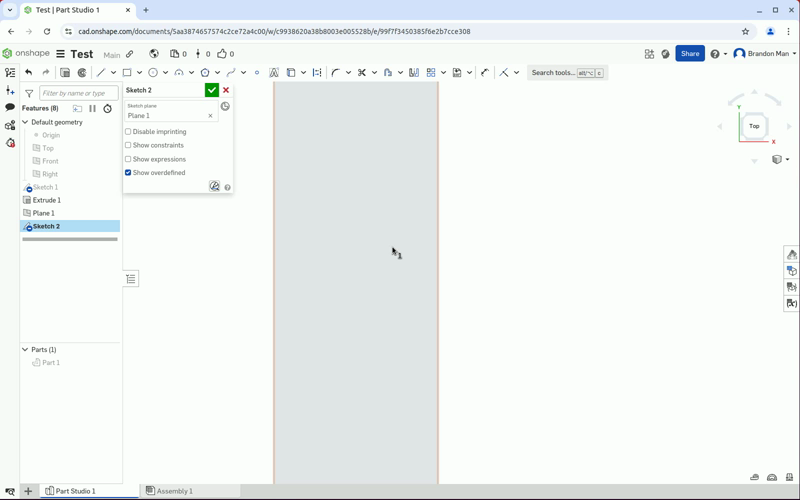
scroll(-6)
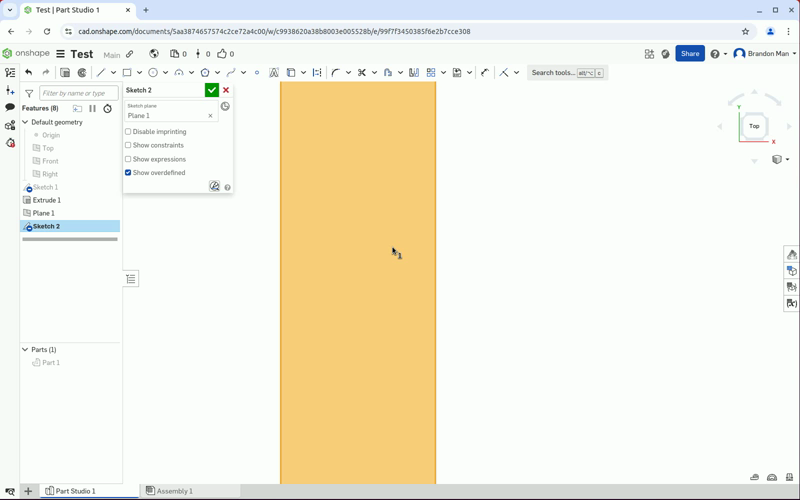
scroll(-6)
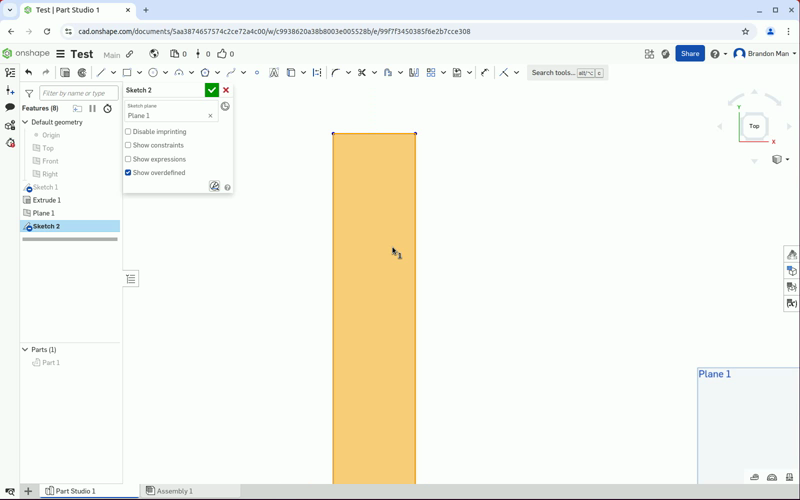
scroll(-6)
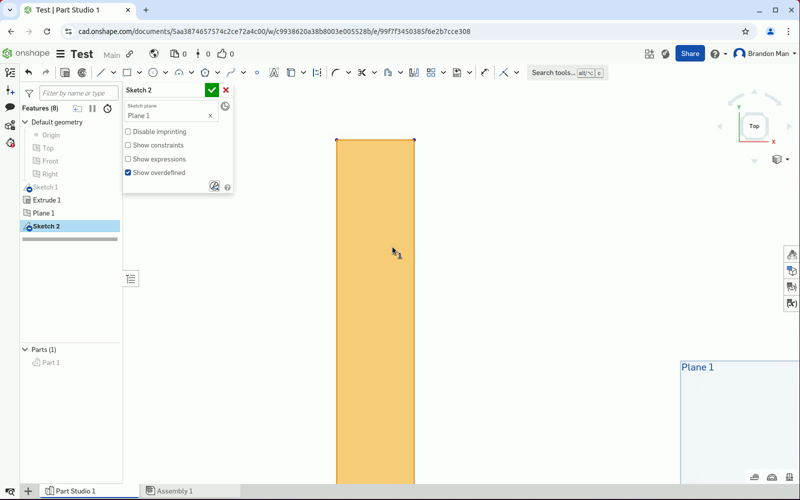
scroll(-6)
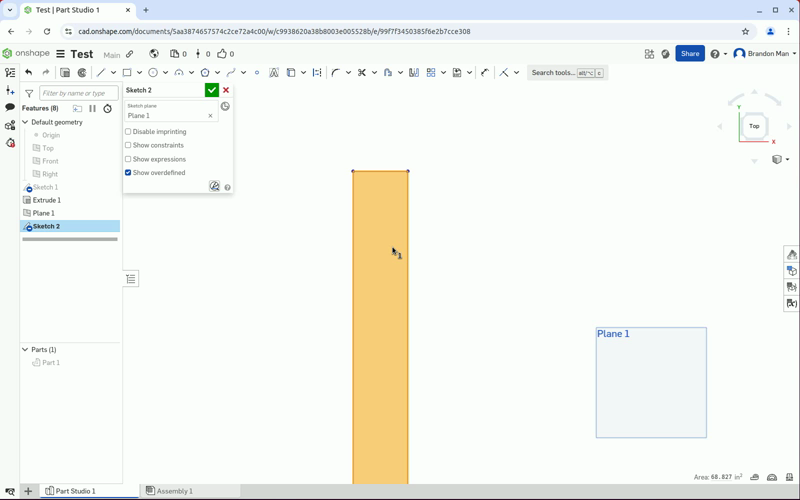
scroll(-6)
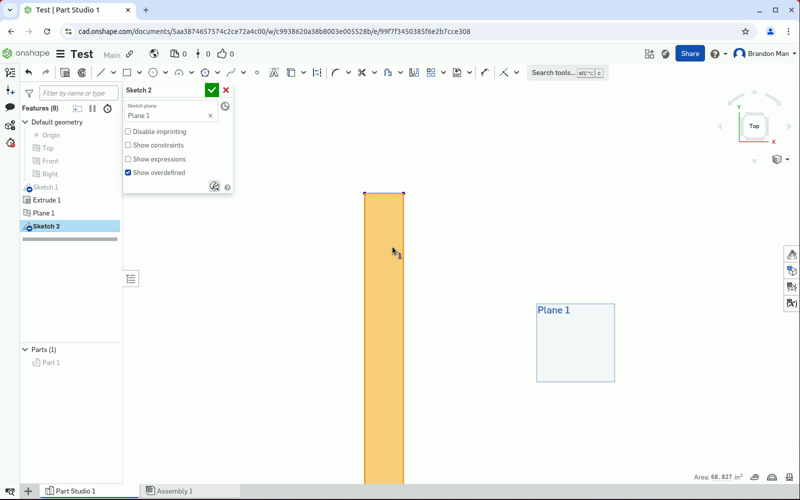
scroll(-6)
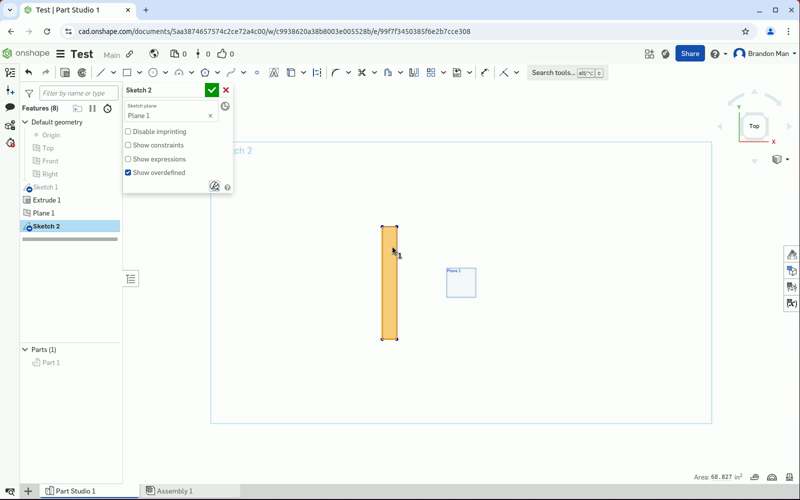
mouse_move(73, 352)
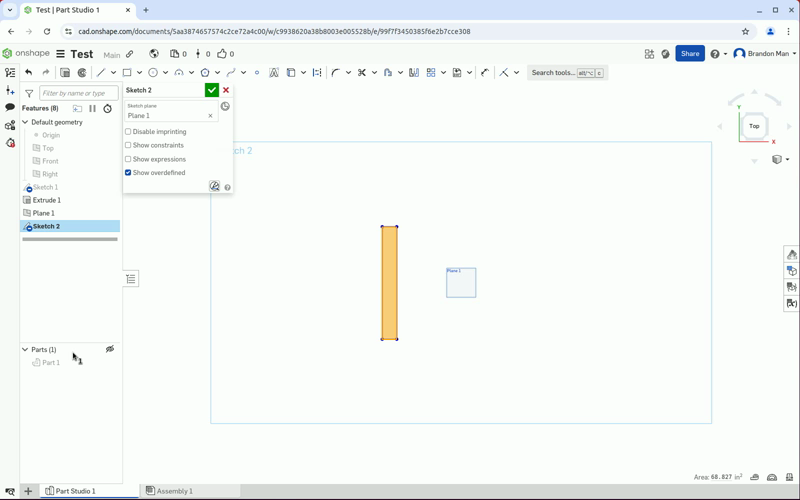
key(shift+y)
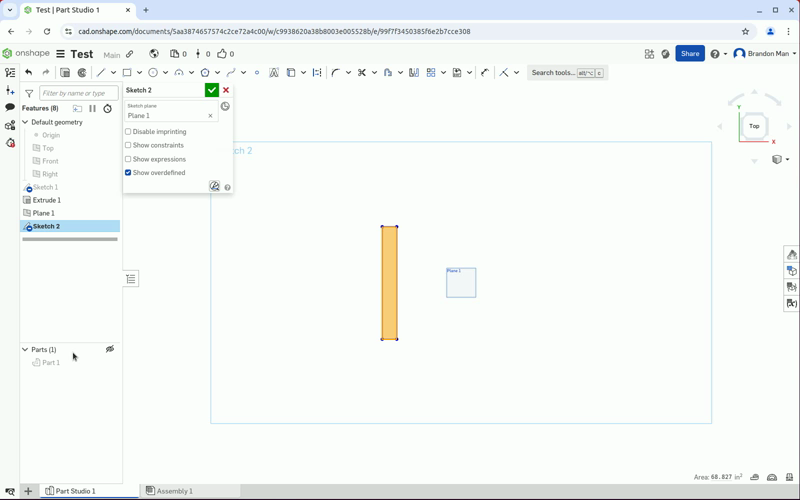
key(shift+e)
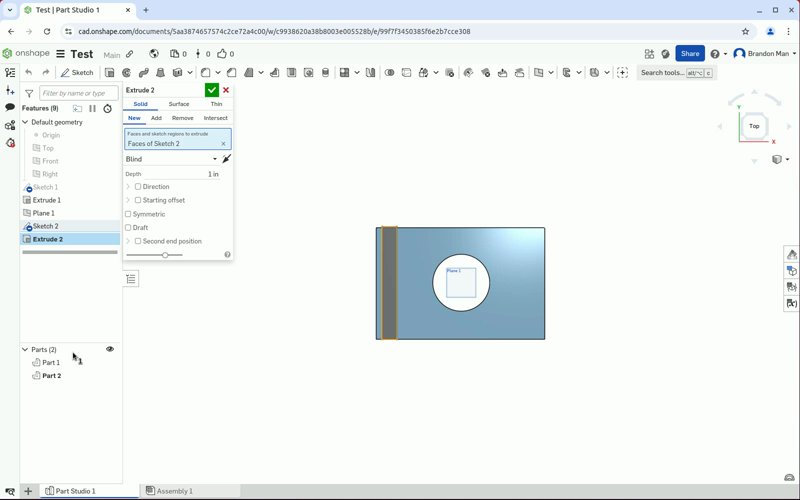
mouse_move(143, 106)
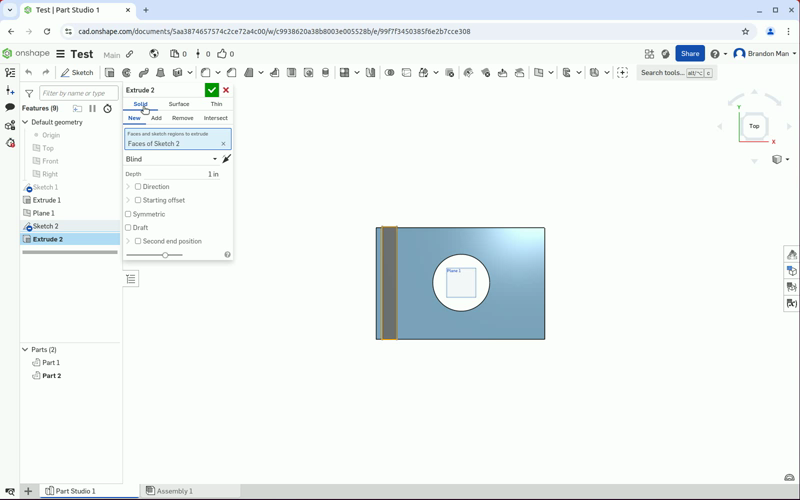
click(143, 106)
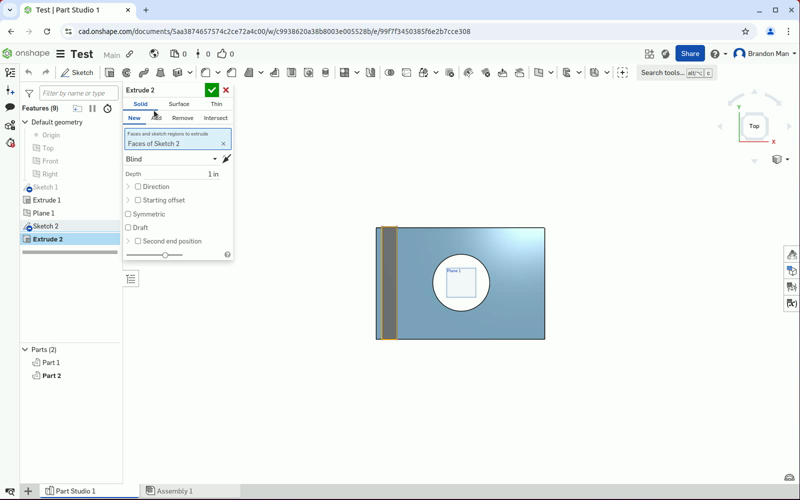
mouse_move(186, 120)
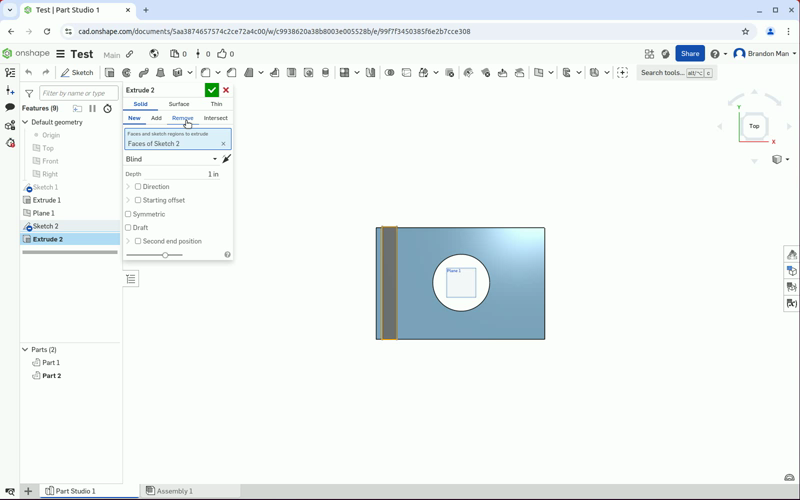
click(186, 120)
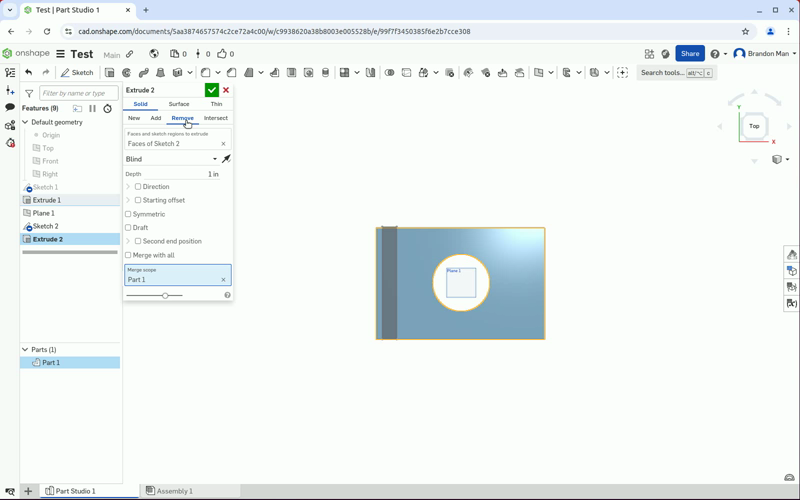
key(tab, 4)
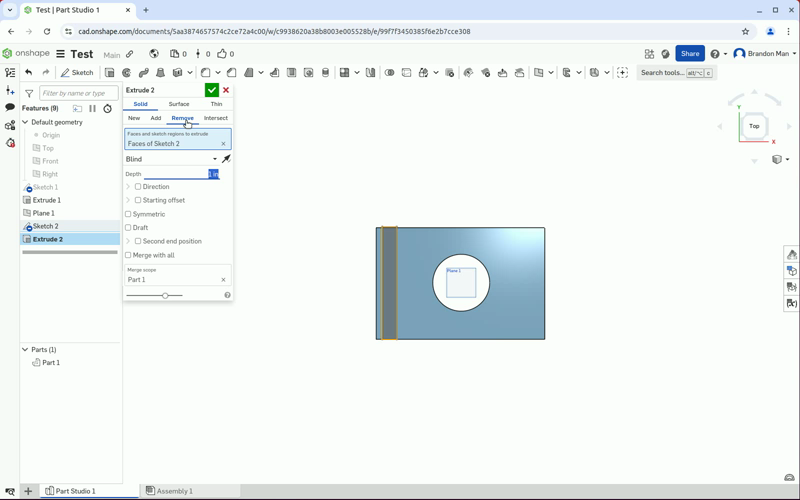
text(1.204)
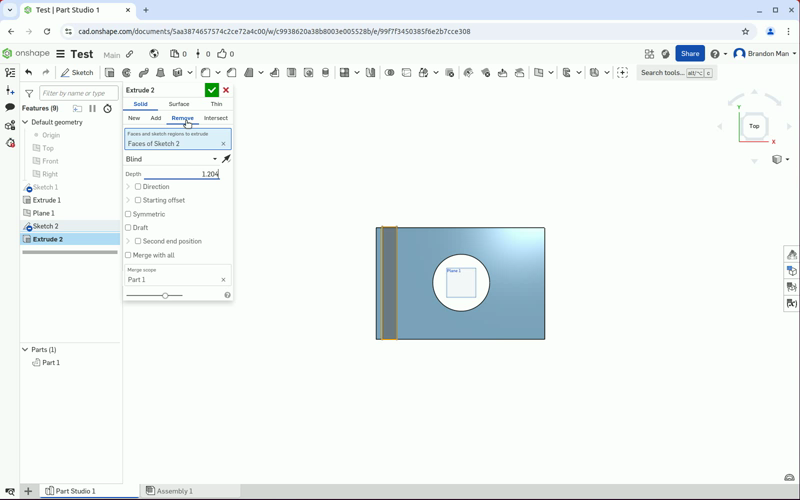
key(tab, 6)
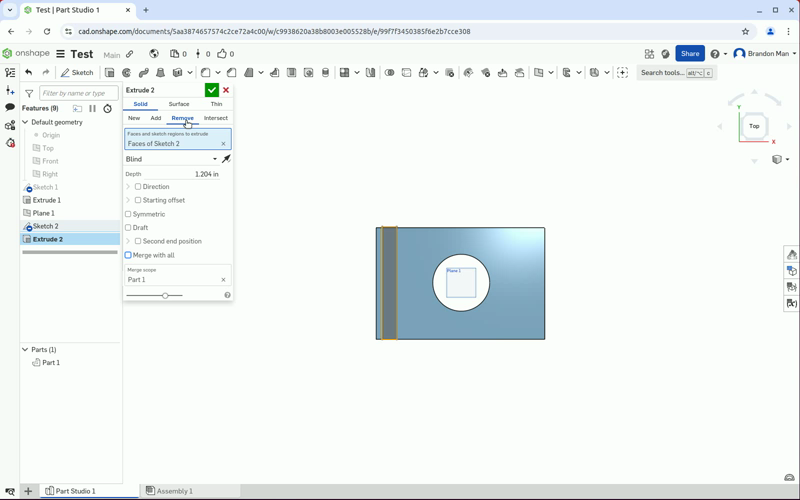
key(space)
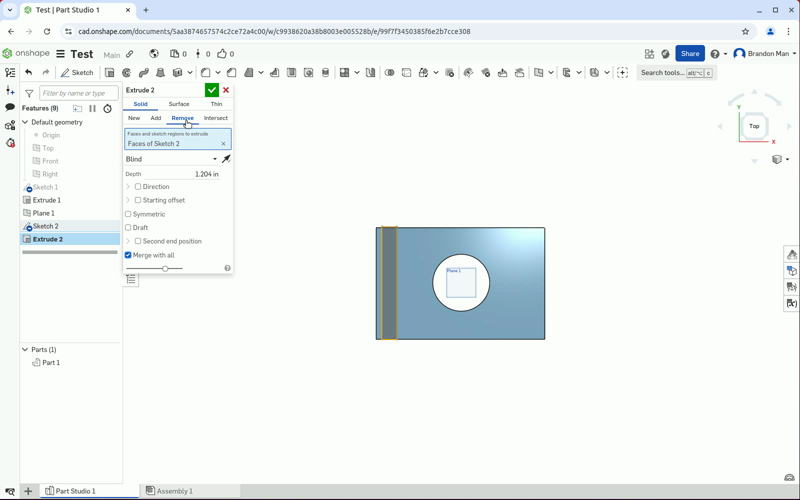
key(enter)
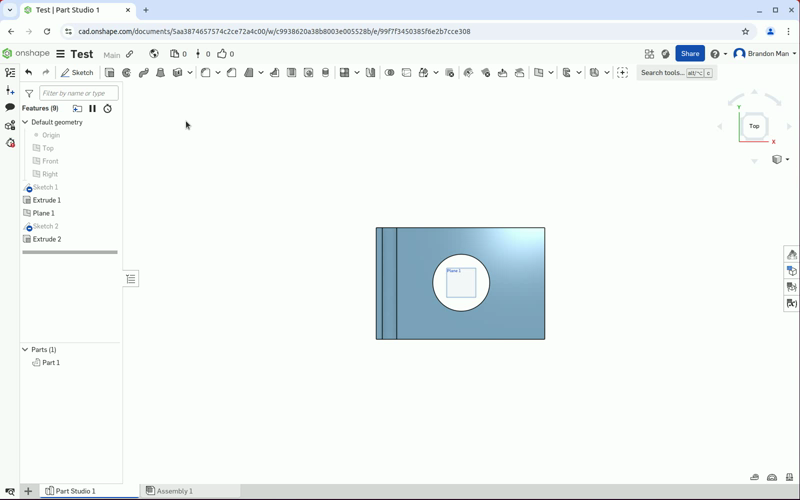
key(shift+h)
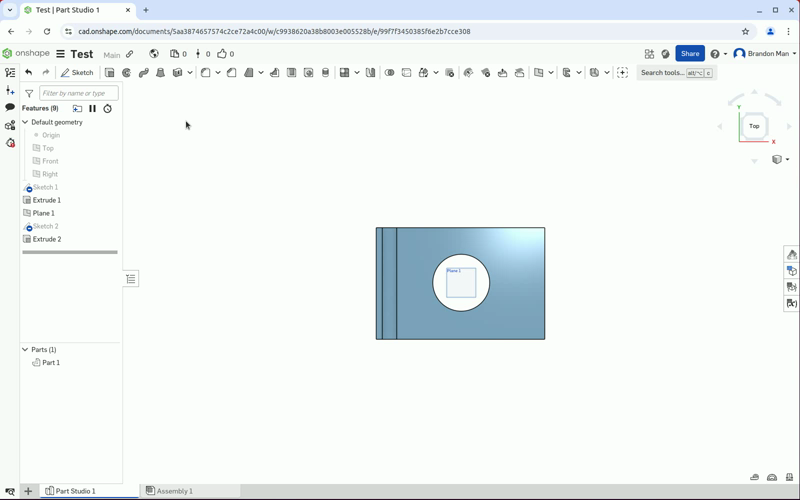
key(shift+h)
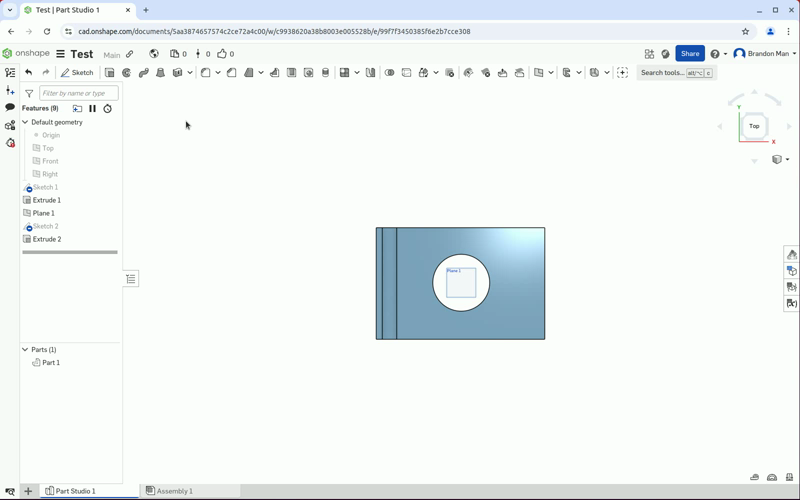
mouse_move(73, 189)
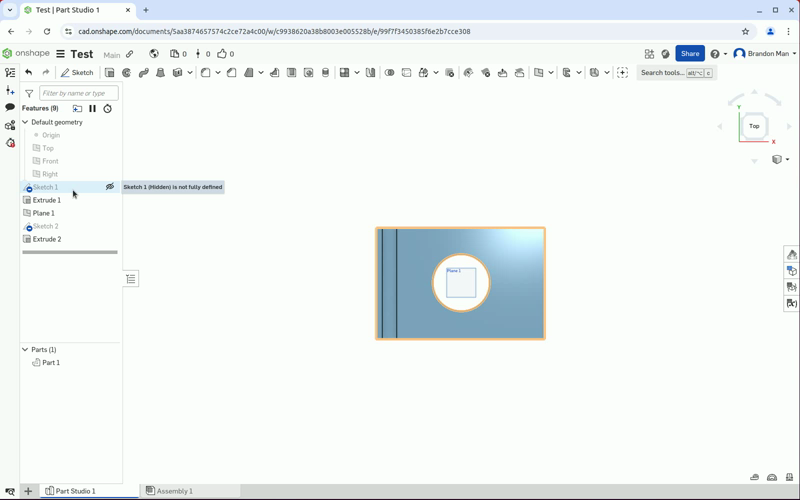
click(73, 189)
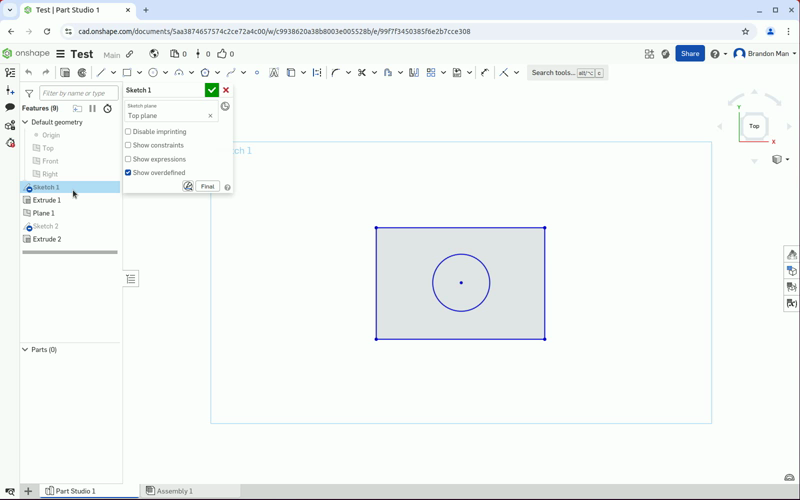
mouse_move(229, 92)
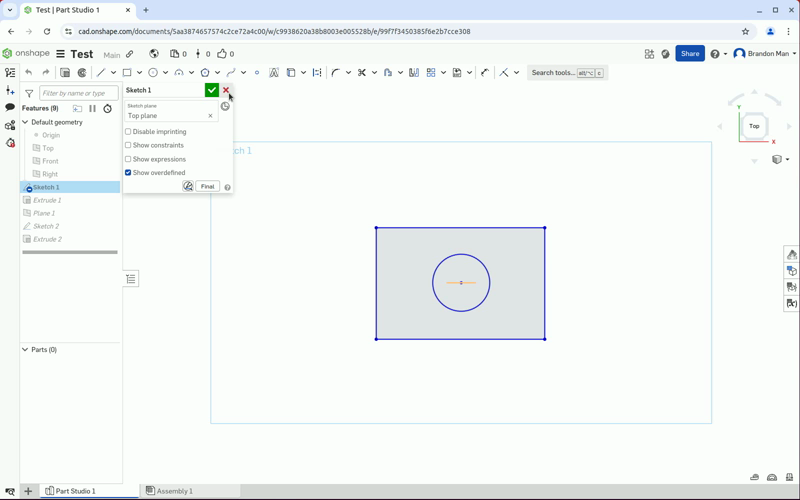
click(229, 92)
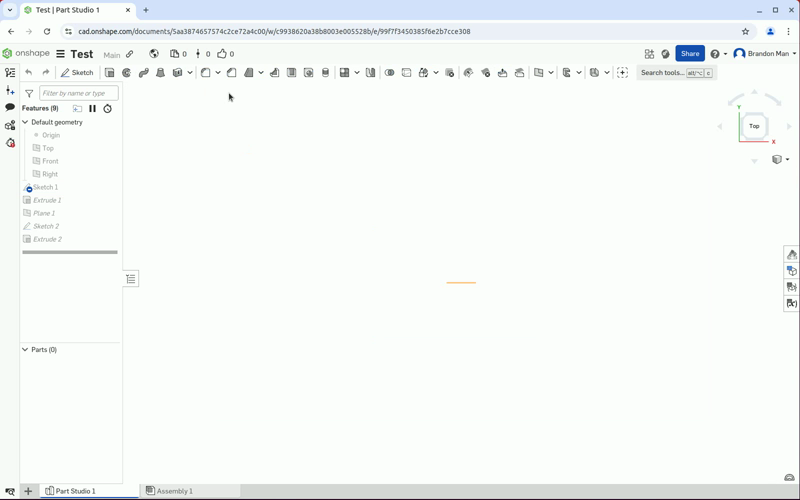
key(shift+s)
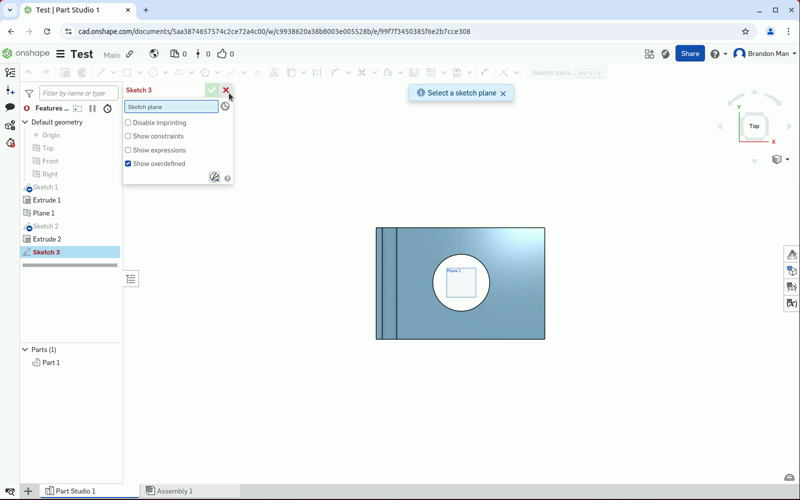
mouse_move(73, 215)
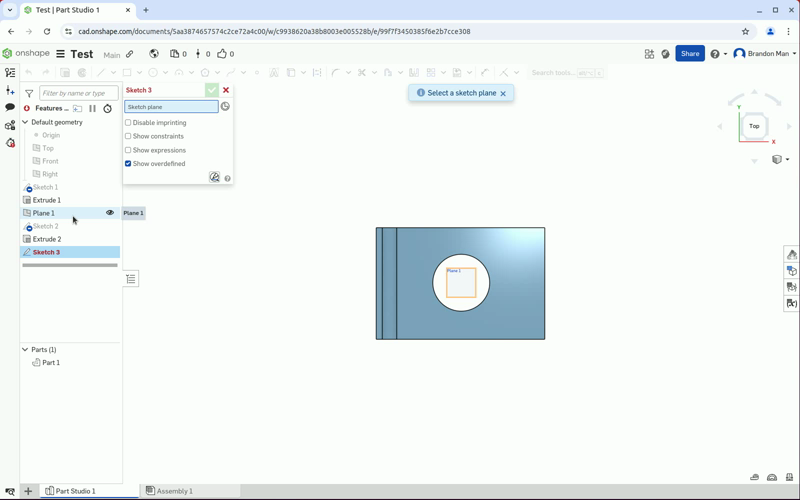
click(73, 215)
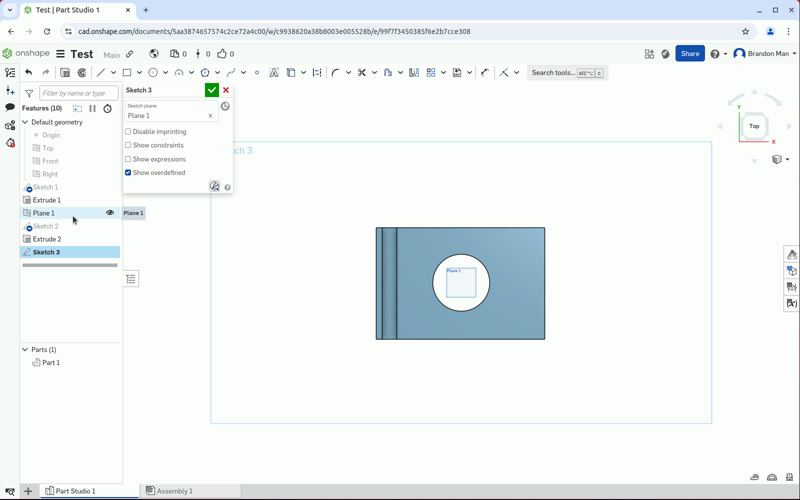
mouse_move(73, 352)
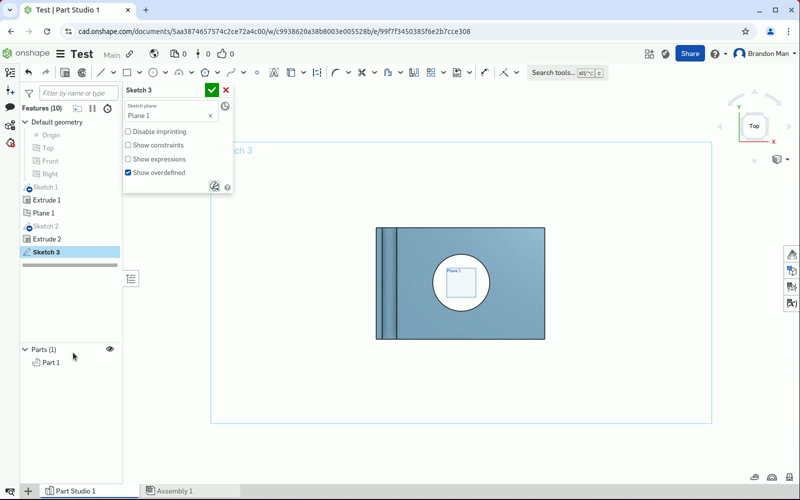
key(y)
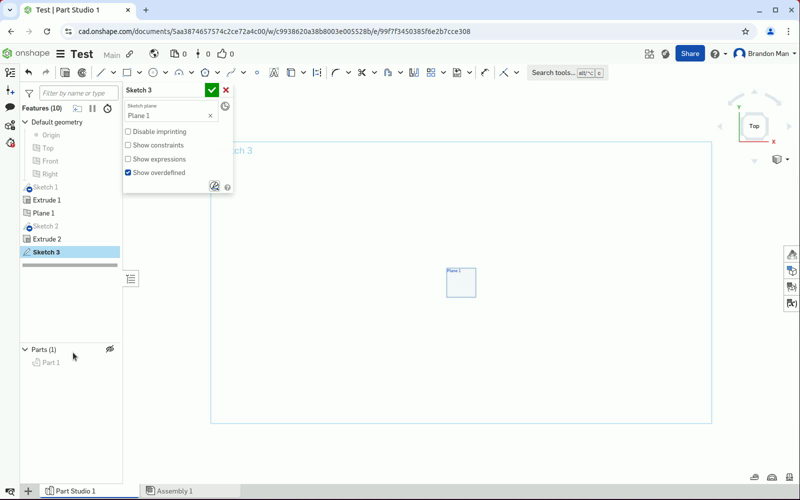
key(a)
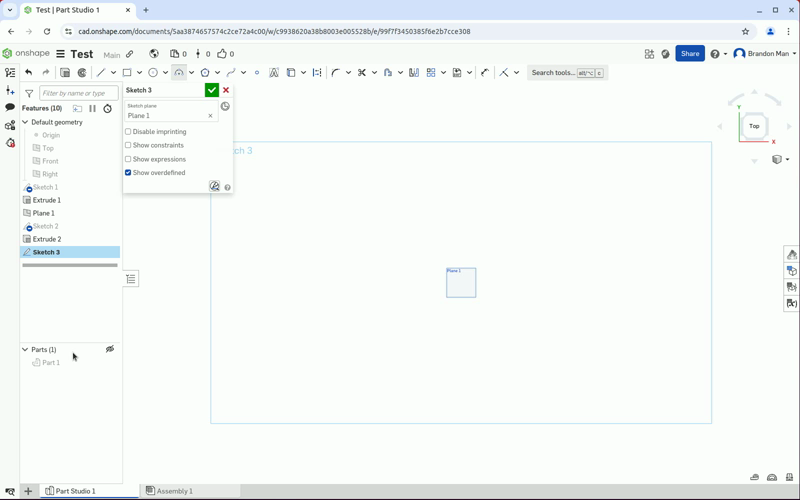
key_down(shift)
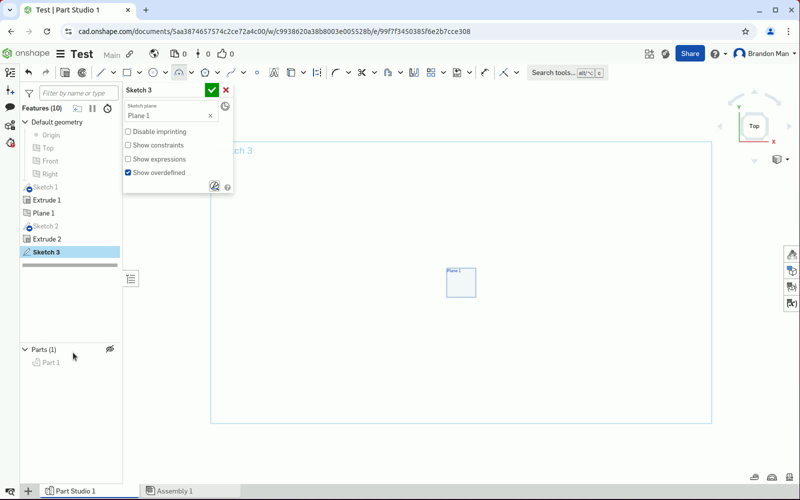
mouse_move(446, 258)
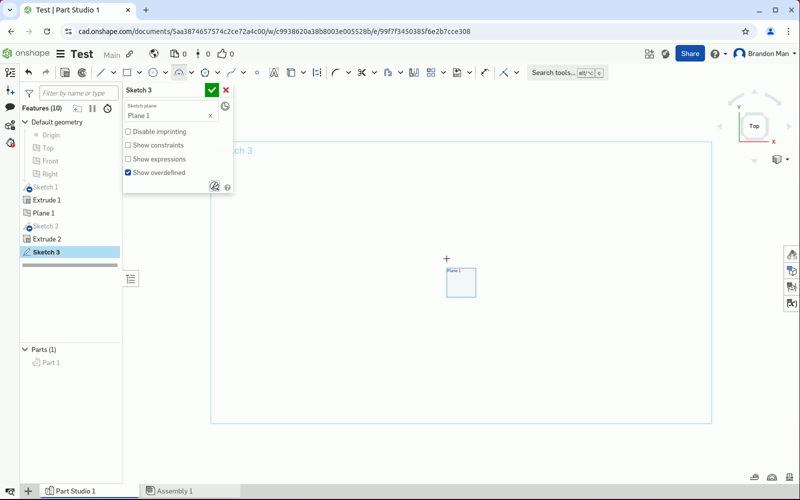
click(446, 258)
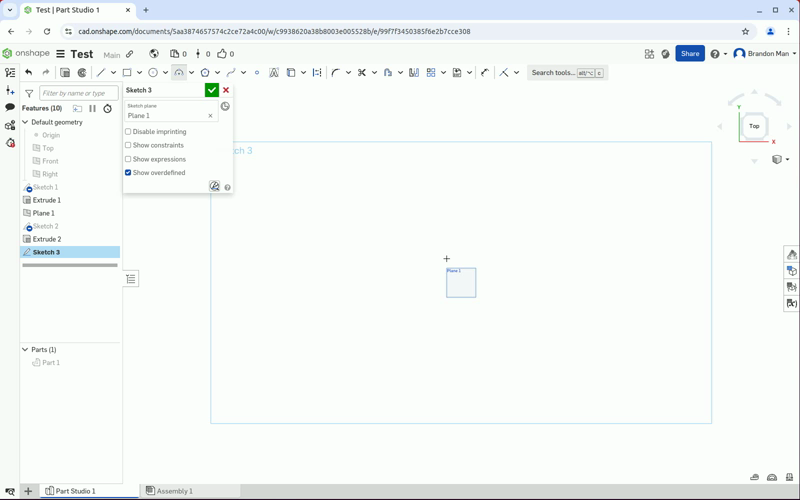
key_up(shift)
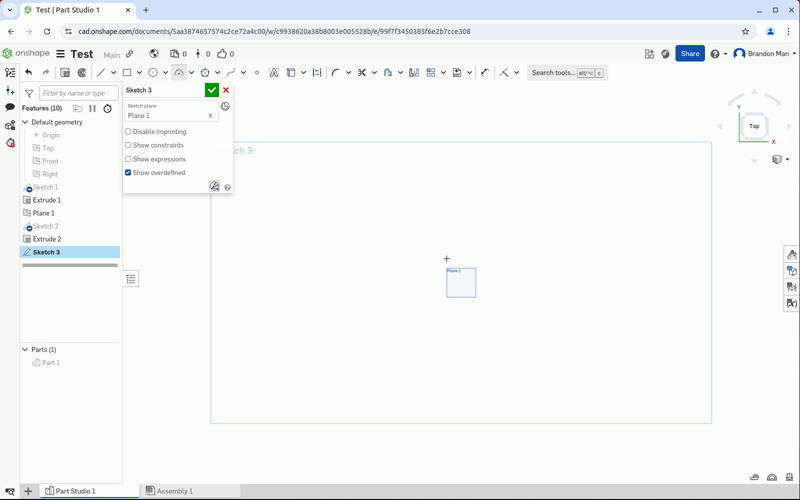
key_down(shift)
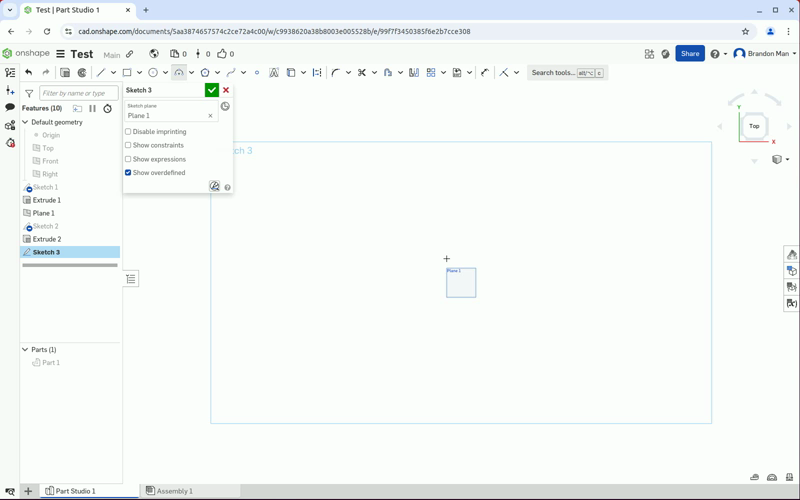
mouse_move(475, 258)
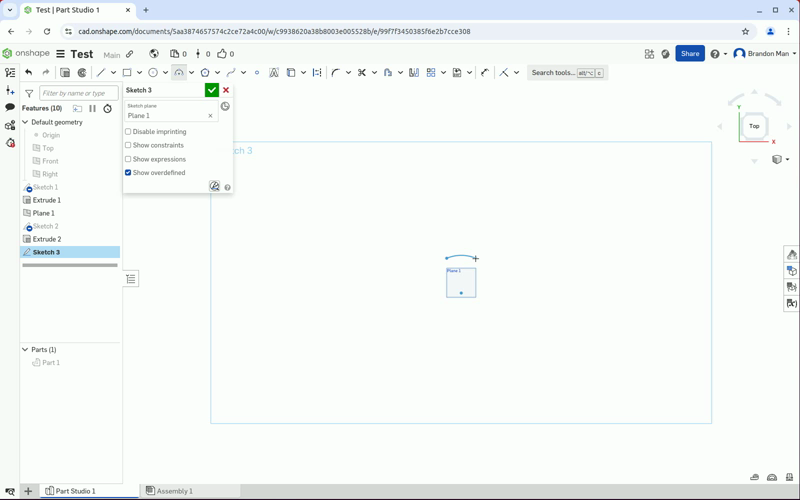
click(475, 258)
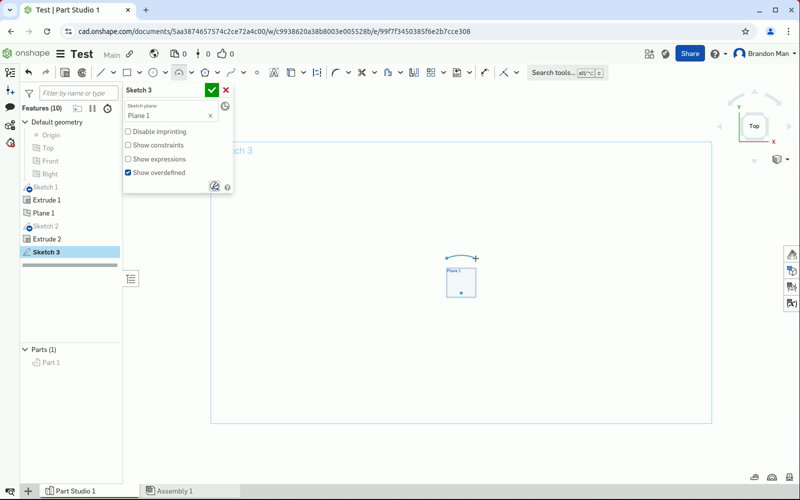
mouse_move(461, 254)
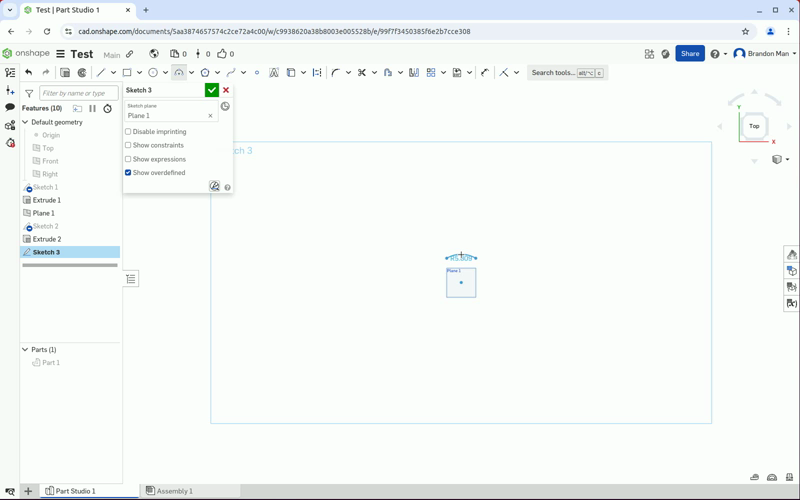
click(461, 254)
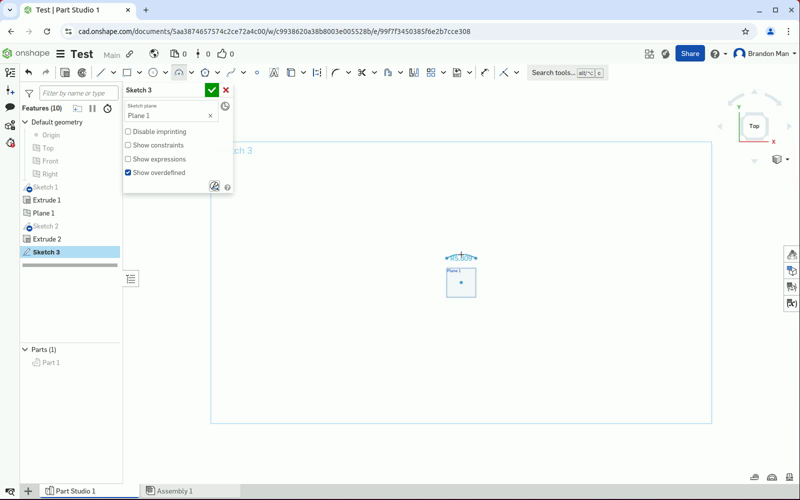
key_up(shift)
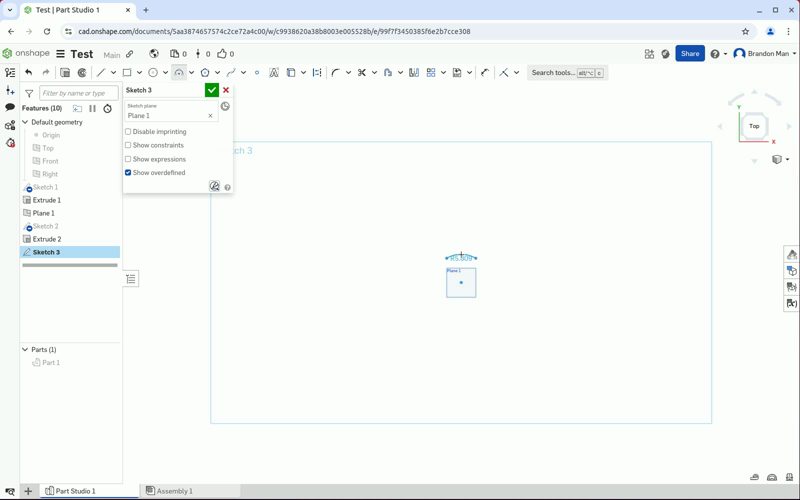
key(esc)
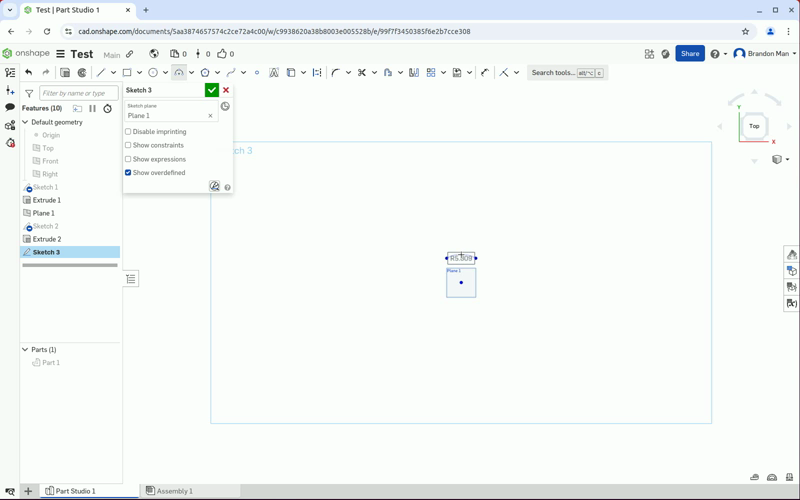
key(l)
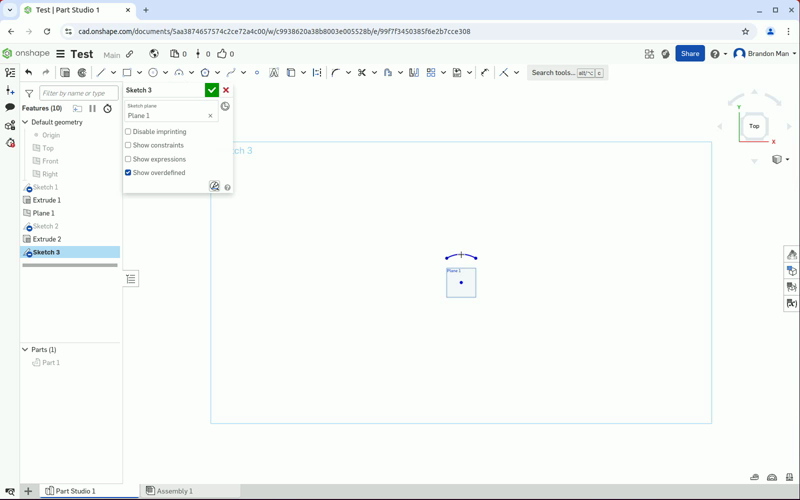
mouse_move(475, 258)
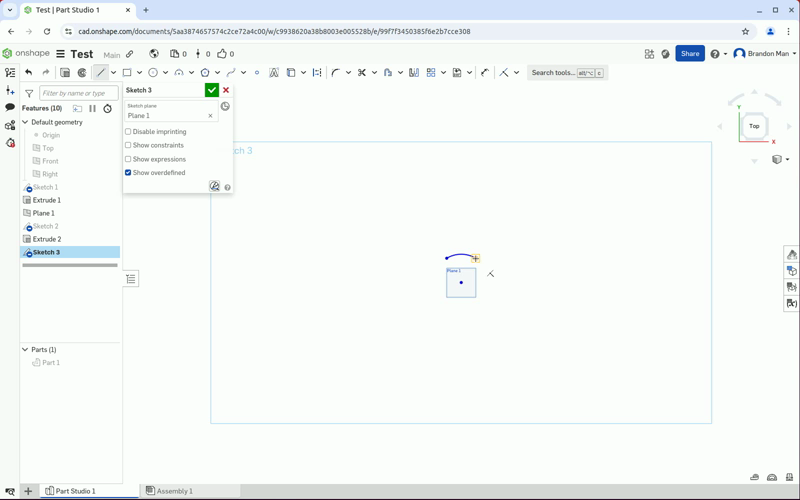
click(475, 258)
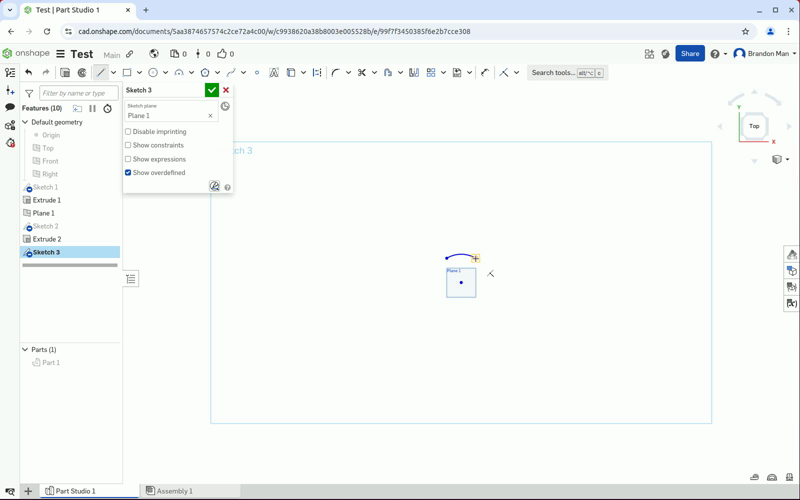
key_down(shift)
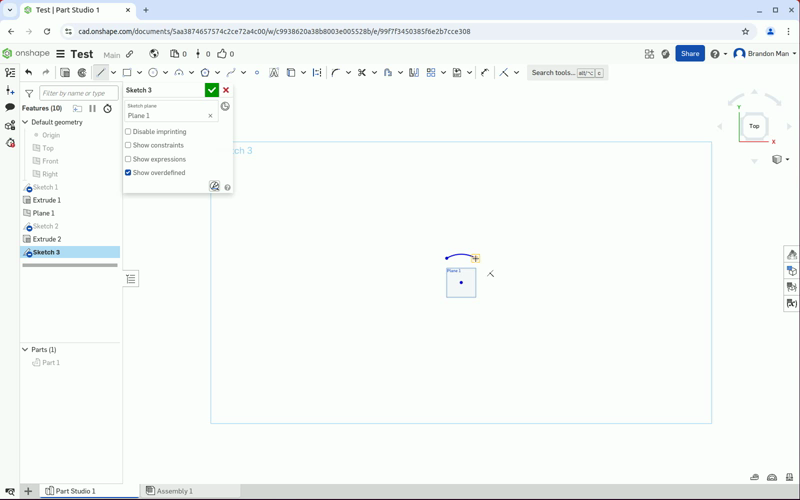
mouse_move(505, 258)
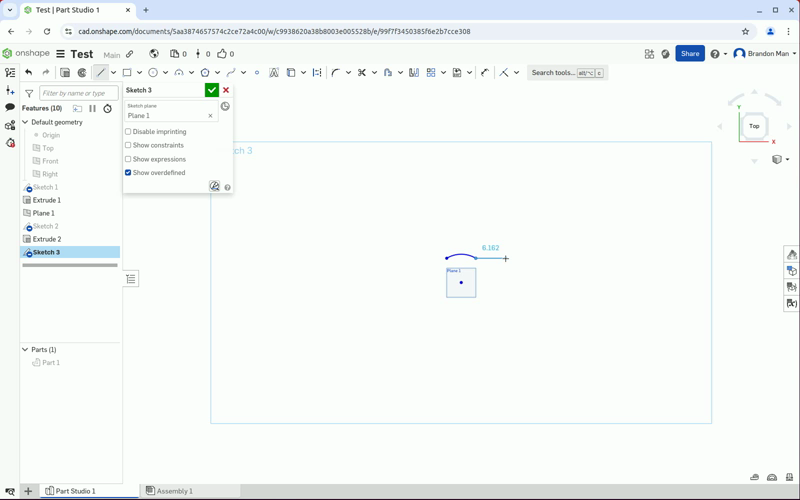
mouse_move(475, 225)
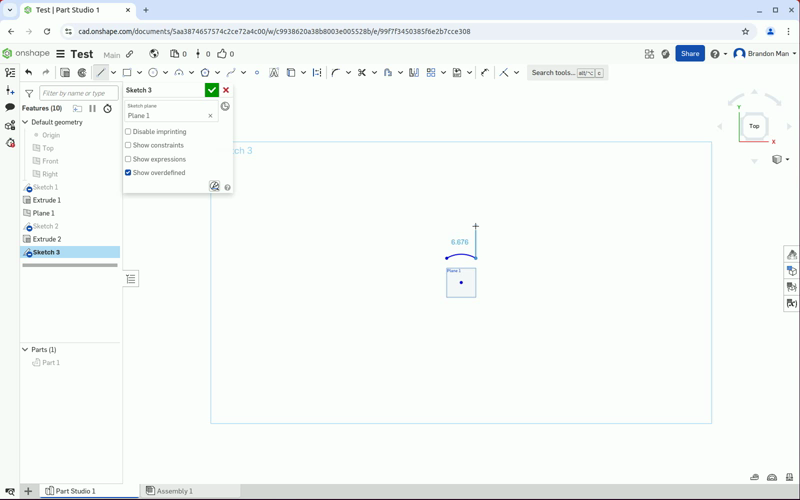
click(475, 225)
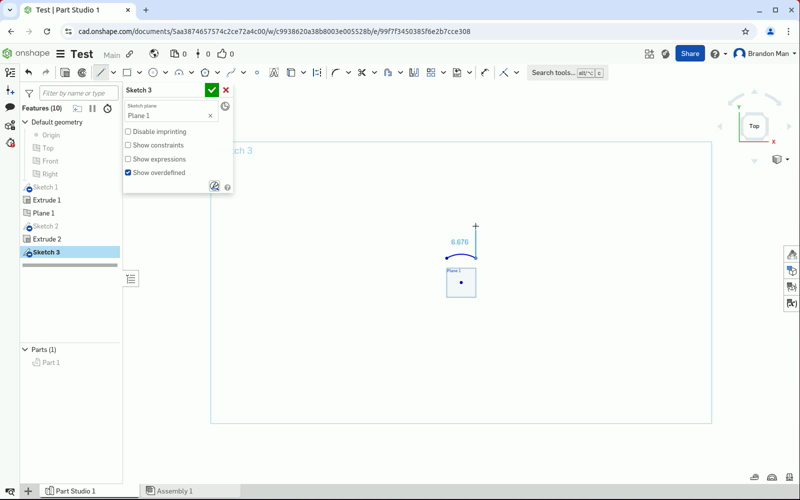
key_up(shift)
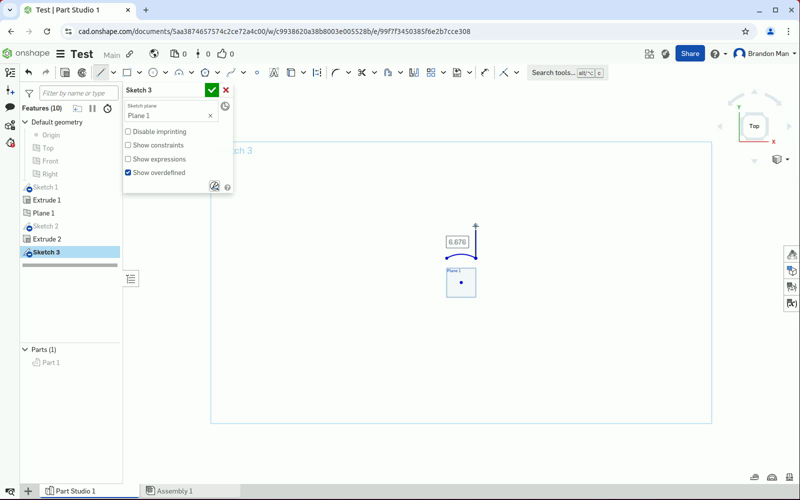
key_down(shift)
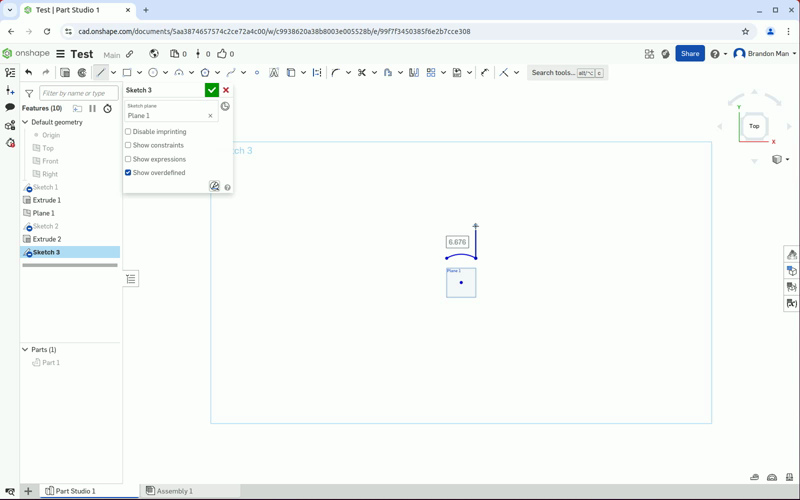
mouse_move(505, 225)
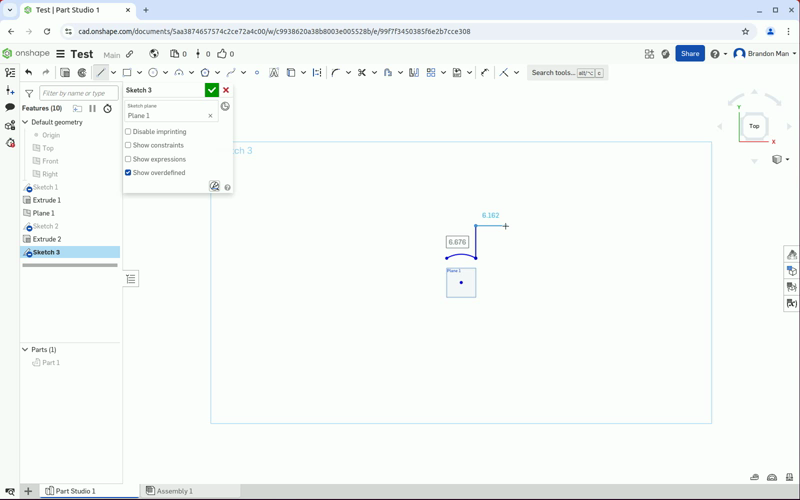
mouse_move(446, 225)
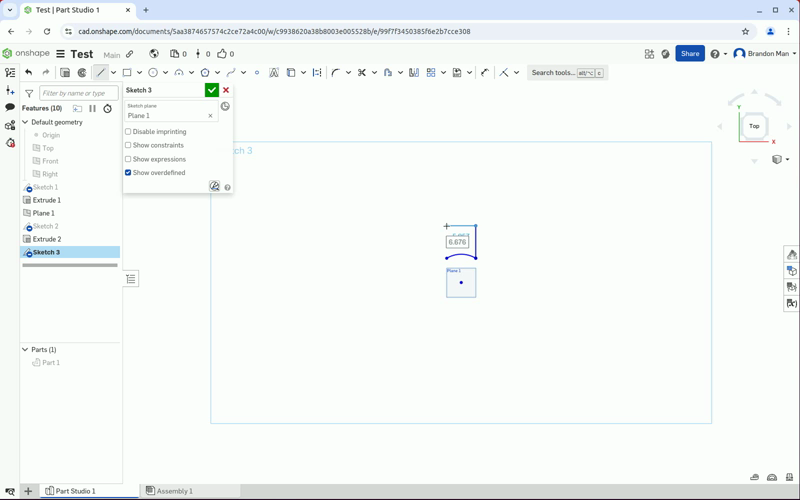
click(446, 225)
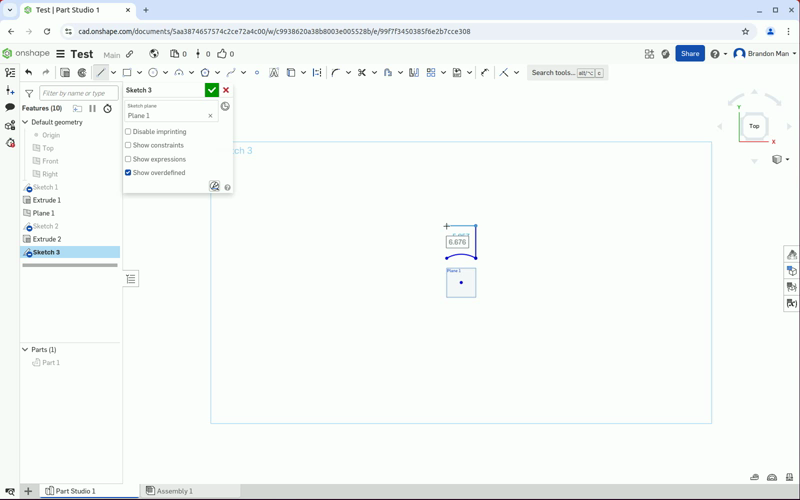
key_up(shift)
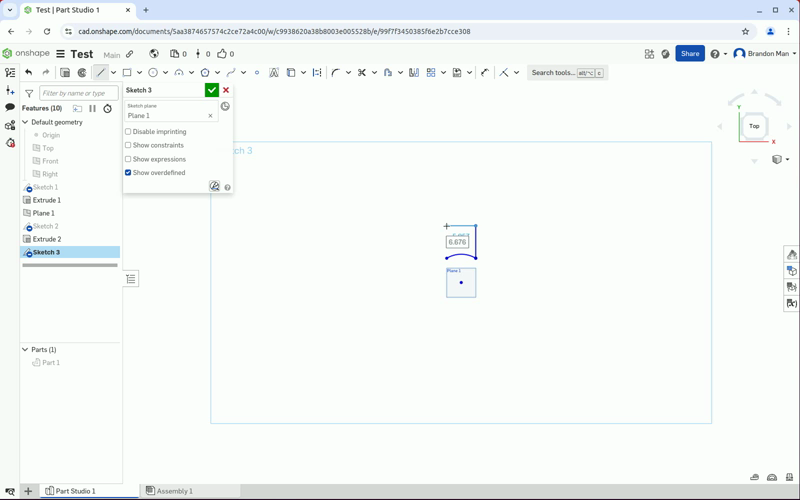
mouse_move(476, 225)
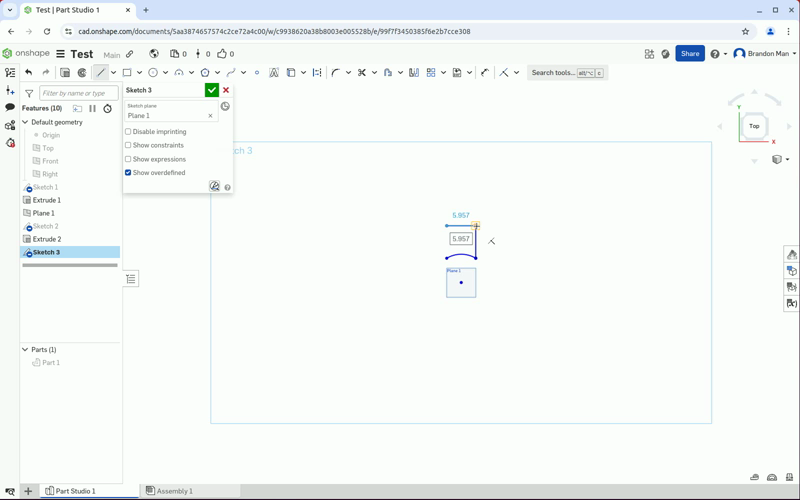
key_down(shift)
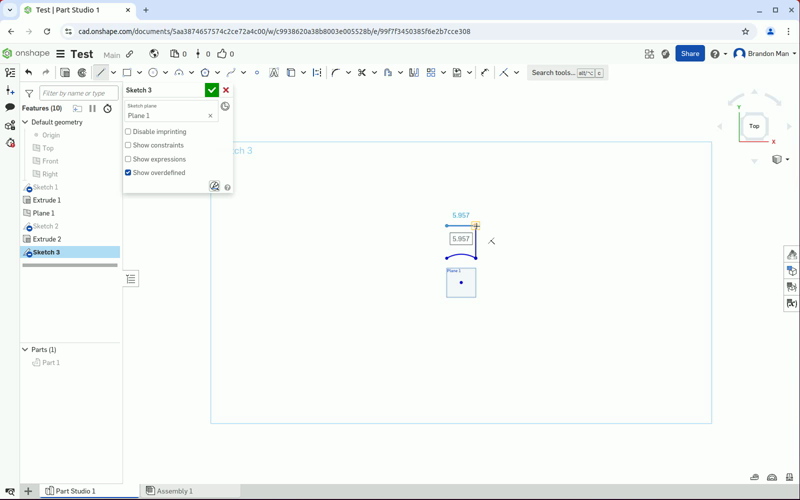
mouse_move(446, 258)
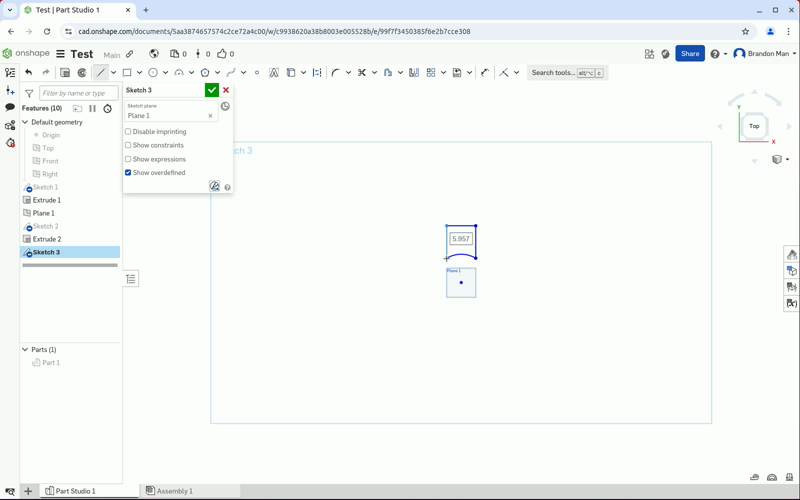
key_up(shift)
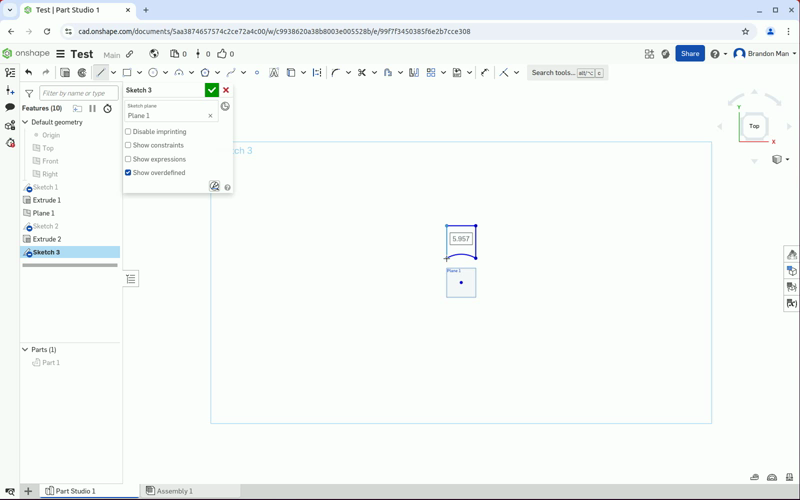
click(446, 258)
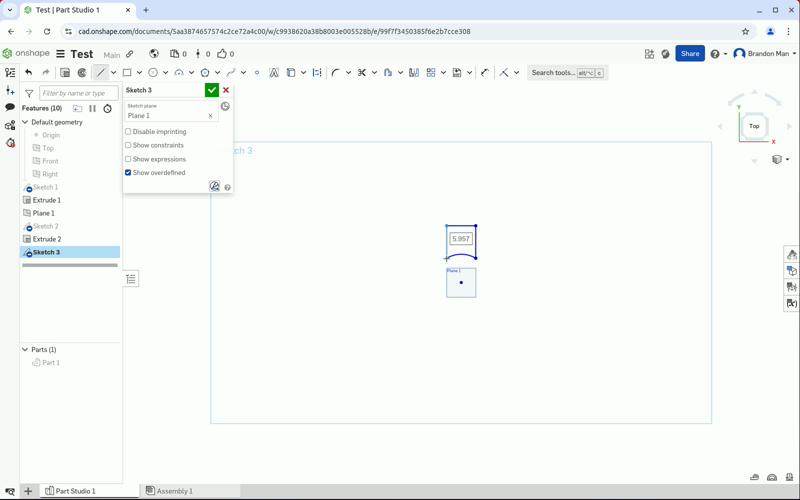
key(esc)
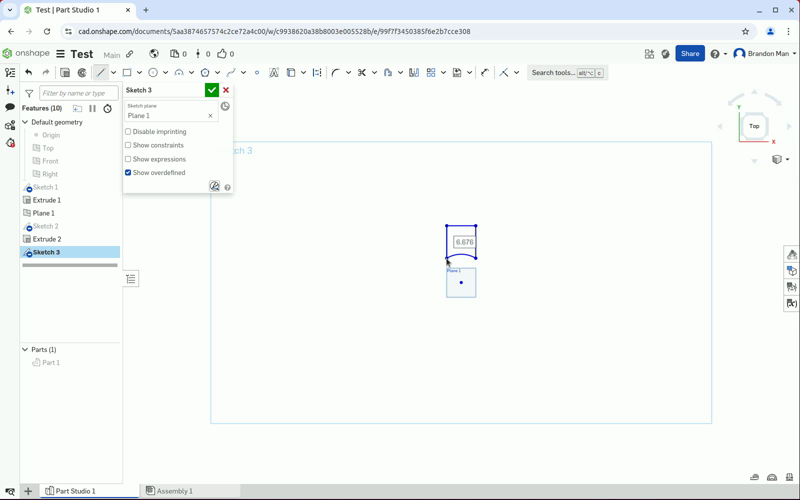
mouse_move(473, 242)
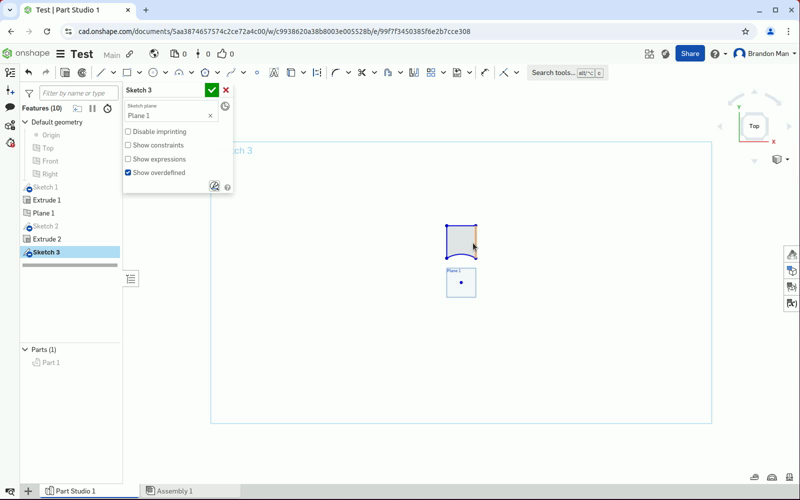
scroll(6)
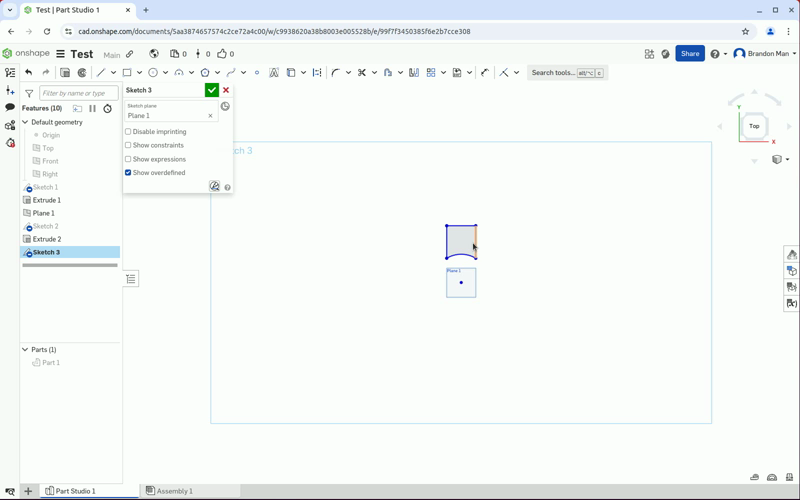
scroll(6)
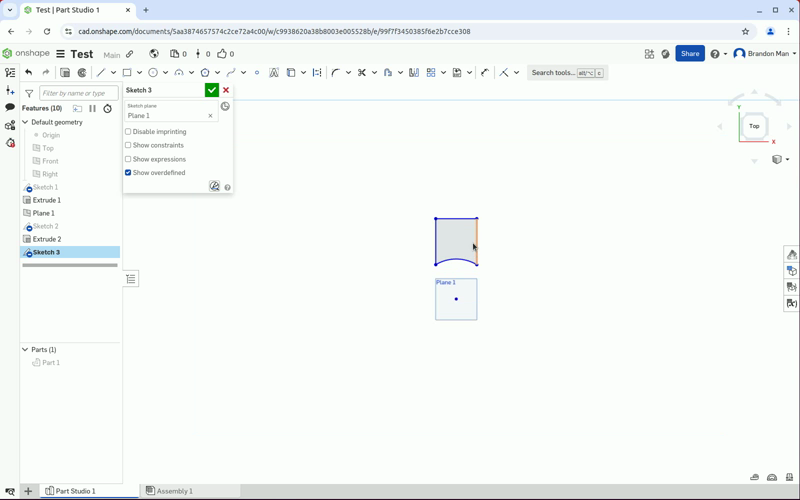
scroll(6)
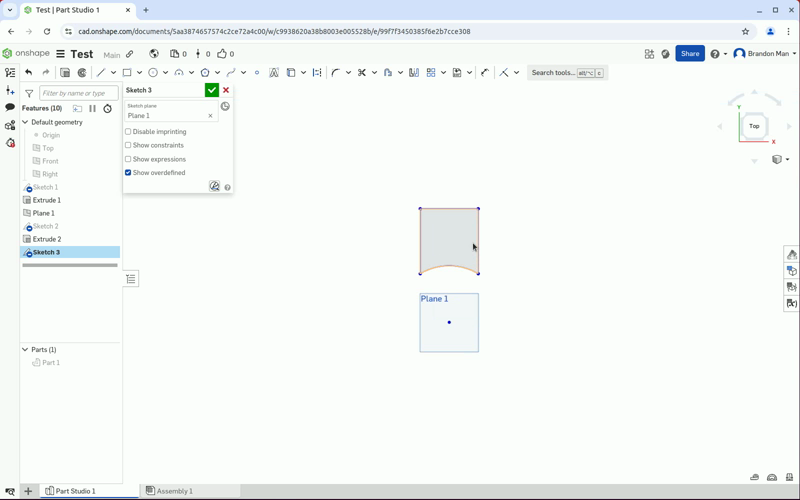
scroll(6)
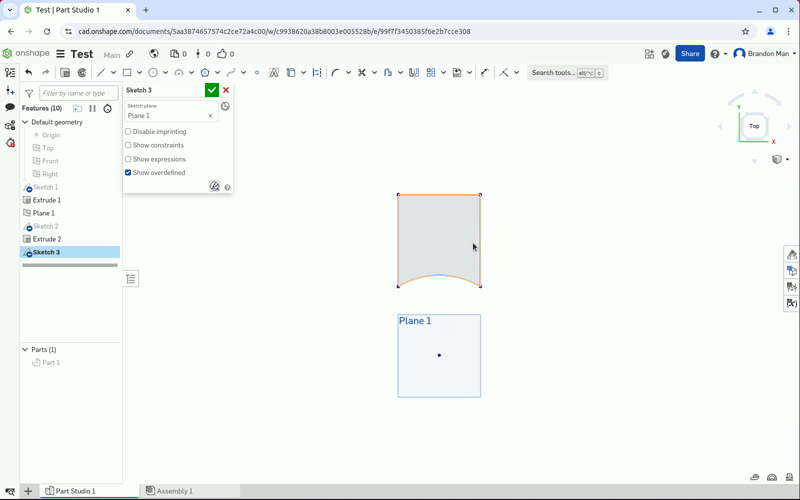
scroll(6)
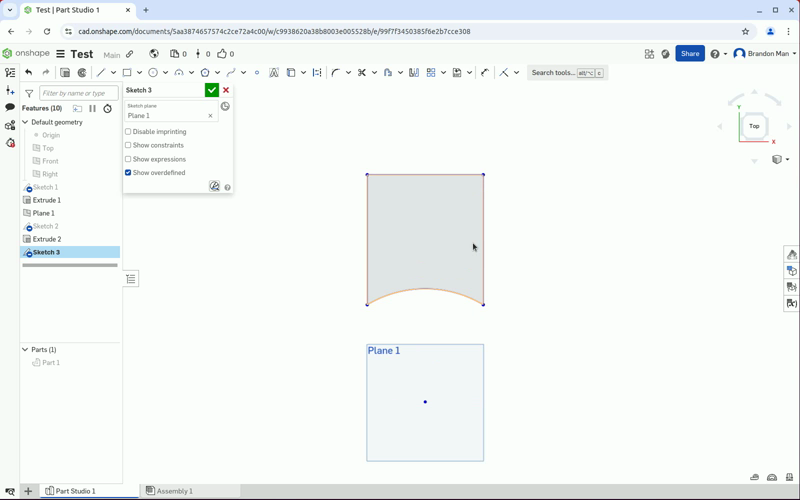
scroll(6)
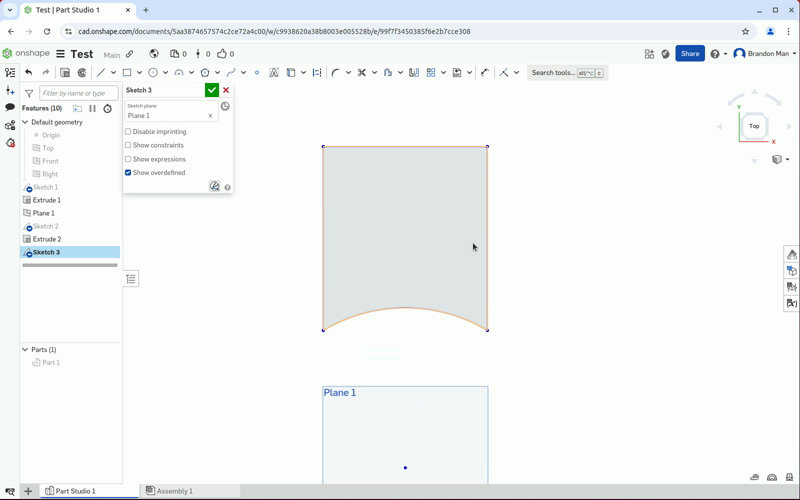
scroll(6)
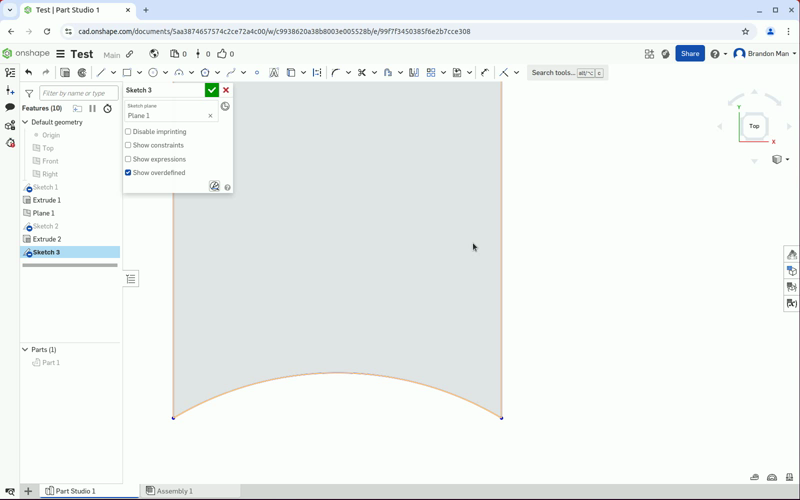
click(473, 242)
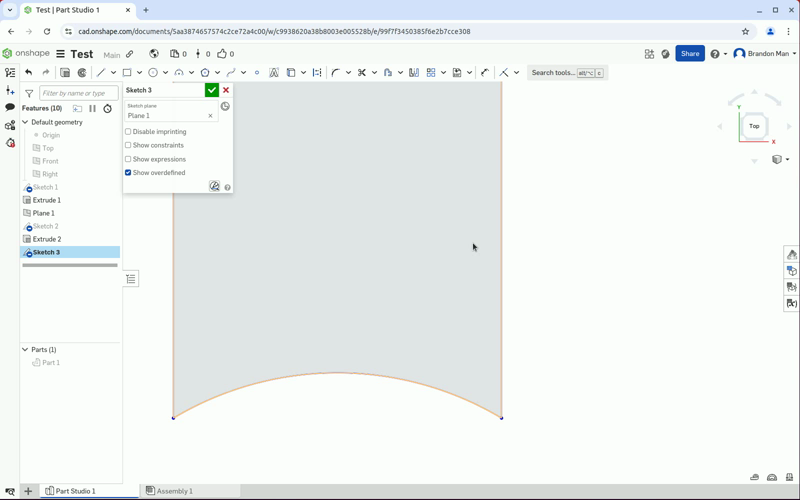
scroll(-6)
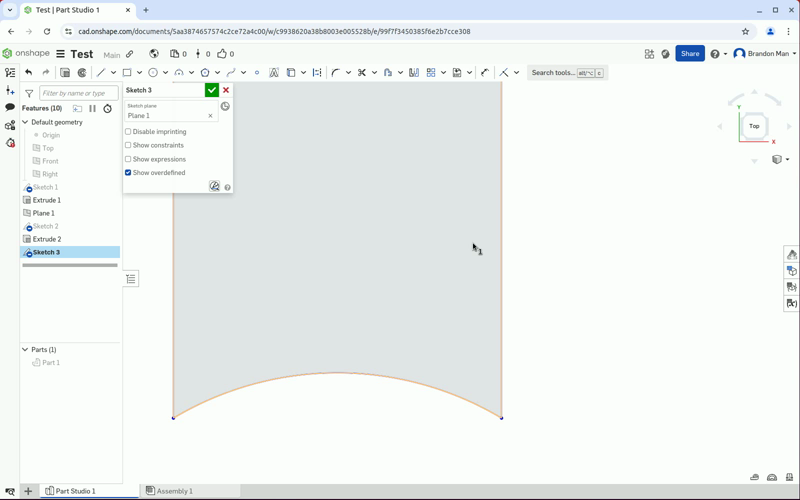
scroll(-6)
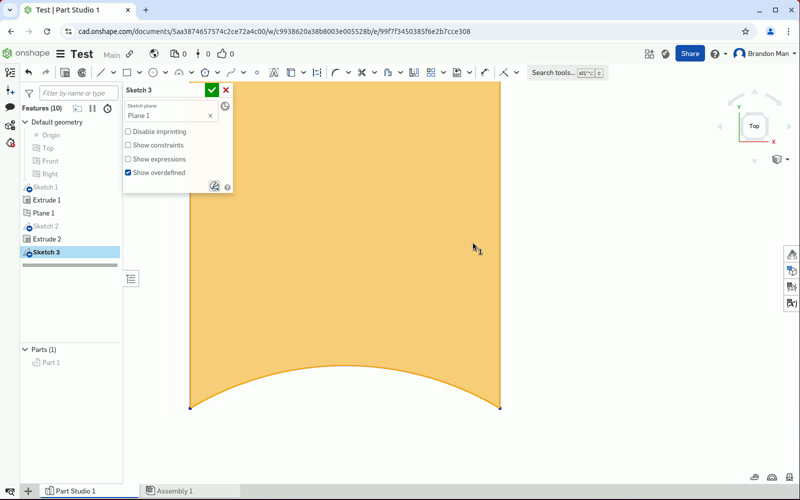
scroll(-6)
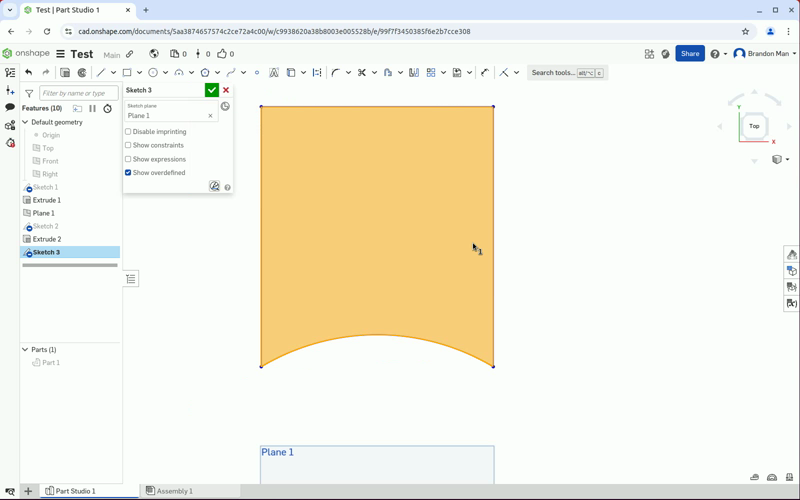
scroll(-6)
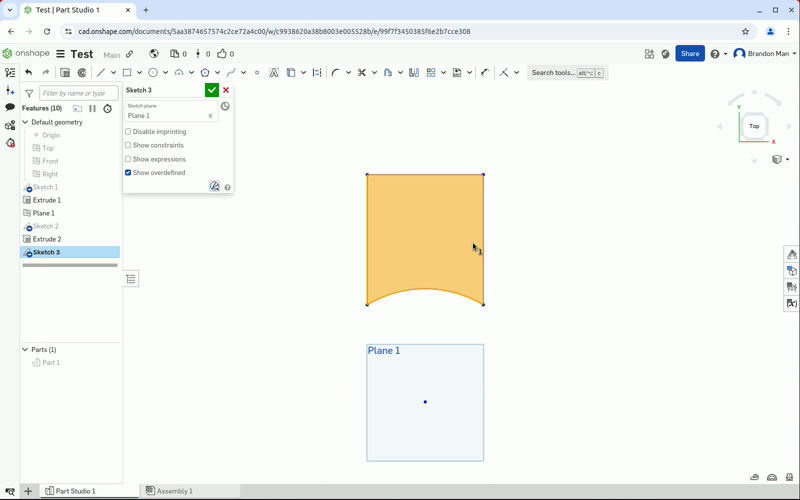
scroll(-6)
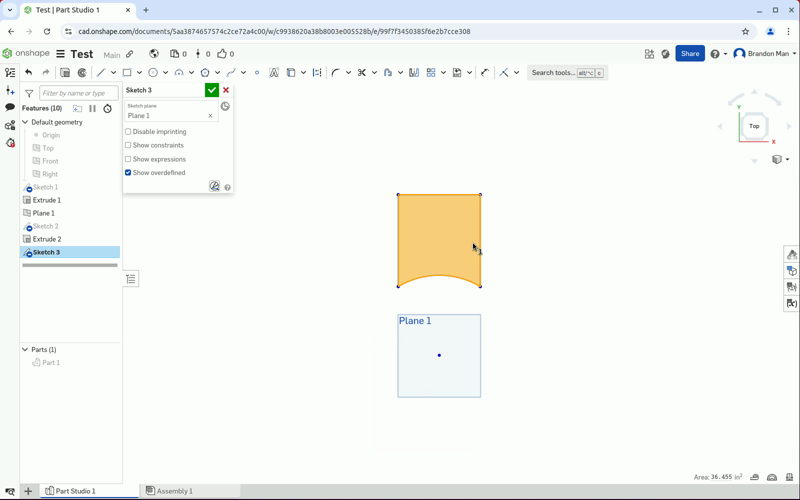
scroll(-6)
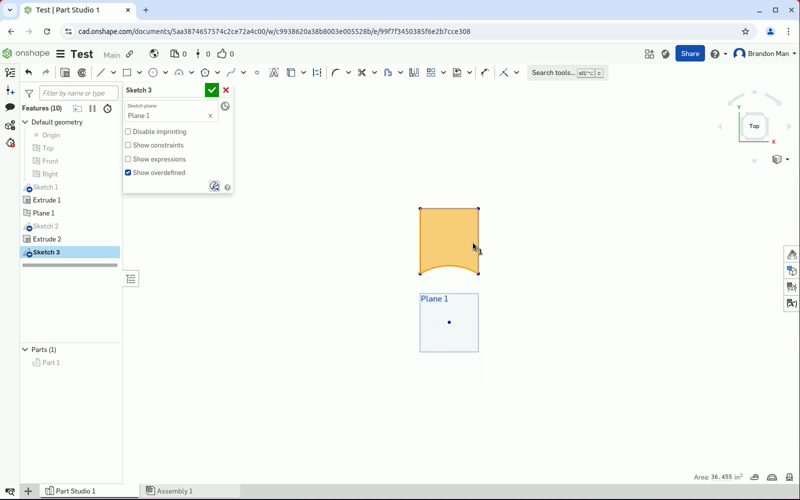
scroll(-6)
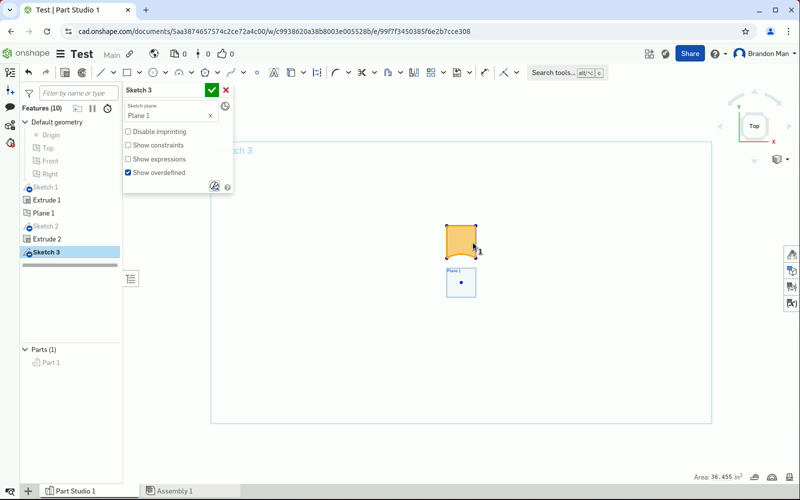
mouse_move(73, 352)
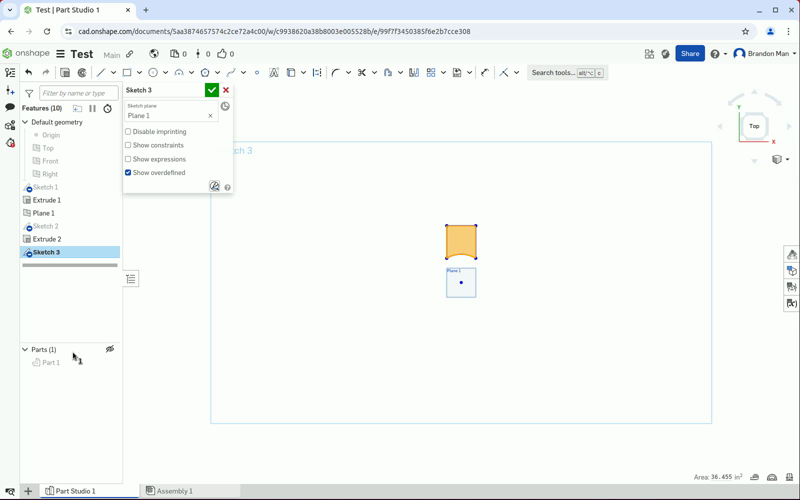
key(shift+y)
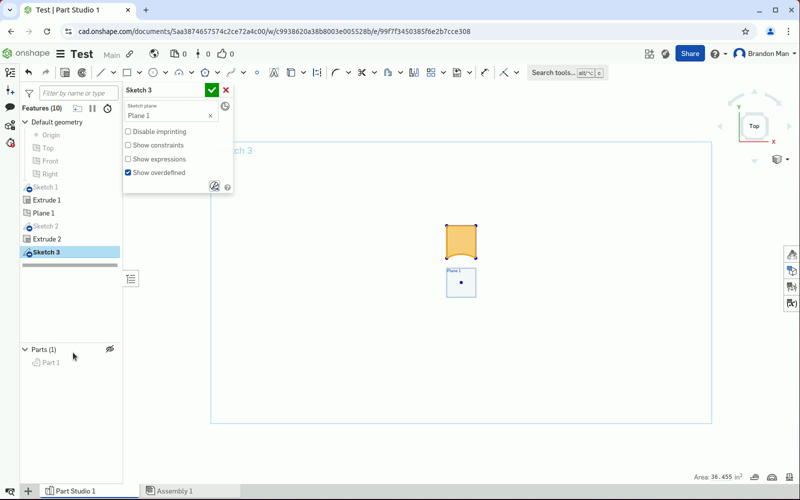
key(shift+e)
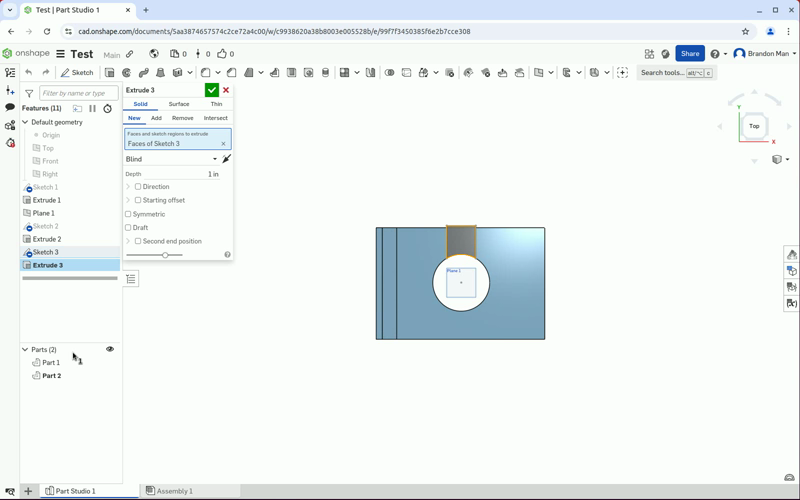
mouse_move(143, 106)
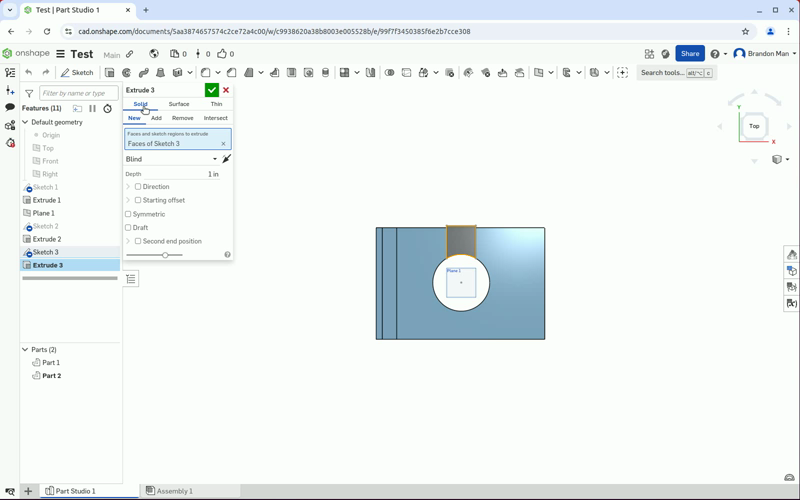
click(143, 106)
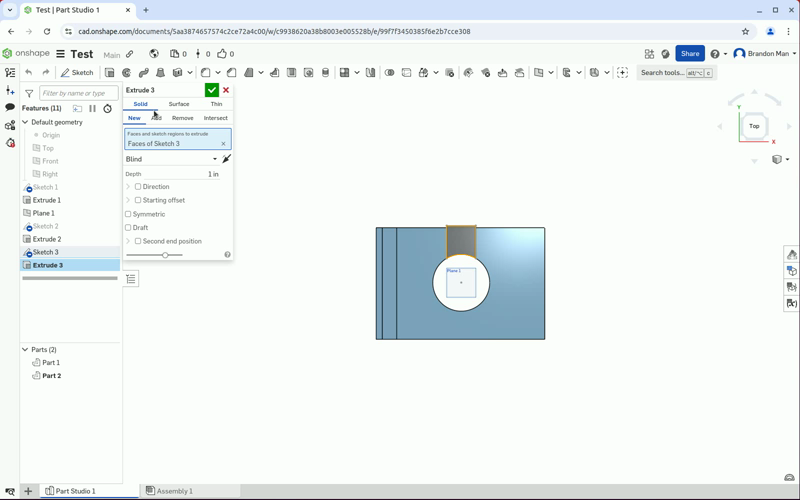
mouse_move(186, 120)
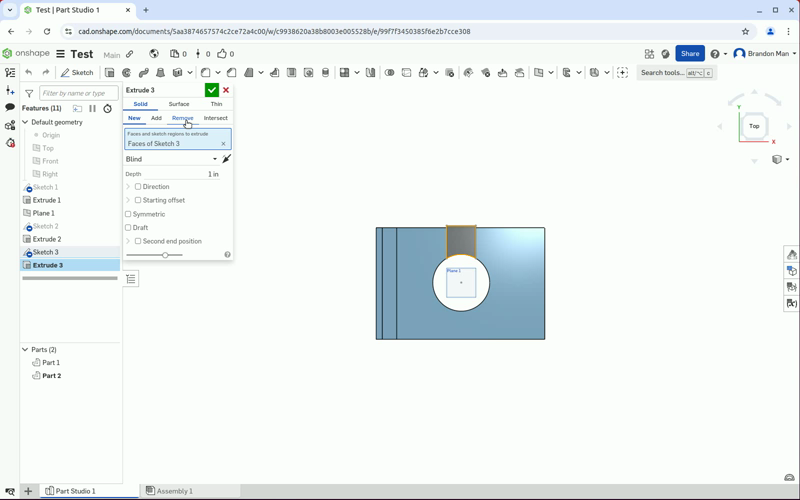
click(186, 120)
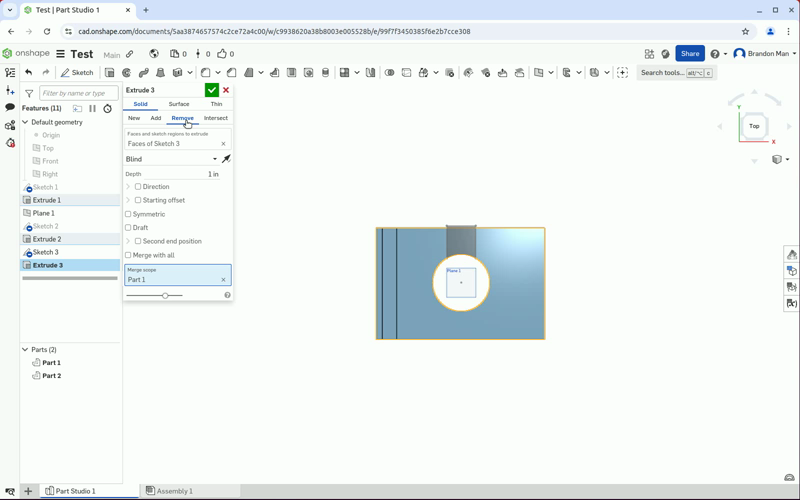
key(tab, 4)
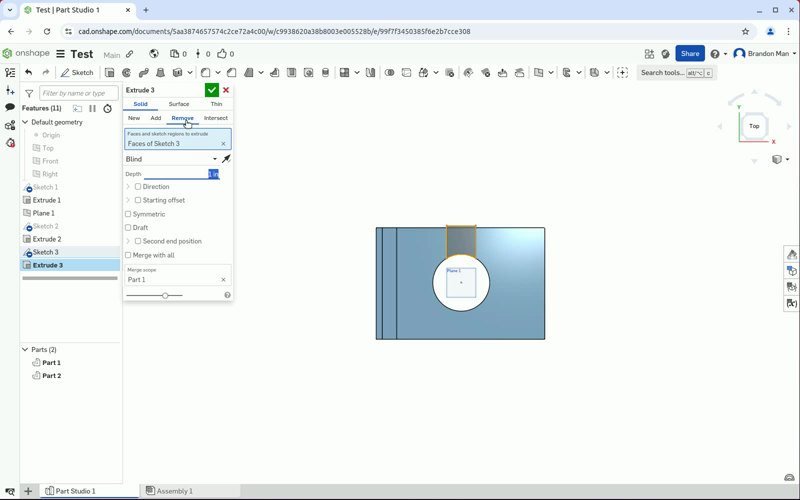
text(1.204)
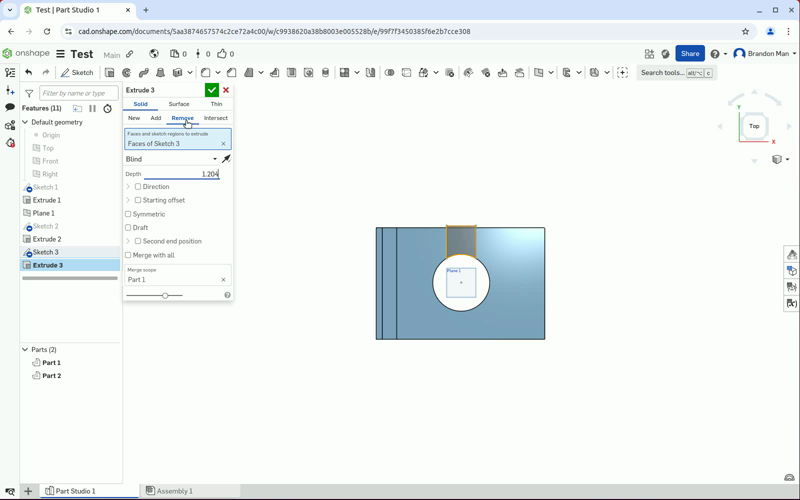
key(tab, 6)
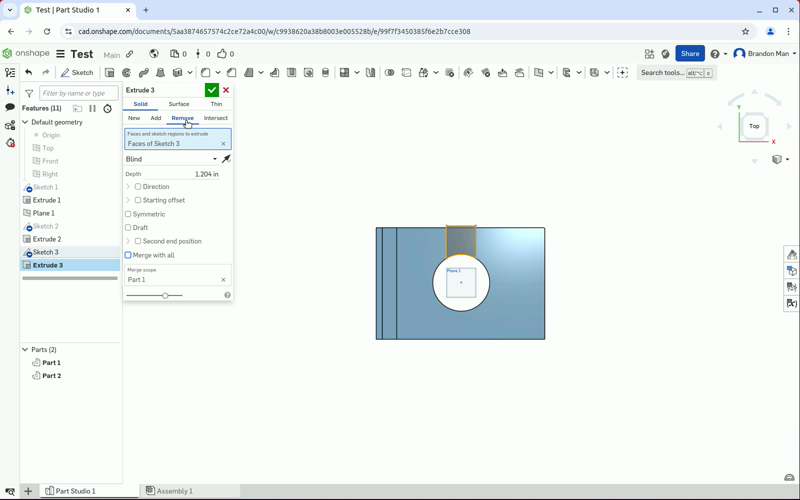
key(space)
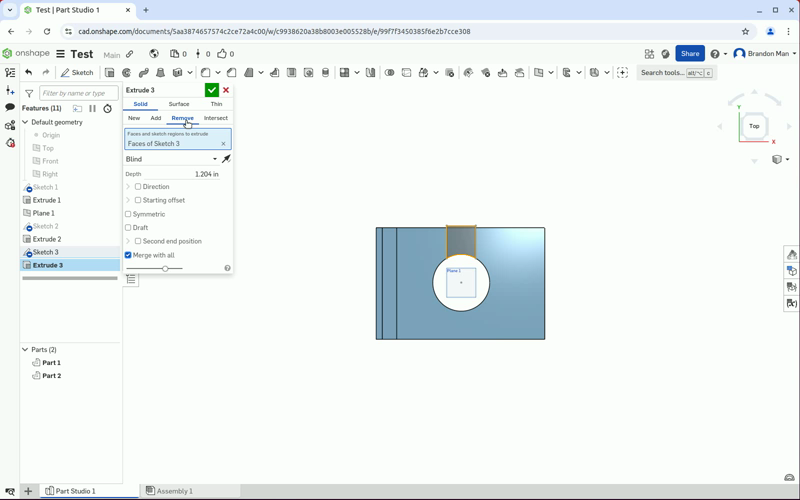
key(enter)
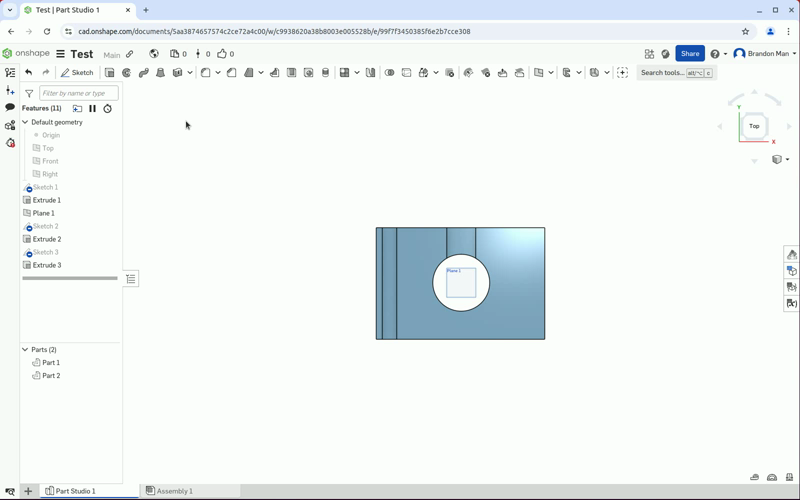
key(shift+h)
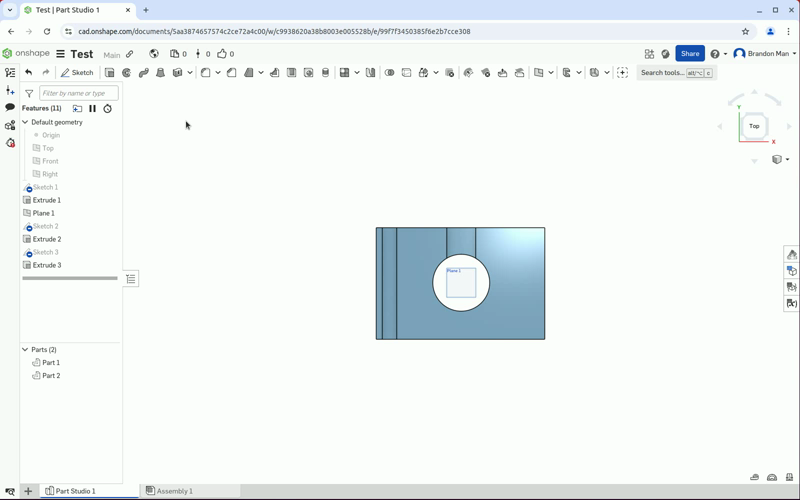
key(shift+h)
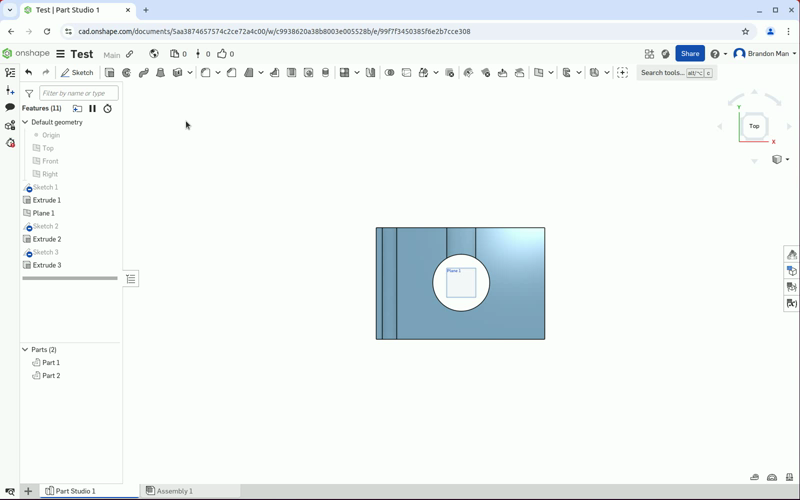
mouse_move(73, 189)
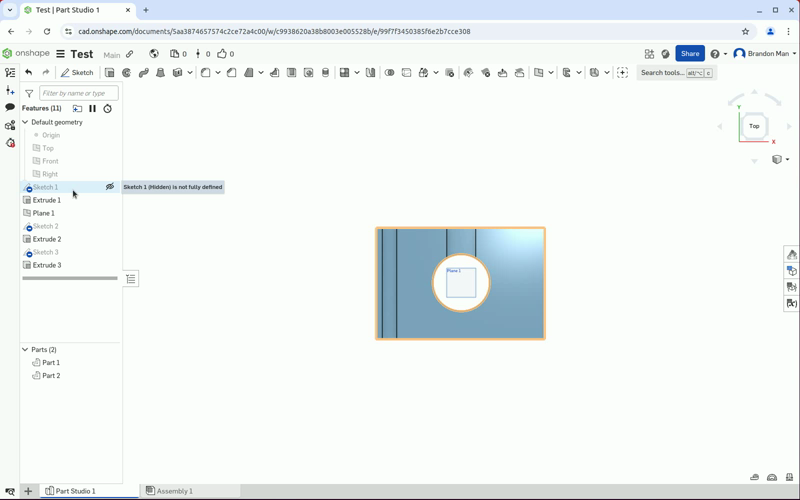
click(73, 189)
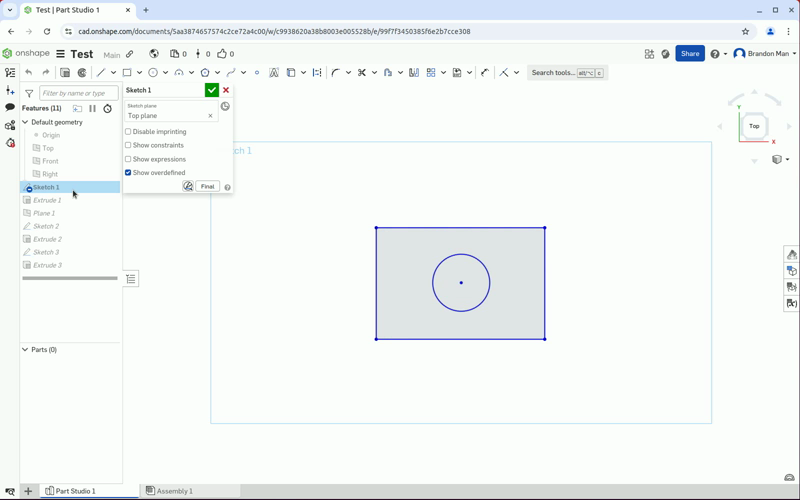
mouse_move(229, 92)
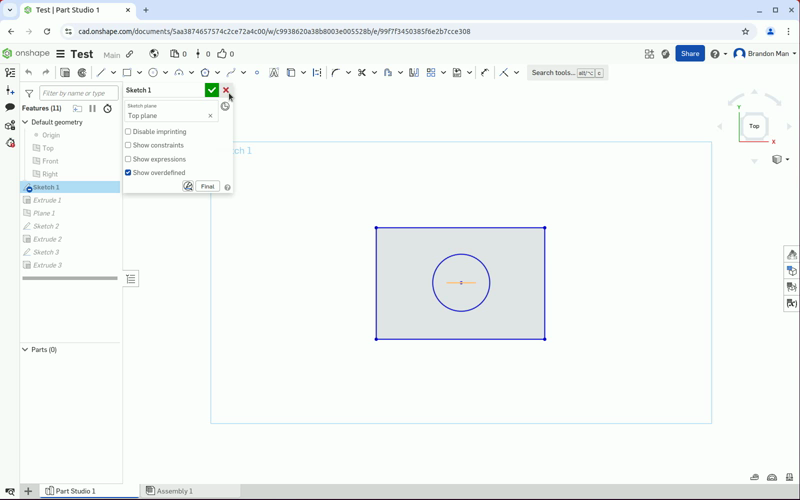
click(229, 92)
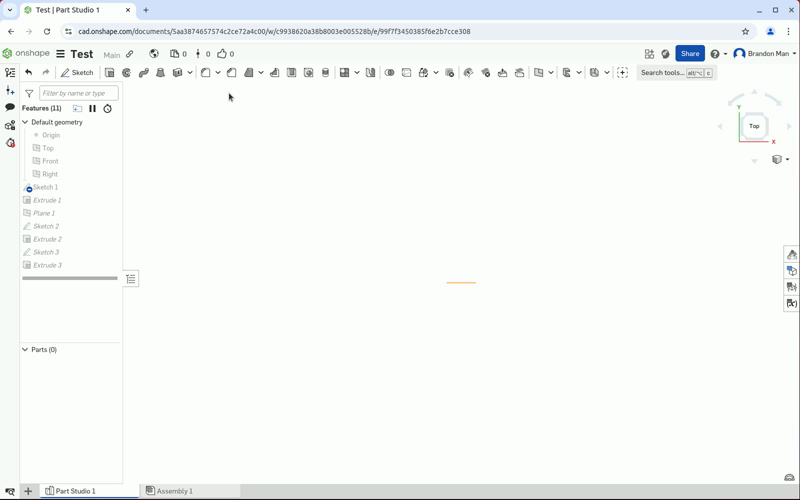
key(shift+s)
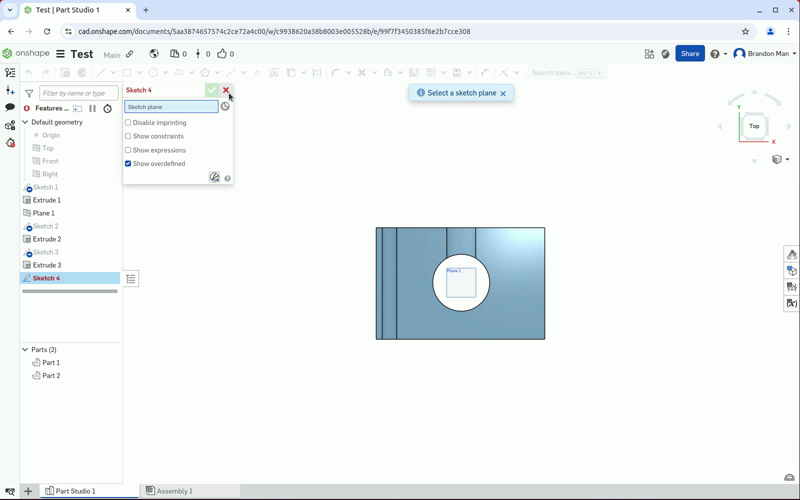
mouse_move(73, 215)
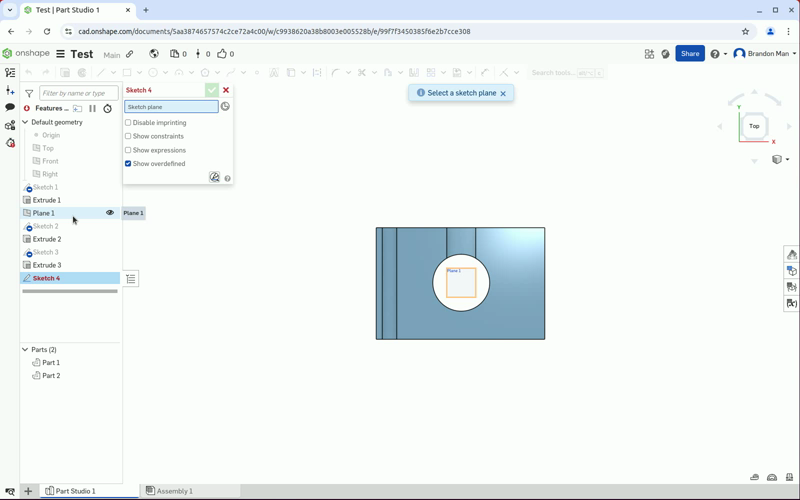
click(73, 215)
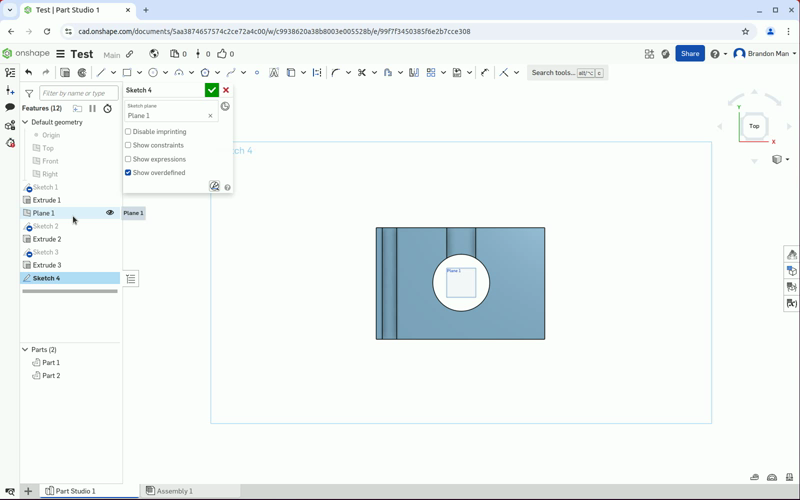
mouse_move(73, 352)
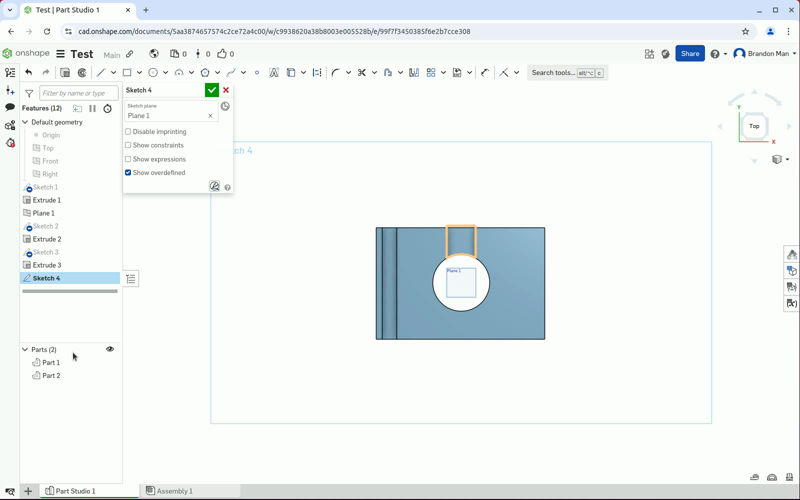
key(y)
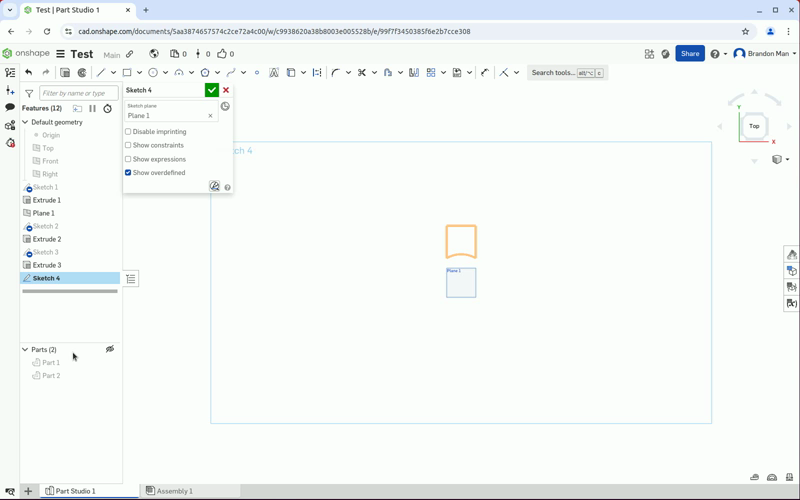
key(l)
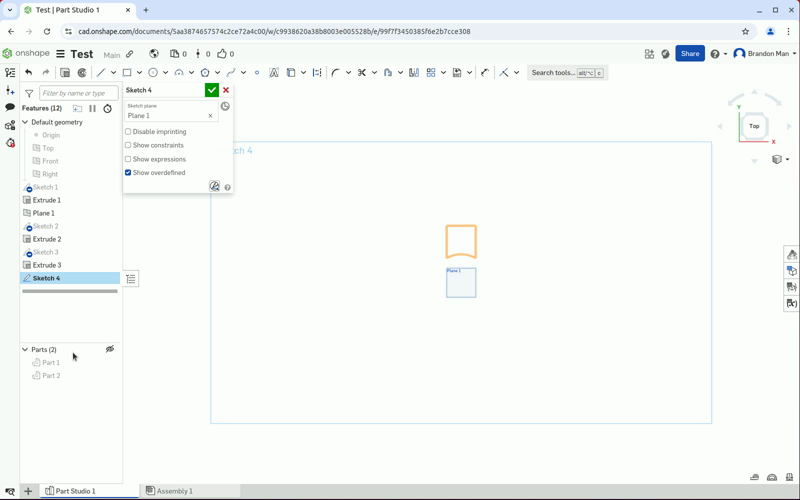
key_down(shift)
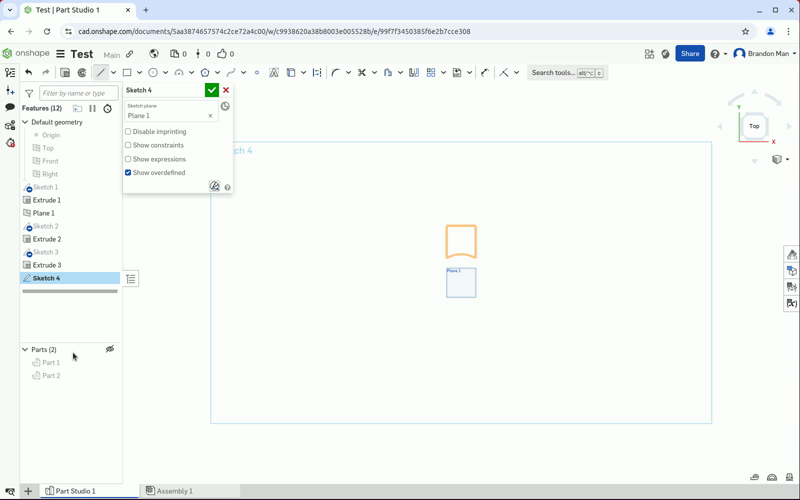
mouse_move(446, 339)
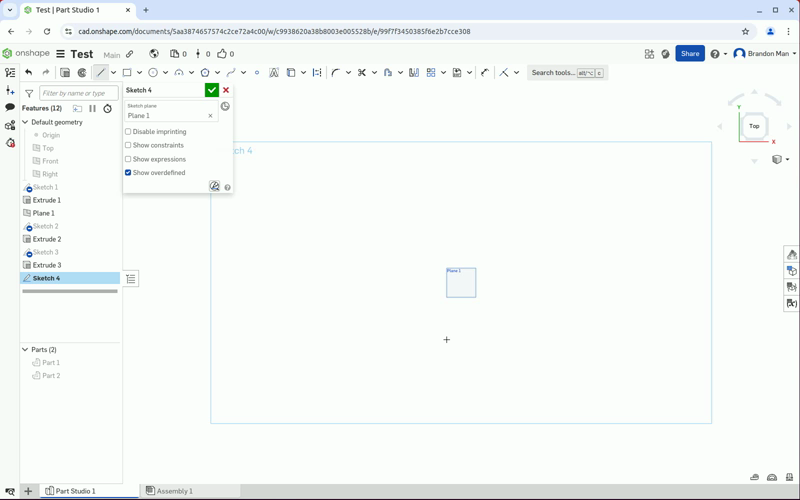
click(446, 339)
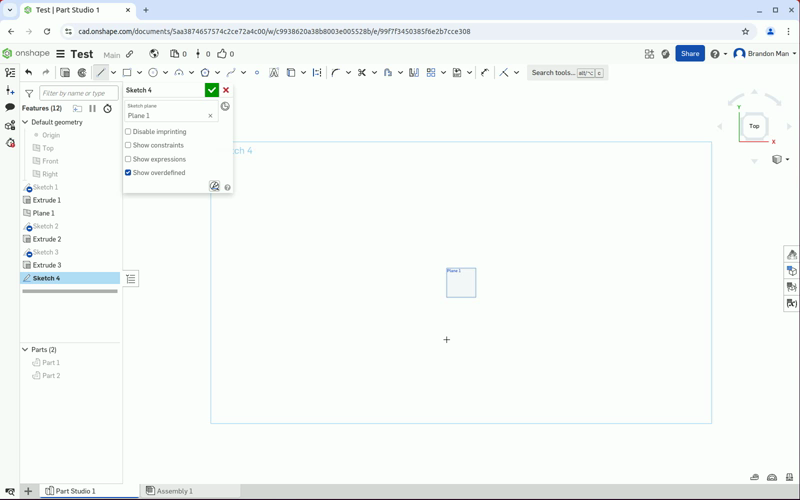
key_up(shift)
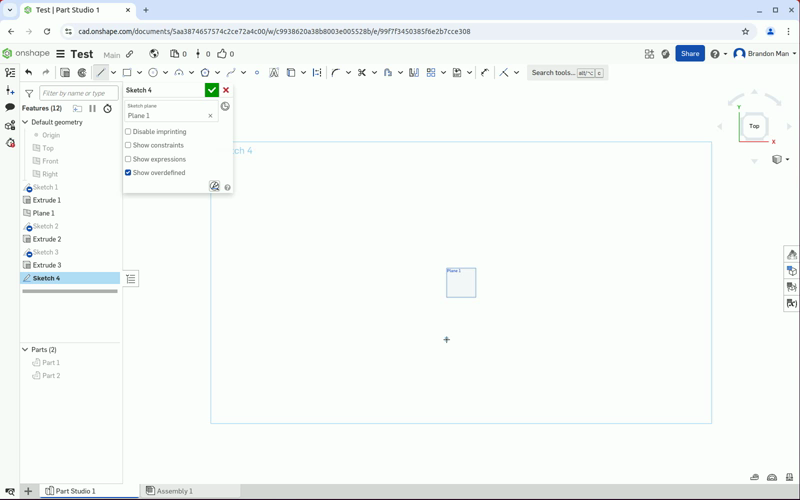
key_down(shift)
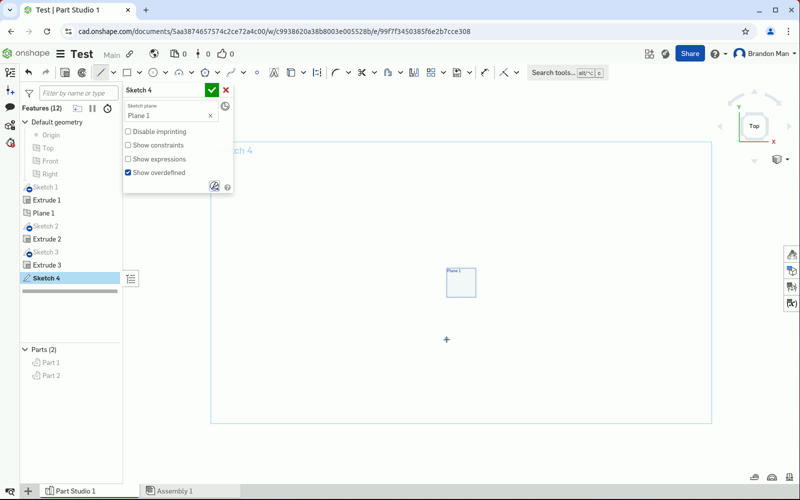
mouse_move(476, 339)
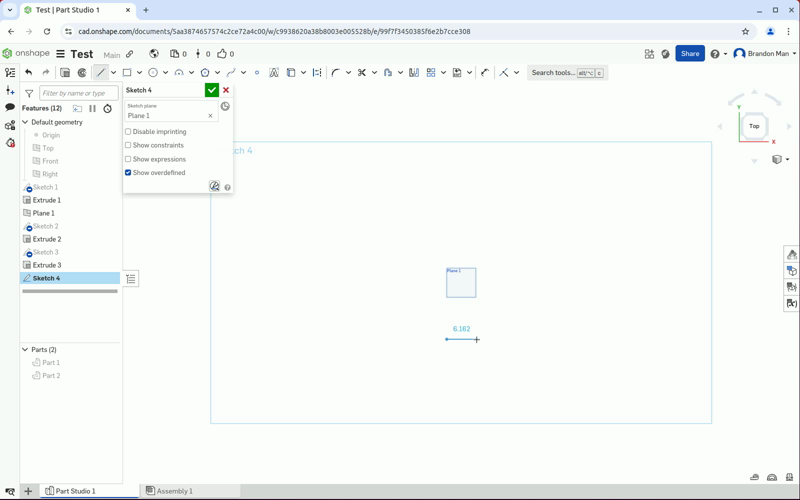
mouse_move(475, 339)
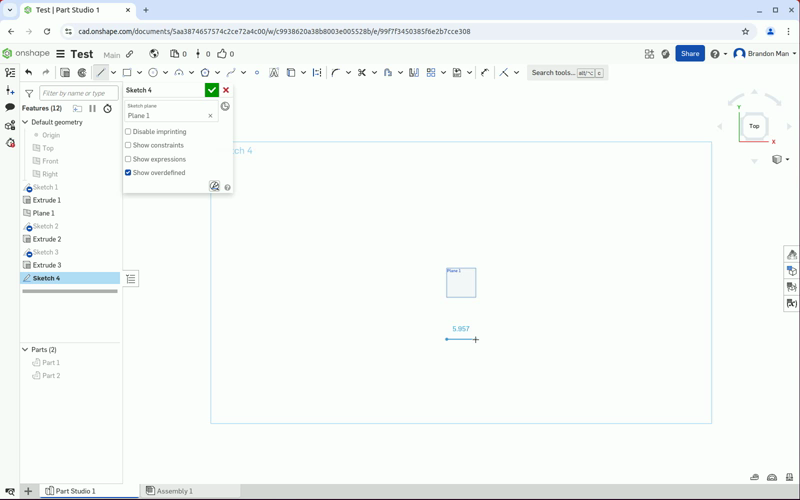
click(475, 339)
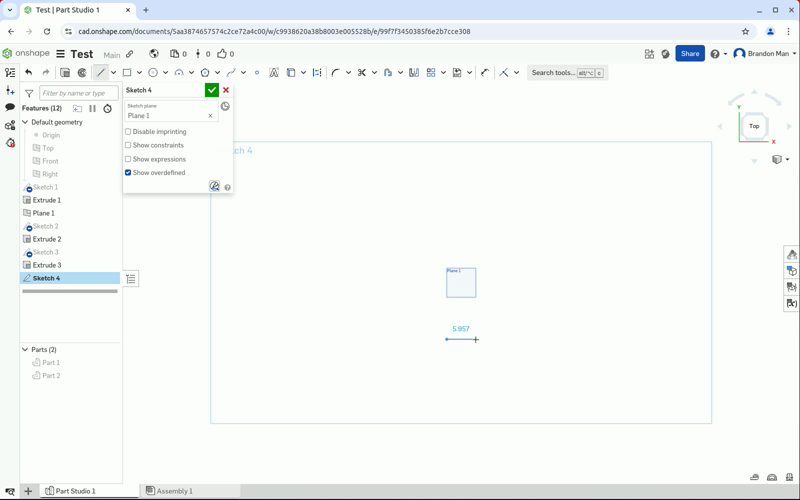
key_up(shift)
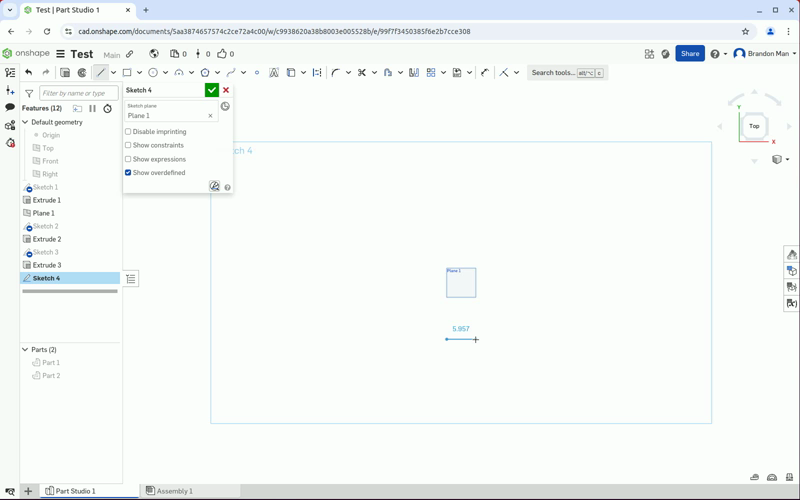
key_down(shift)
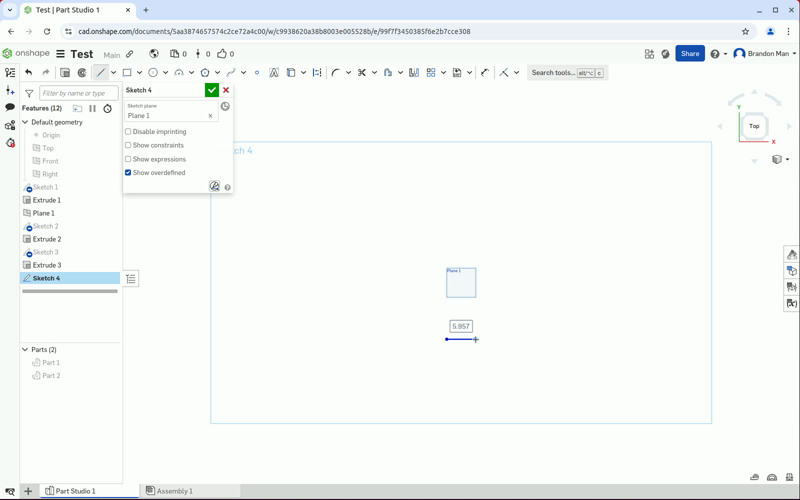
mouse_move(505, 339)
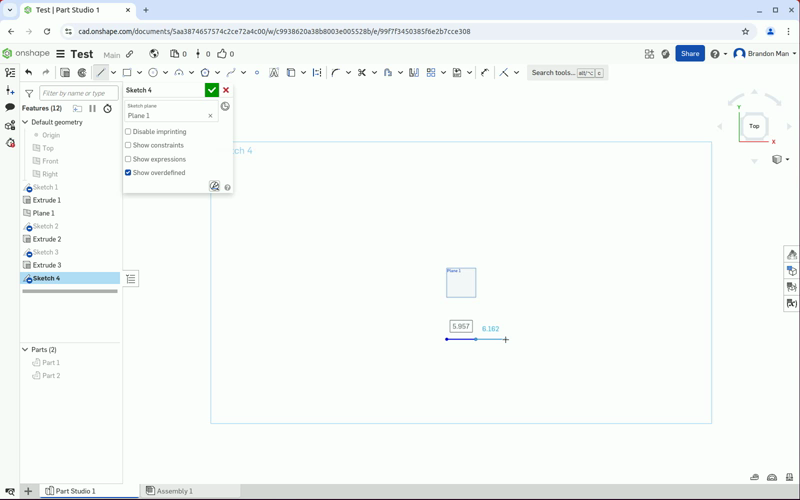
mouse_move(475, 306)
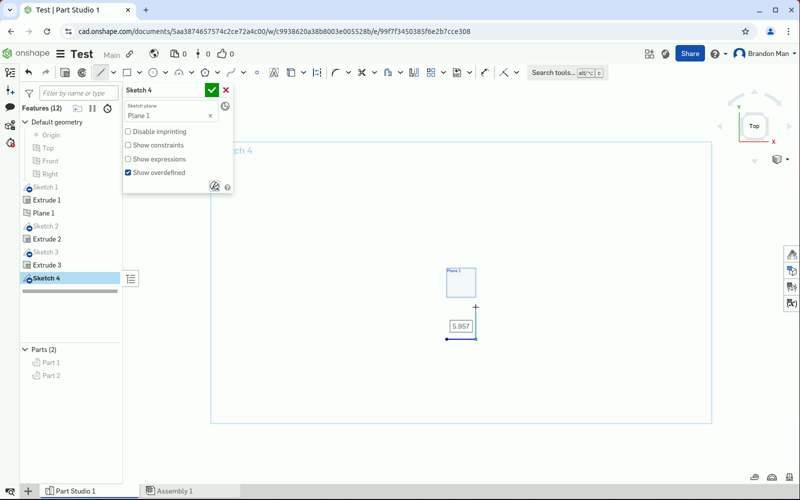
click(475, 306)
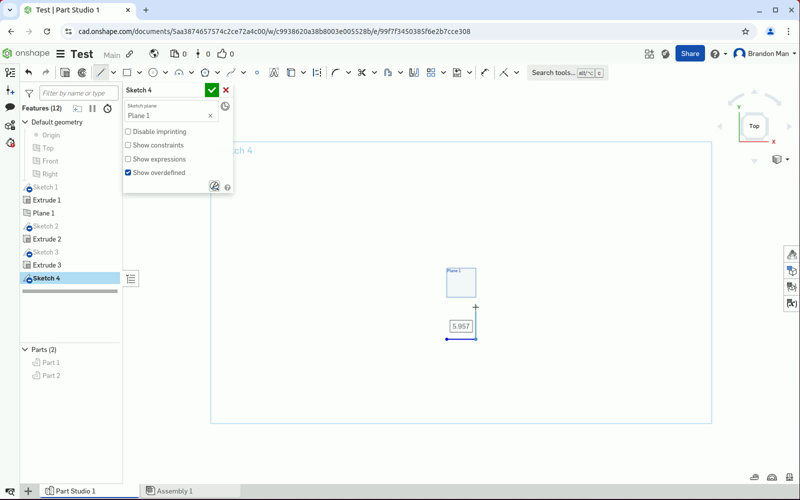
key_up(shift)
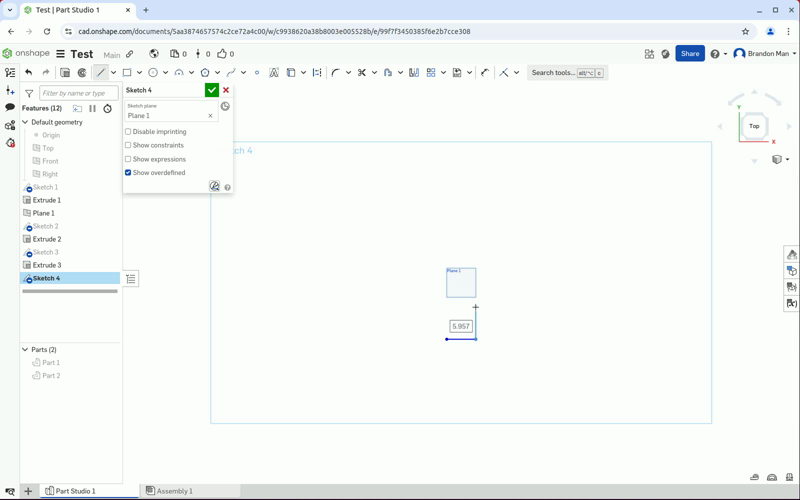
key(esc)
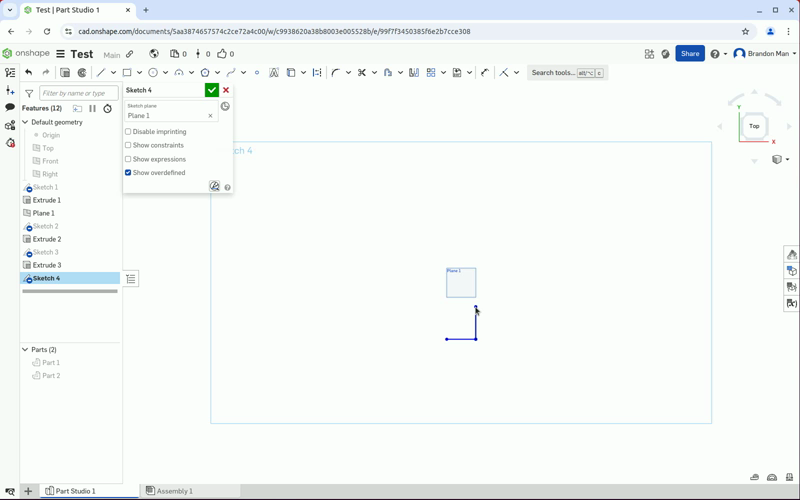
key(a)
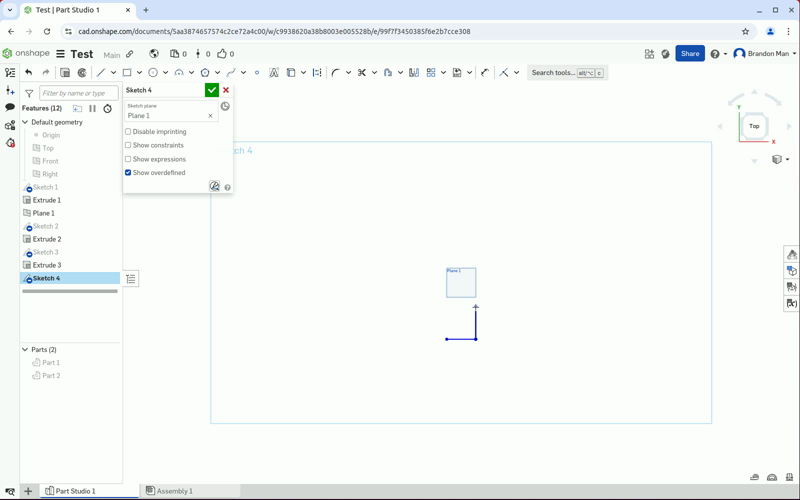
mouse_move(475, 306)
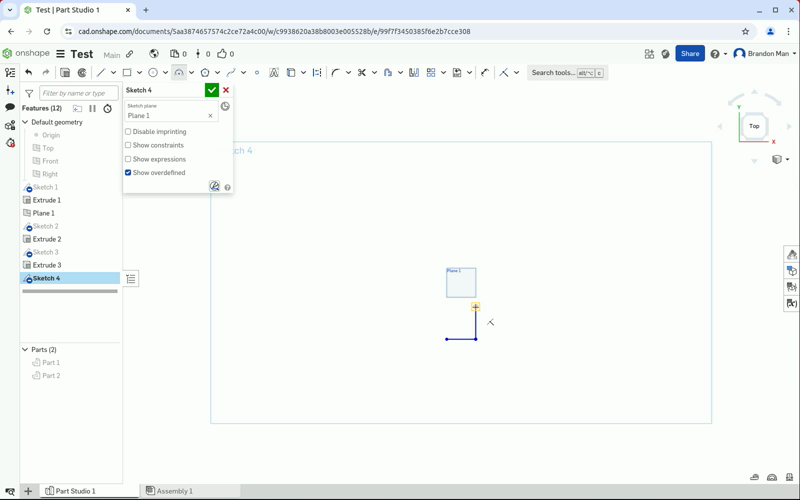
click(475, 306)
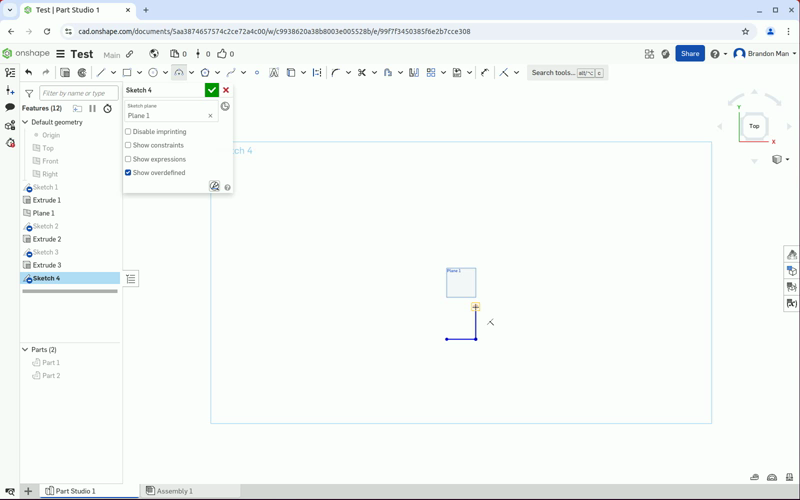
key_down(shift)
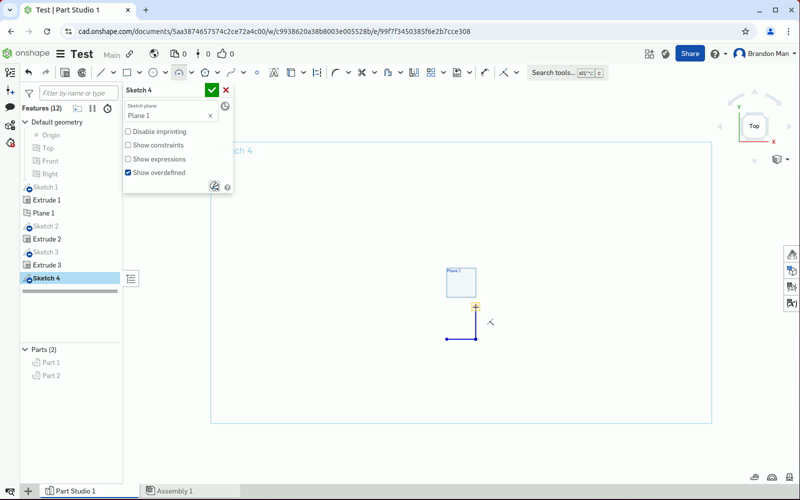
mouse_move(446, 306)
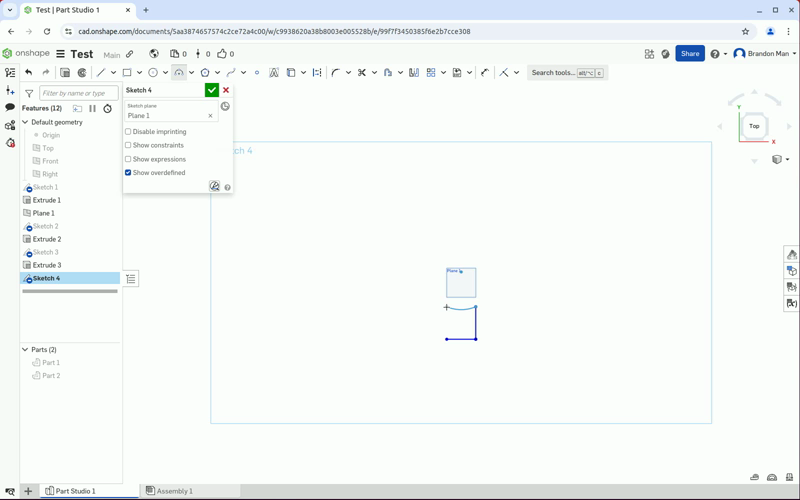
click(446, 306)
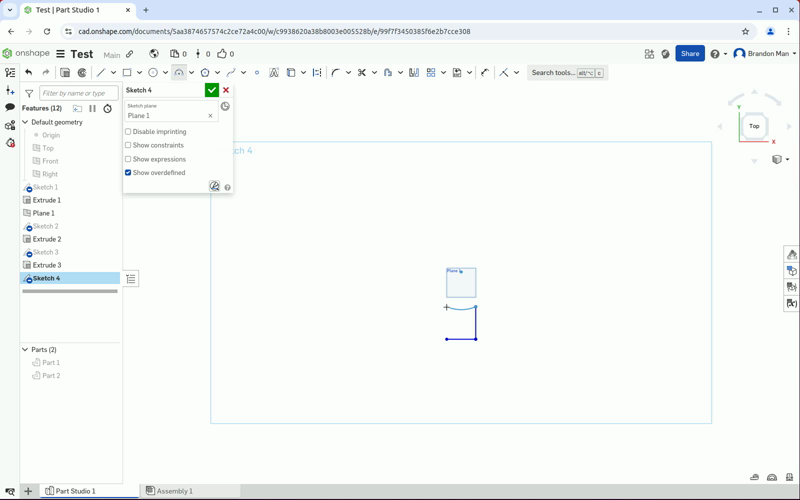
mouse_move(461, 310)
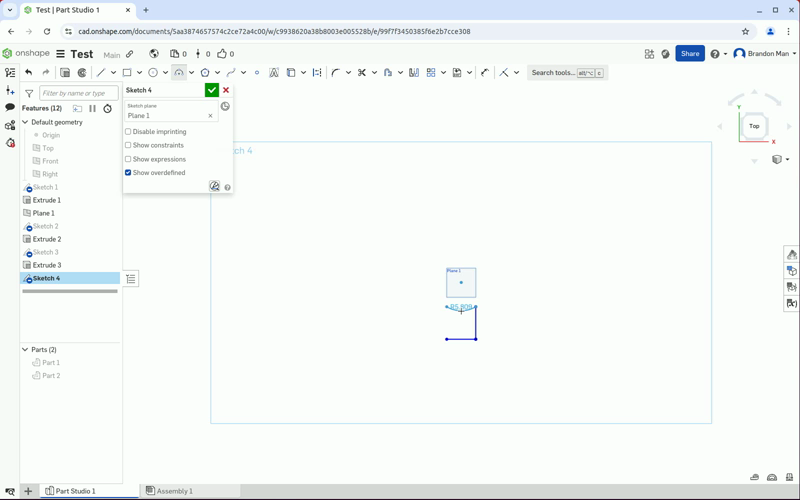
click(461, 310)
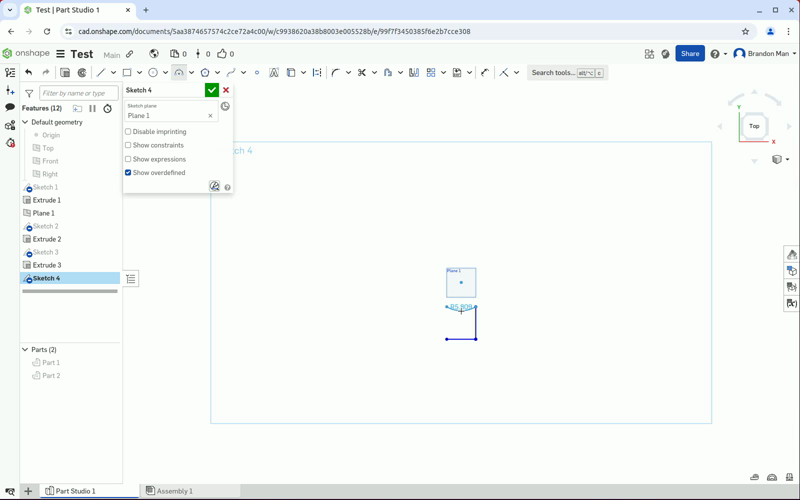
key_up(shift)
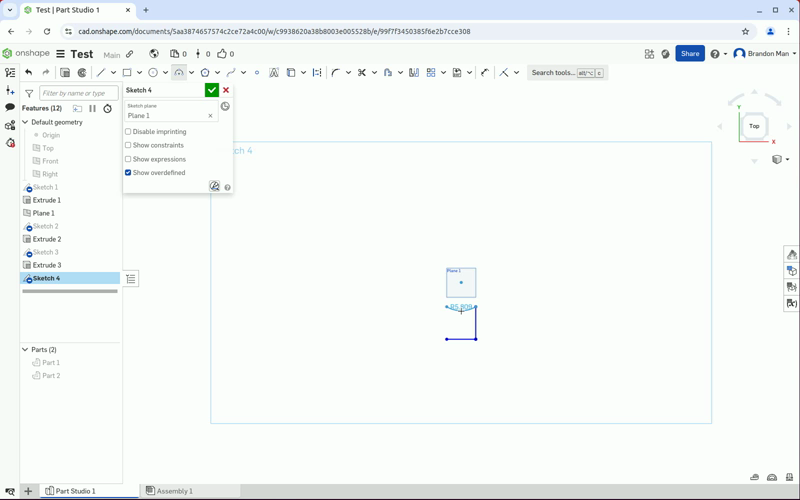
key(esc)
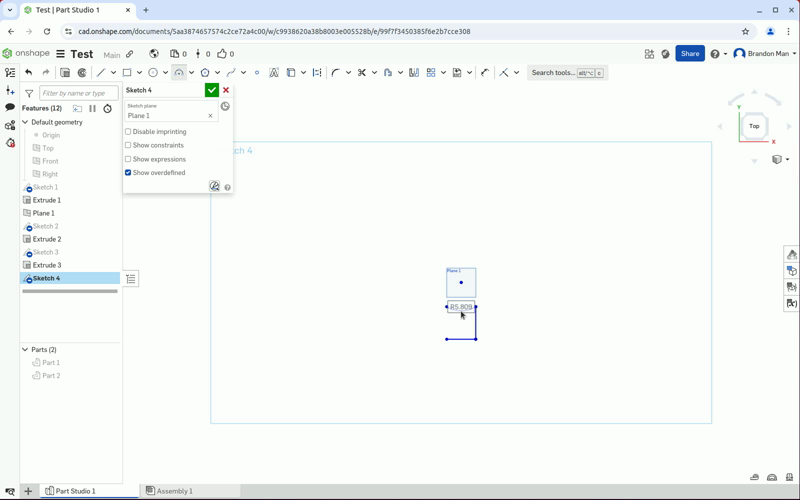
key(l)
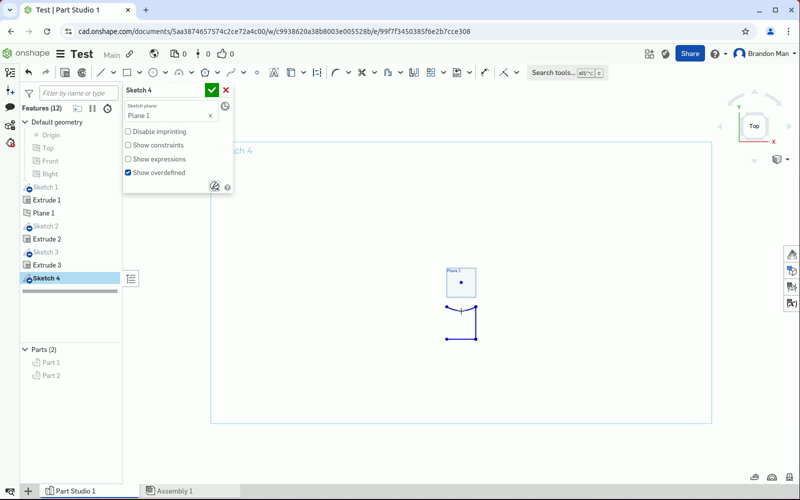
mouse_move(446, 306)
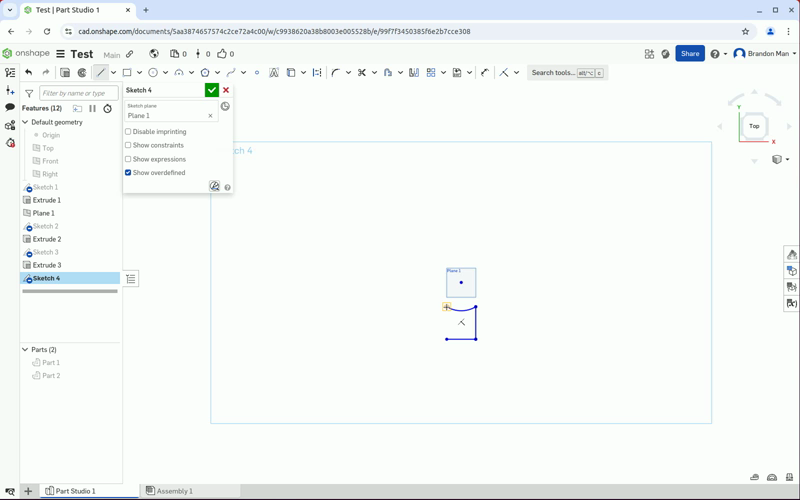
click(446, 306)
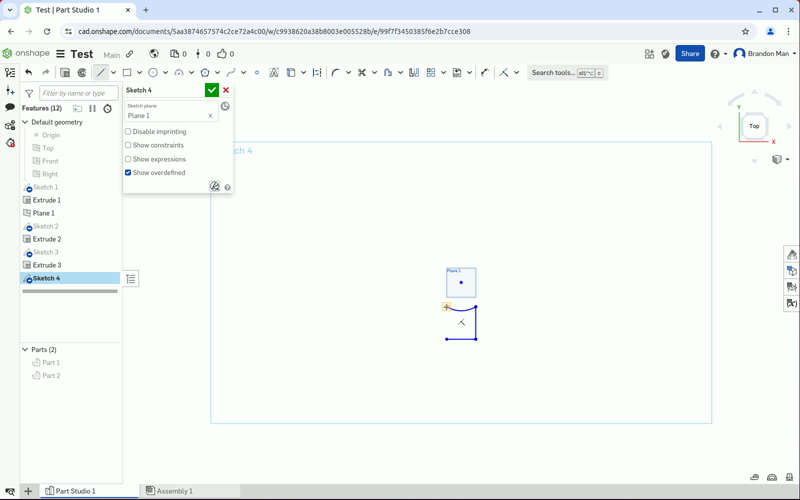
mouse_move(476, 306)
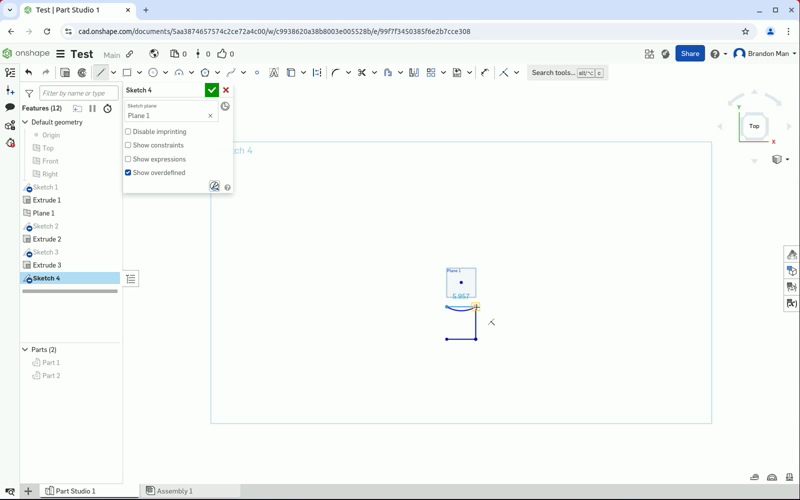
key_down(shift)
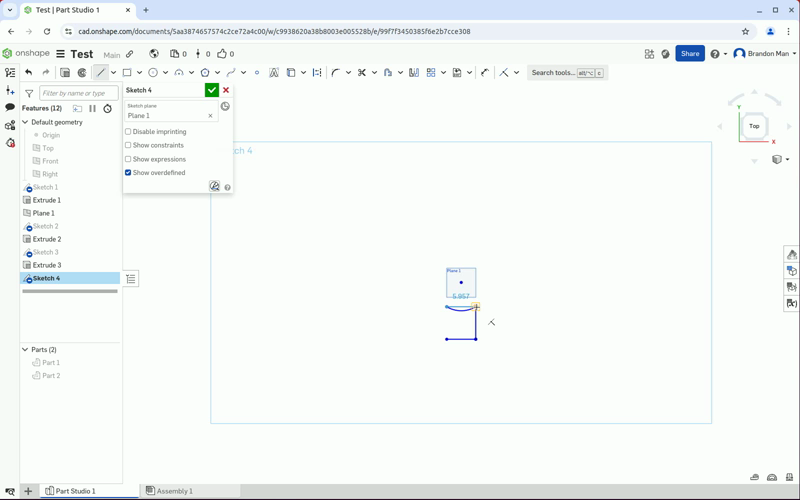
mouse_move(446, 339)
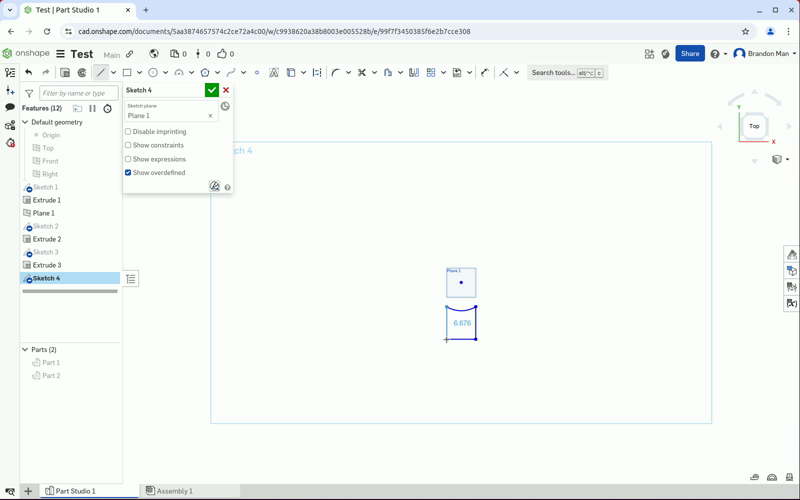
key_up(shift)
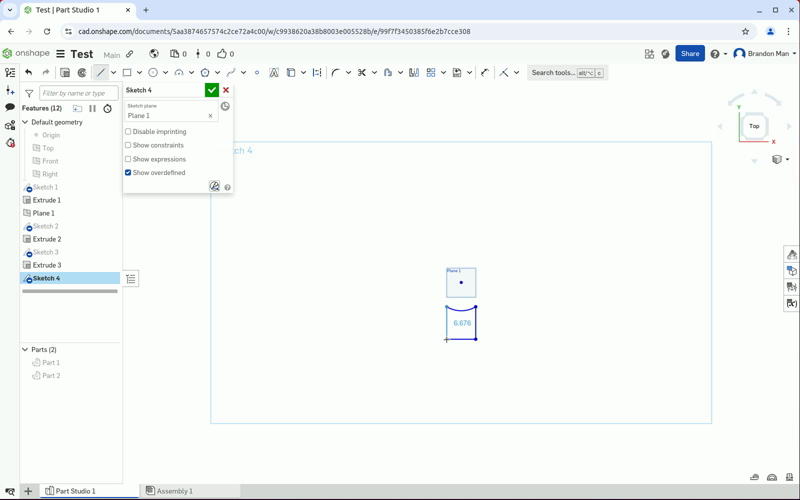
click(446, 339)
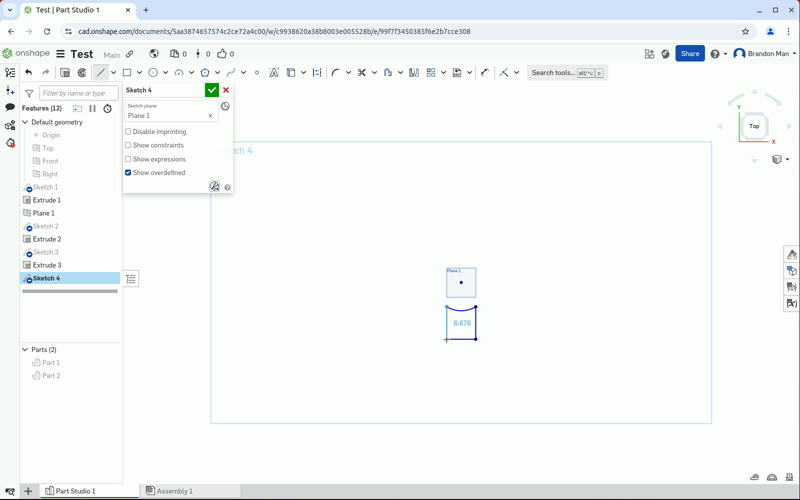
key(esc)
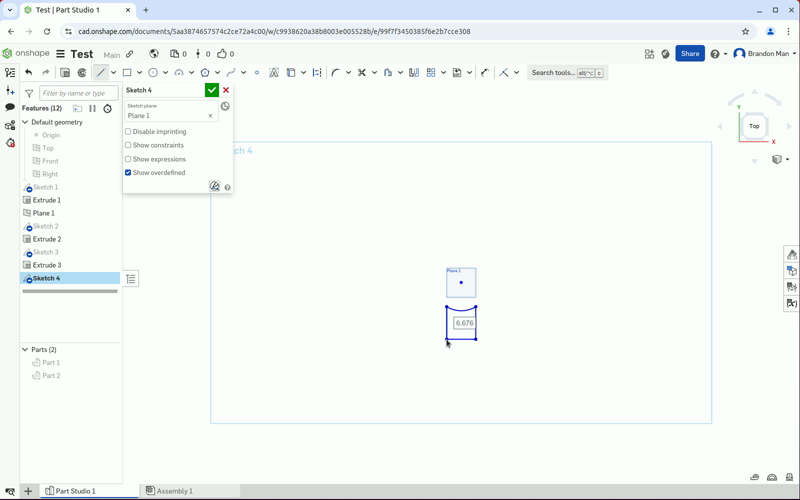
mouse_move(464, 327)
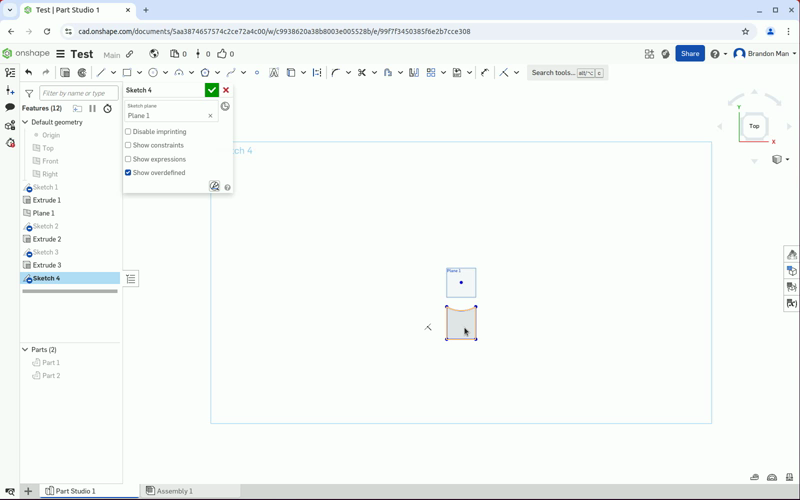
scroll(6)
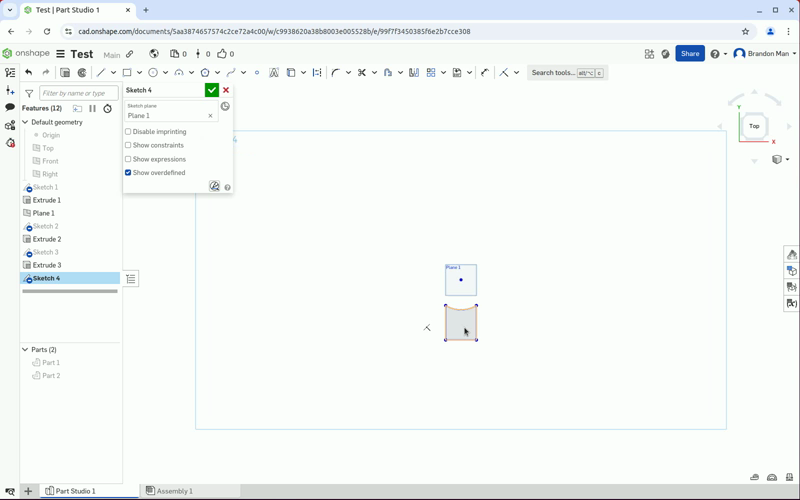
scroll(6)
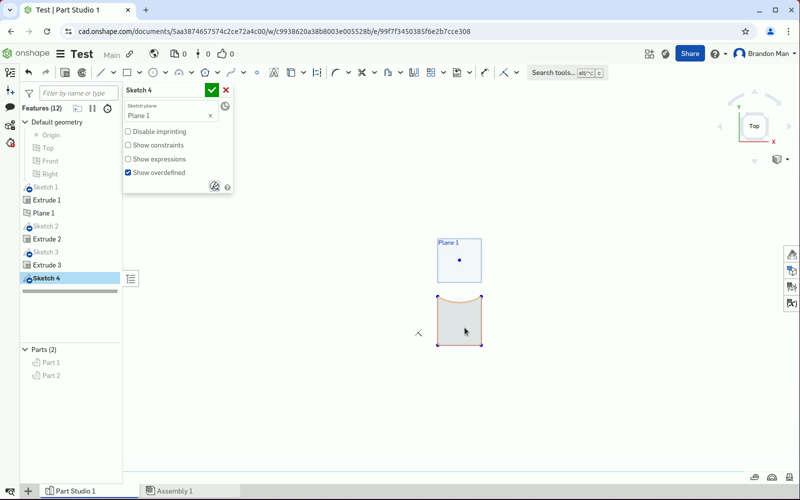
scroll(6)
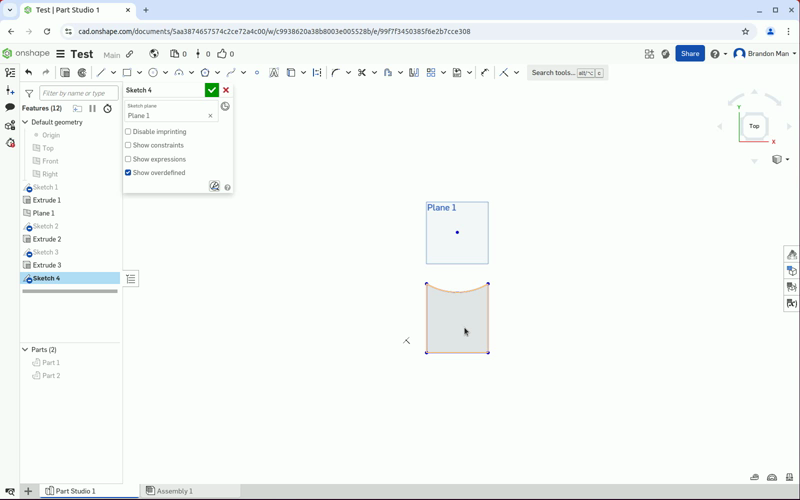
scroll(6)
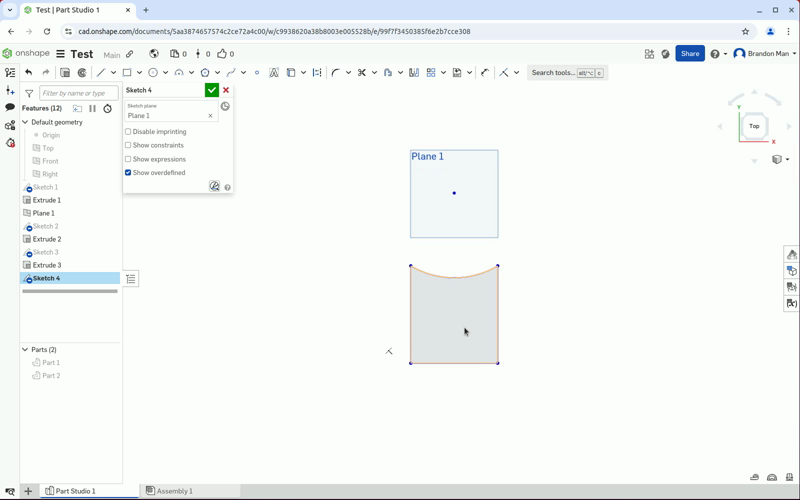
scroll(6)
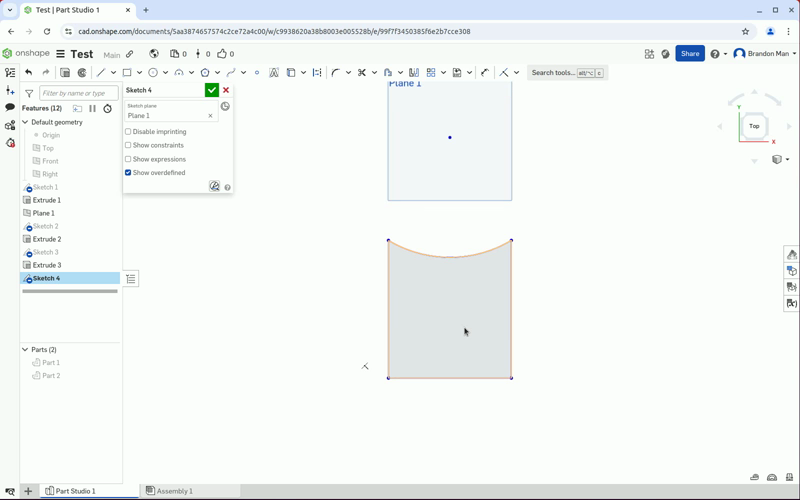
scroll(6)
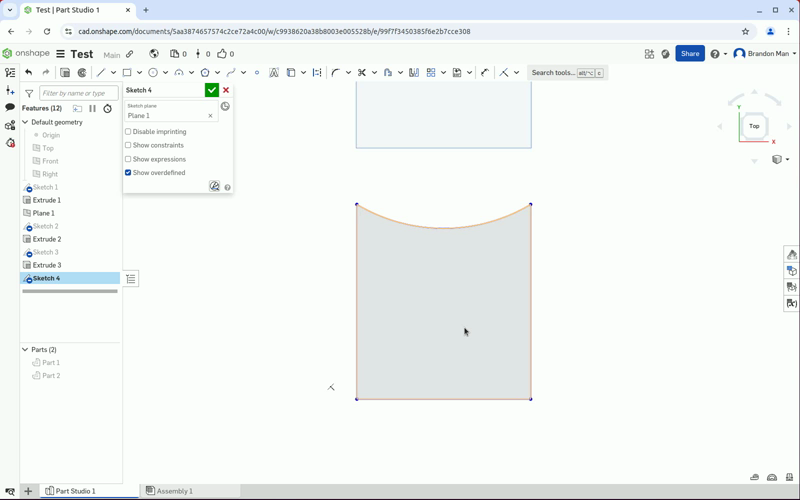
scroll(6)
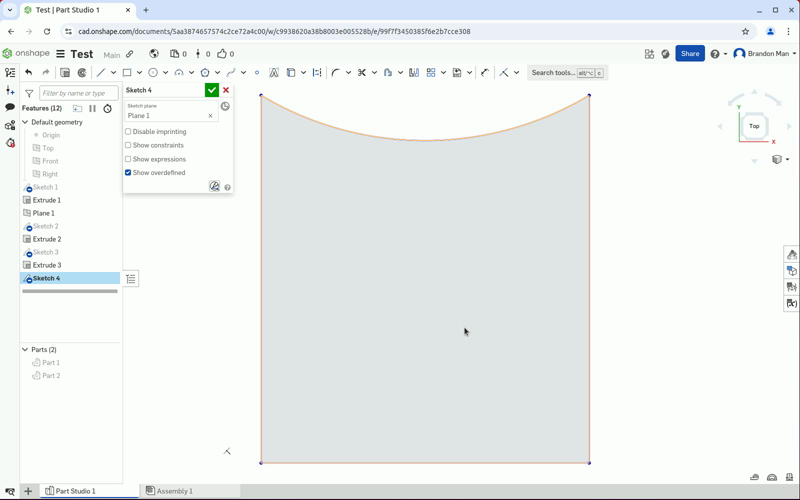
click(464, 327)
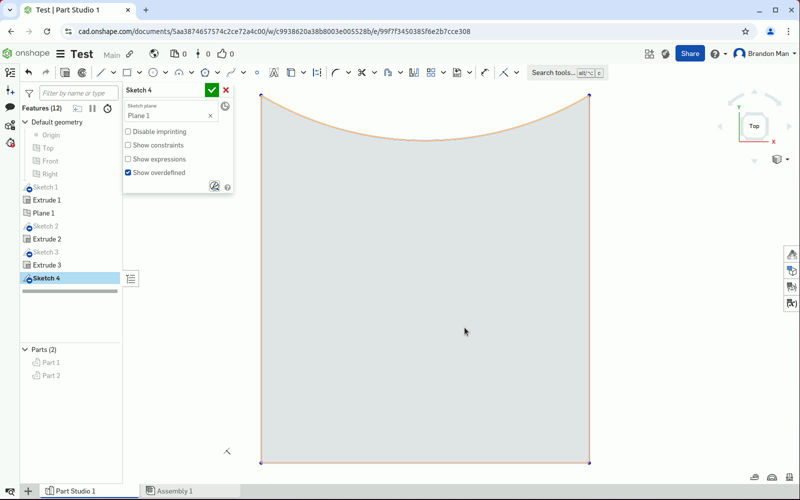
scroll(-6)
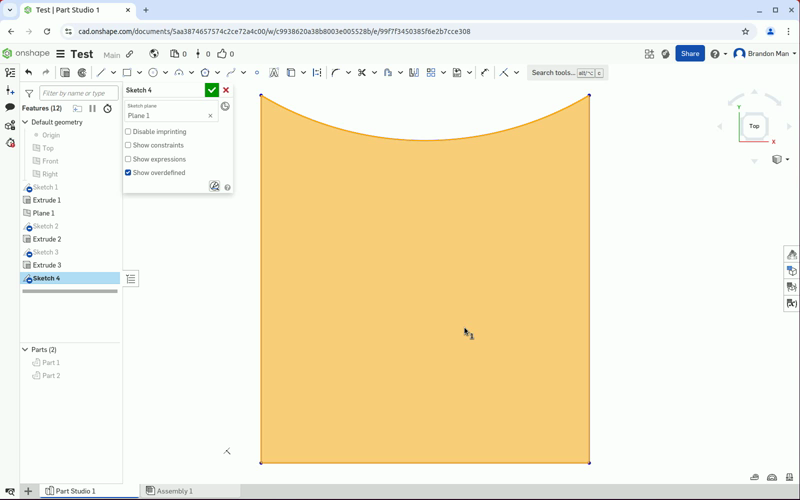
scroll(-6)
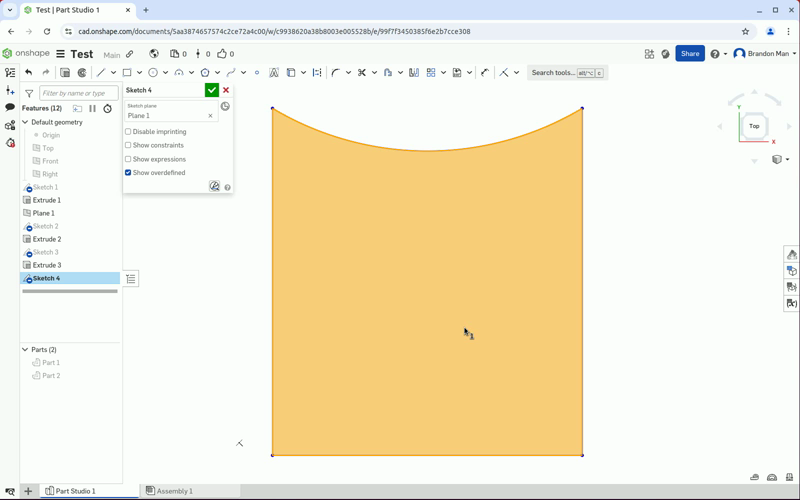
scroll(-6)
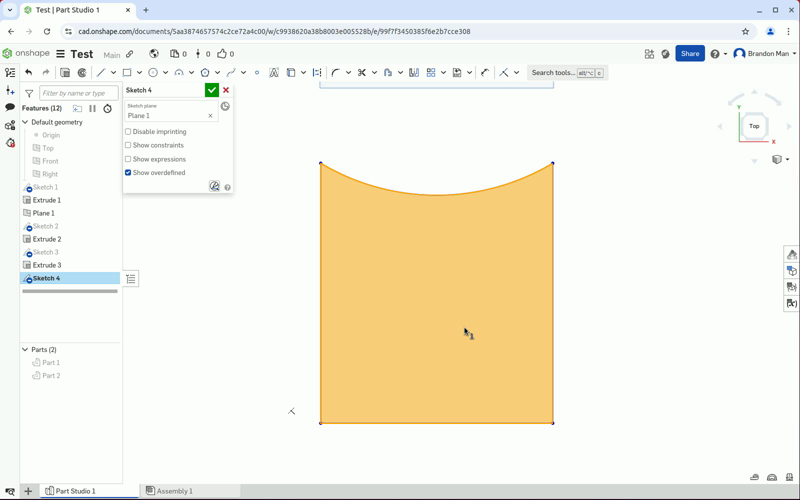
scroll(-6)
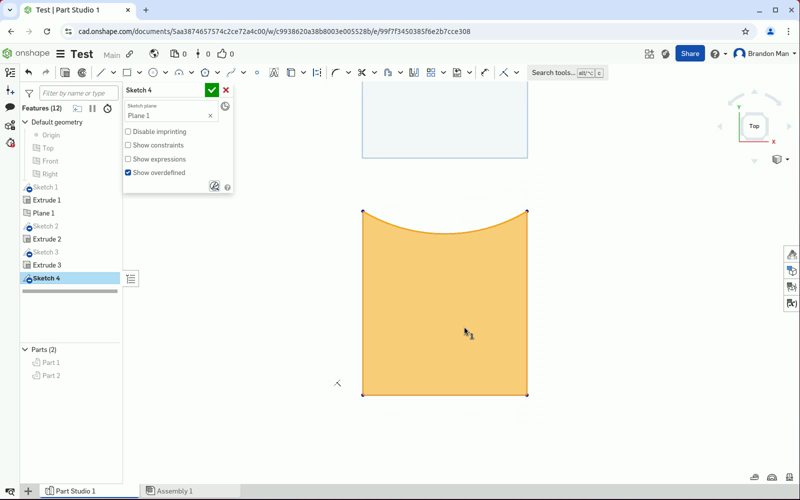
scroll(-6)
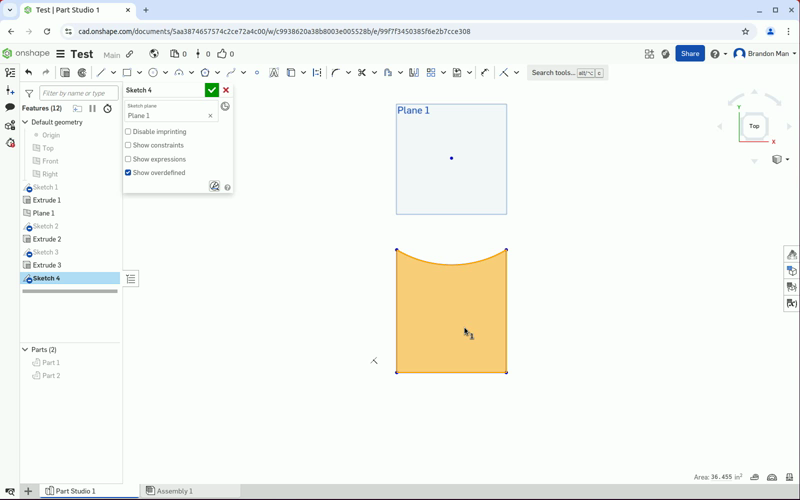
scroll(-6)
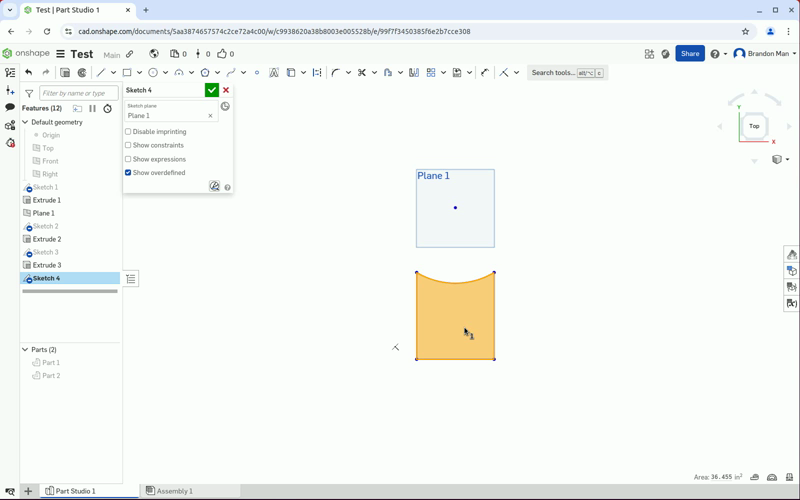
scroll(-6)
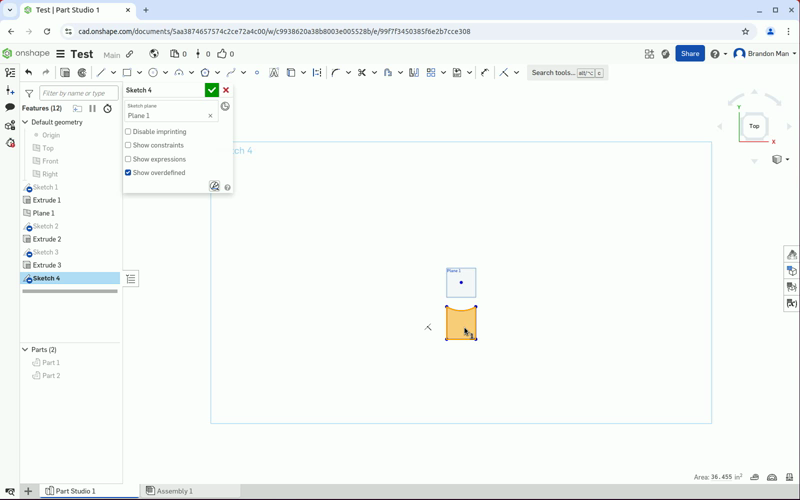
mouse_move(73, 352)
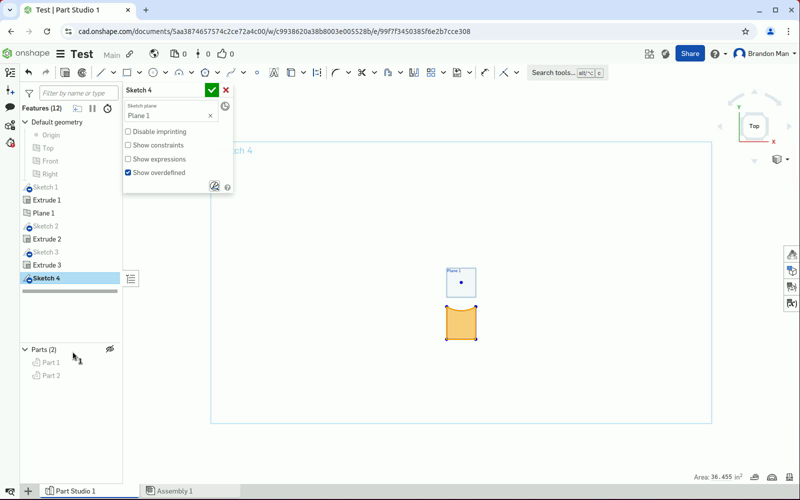
key(shift+y)
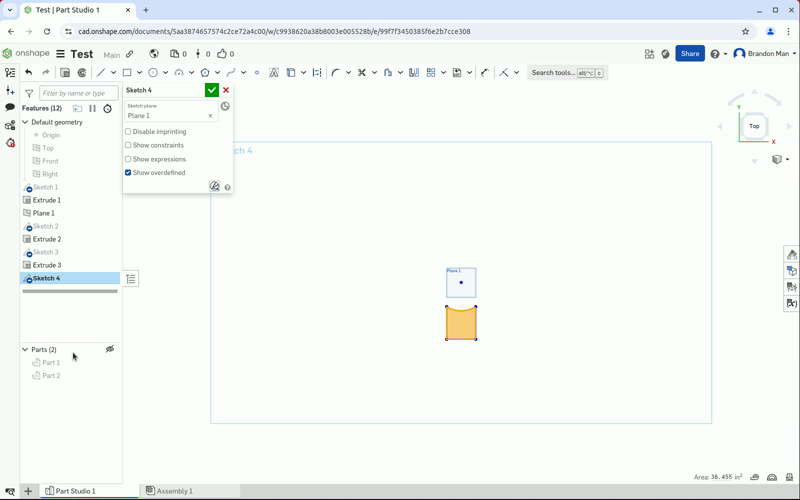
key(shift+e)
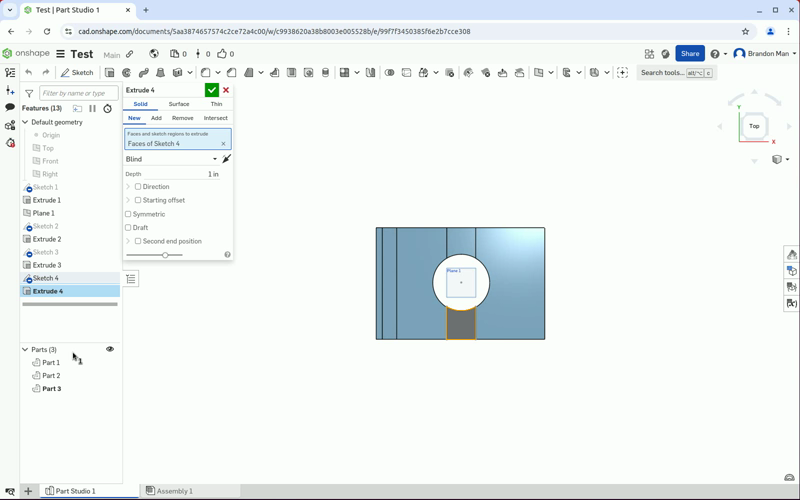
mouse_move(143, 106)
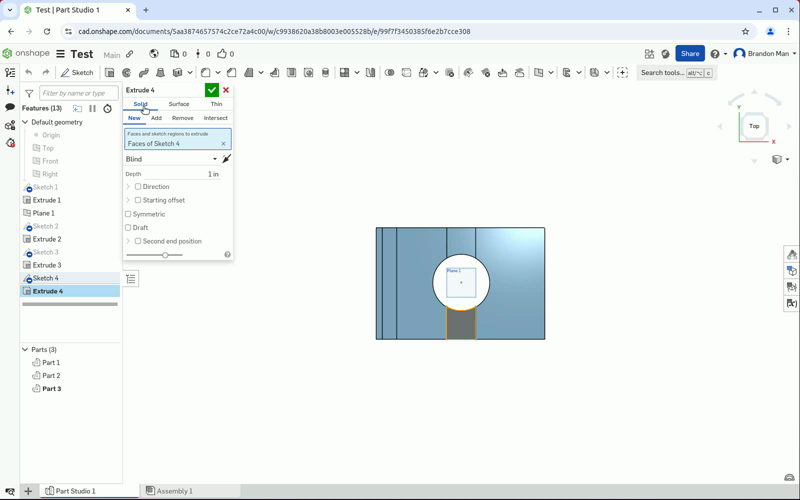
click(143, 106)
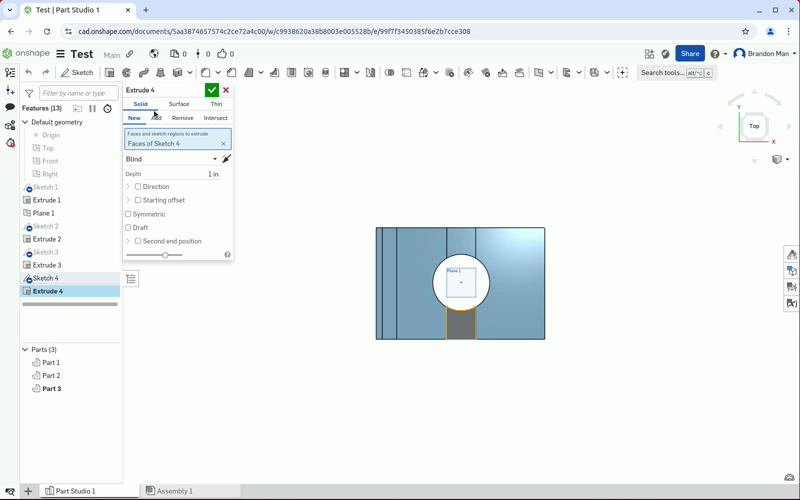
mouse_move(186, 120)
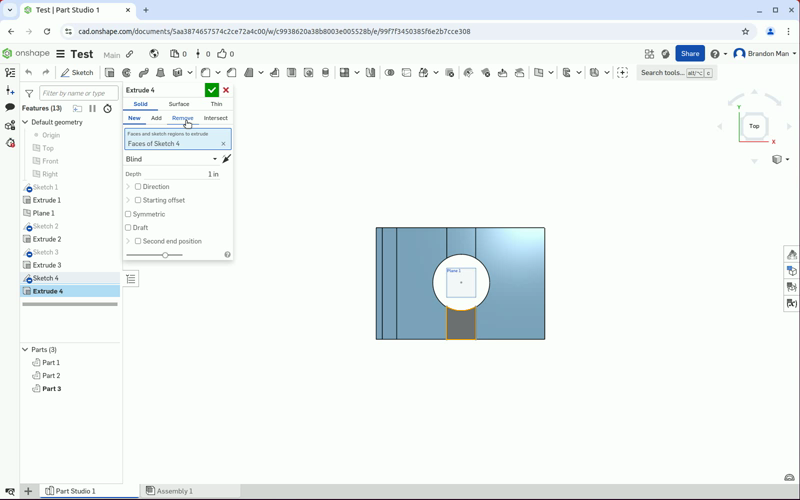
click(186, 120)
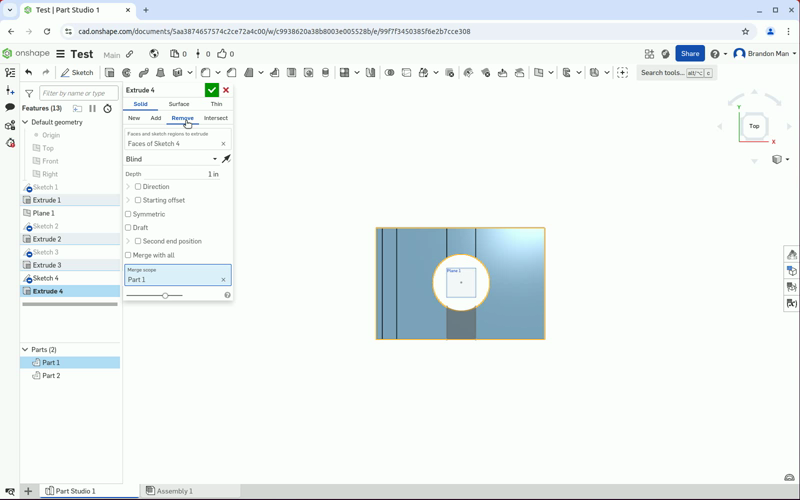
key(tab, 4)
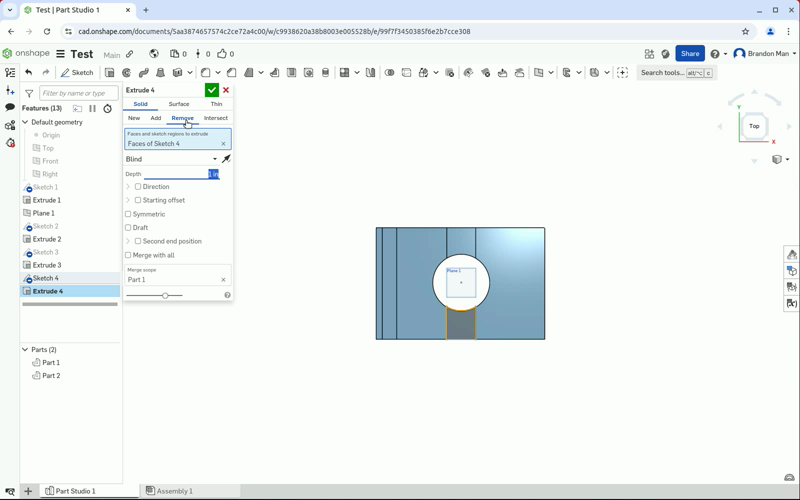
text(1.204)
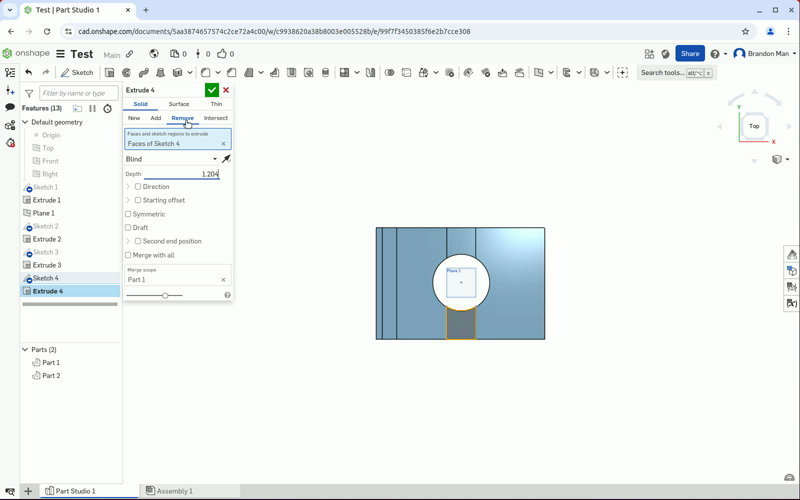
key(tab, 6)
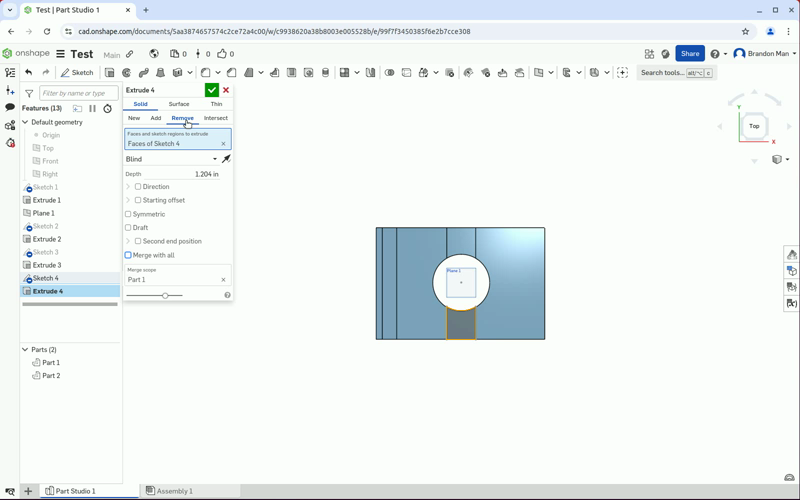
key(space)
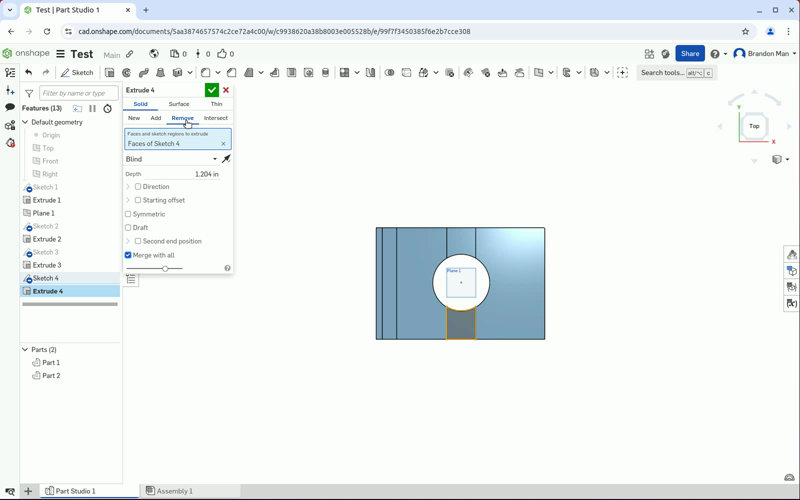
key(enter)
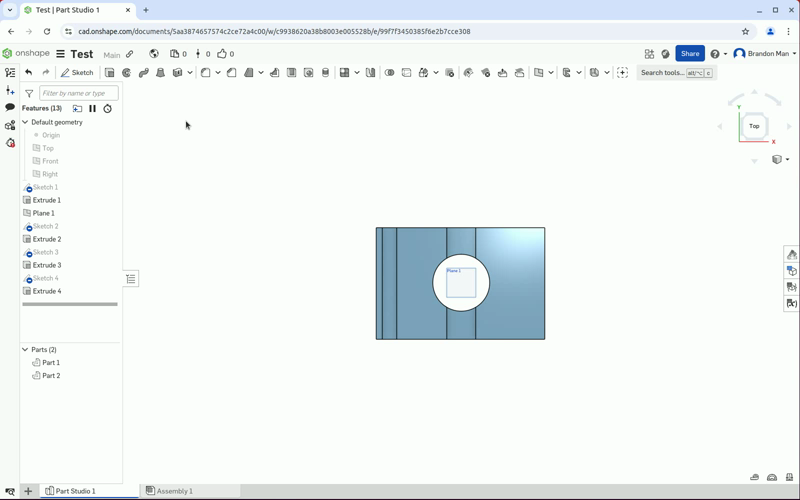
key(shift+h)
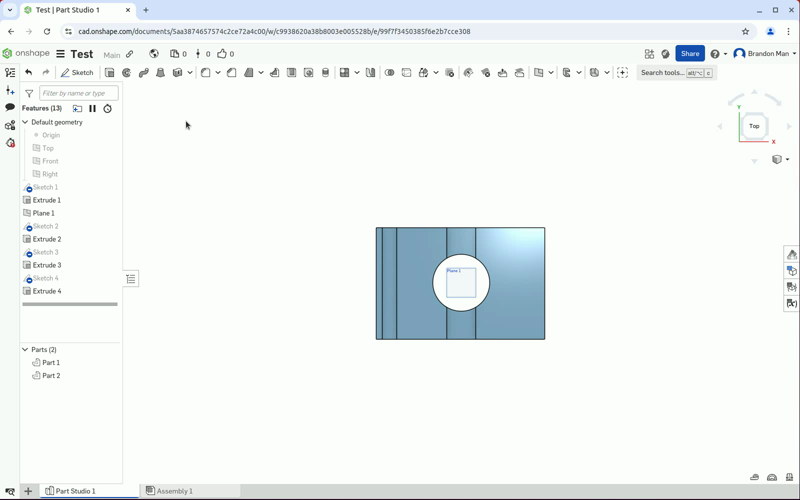
key(shift+h)
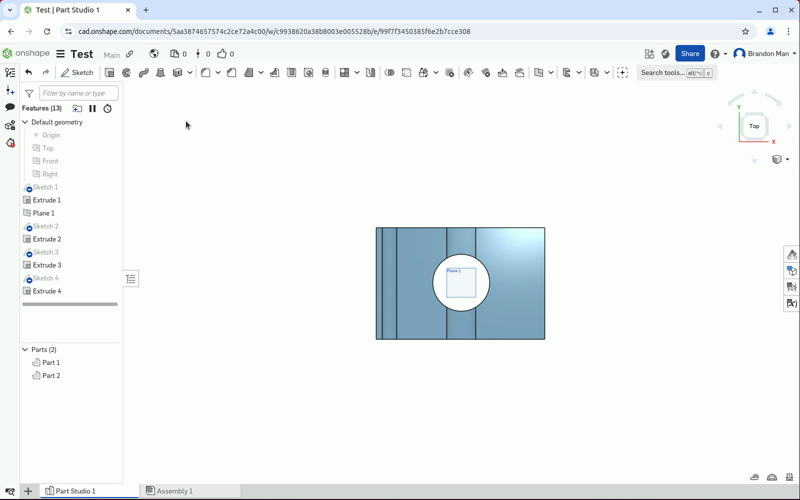
mouse_move(73, 189)
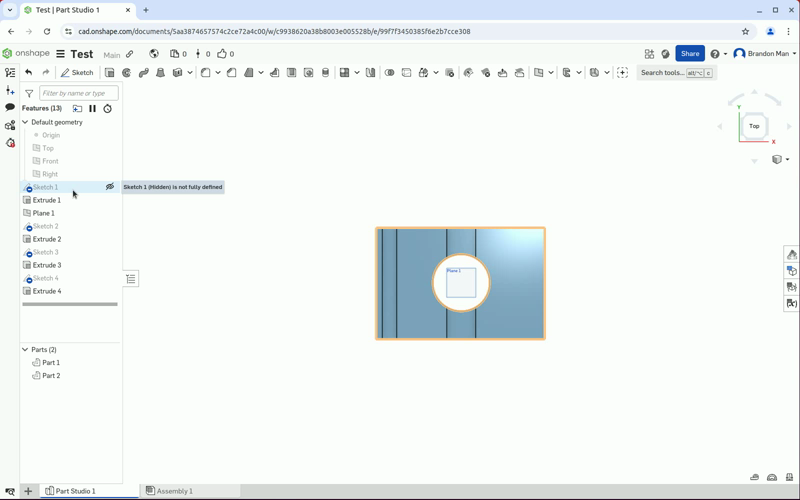
click(73, 189)
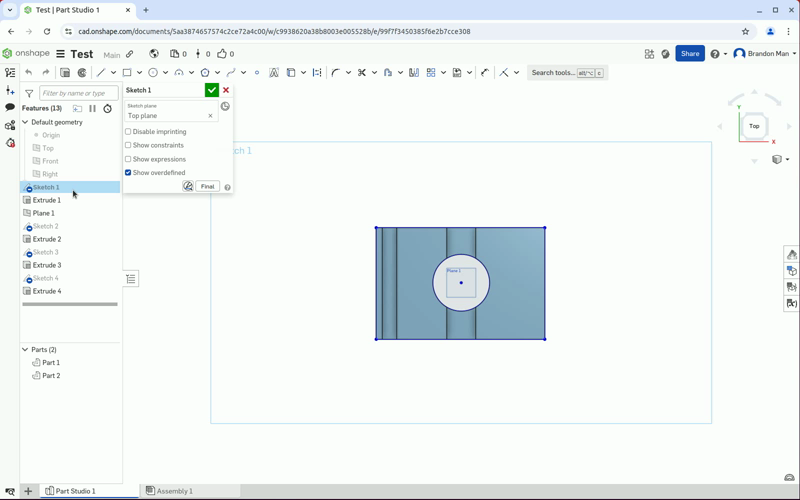
mouse_move(229, 92)
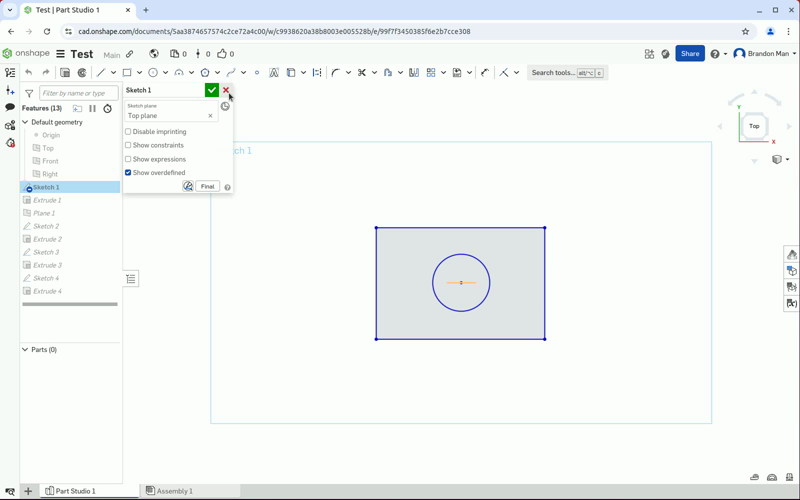
click(229, 92)
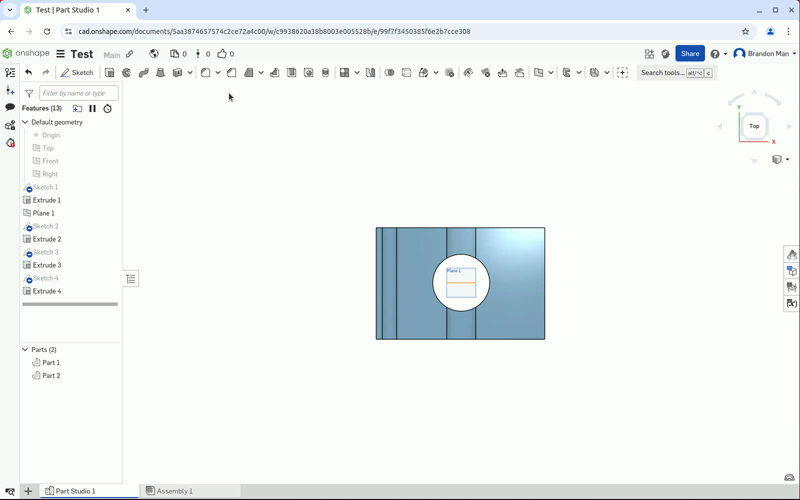
mouse_move(73, 352)
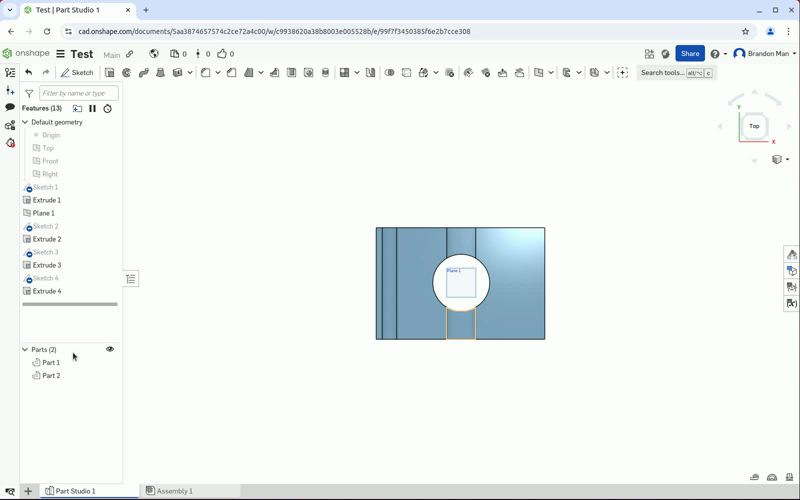
key(y)
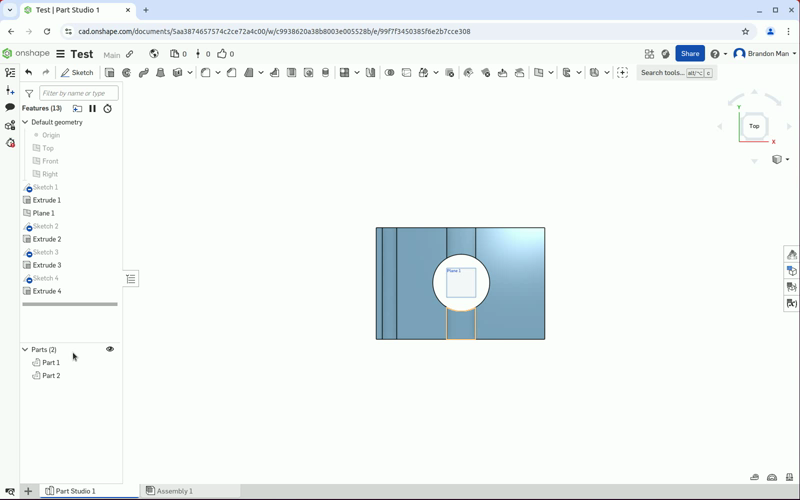
key(shift+p)
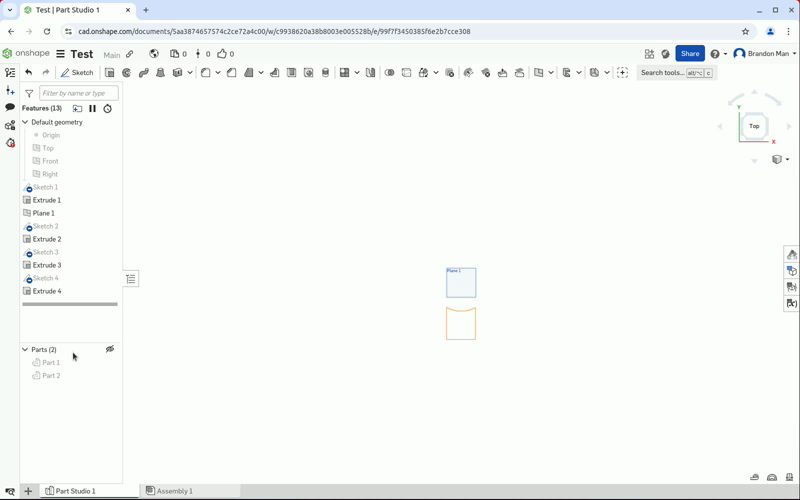
key(space)
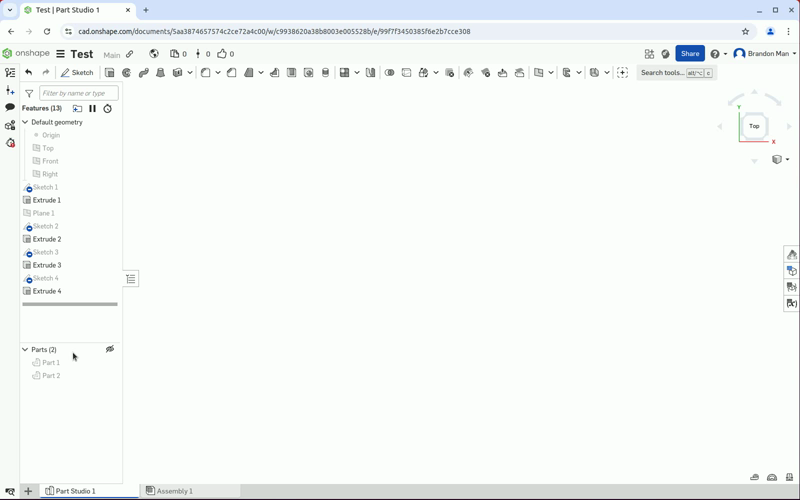
key_down(shift)
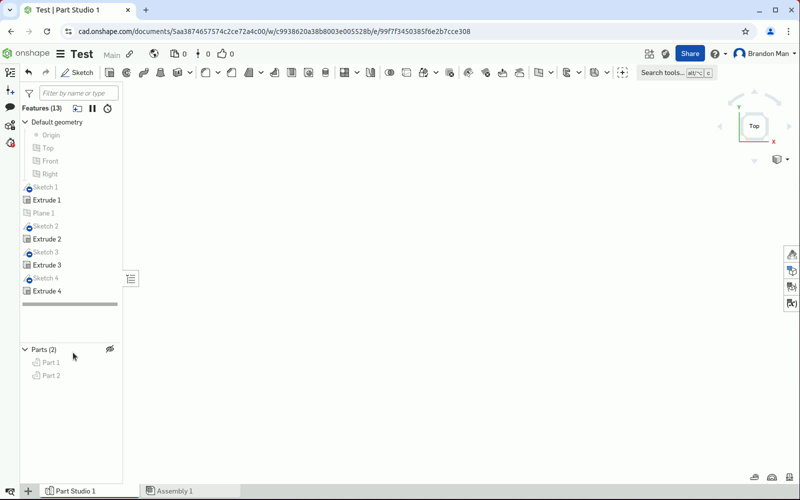
key(up)
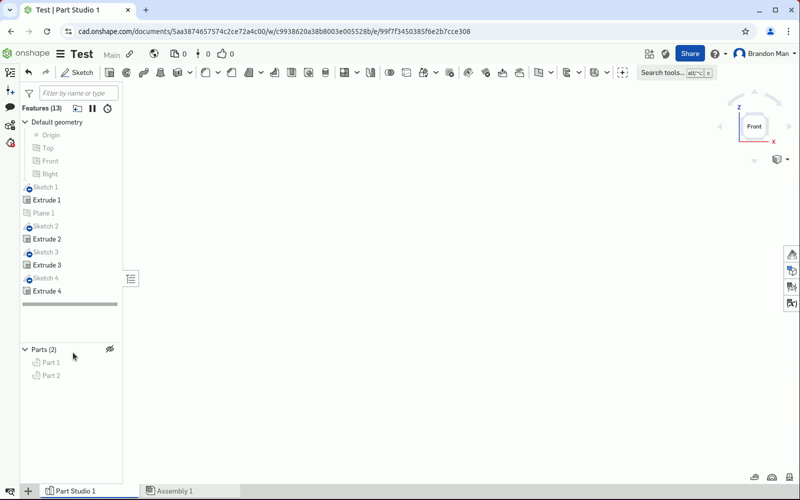
key_up(shift)
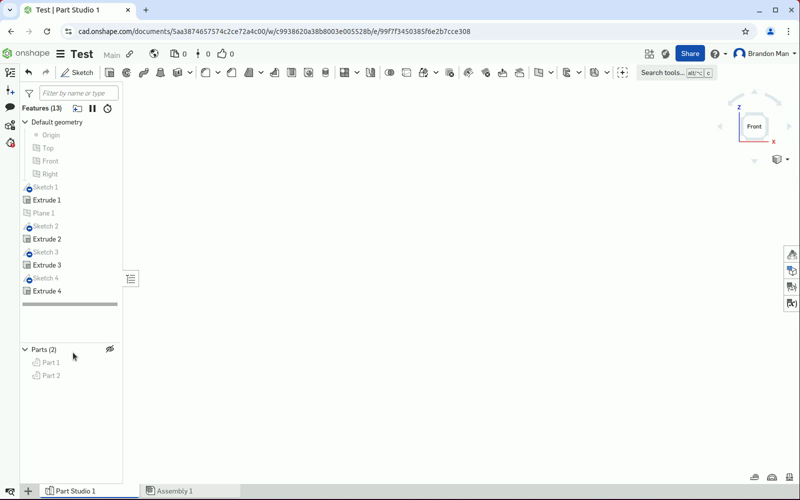
mouse_move(73, 352)
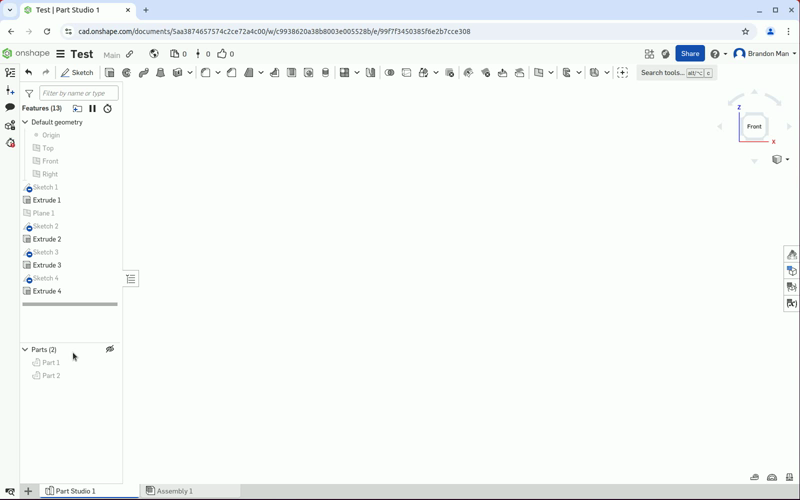
key(shift+y)
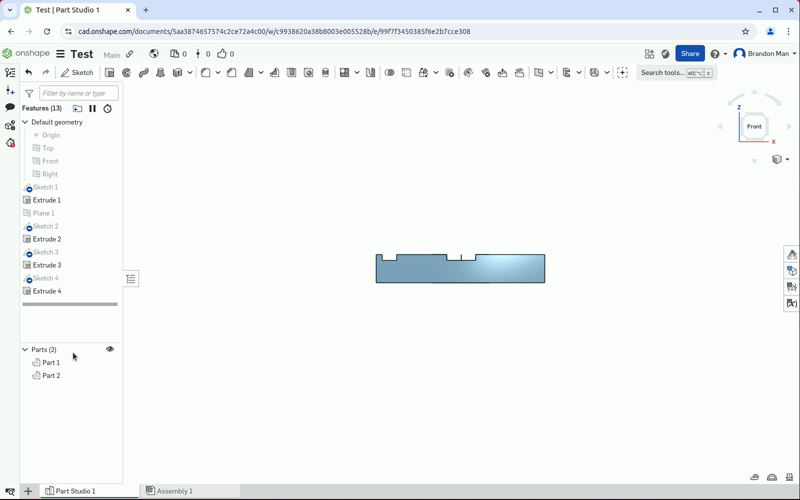
mouse_move(541, 75)
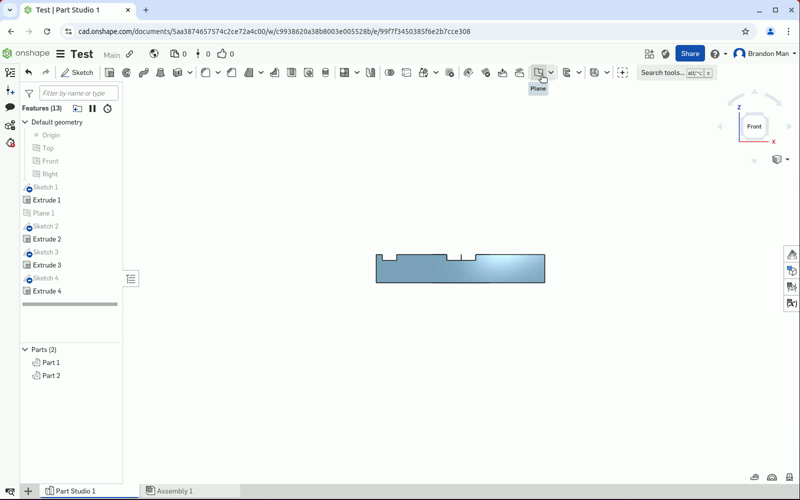
click(541, 75)
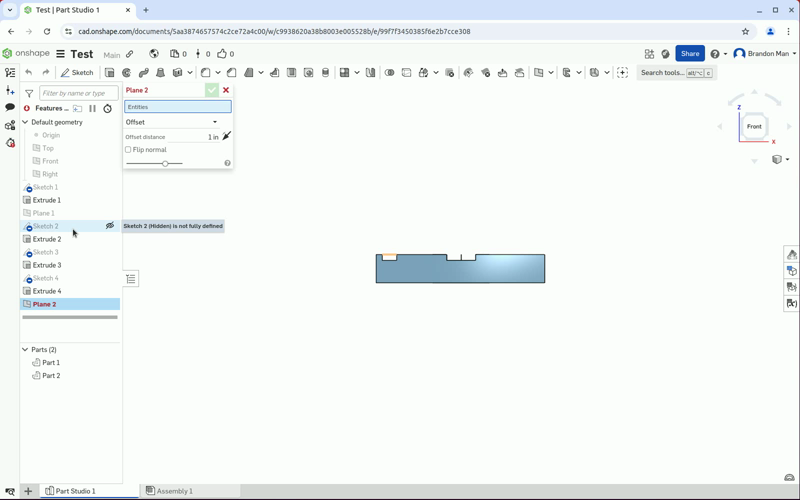
scroll(3)
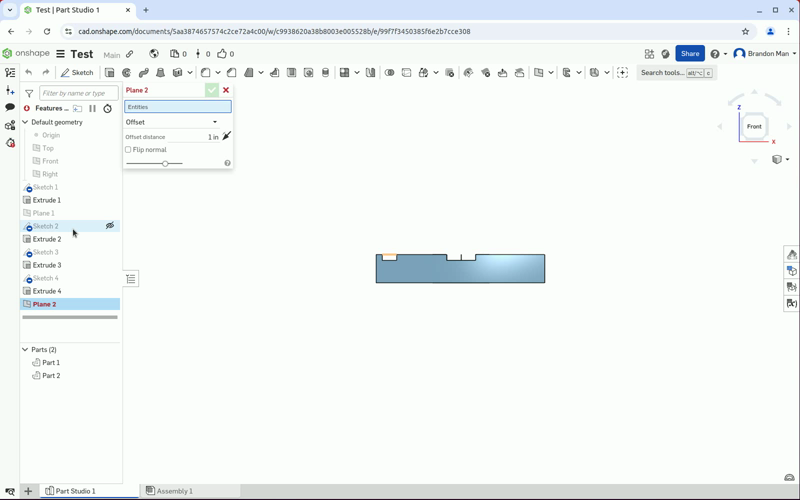
mouse_move(73, 163)
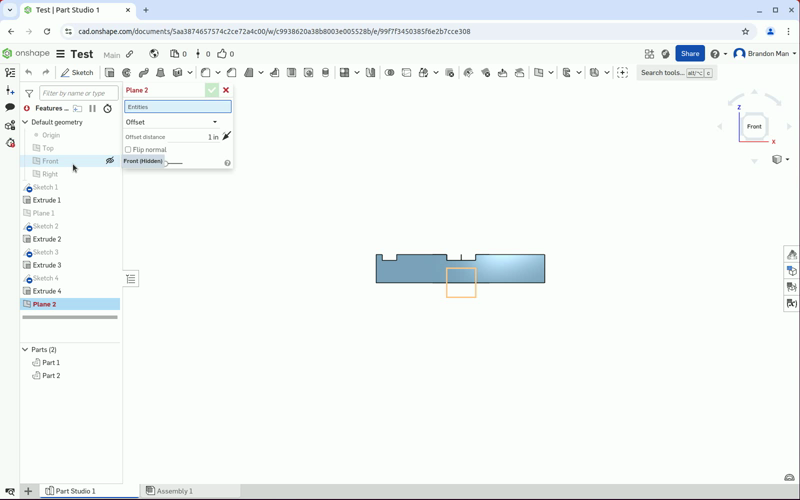
click(73, 163)
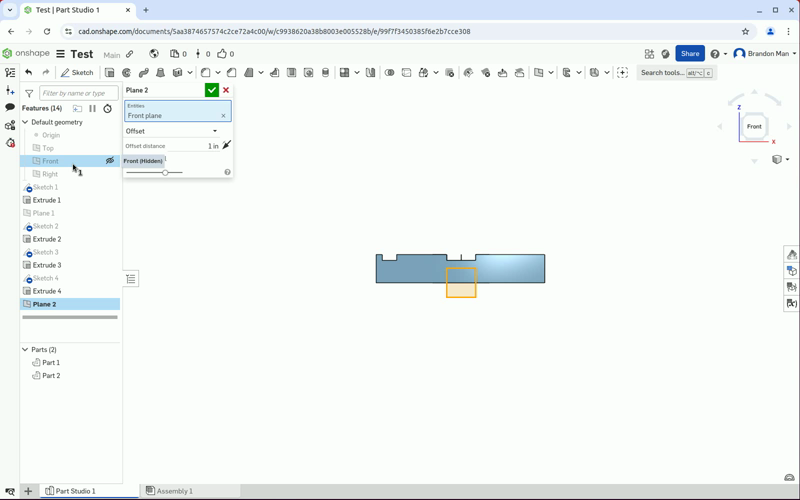
key(tab, 2)
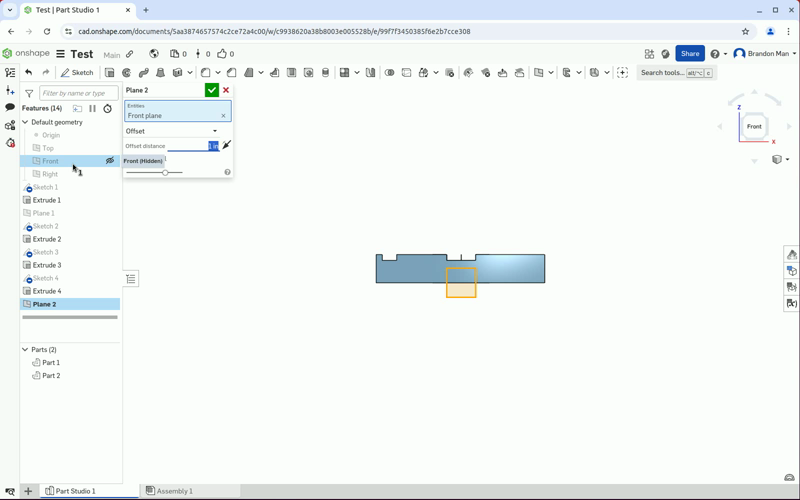
text(11.554)
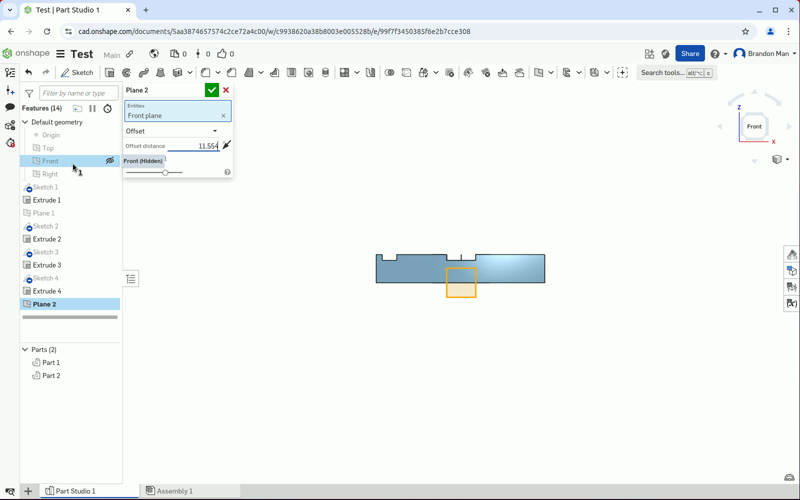
key(enter, 2)
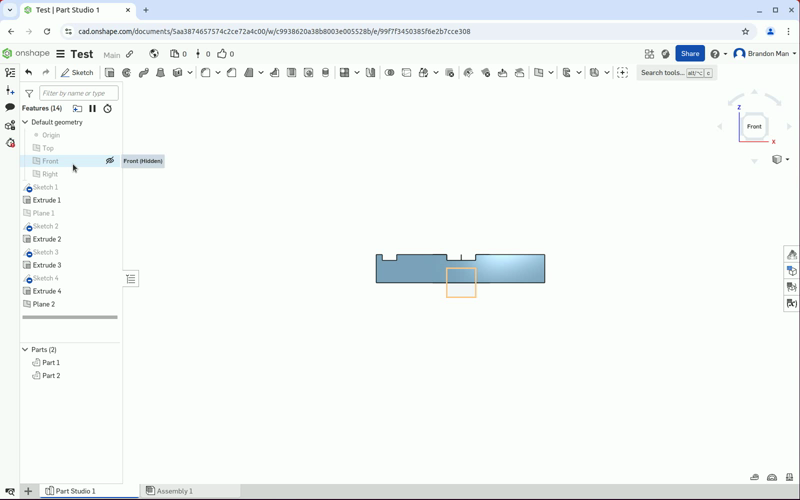
key(shift+s)
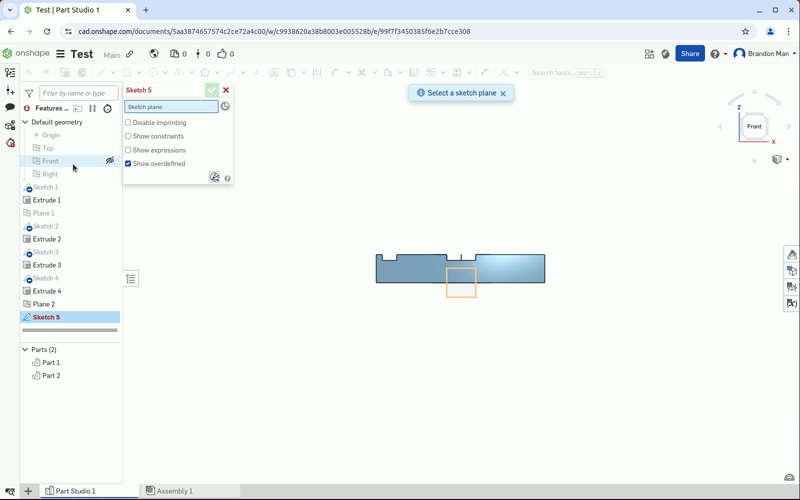
mouse_move(73, 306)
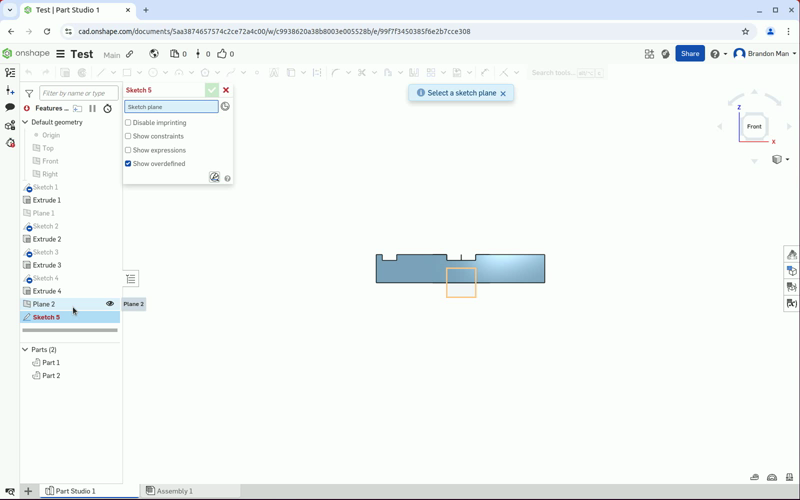
click(73, 306)
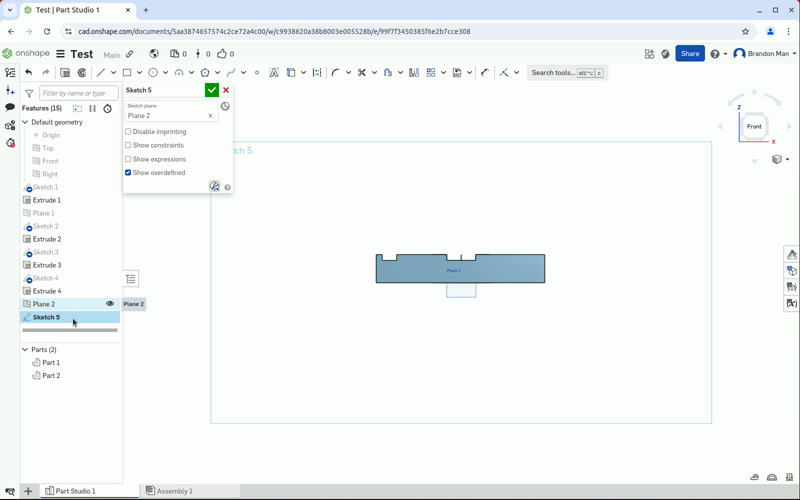
mouse_move(73, 352)
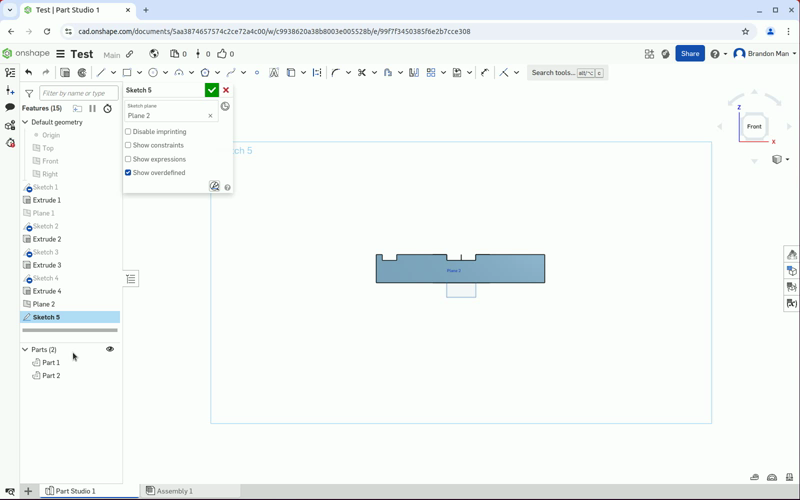
key(y)
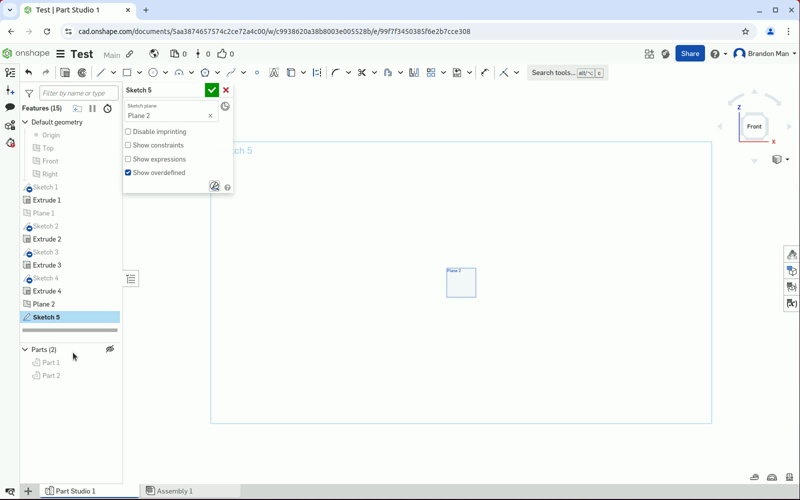
key(l)
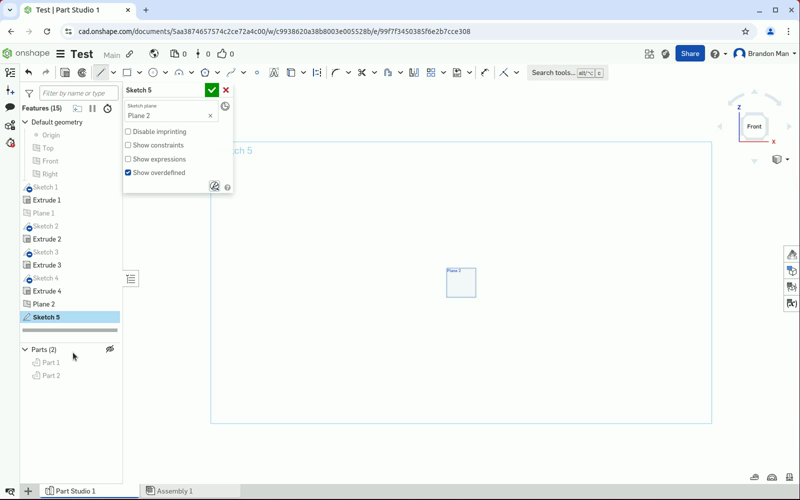
key_down(shift)
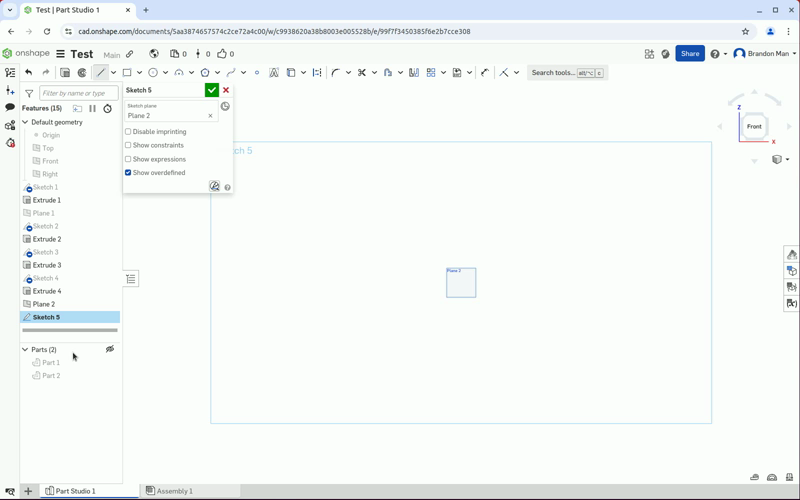
mouse_move(502, 266)
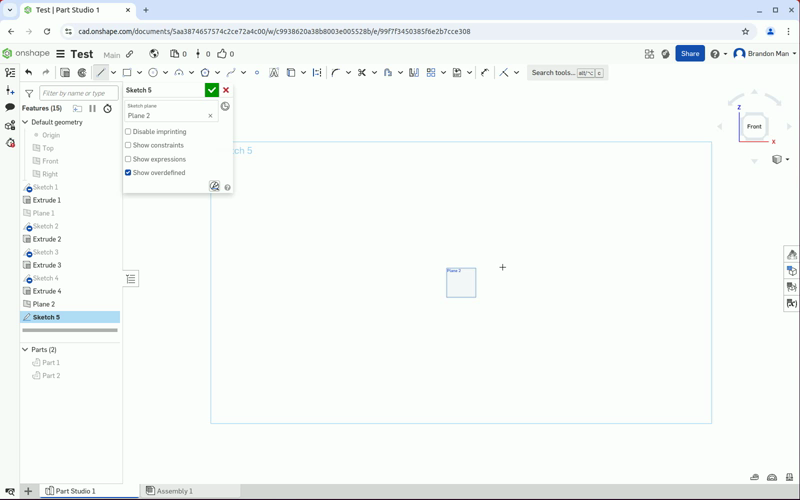
click(502, 266)
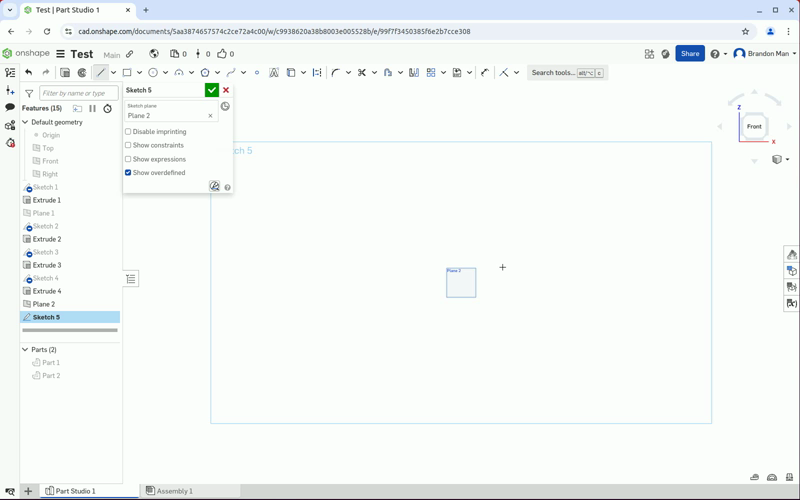
key_up(shift)
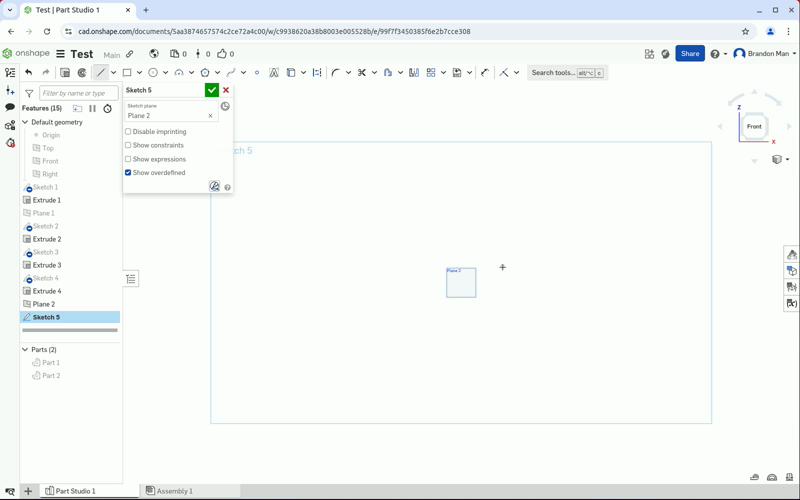
key_down(shift)
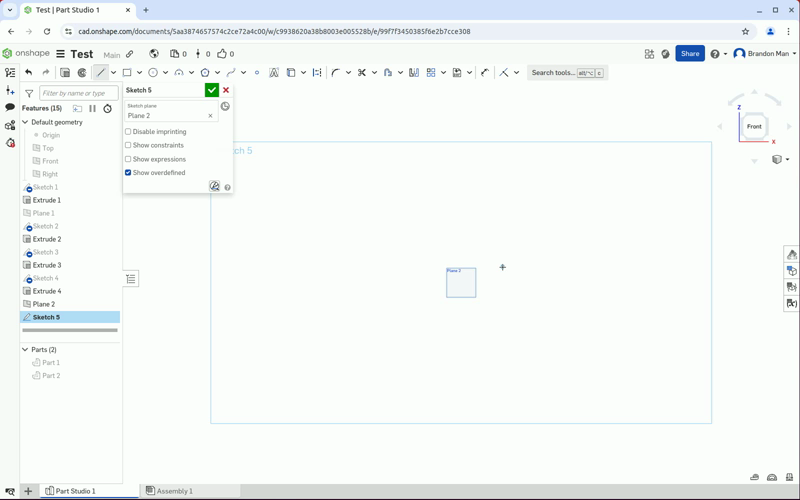
mouse_move(532, 266)
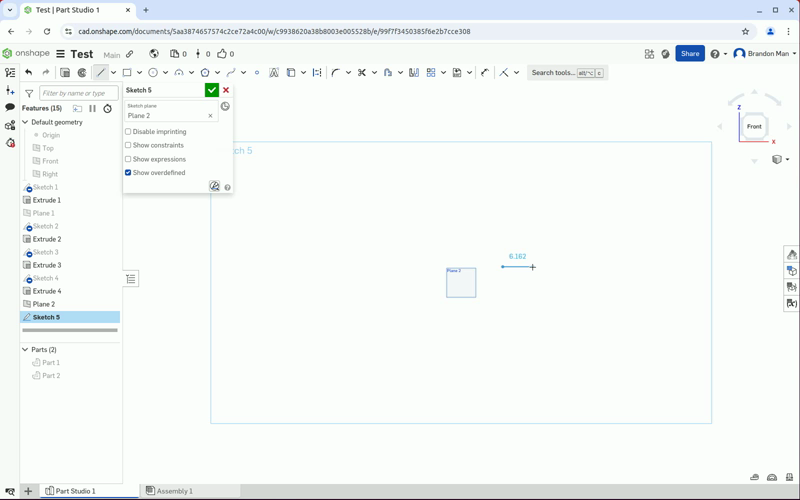
mouse_move(530, 266)
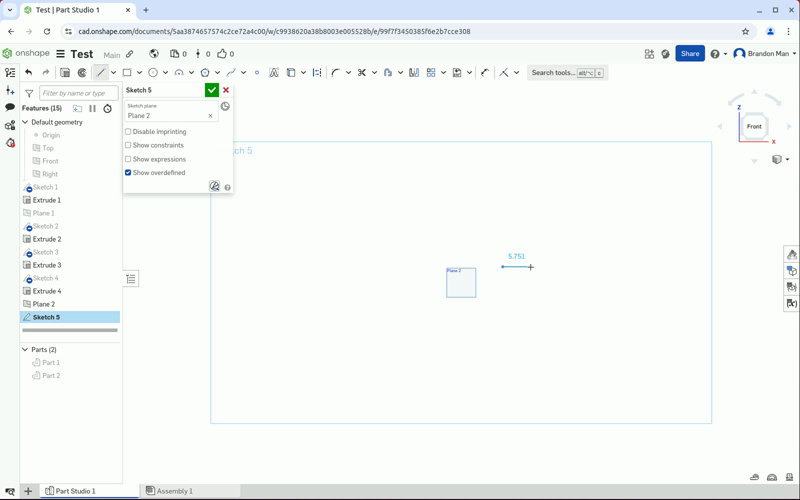
click(530, 266)
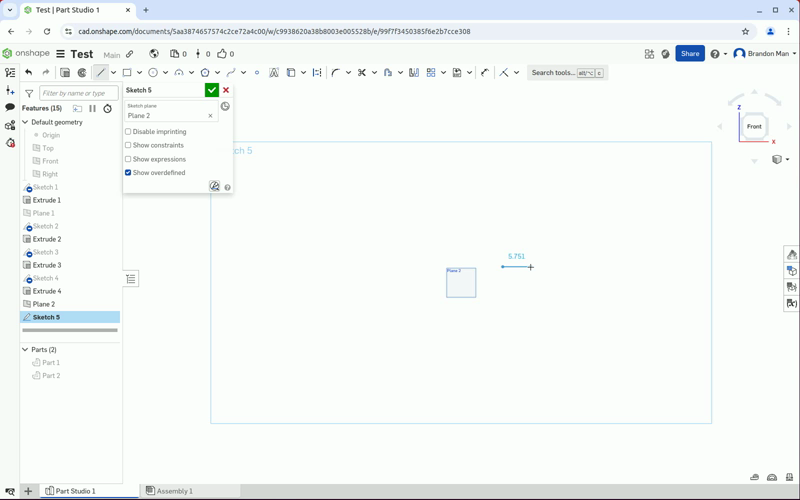
key_up(shift)
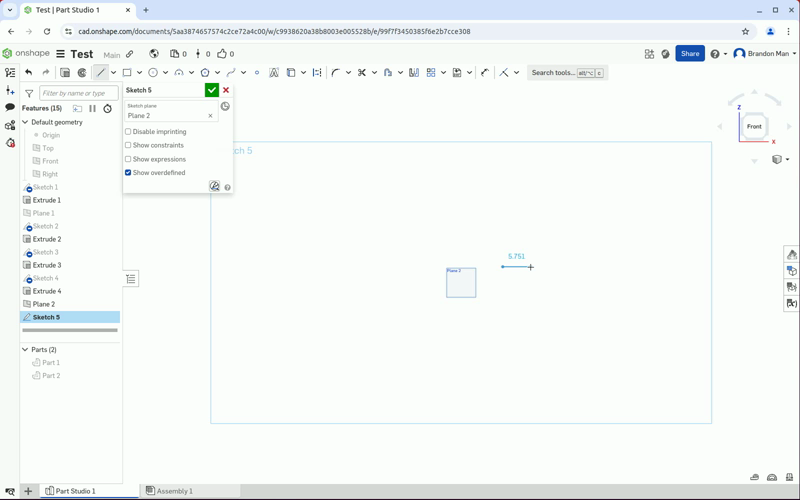
key_down(shift)
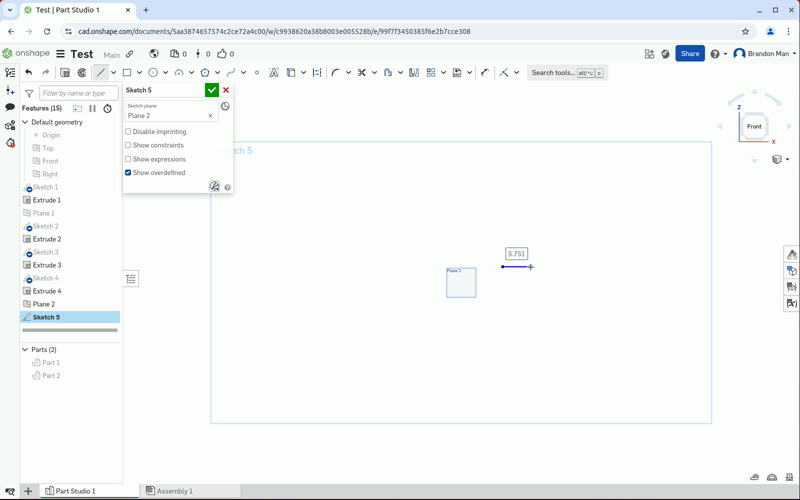
mouse_move(560, 266)
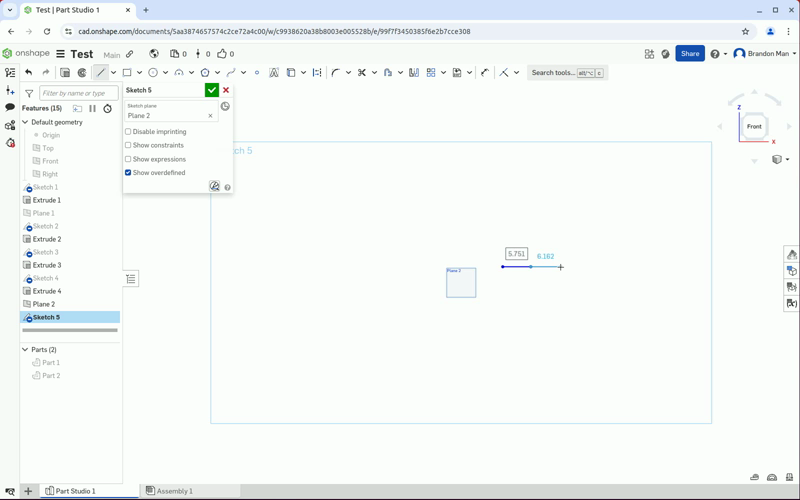
mouse_move(524, 254)
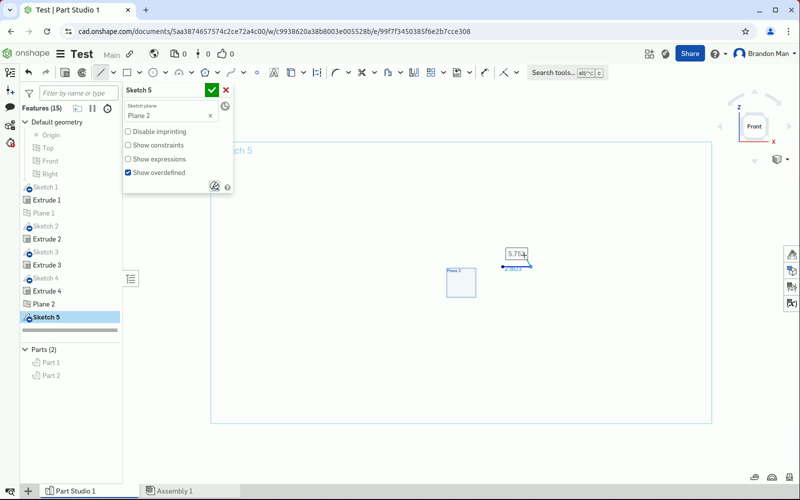
click(524, 254)
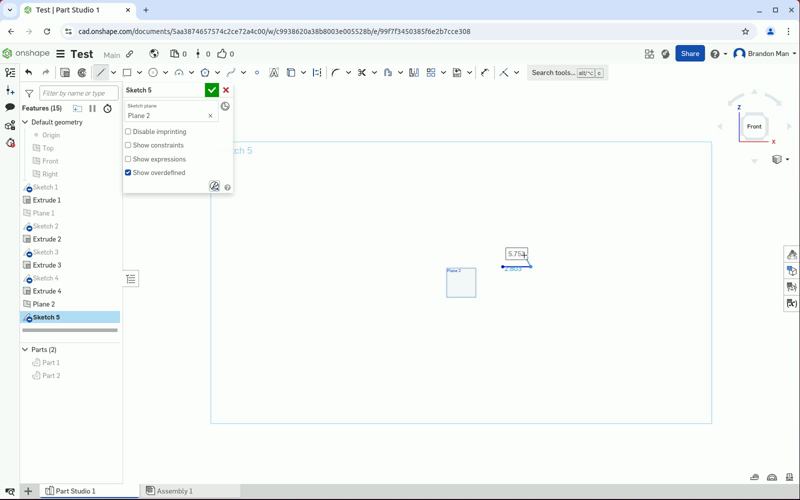
key_up(shift)
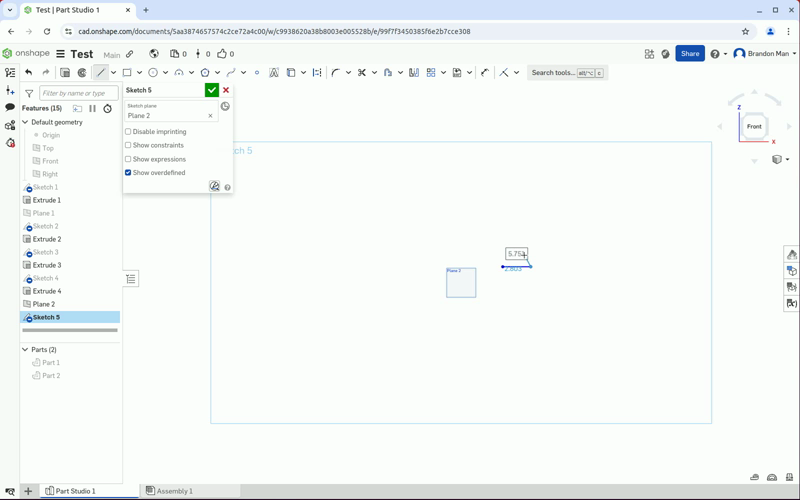
key_down(shift)
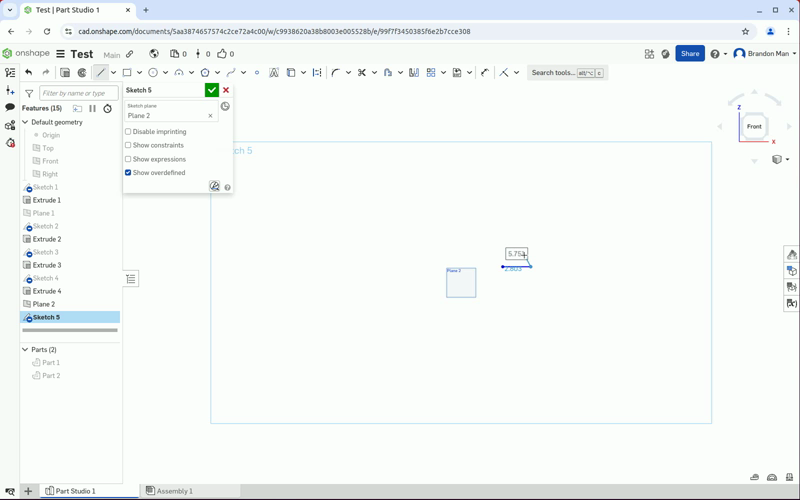
mouse_move(554, 254)
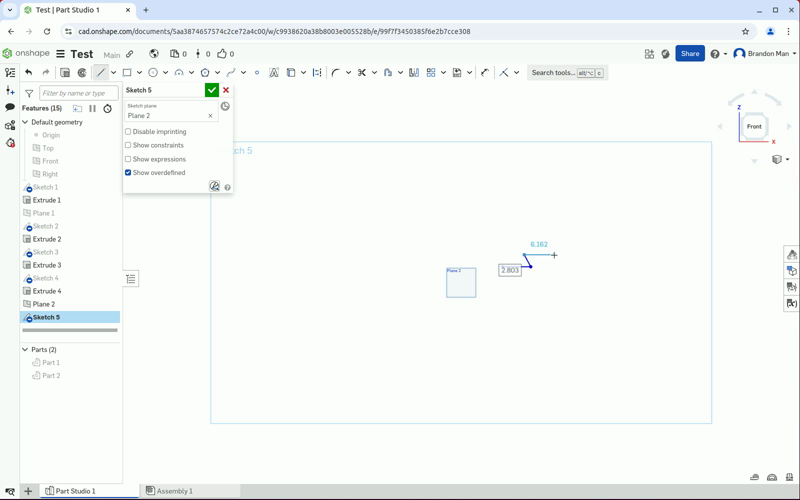
mouse_move(509, 254)
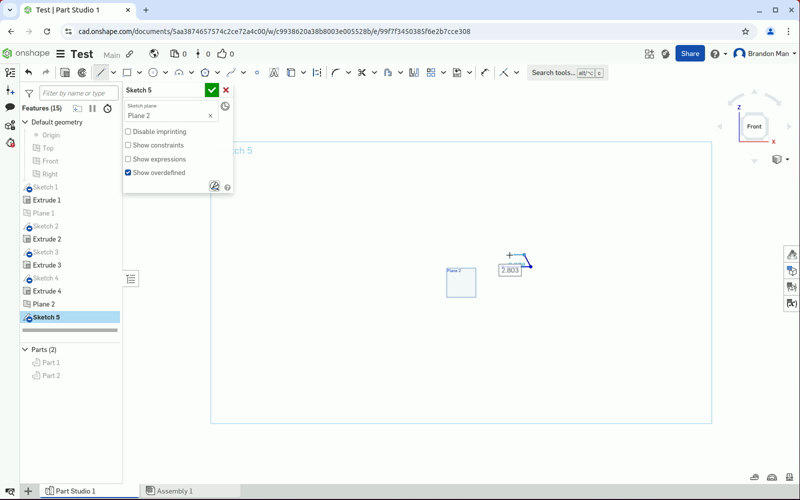
click(509, 254)
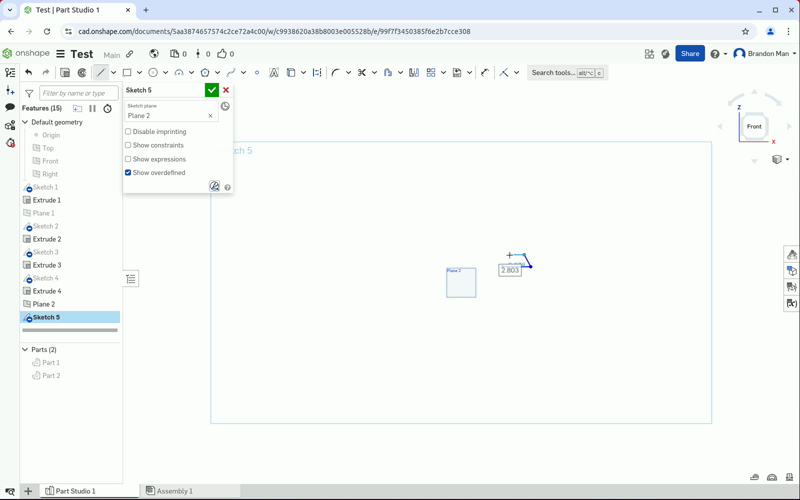
key_up(shift)
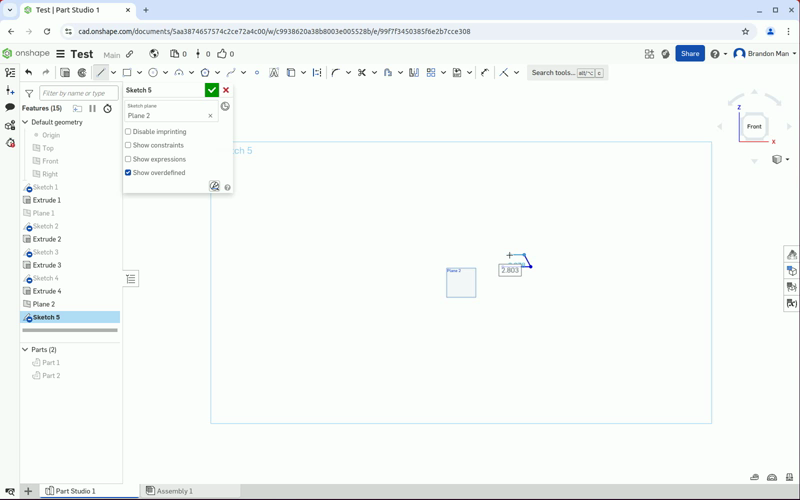
mouse_move(539, 254)
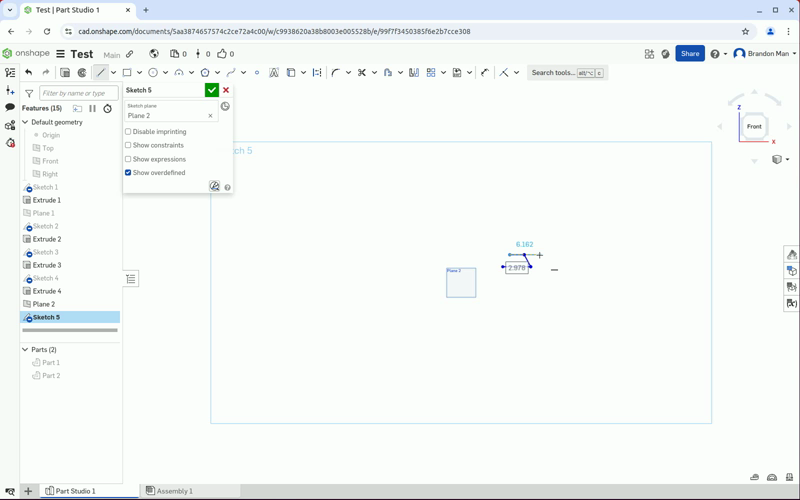
key_down(shift)
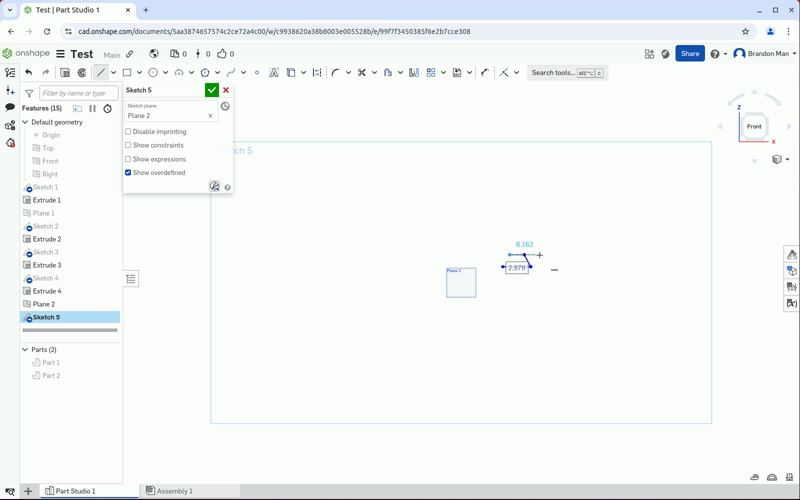
mouse_move(502, 266)
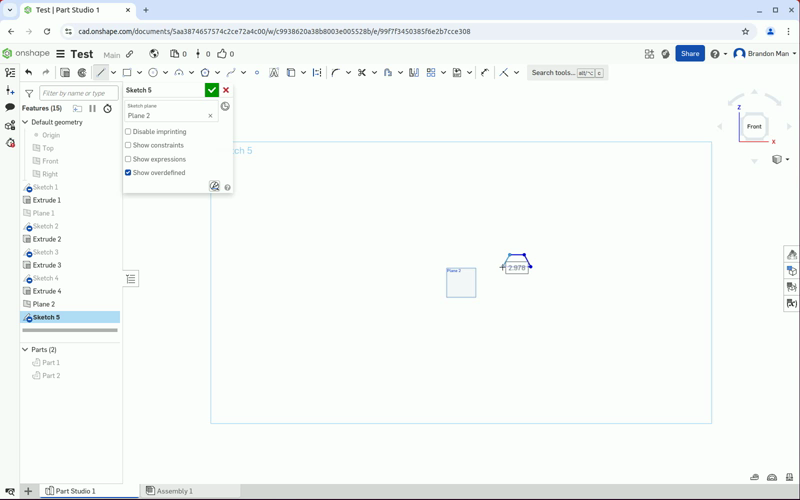
key_up(shift)
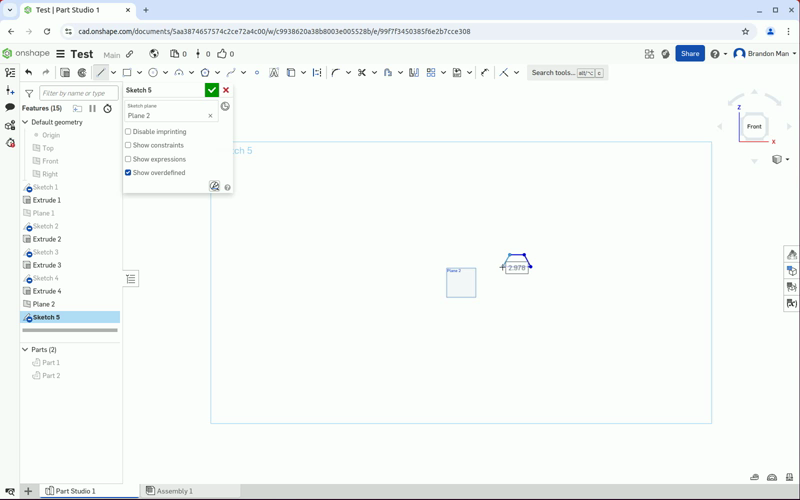
click(502, 266)
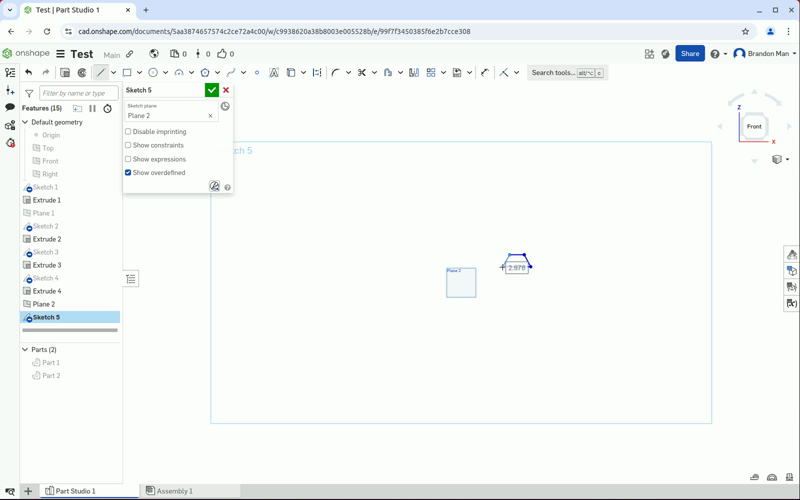
key(esc)
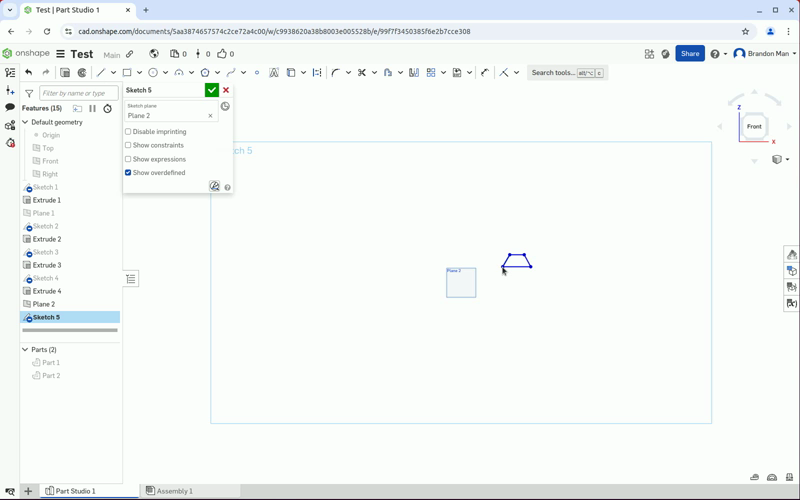
mouse_move(516, 259)
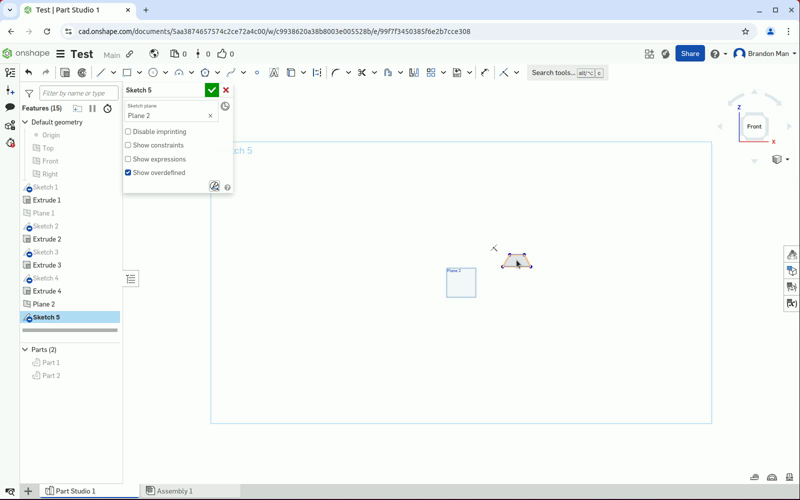
scroll(6)
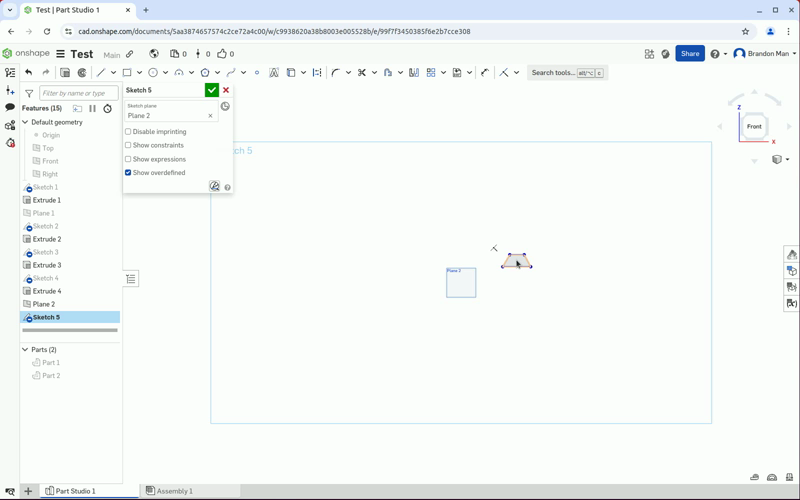
scroll(6)
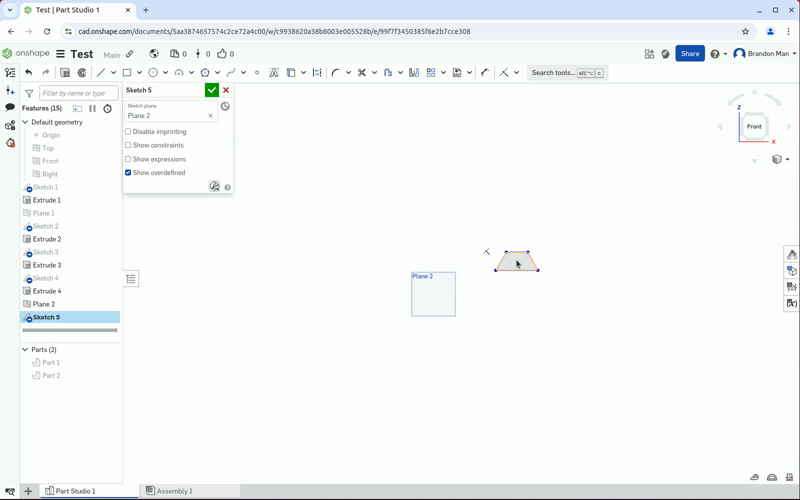
scroll(6)
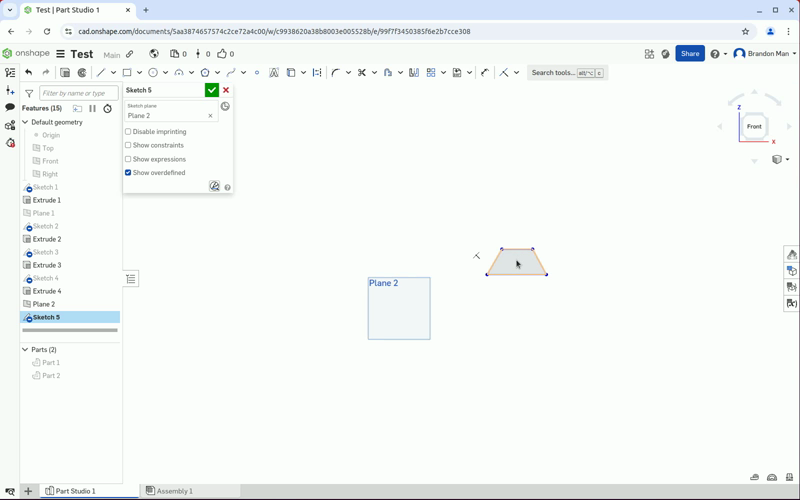
scroll(6)
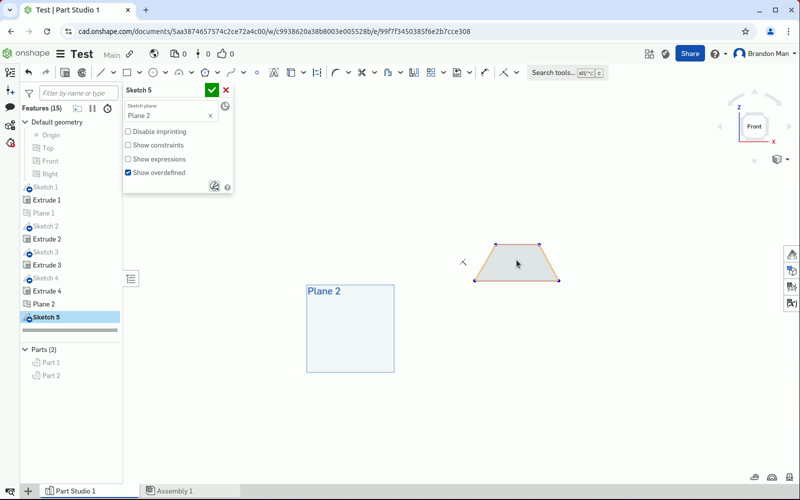
scroll(6)
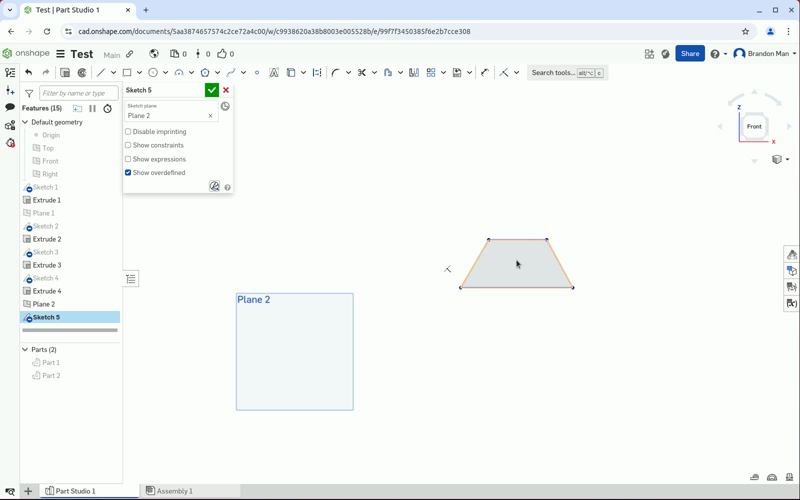
scroll(6)
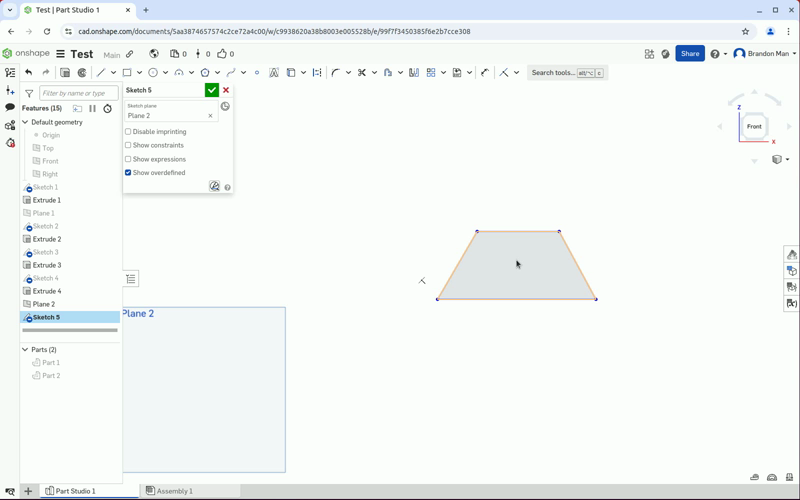
scroll(6)
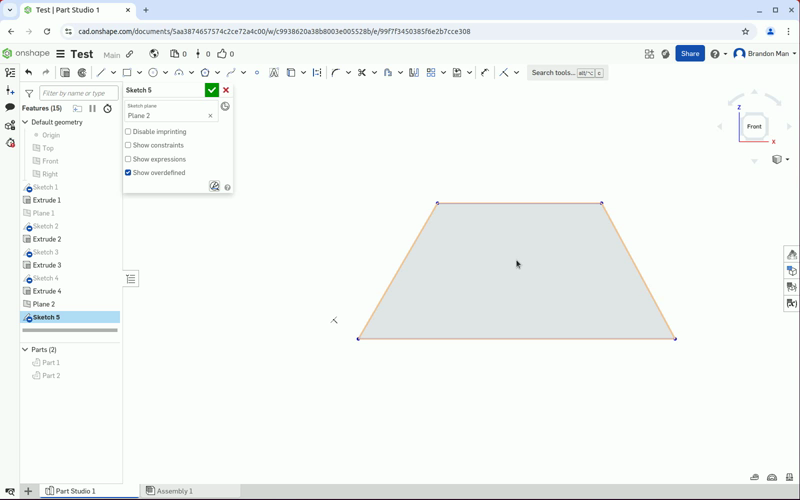
click(516, 259)
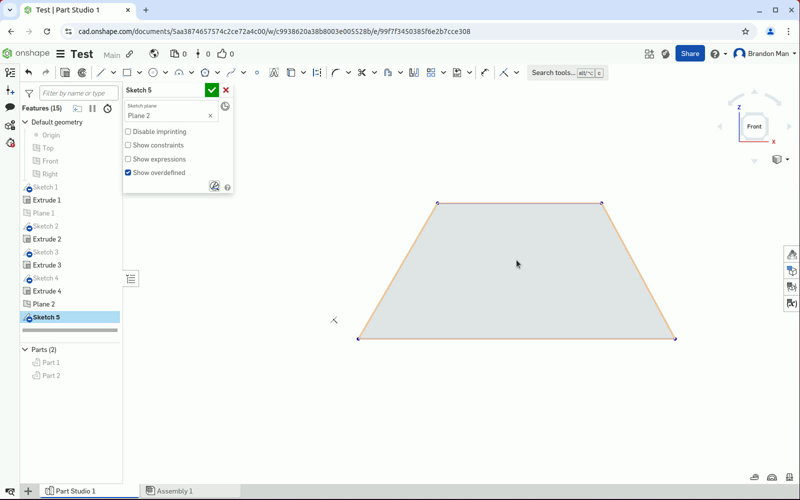
scroll(-6)
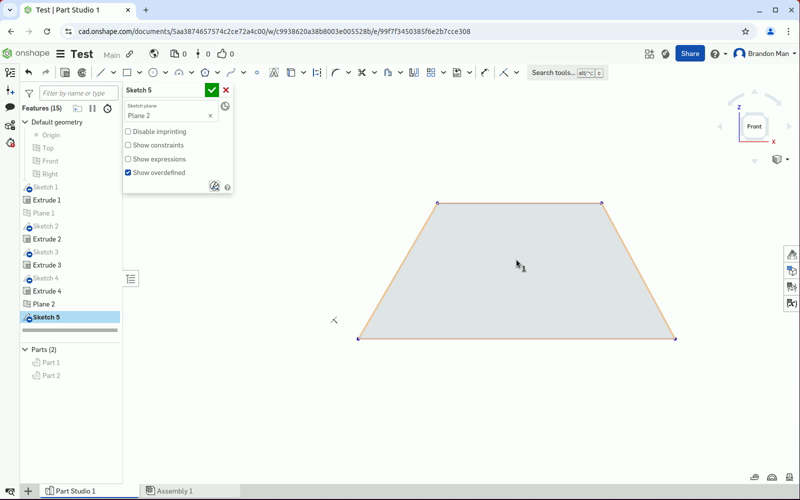
scroll(-6)
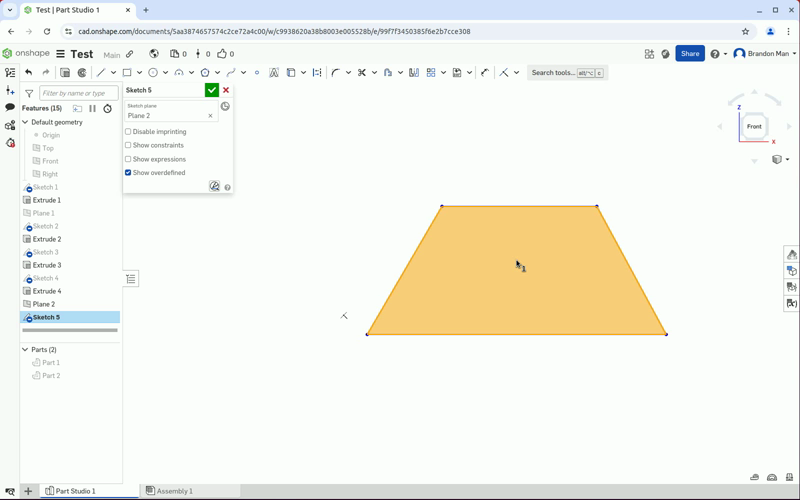
scroll(-6)
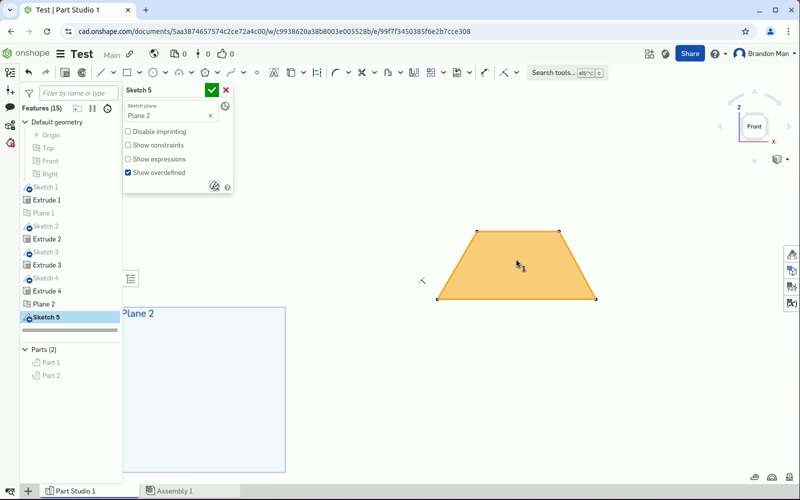
scroll(-6)
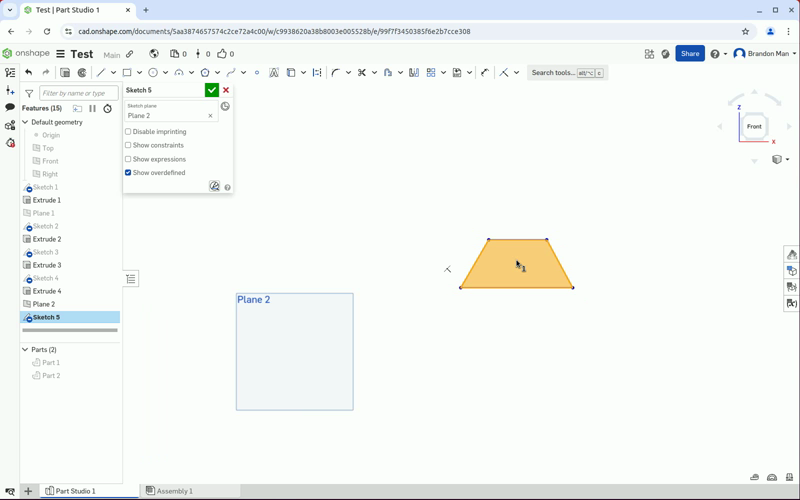
scroll(-6)
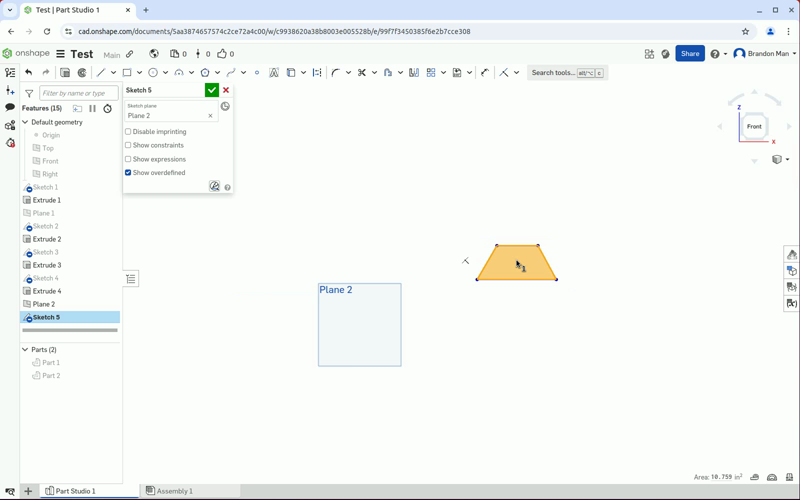
scroll(-6)
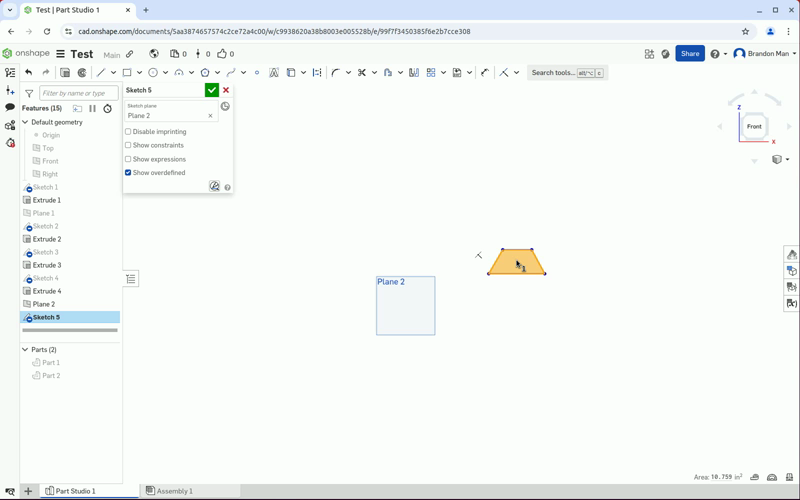
scroll(-6)
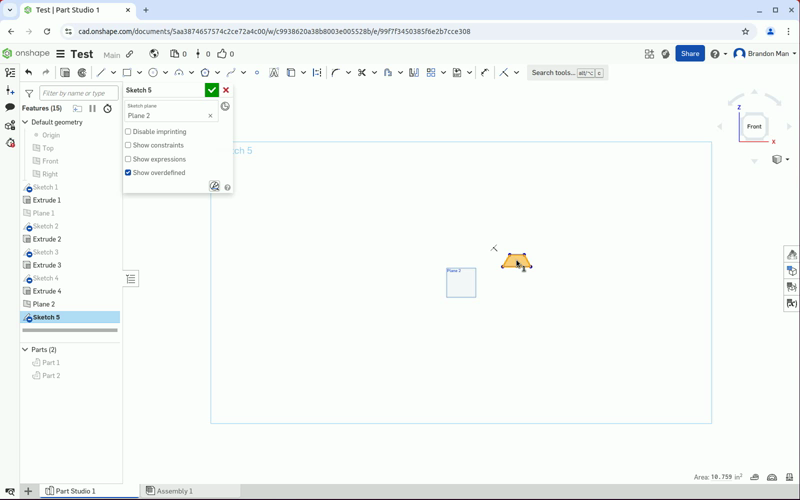
mouse_move(73, 352)
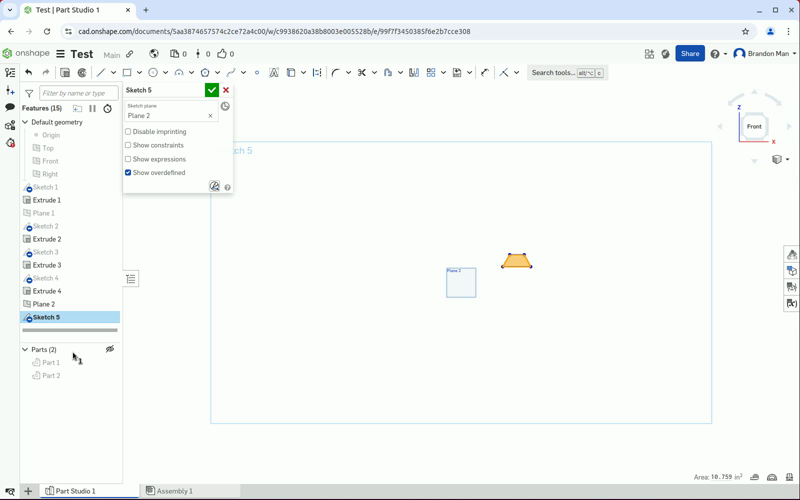
key(shift+y)
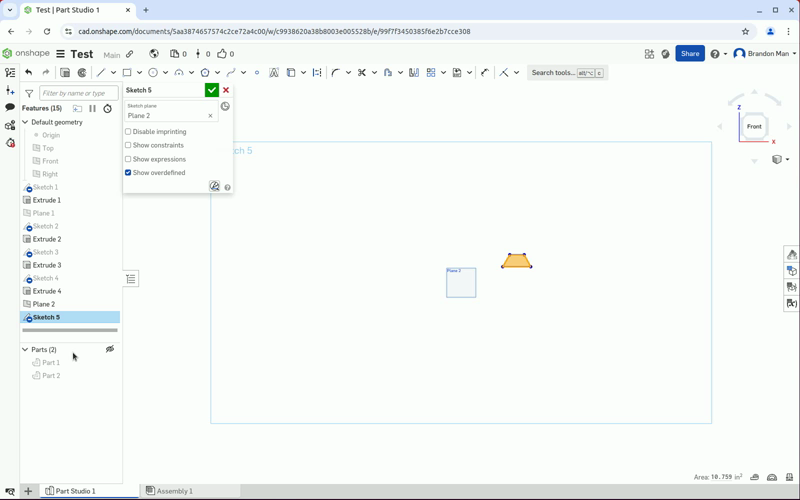
key(shift+e)
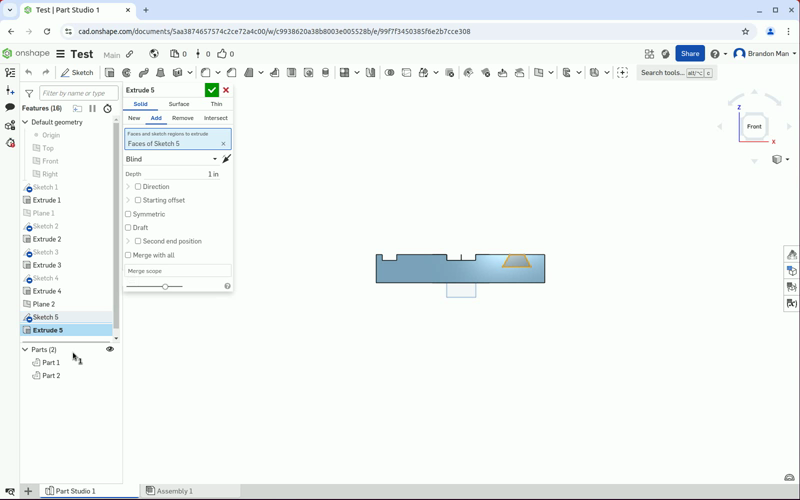
mouse_move(143, 106)
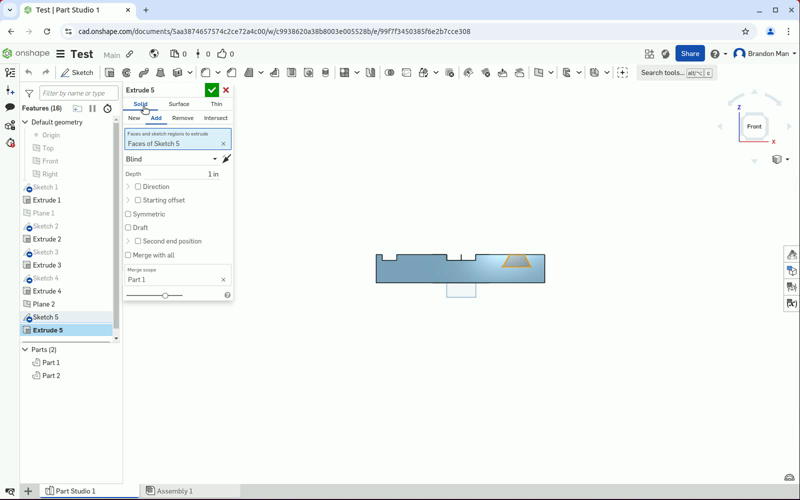
click(143, 106)
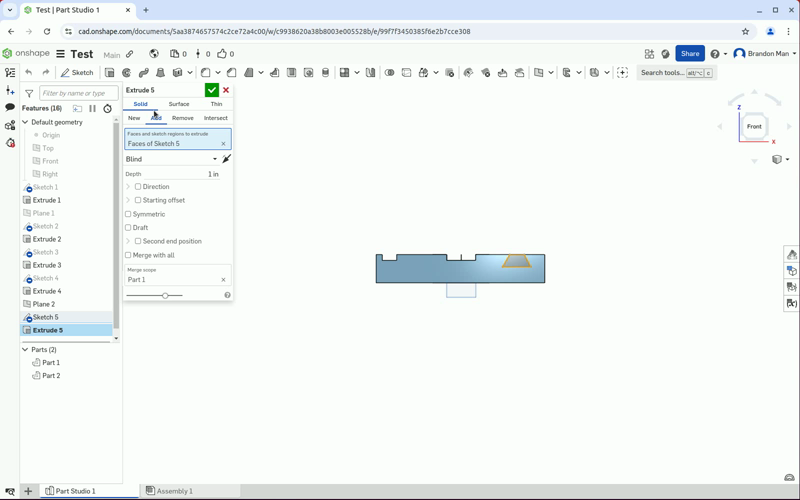
mouse_move(186, 120)
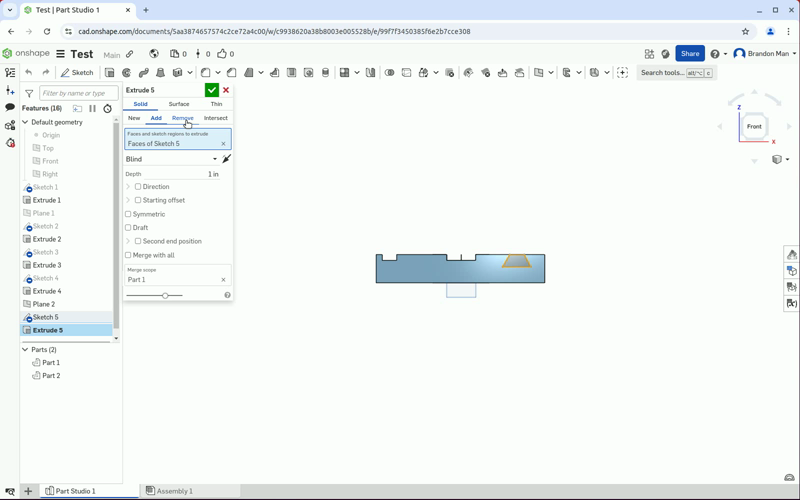
click(186, 120)
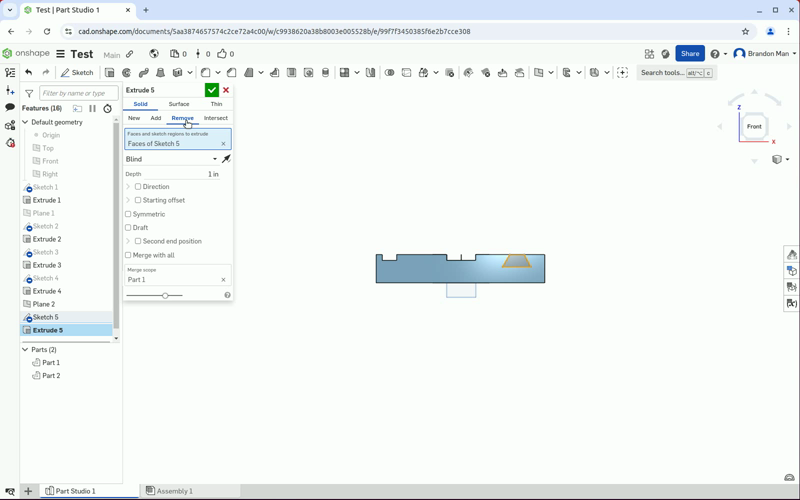
key(tab, 4)
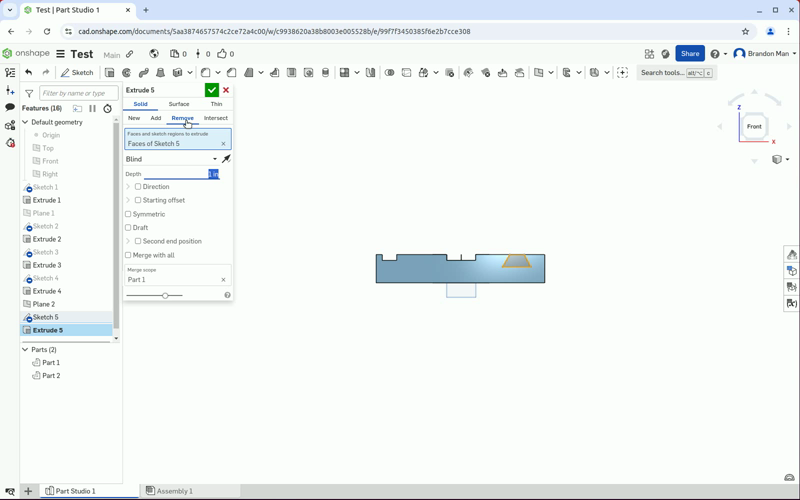
text(29.607)
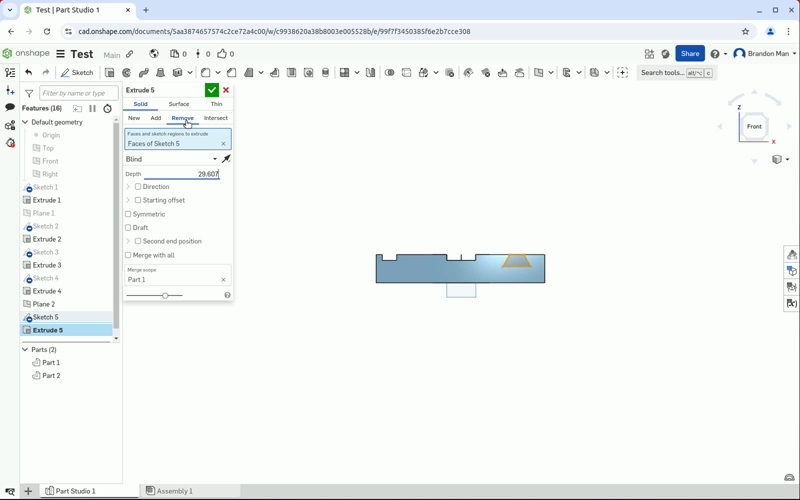
key(tab, 6)
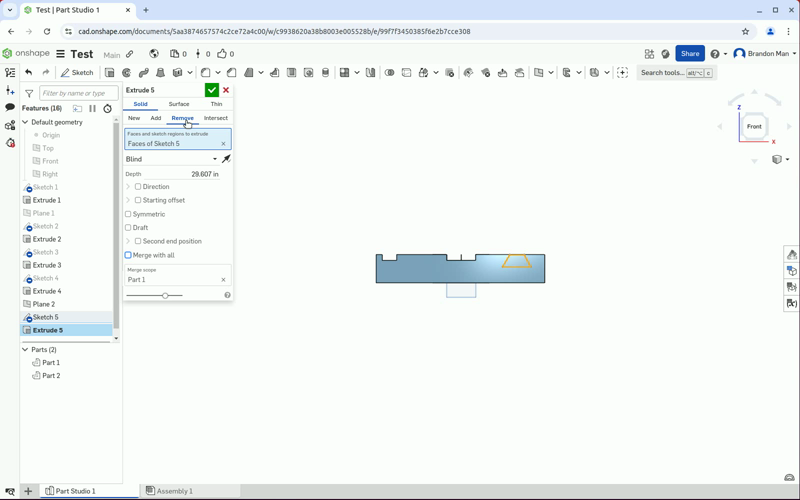
key(space)
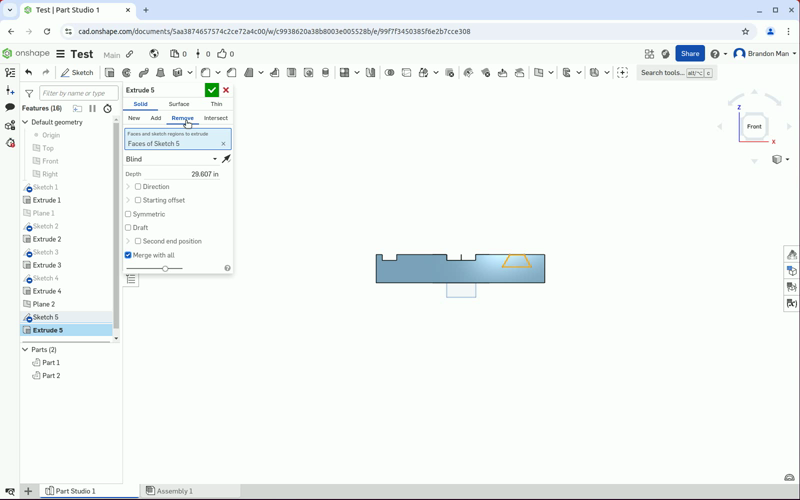
key(enter)
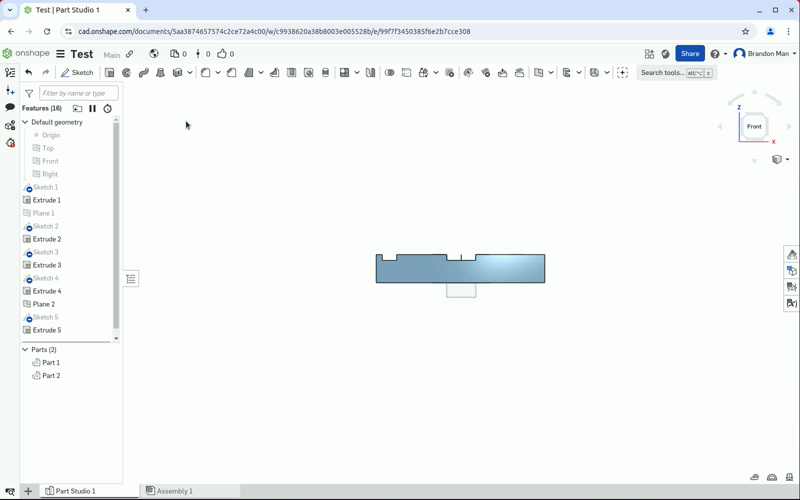
key(shift+h)
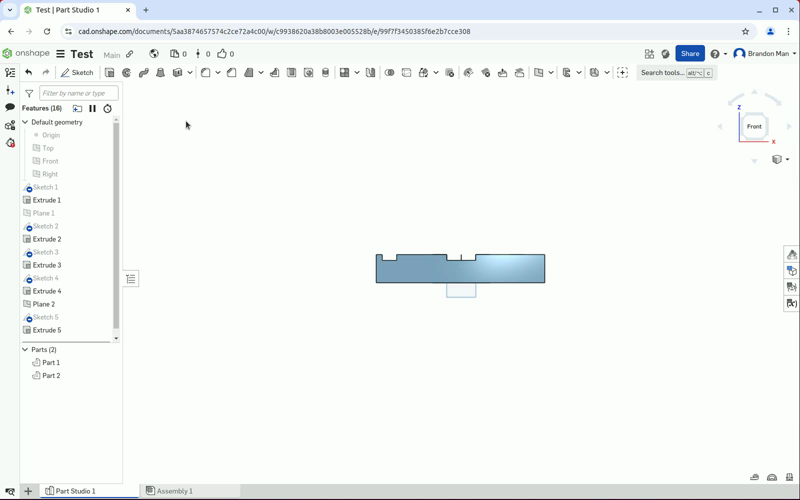
key(shift+h)
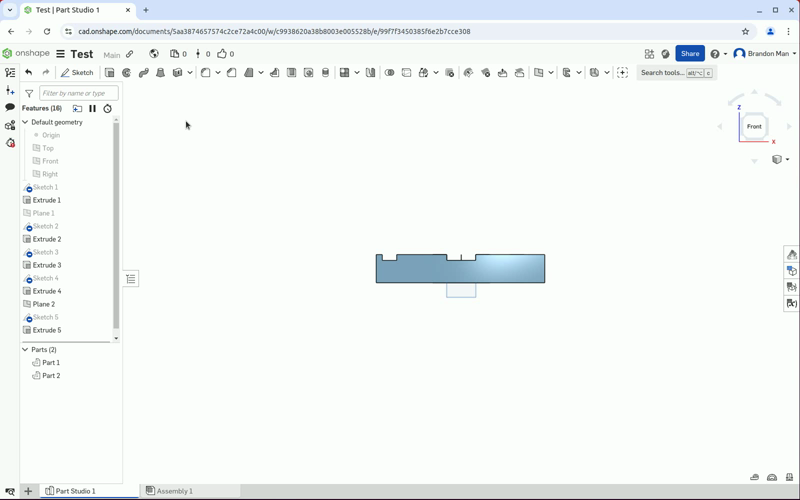
mouse_move(69, 189)
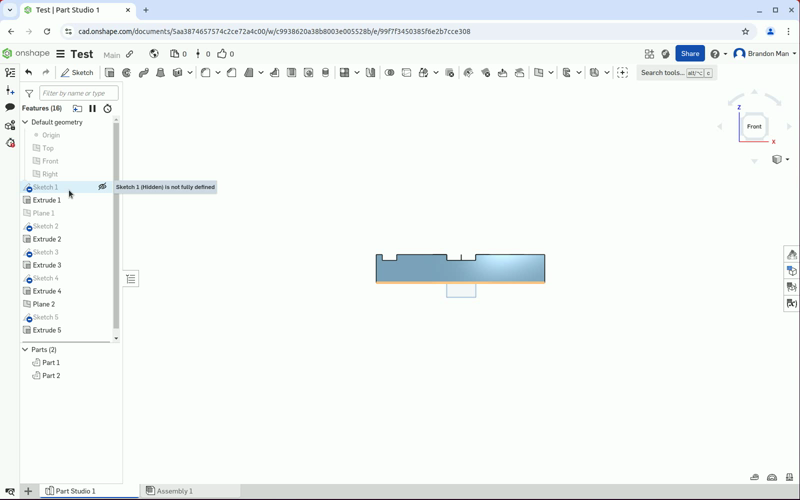
click(69, 189)
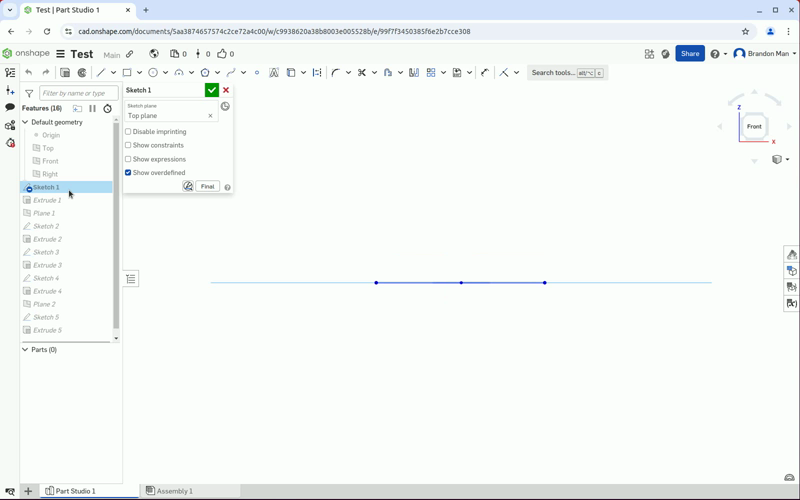
mouse_move(229, 92)
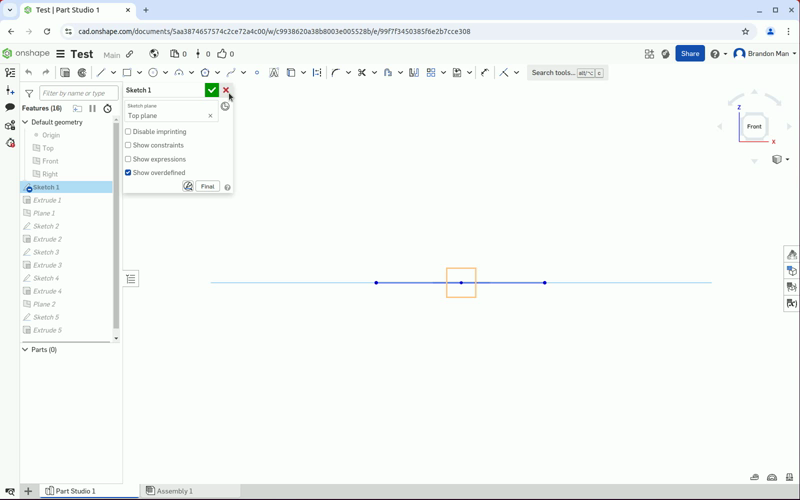
click(229, 92)
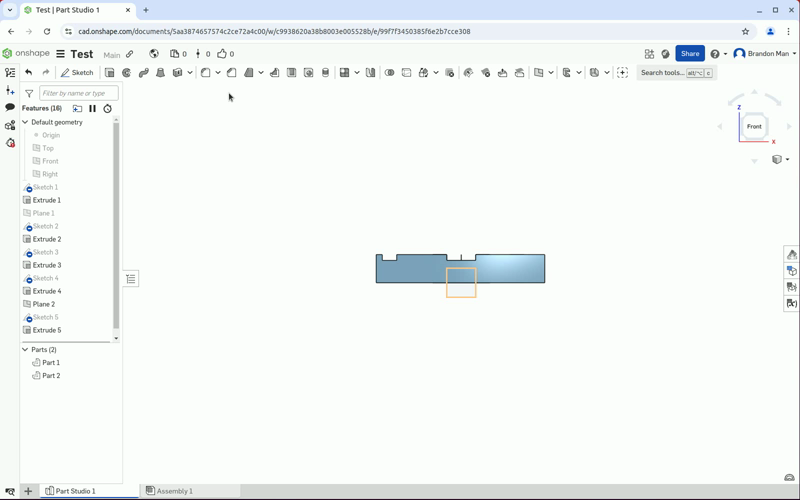
mouse_move(73, 352)
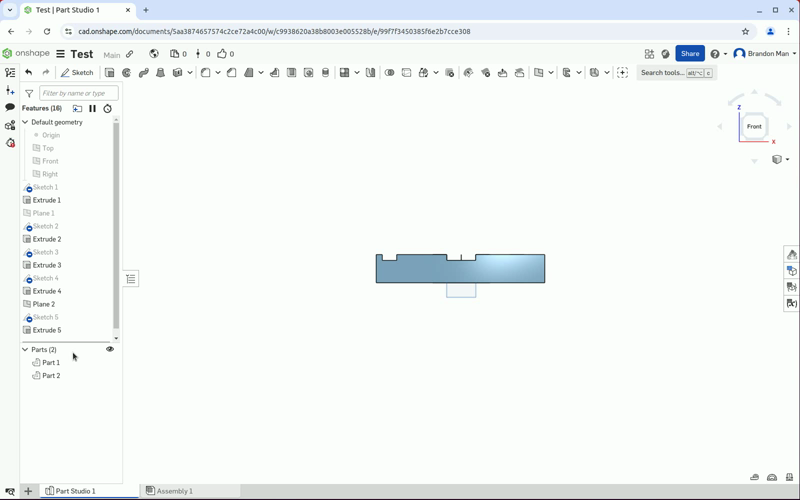
key(y)
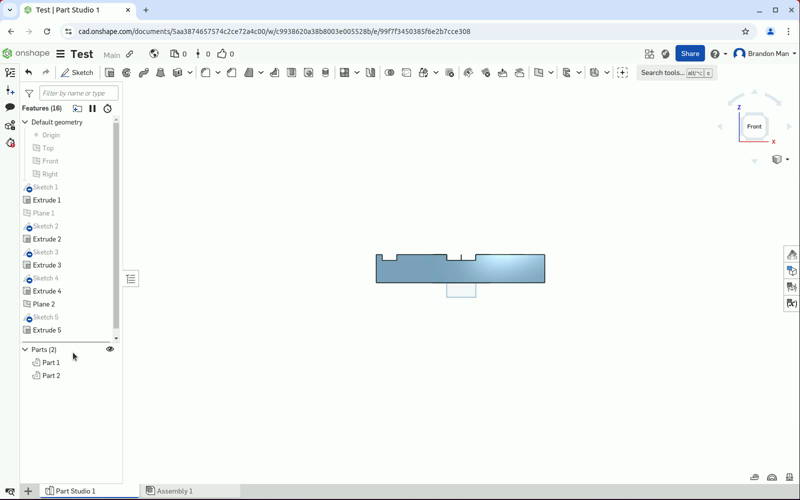
key(shift+p)
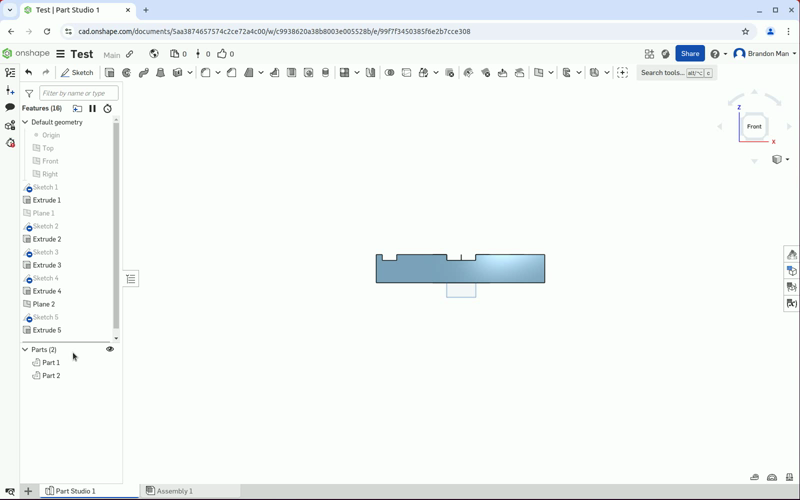
key(space)
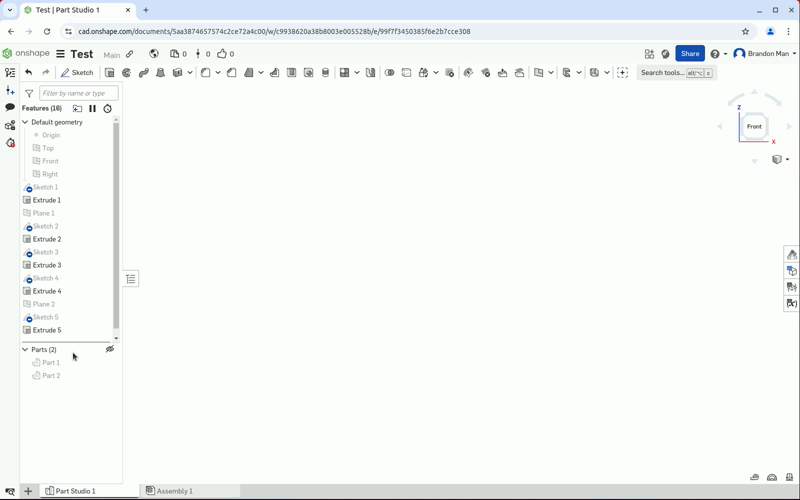
key_down(shift)
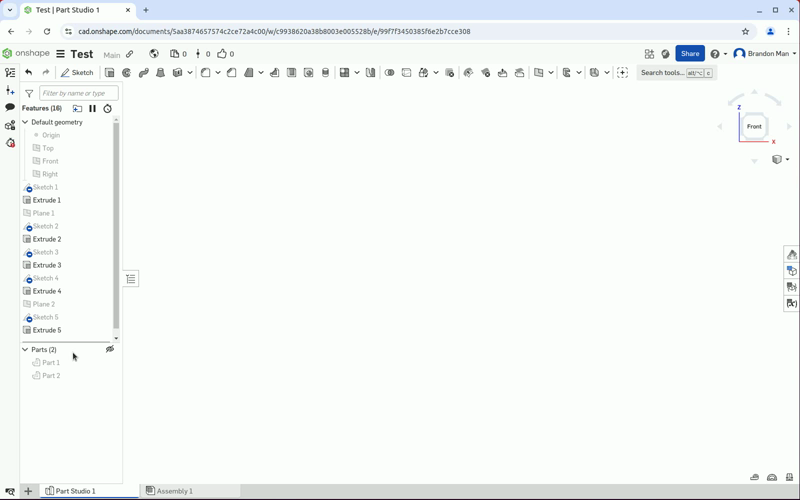
key(left)
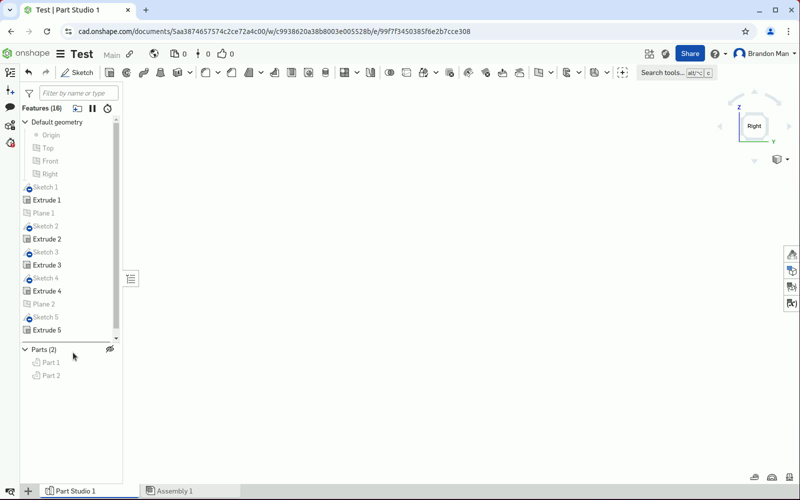
key_up(shift)
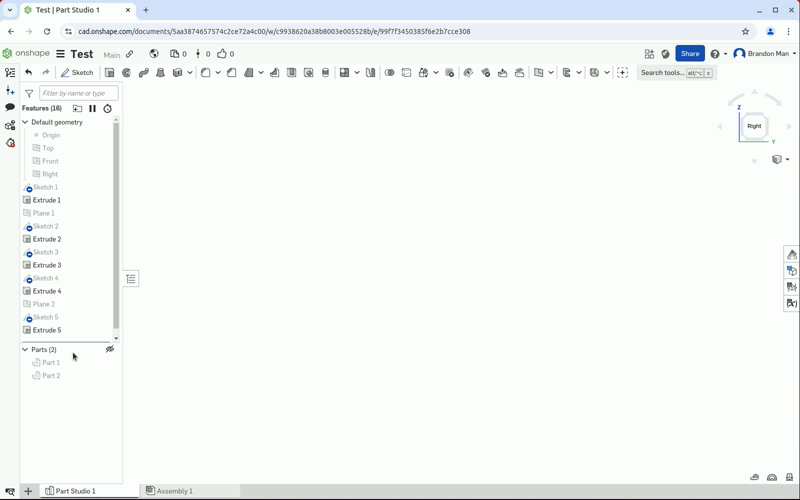
mouse_move(73, 352)
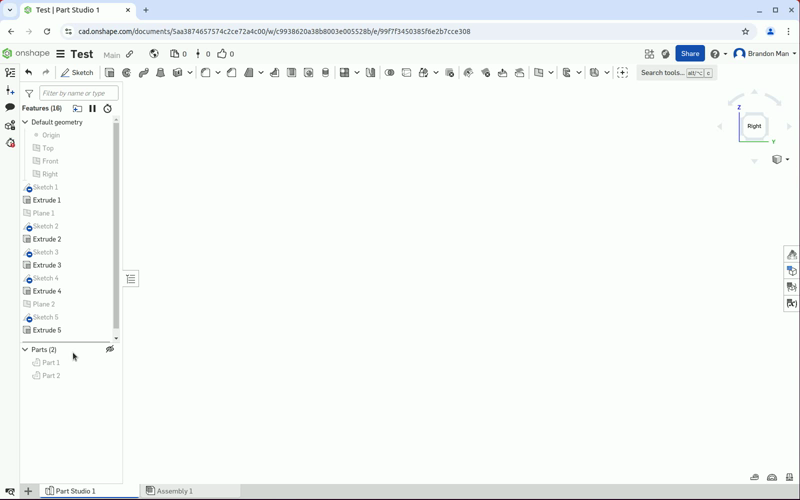
key(shift+y)
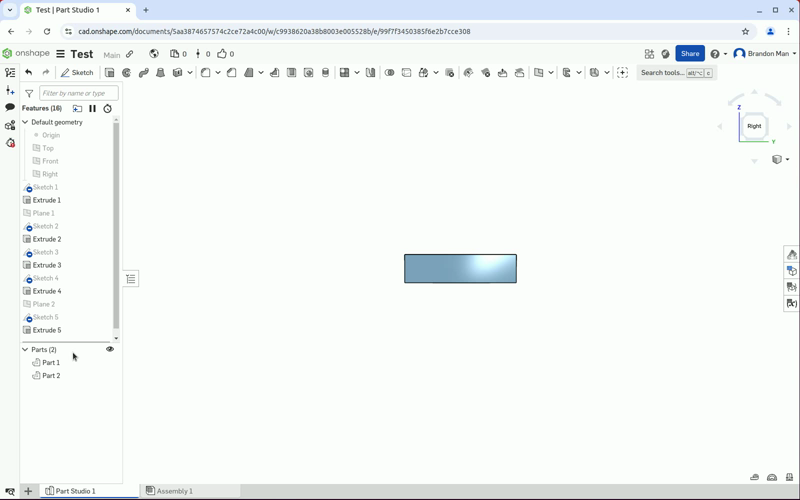
mouse_move(541, 75)
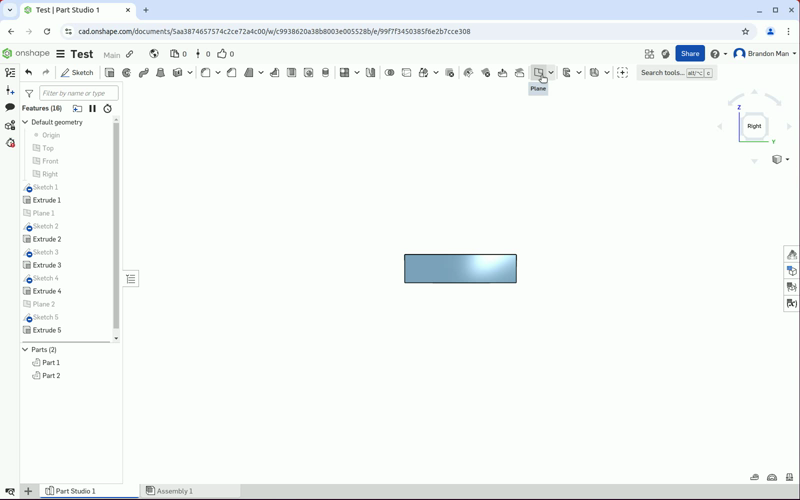
click(541, 75)
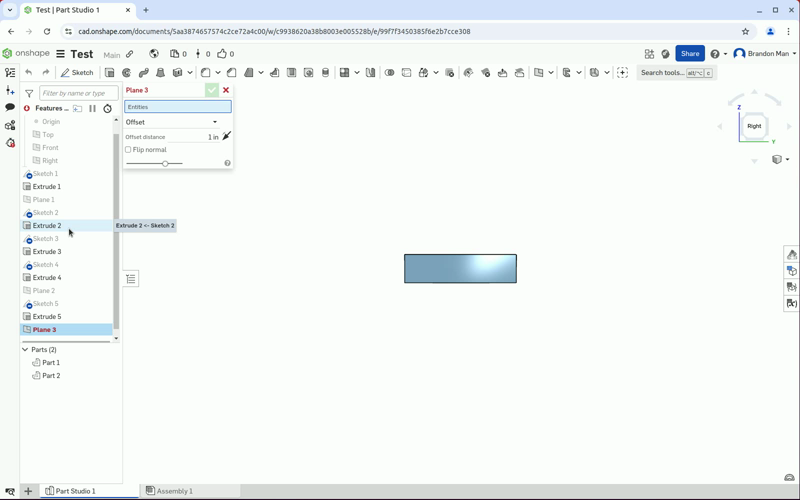
scroll(3)
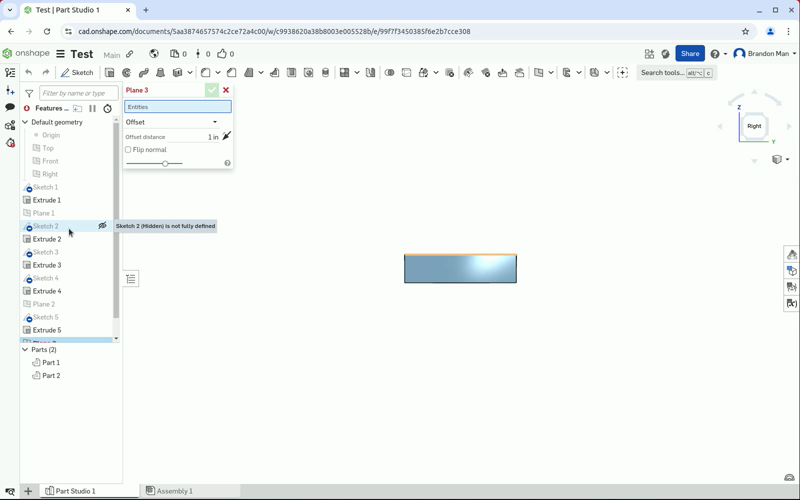
mouse_move(69, 176)
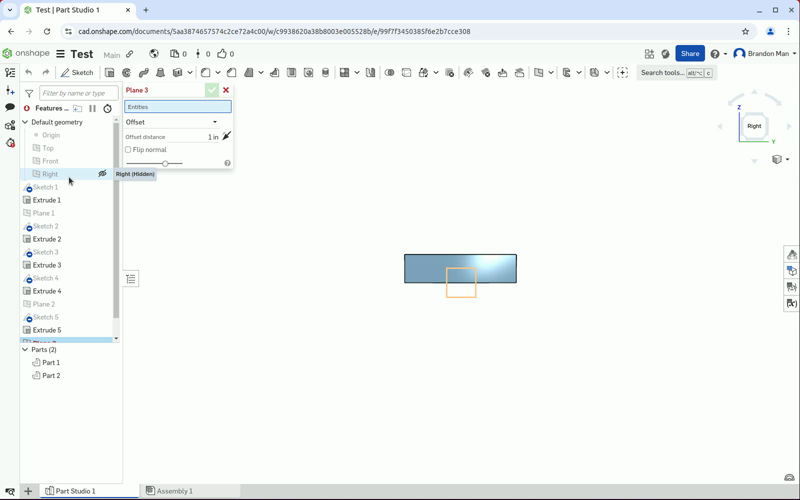
click(69, 176)
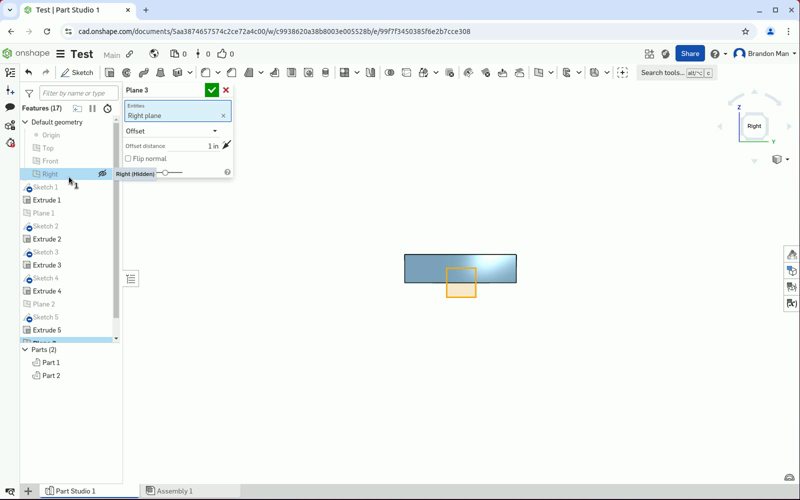
key(tab, 2)
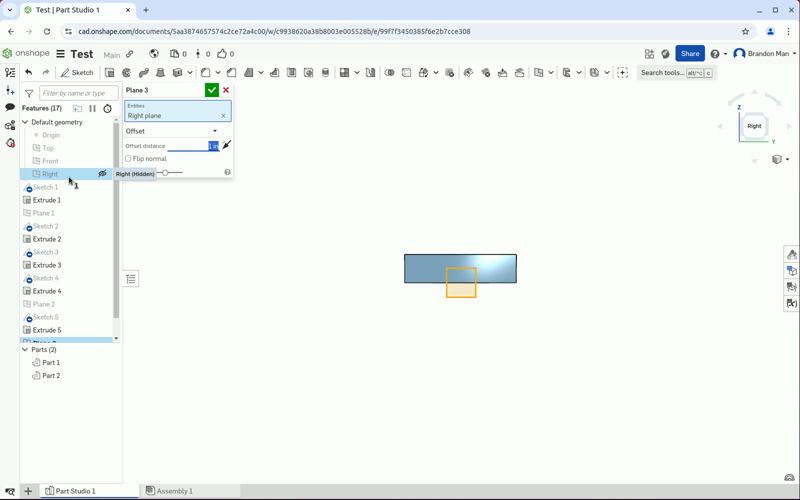
text(17.316)
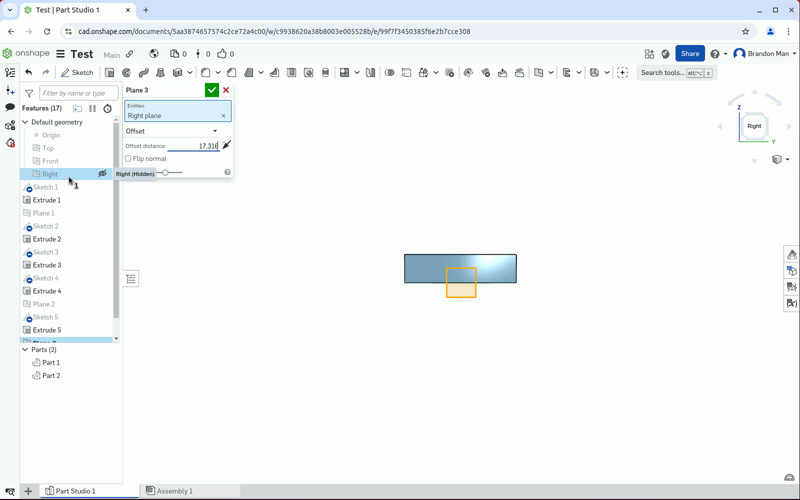
key(enter, 2)
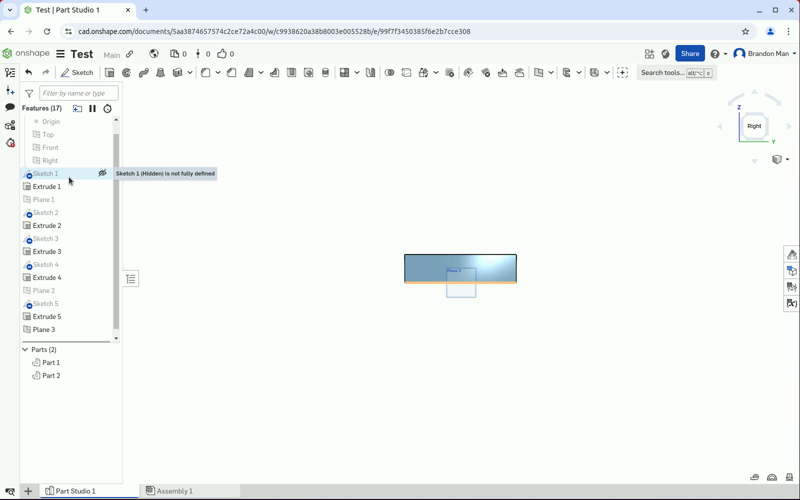
key(shift+s)
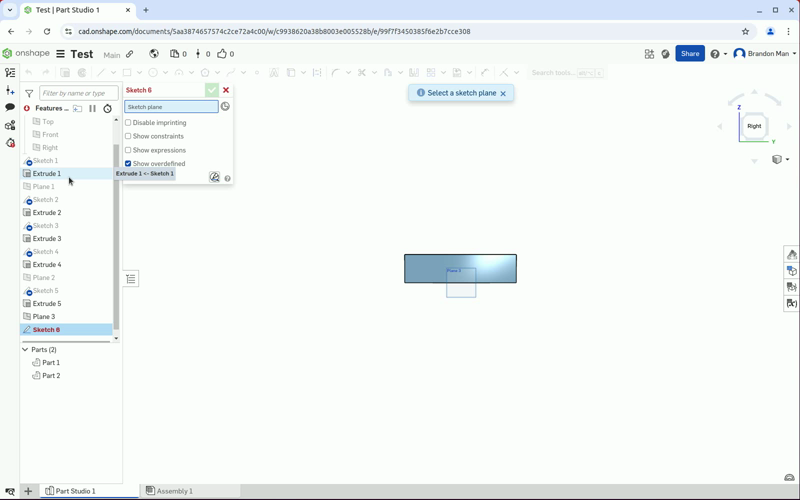
mouse_move(69, 319)
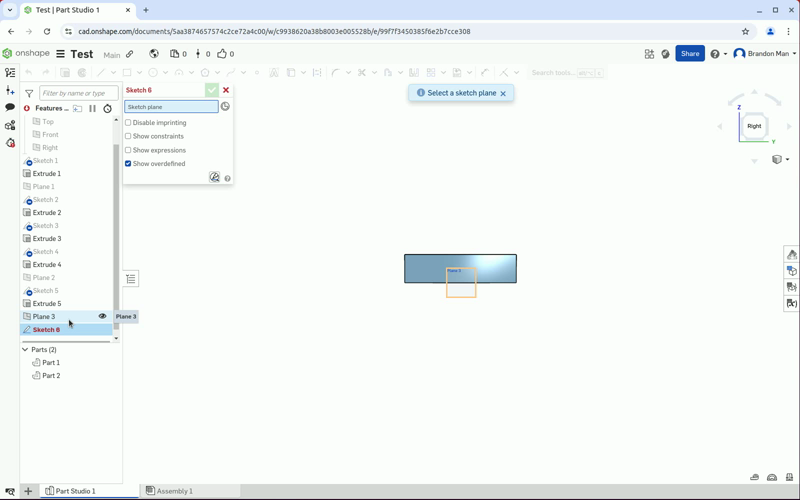
click(69, 319)
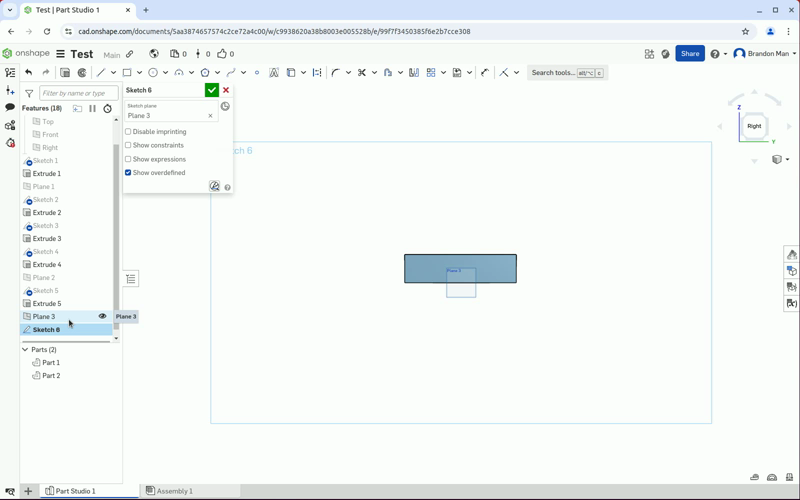
mouse_move(73, 352)
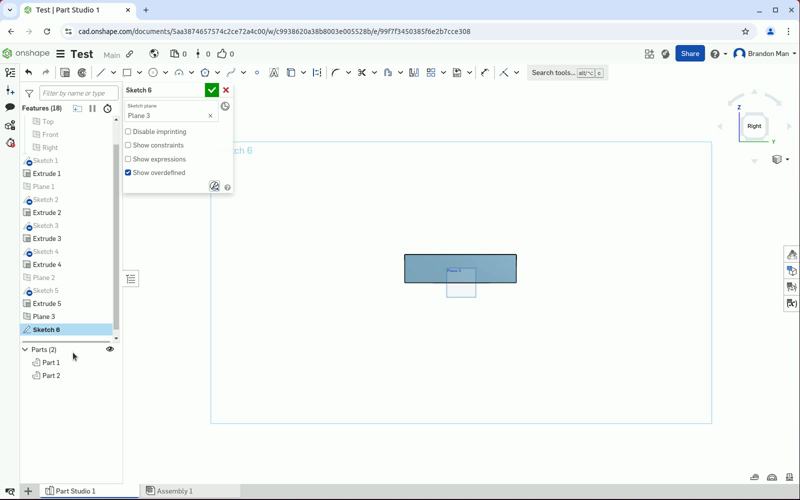
key(y)
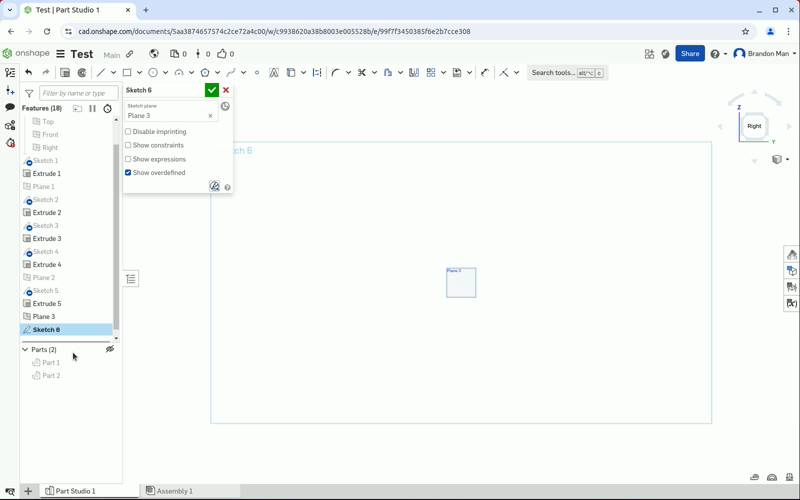
key(c)
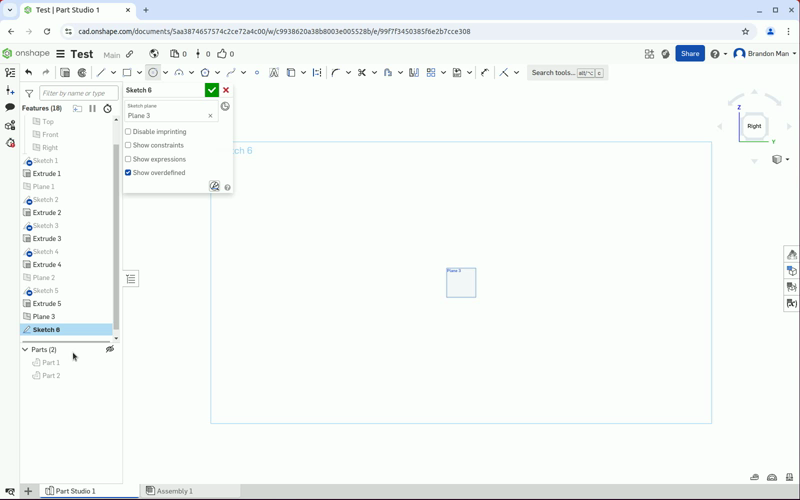
key_down(shift)
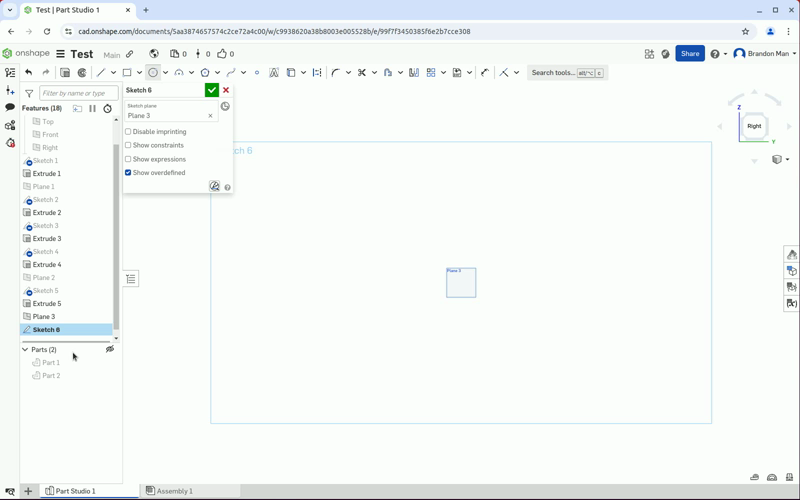
mouse_move(461, 268)
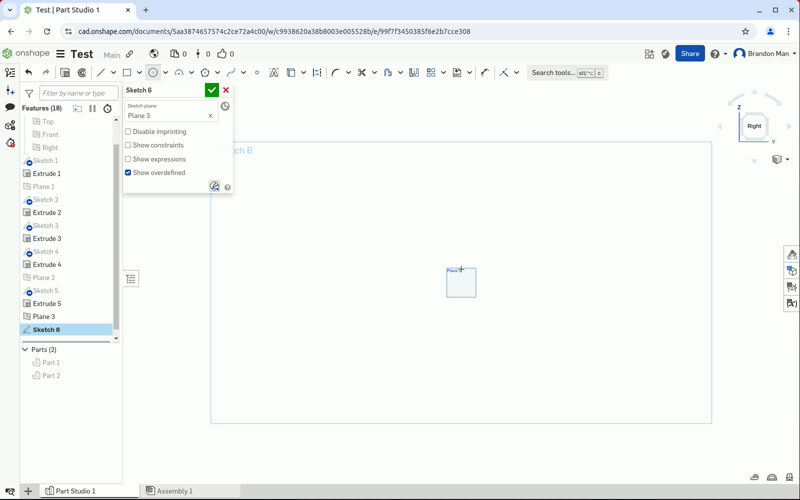
click(461, 268)
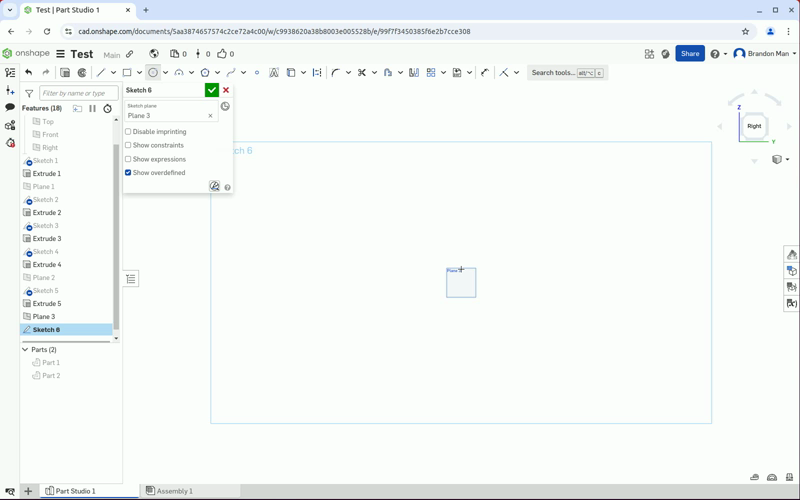
key_up(shift)
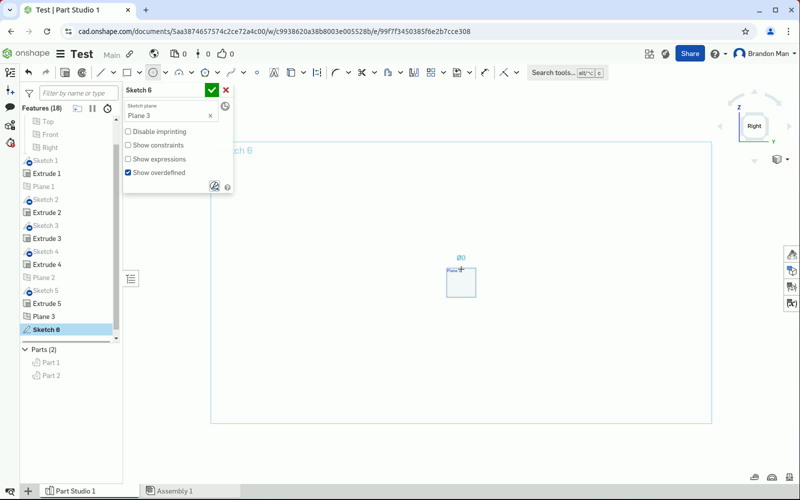
mouse_move(472, 268)
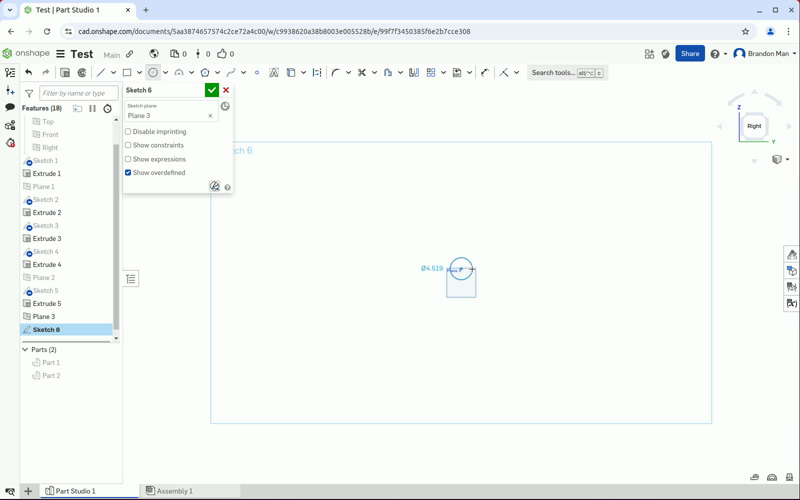
click(472, 268)
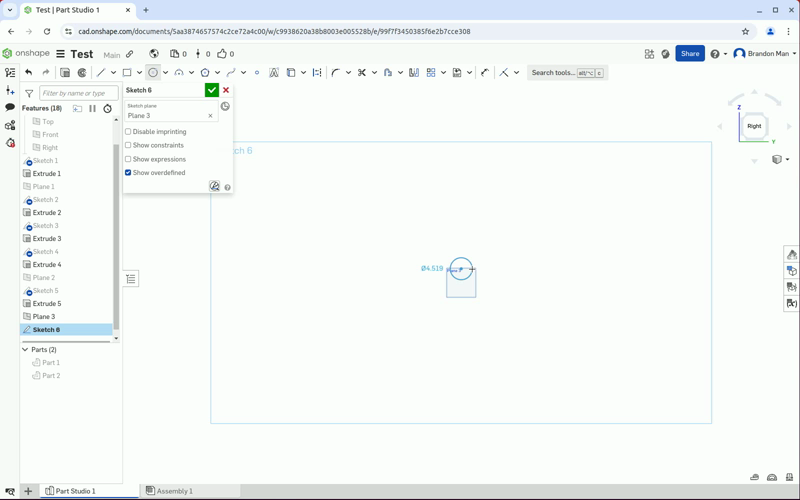
key(esc)
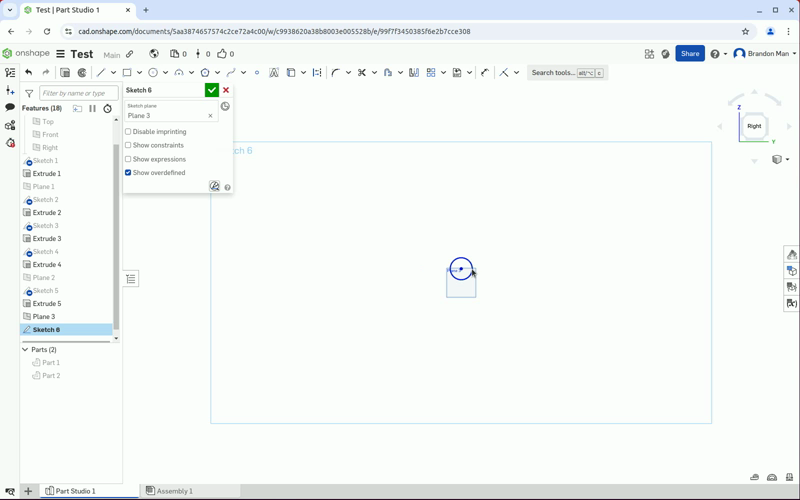
mouse_move(469, 263)
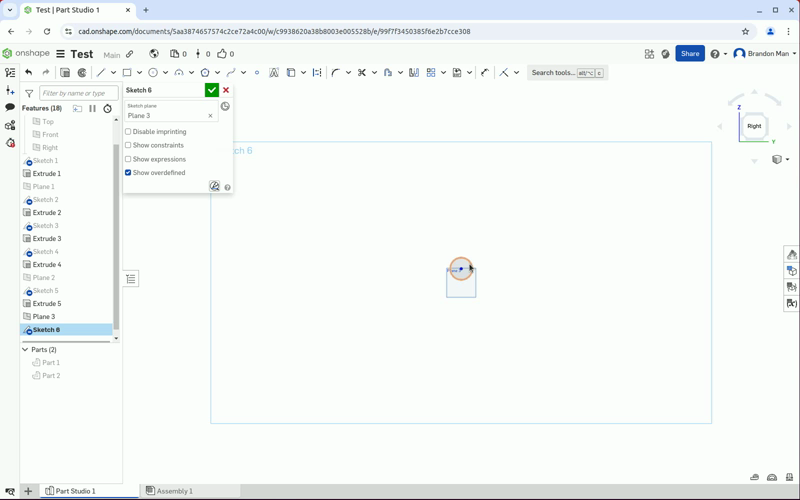
scroll(6)
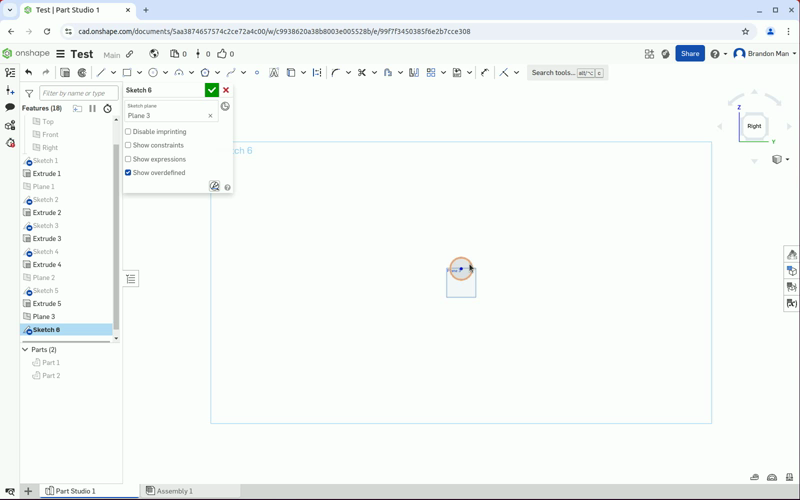
scroll(6)
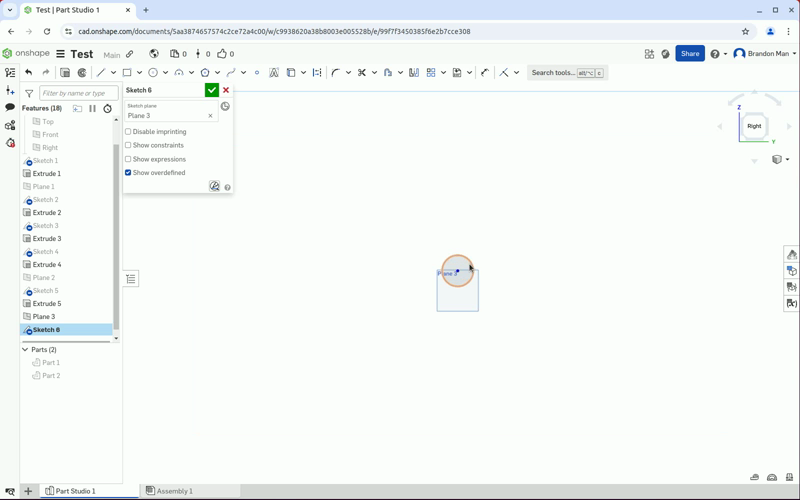
scroll(6)
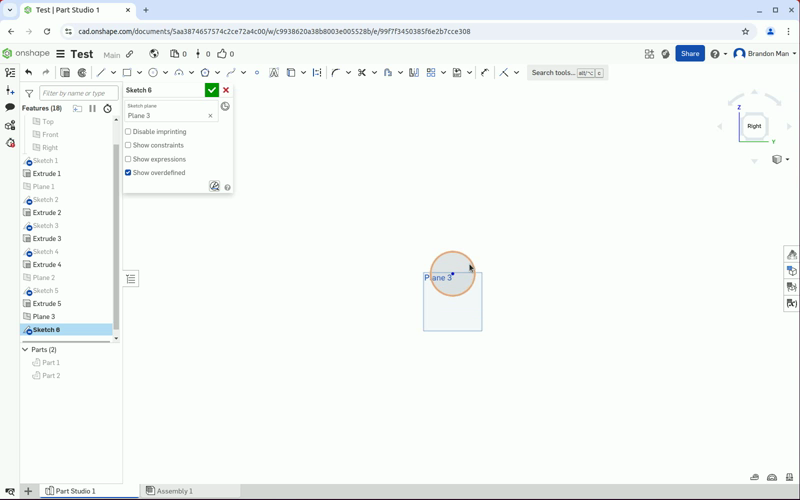
scroll(6)
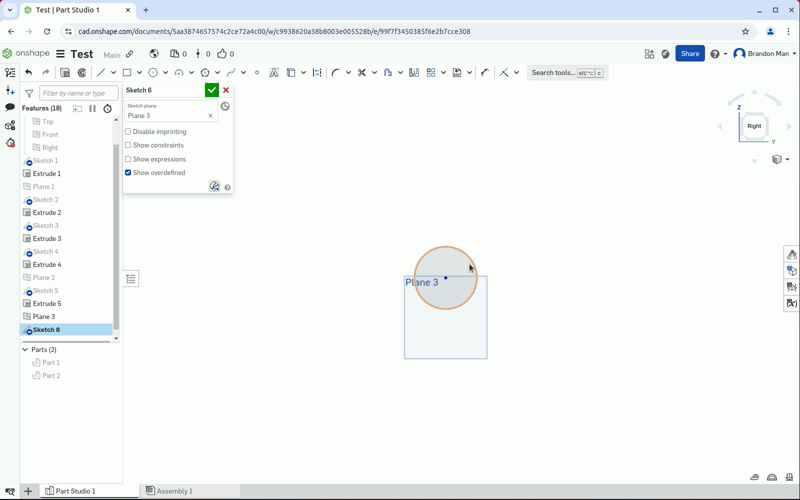
scroll(6)
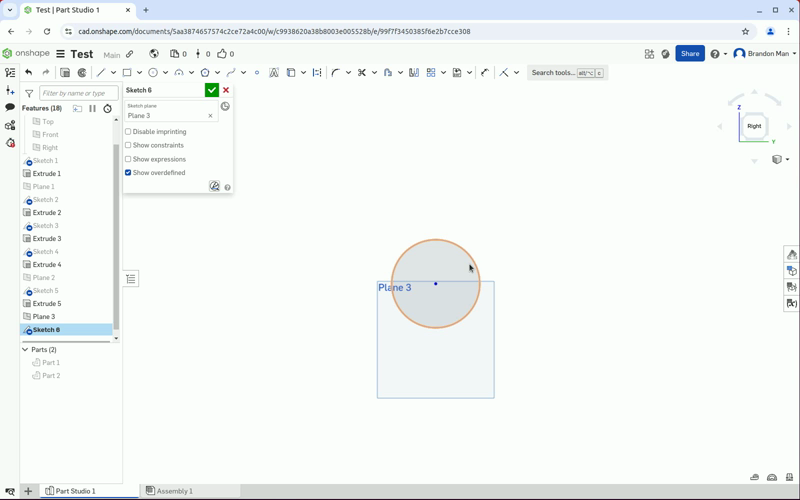
scroll(6)
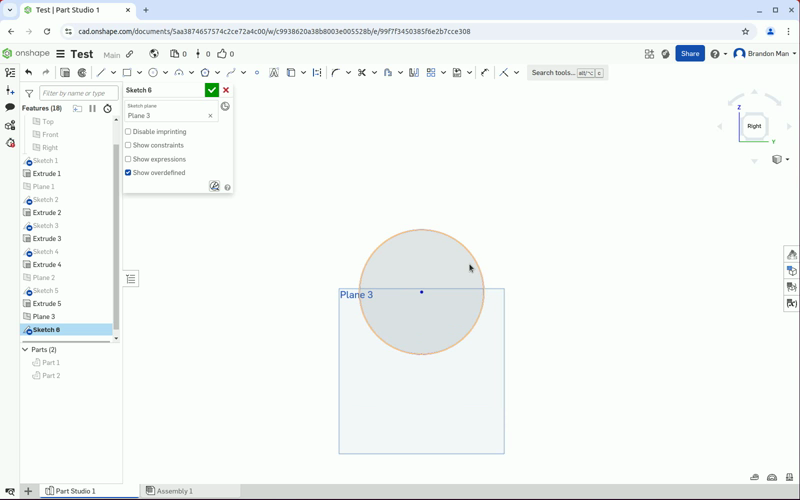
scroll(6)
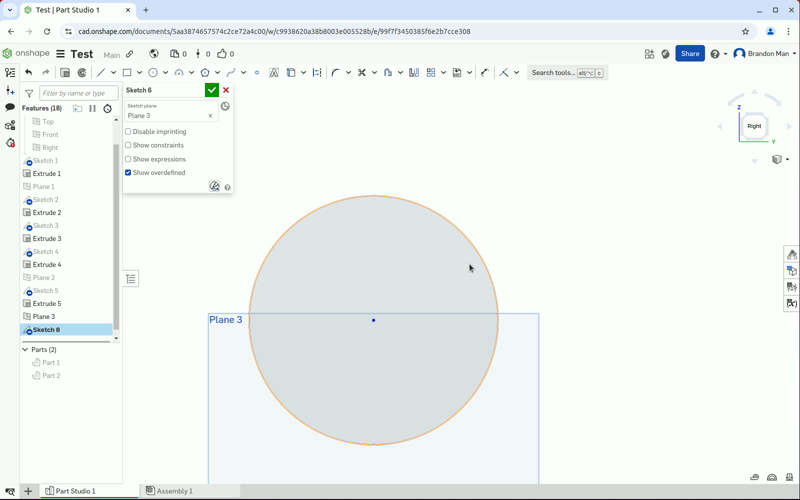
click(469, 263)
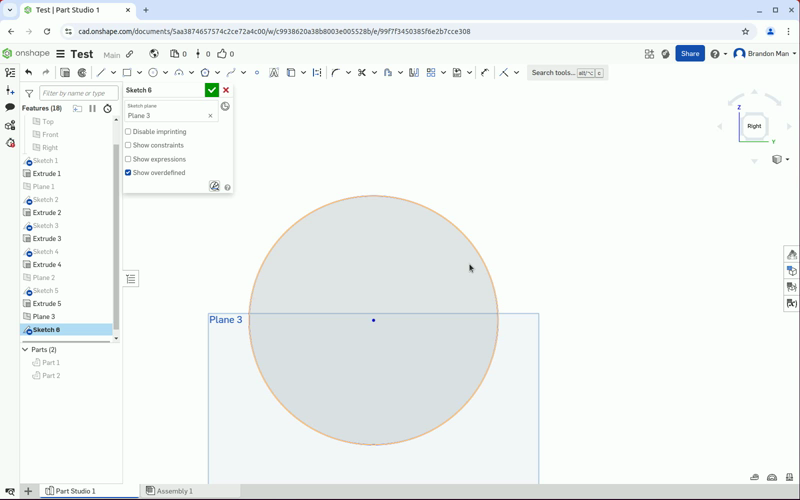
scroll(-6)
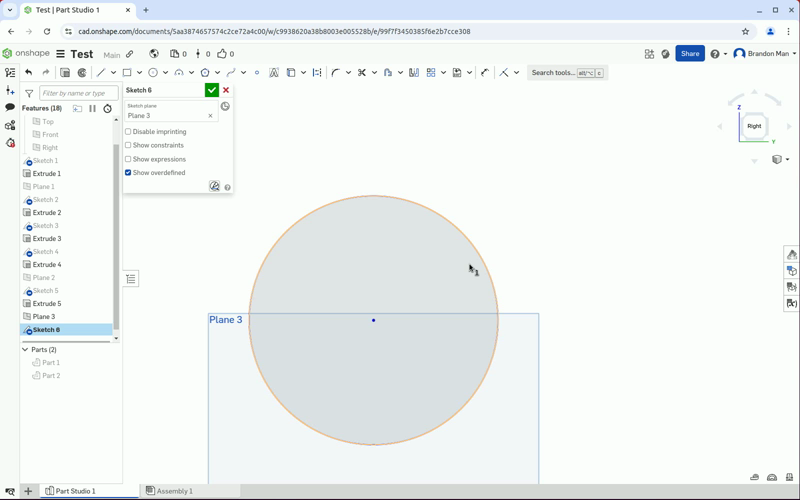
scroll(-6)
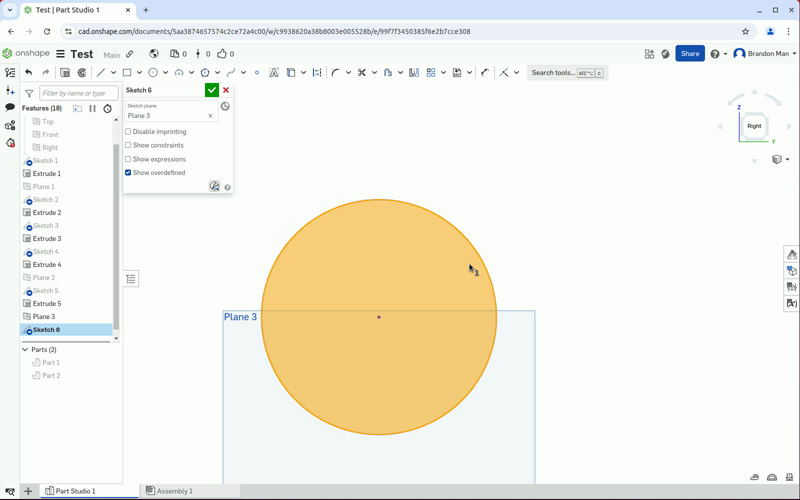
scroll(-6)
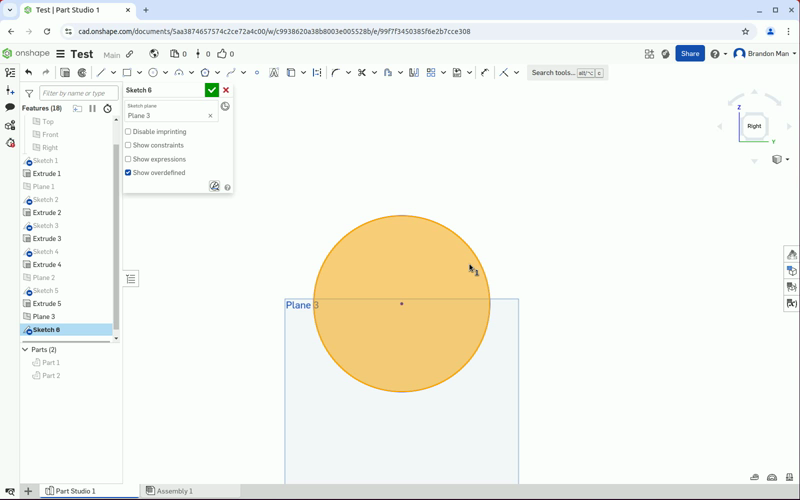
scroll(-6)
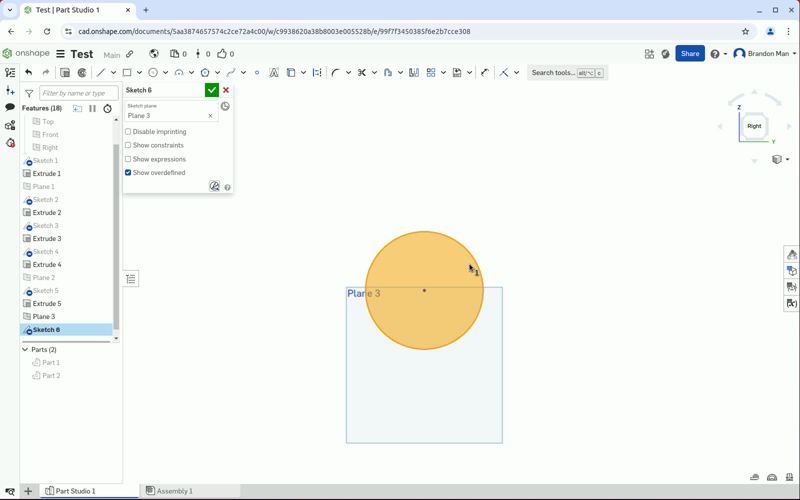
scroll(-6)
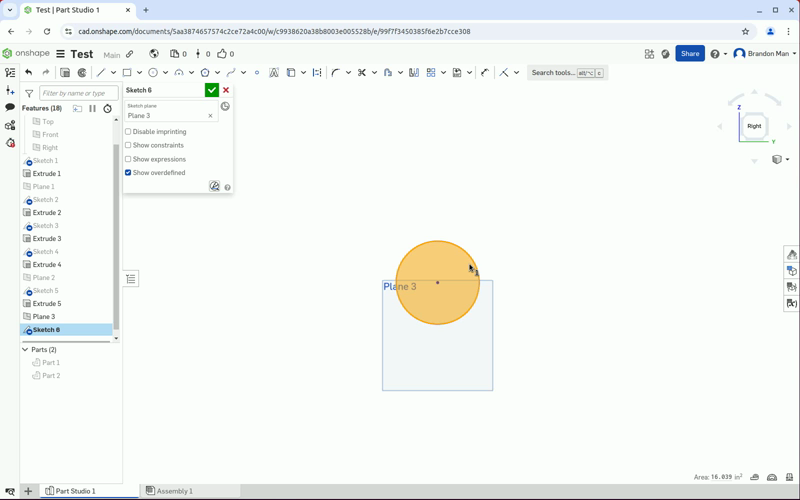
scroll(-6)
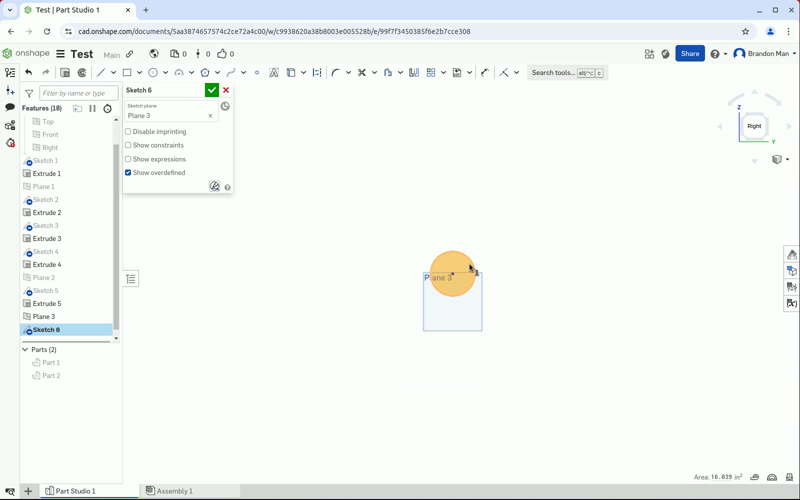
scroll(-6)
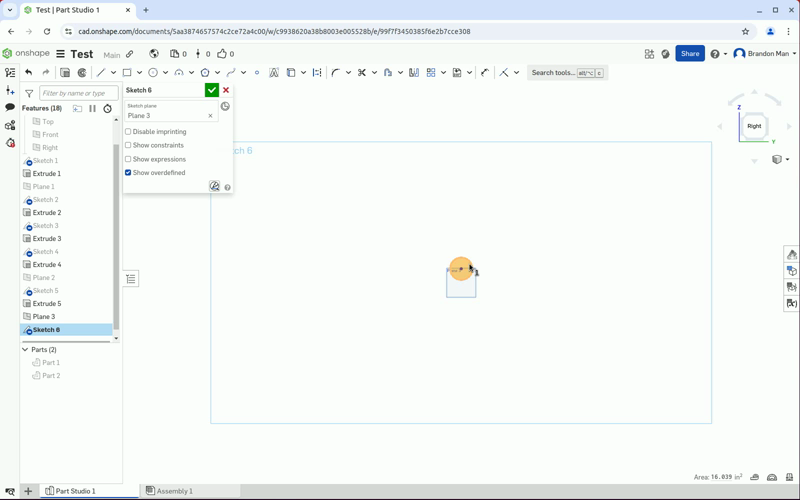
mouse_move(73, 352)
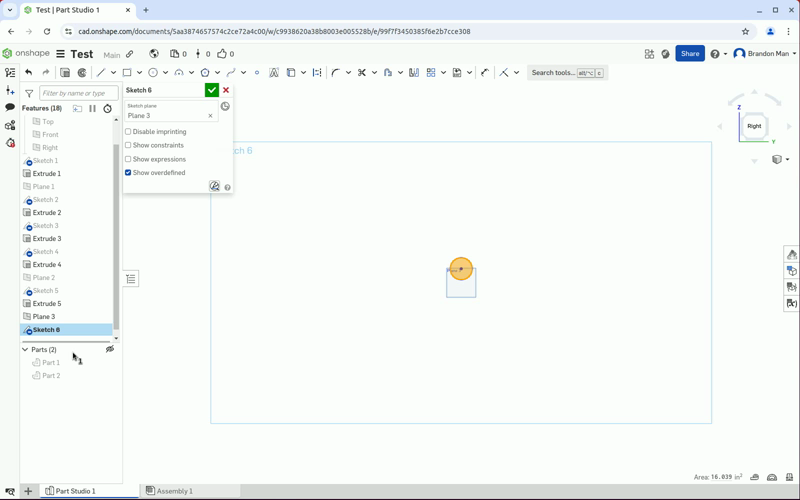
key(shift+y)
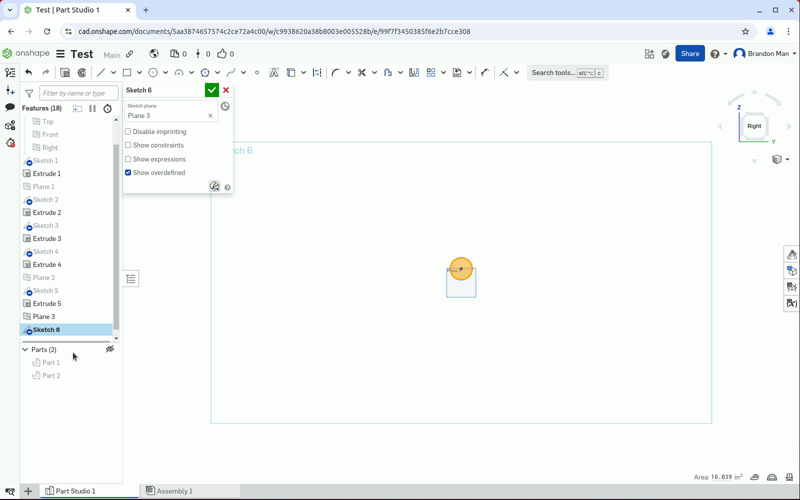
key(shift+e)
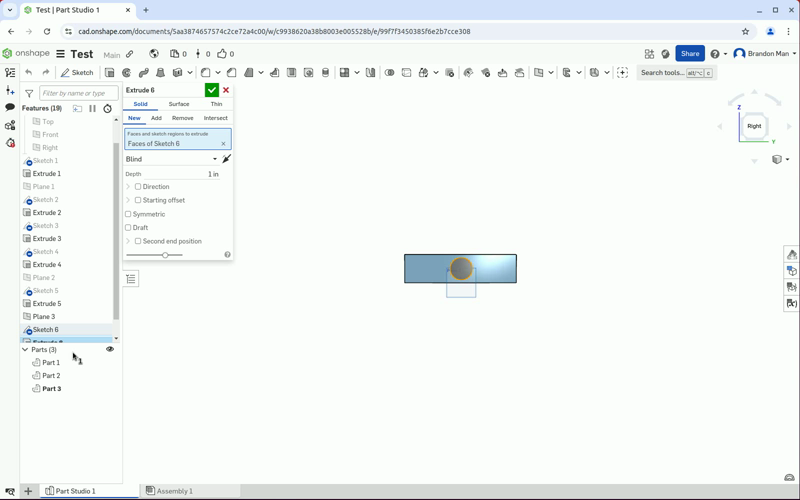
mouse_move(143, 106)
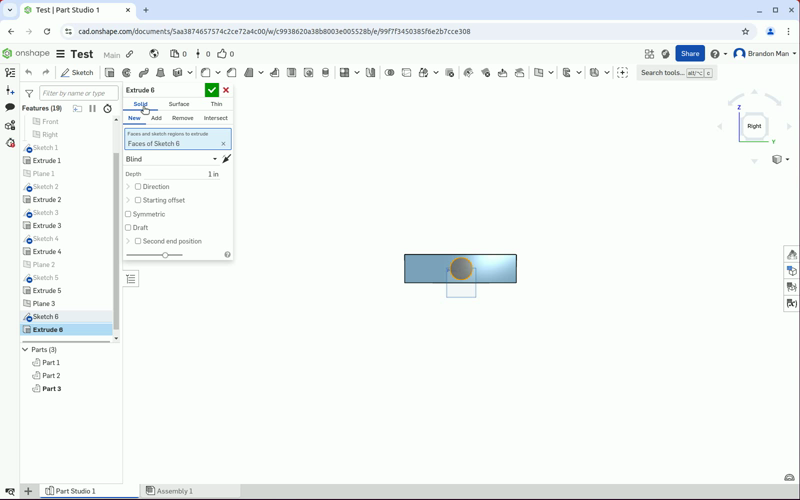
click(143, 106)
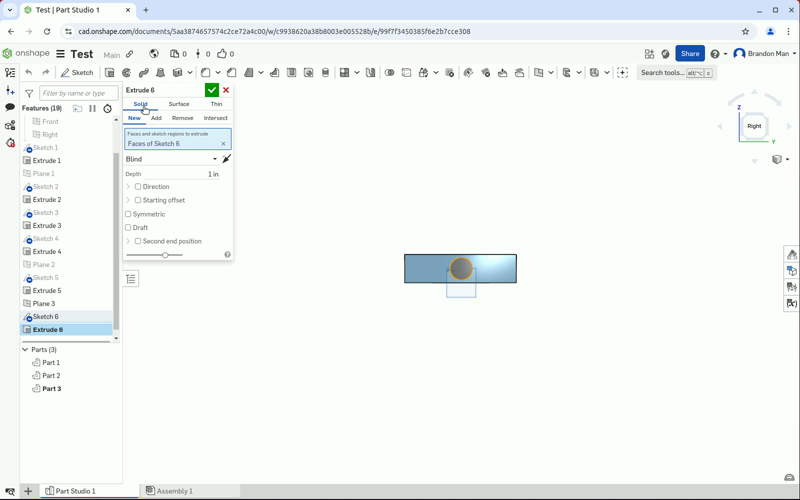
mouse_move(137, 120)
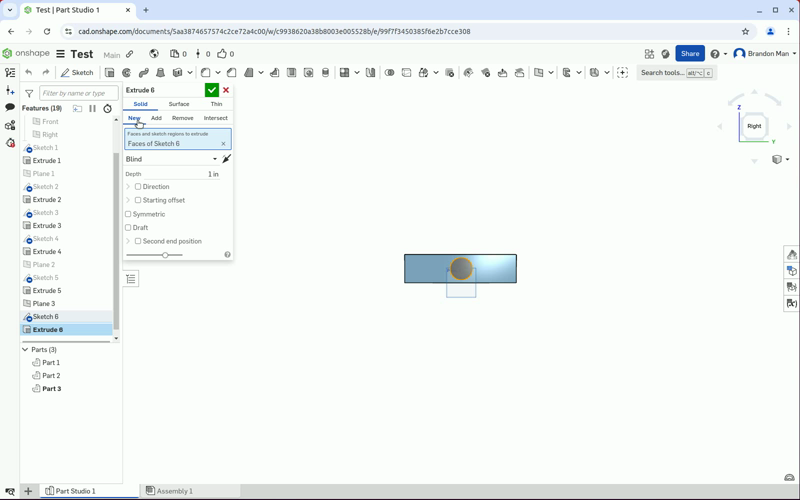
click(137, 120)
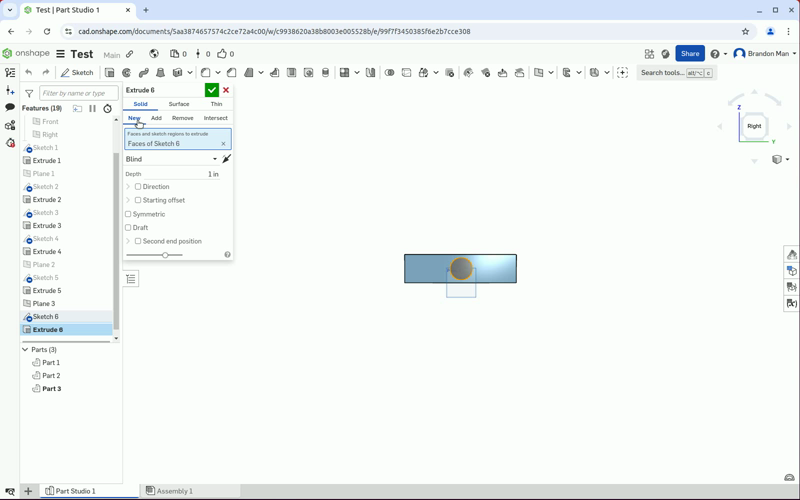
key(tab, 4)
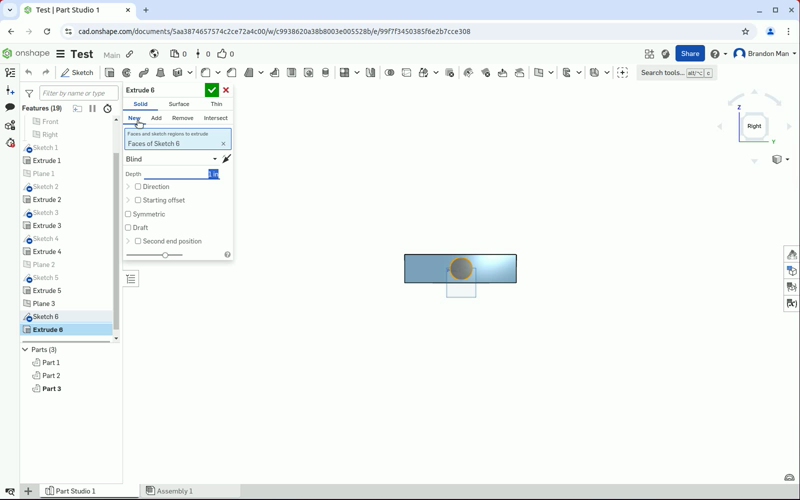
text(5.777)
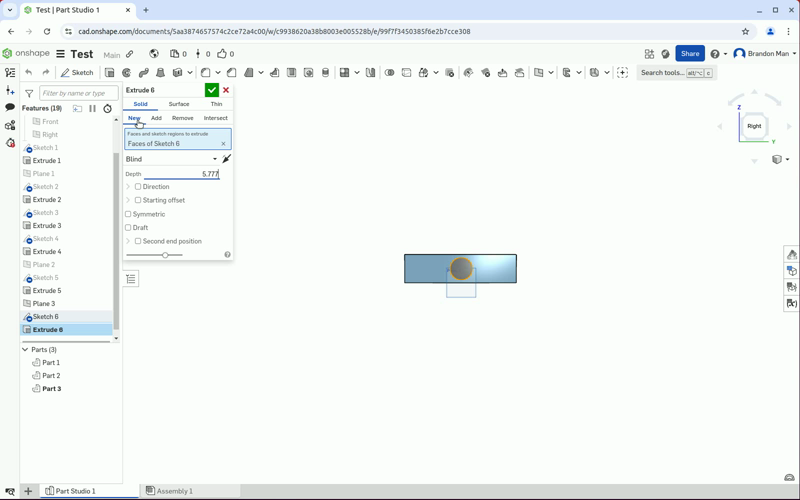
key(enter)
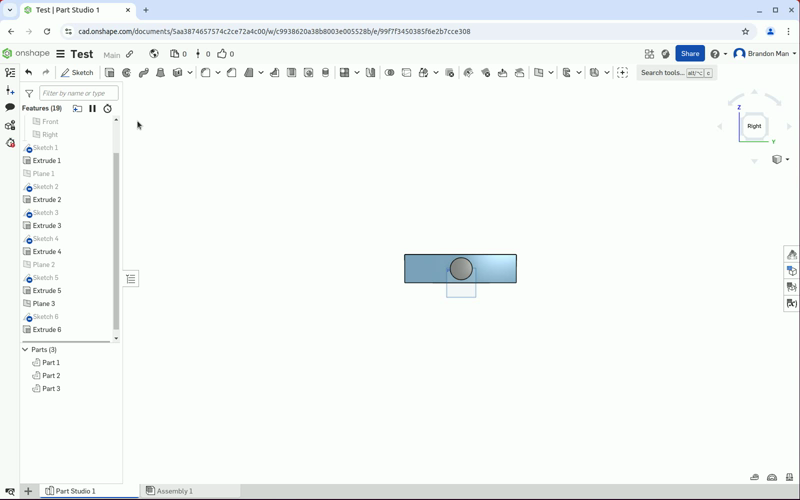
key(shift+h)
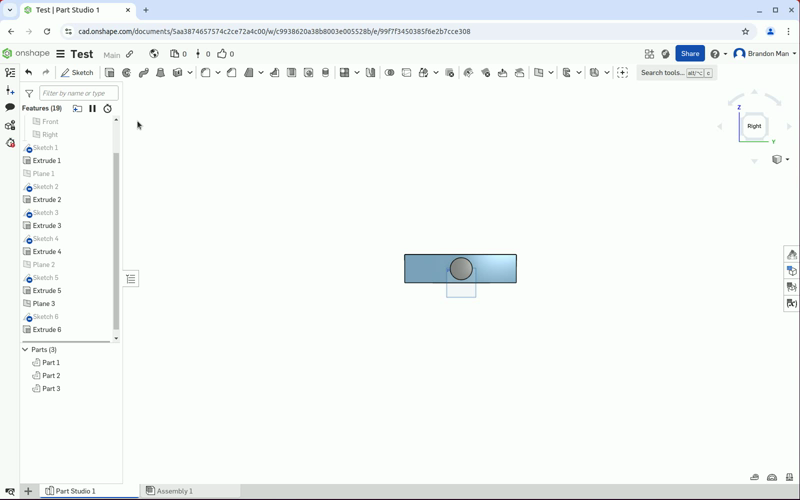
key(shift+h)
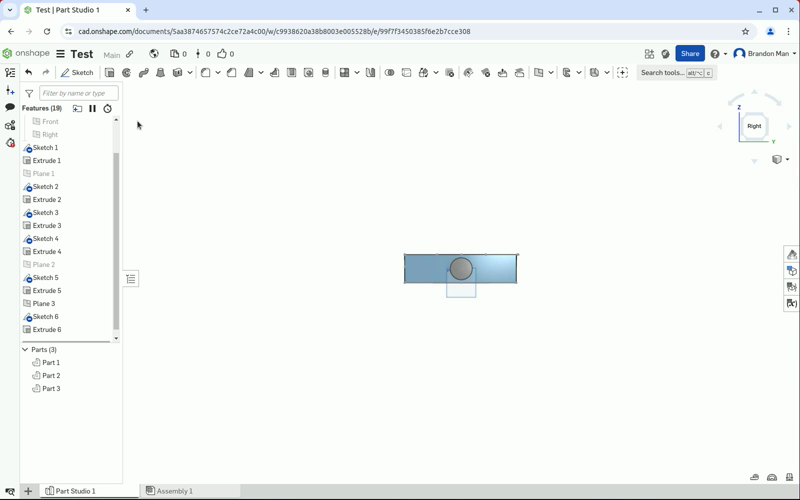
key(shift+7)
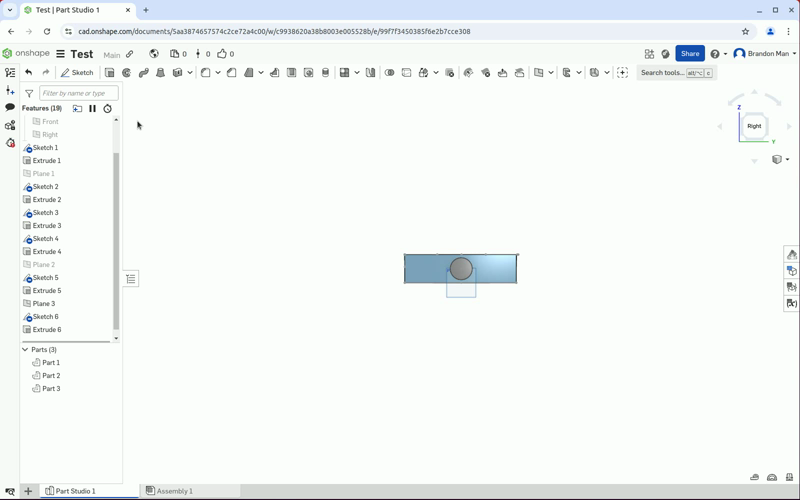
key(right, 2)
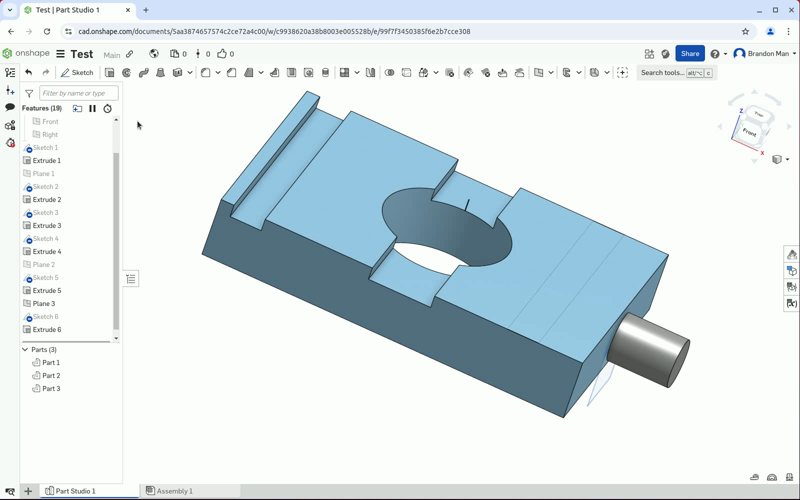
key(down, 2)
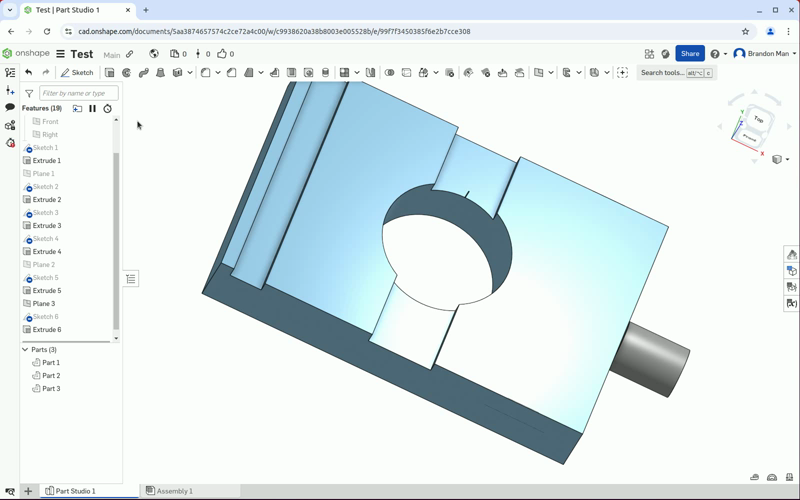
key(up, 2)
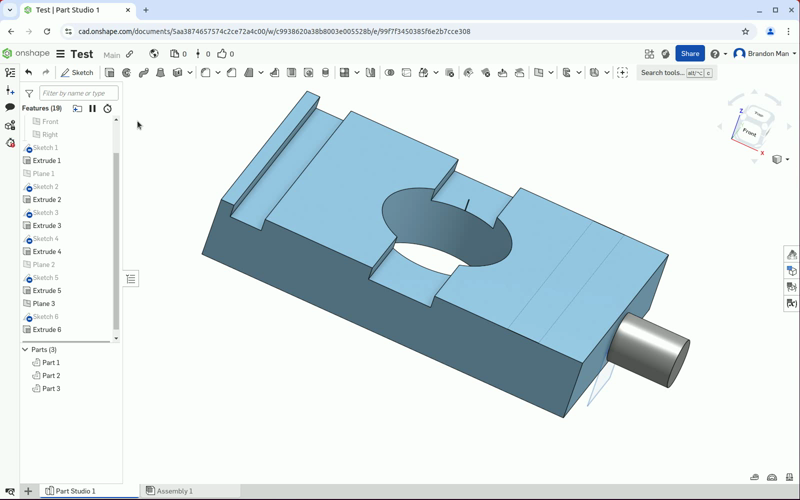
key(left, 2)
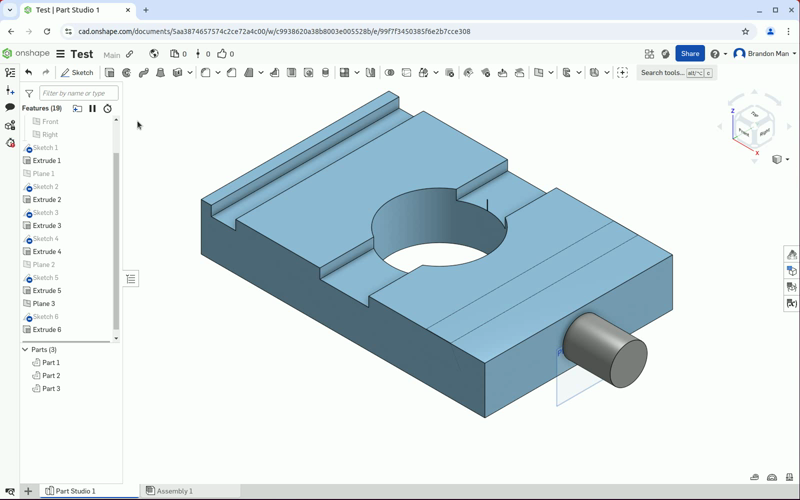
mouse_move(69, 150)
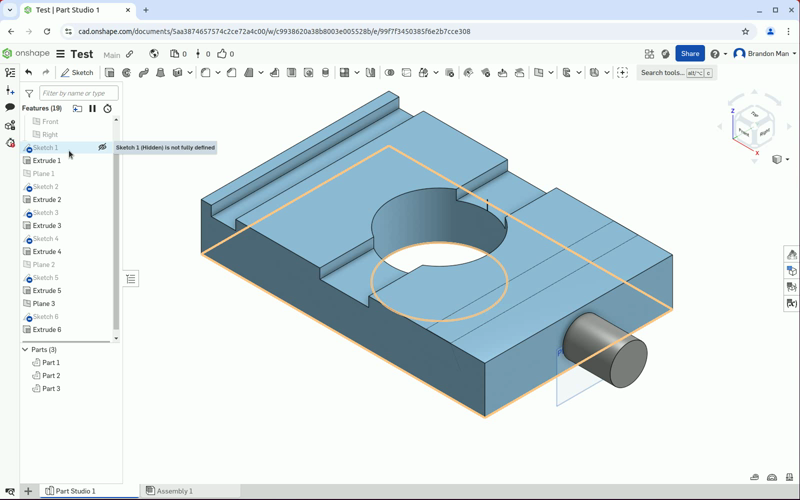
click(69, 150)